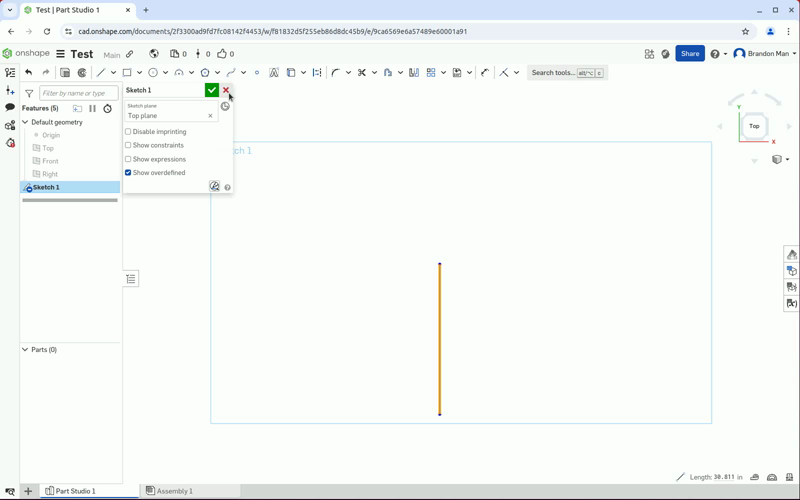
key(shift+h)
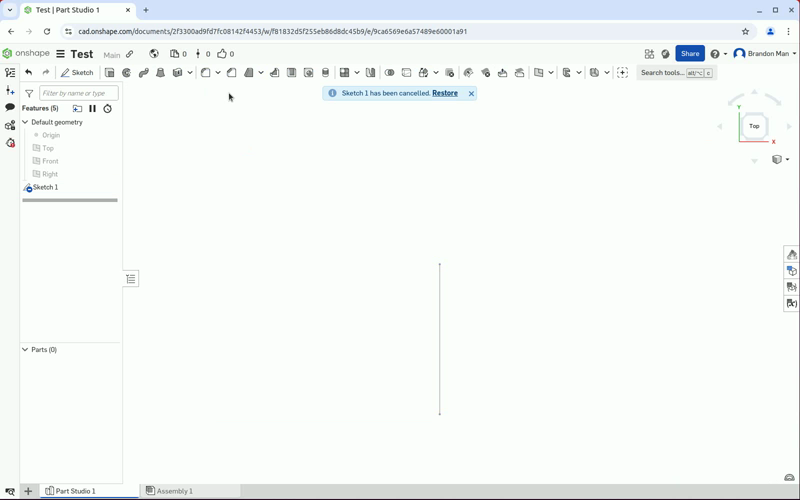
key(shift+s)
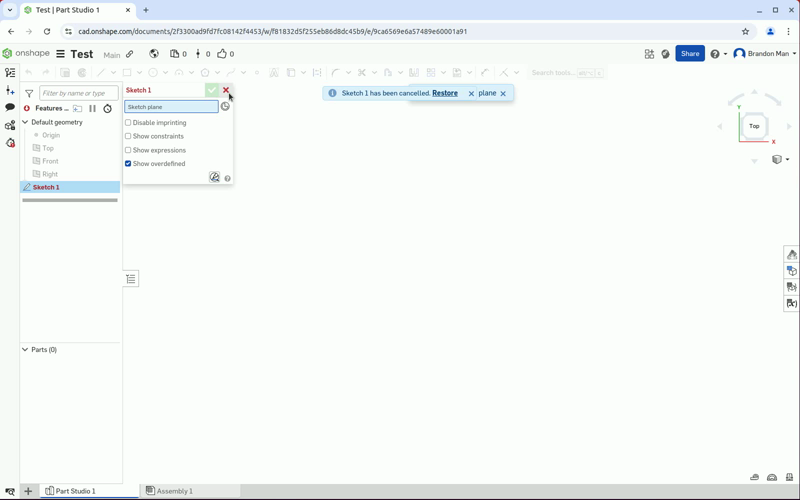
mouse_move(73, 150)
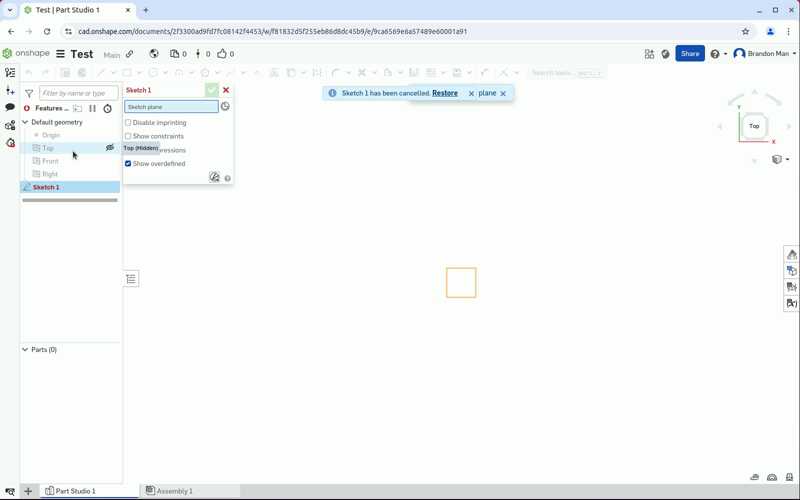
click(73, 150)
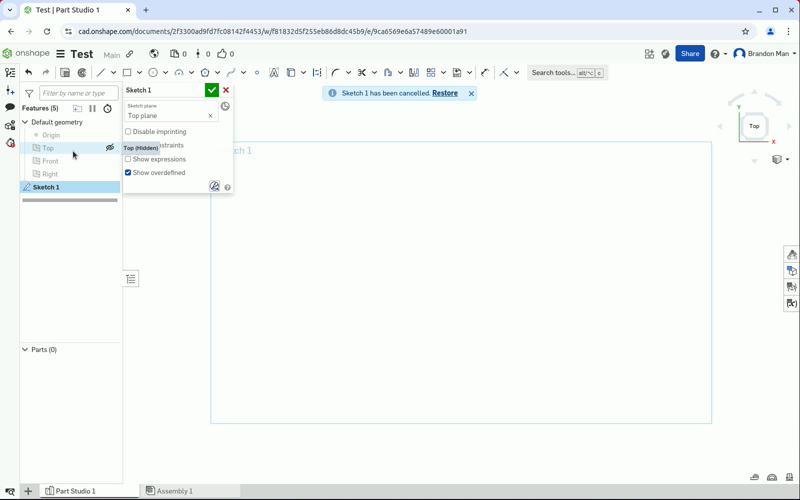
mouse_move(73, 352)
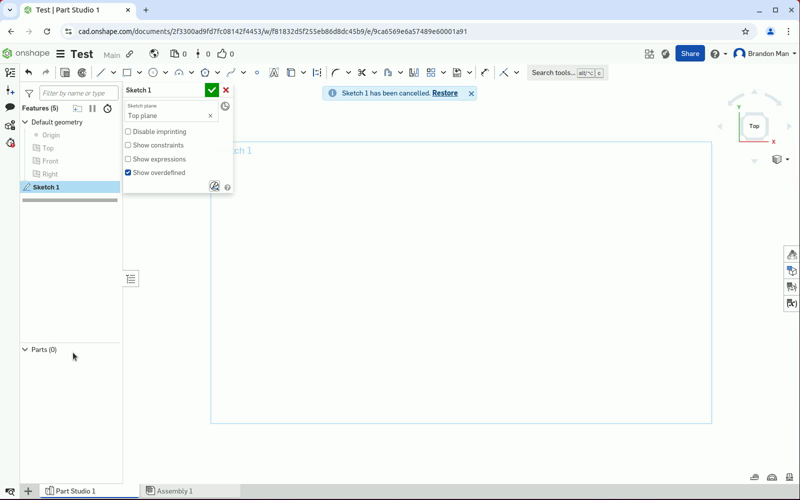
key(y)
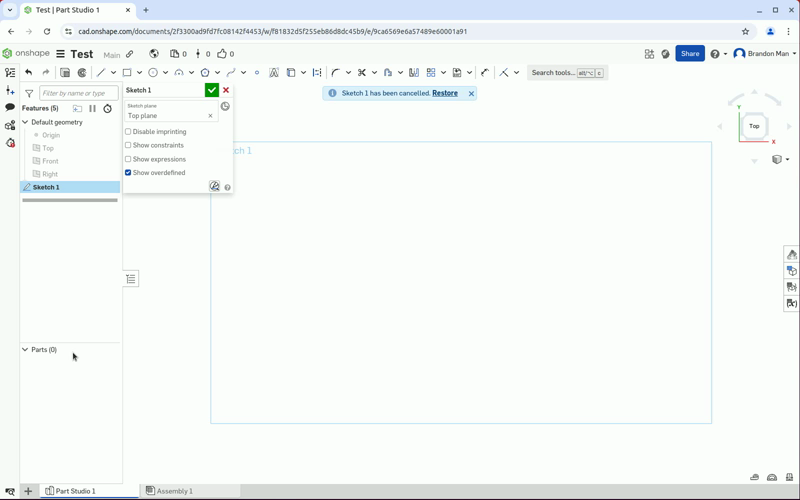
key(l)
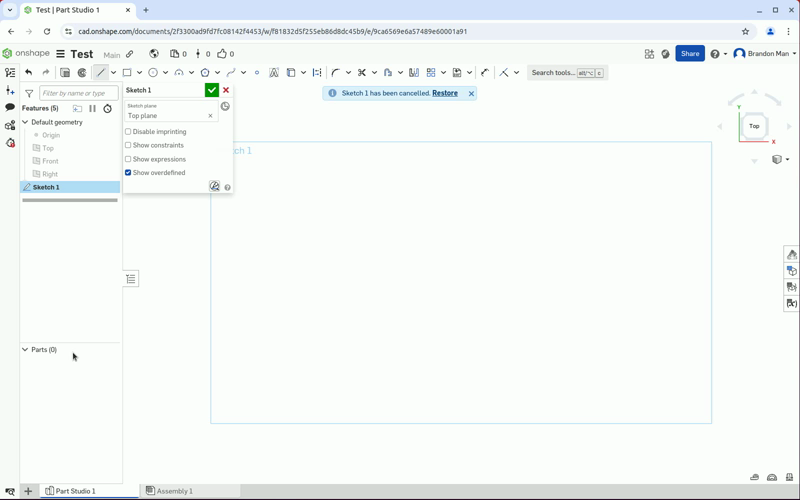
key_down(shift)
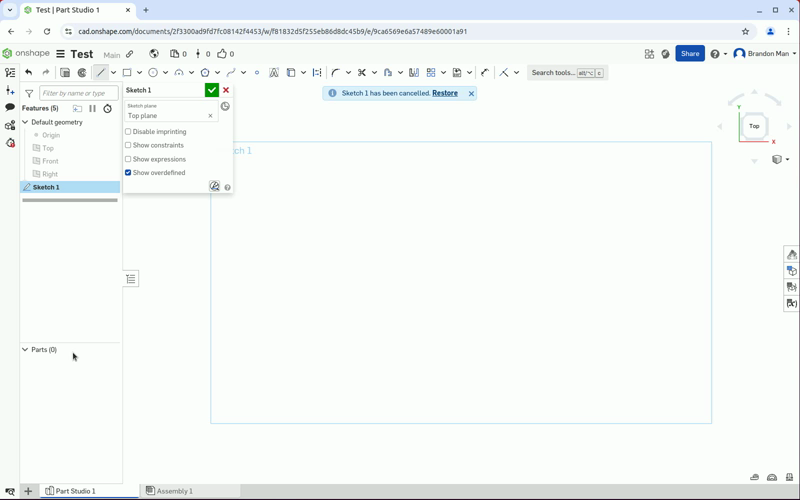
mouse_move(447, 282)
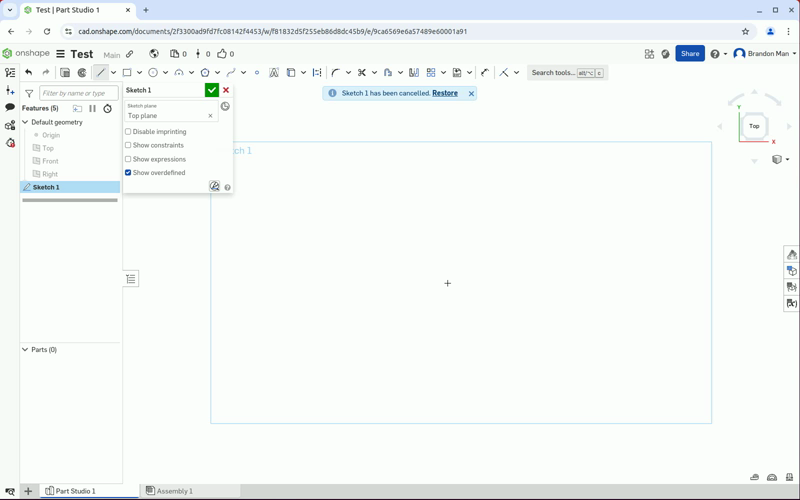
click(447, 282)
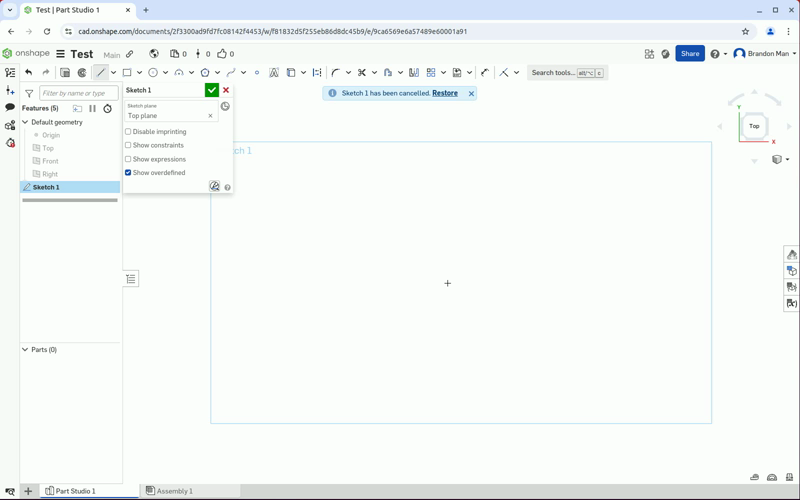
key_up(shift)
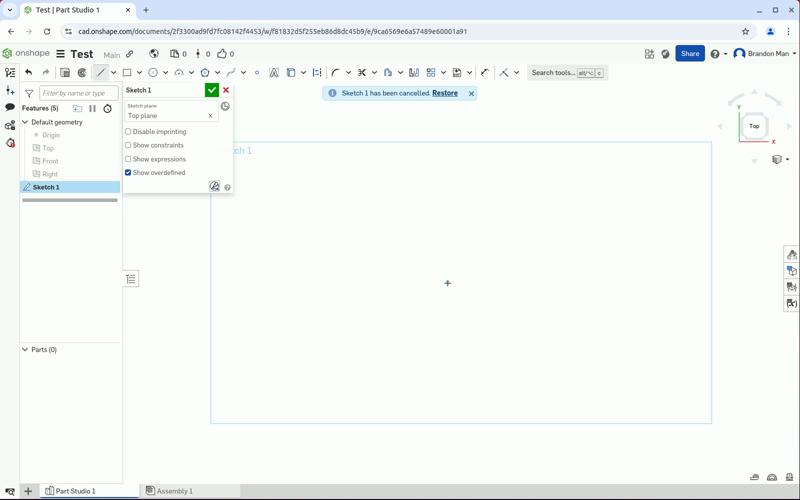
key_down(shift)
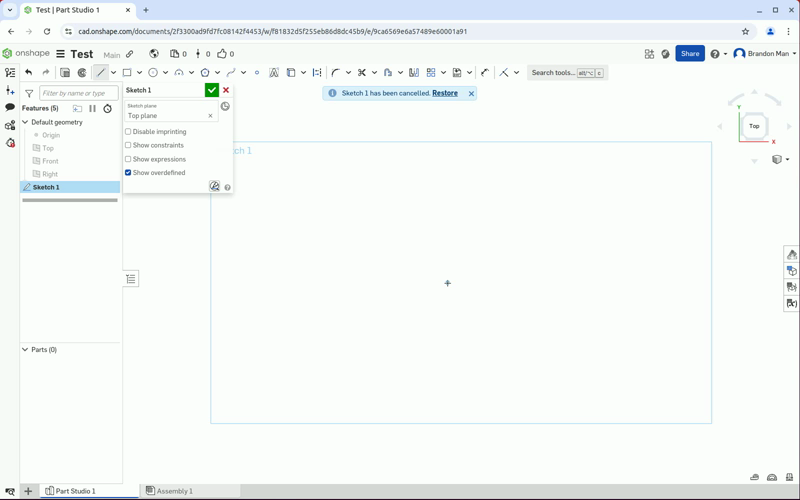
mouse_move(477, 282)
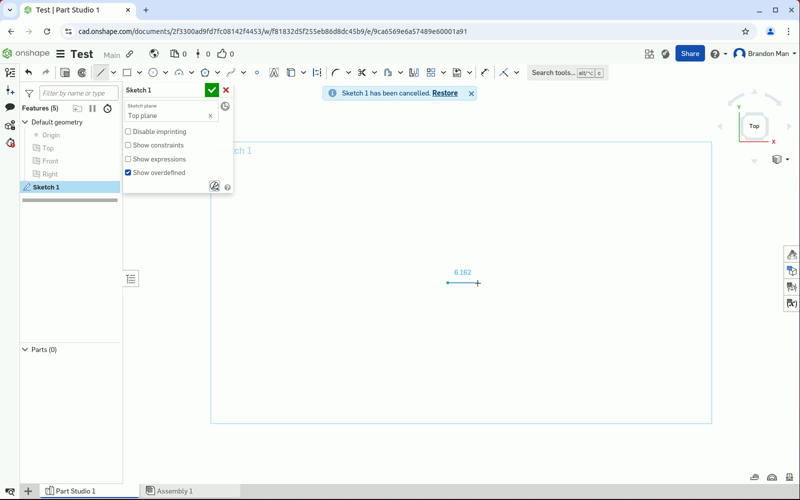
mouse_move(454, 282)
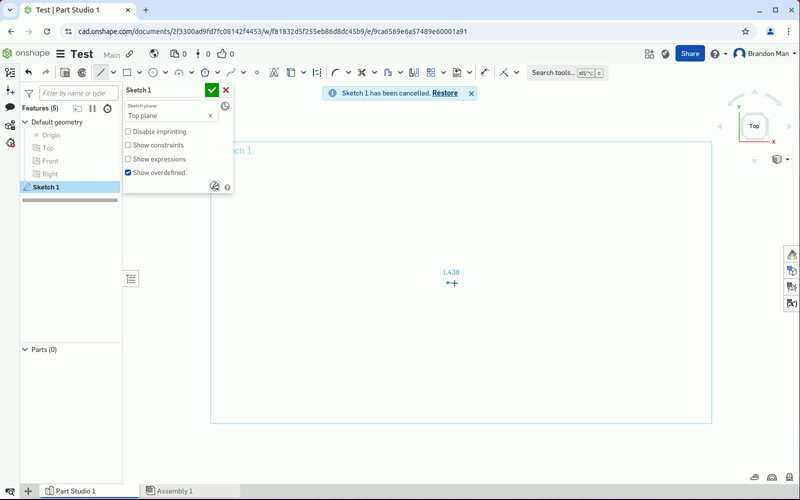
scroll(6)
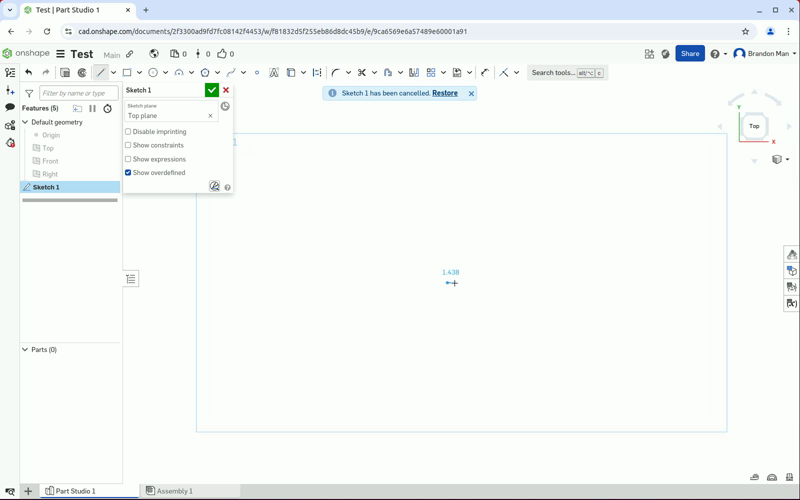
scroll(6)
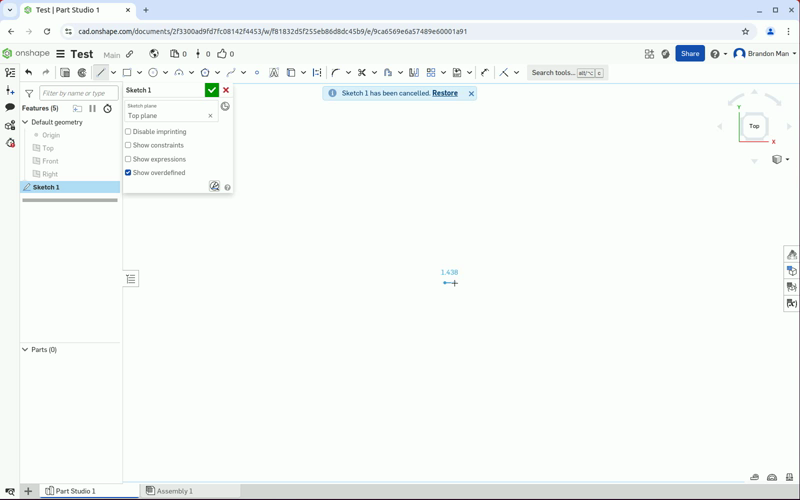
scroll(6)
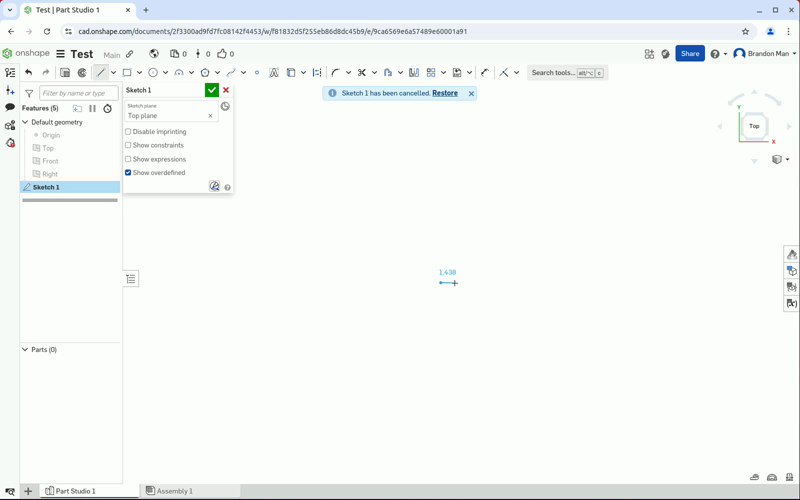
scroll(6)
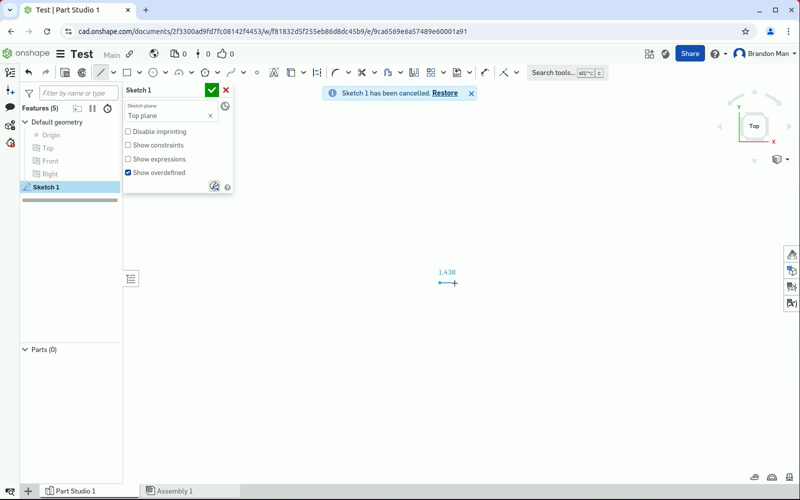
scroll(6)
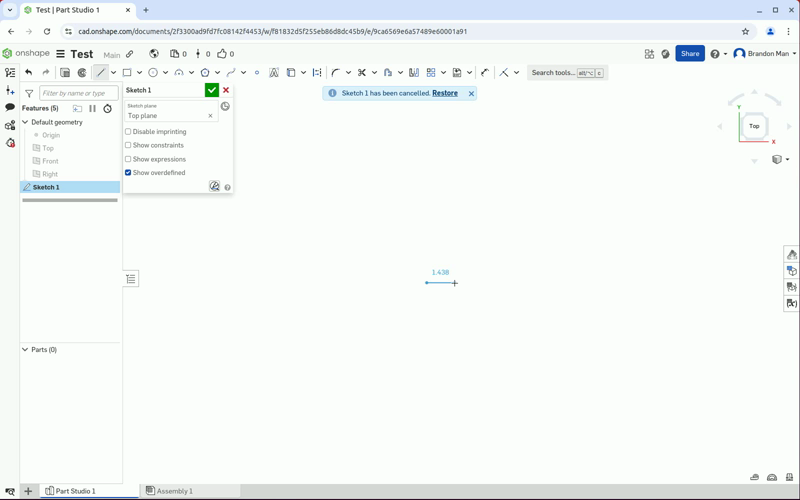
scroll(6)
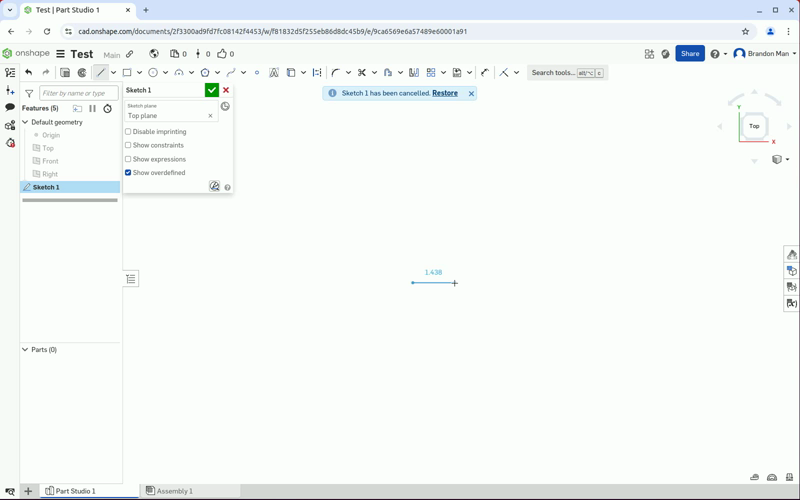
scroll(6)
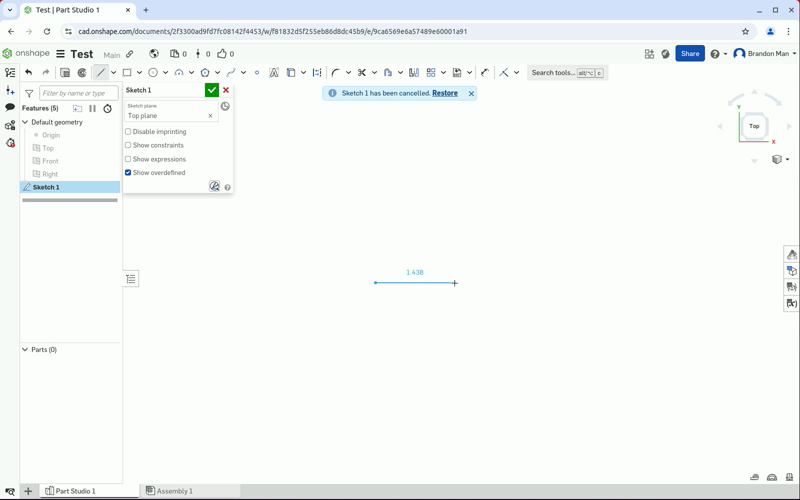
click(454, 282)
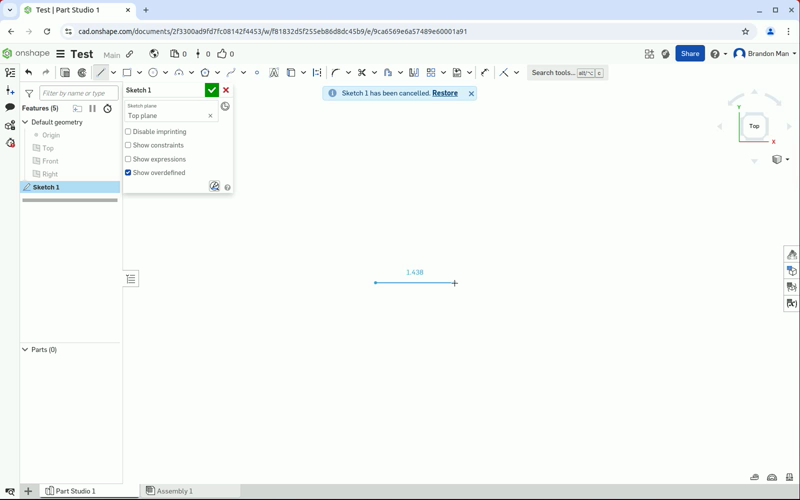
scroll(-6)
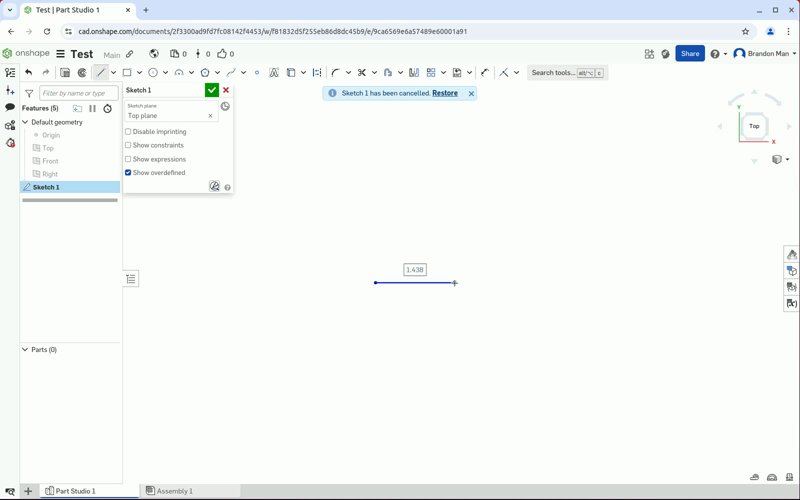
scroll(-6)
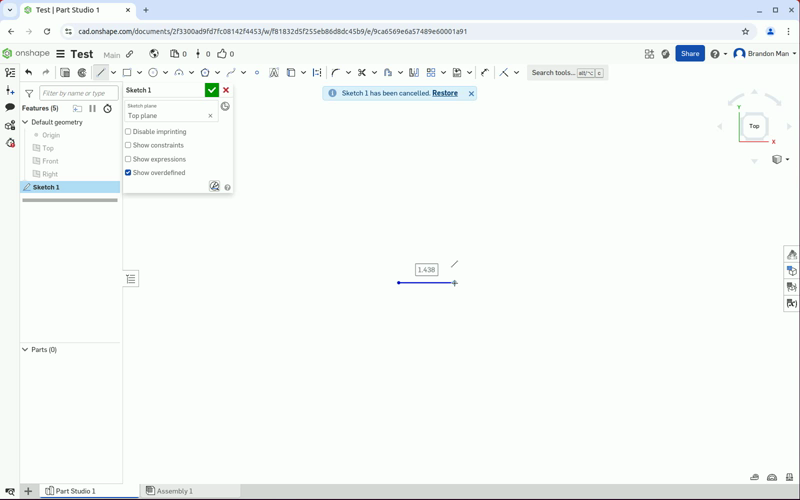
scroll(-6)
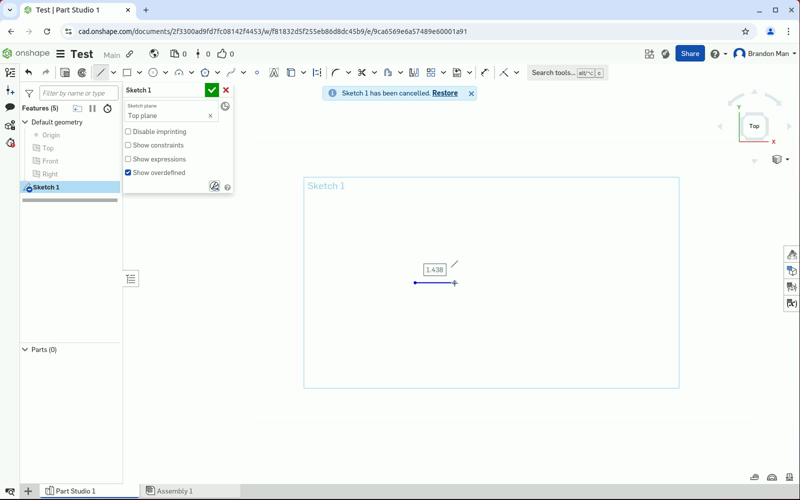
scroll(-6)
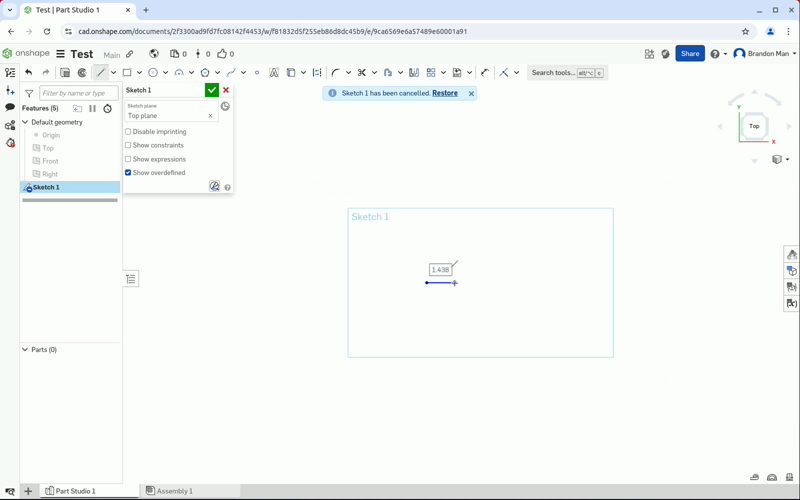
scroll(-6)
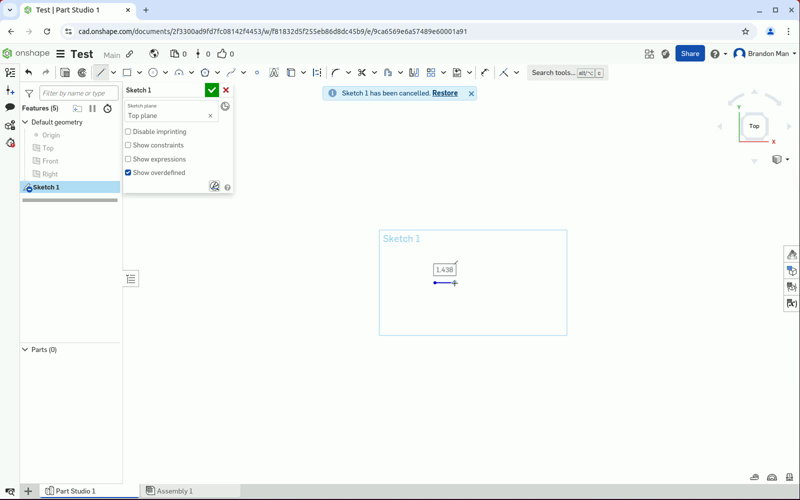
scroll(-6)
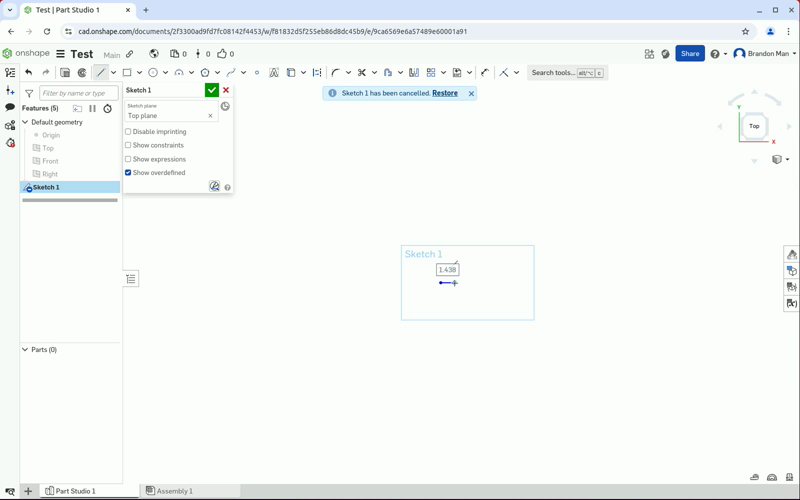
scroll(-6)
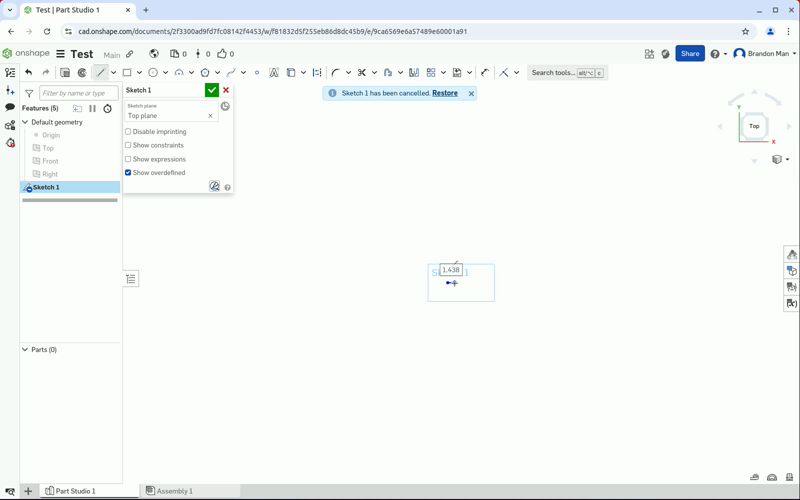
key_up(shift)
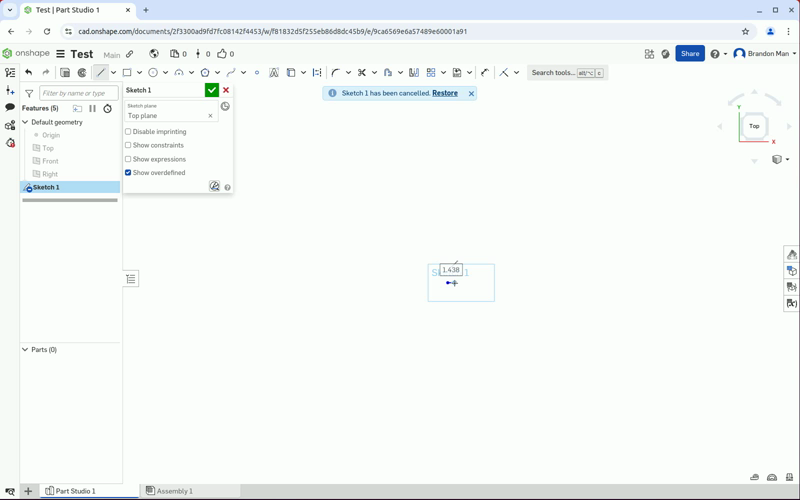
key(esc)
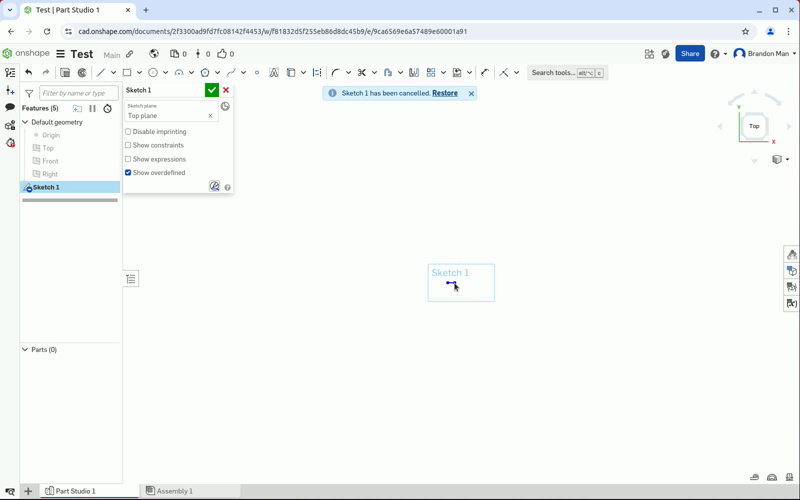
key(a)
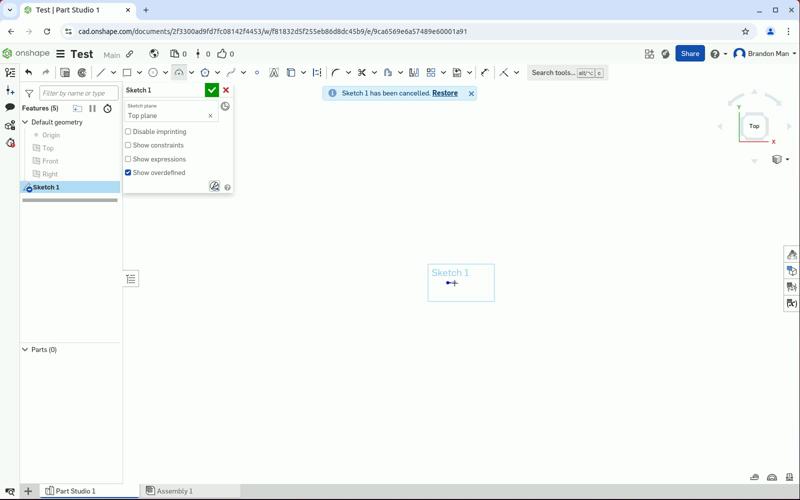
mouse_move(454, 282)
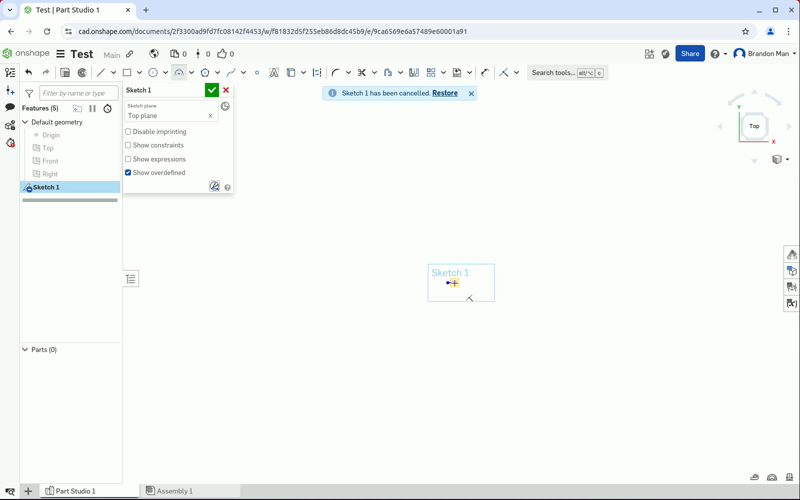
click(454, 282)
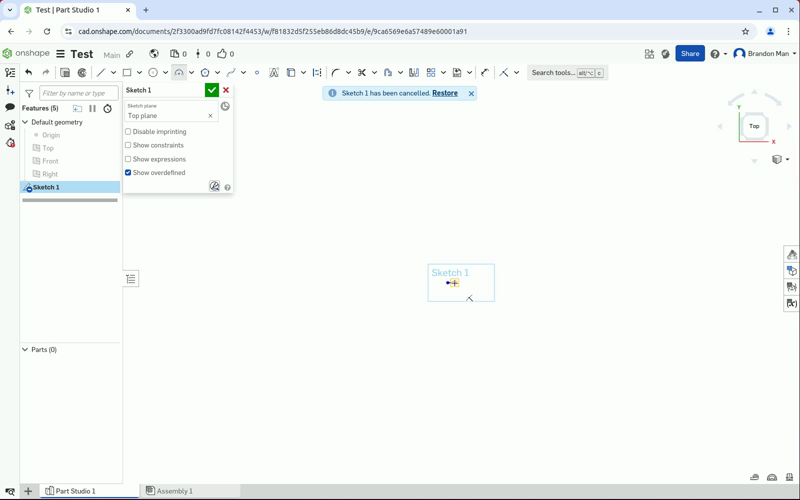
key_down(shift)
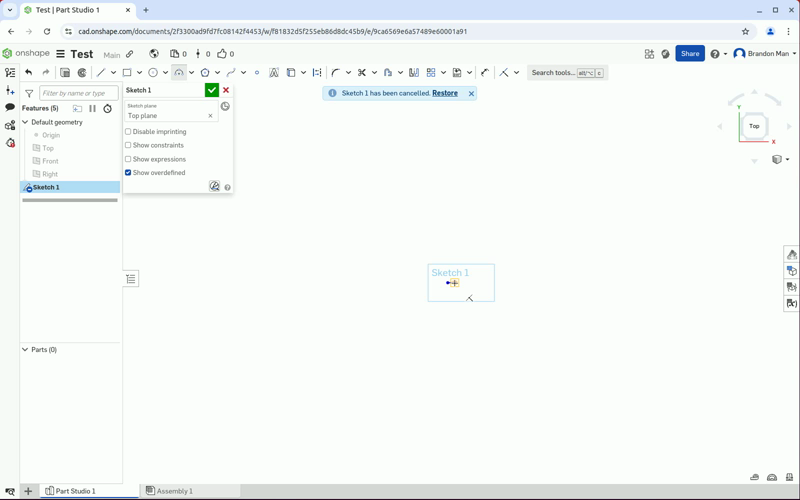
mouse_move(467, 282)
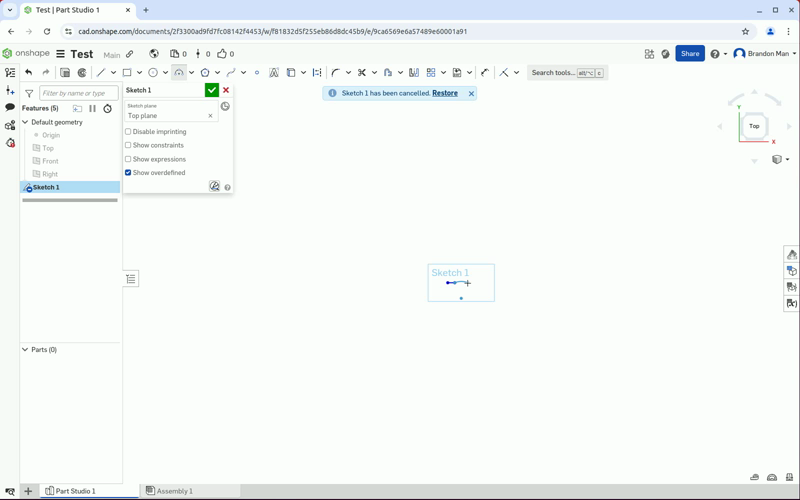
click(467, 282)
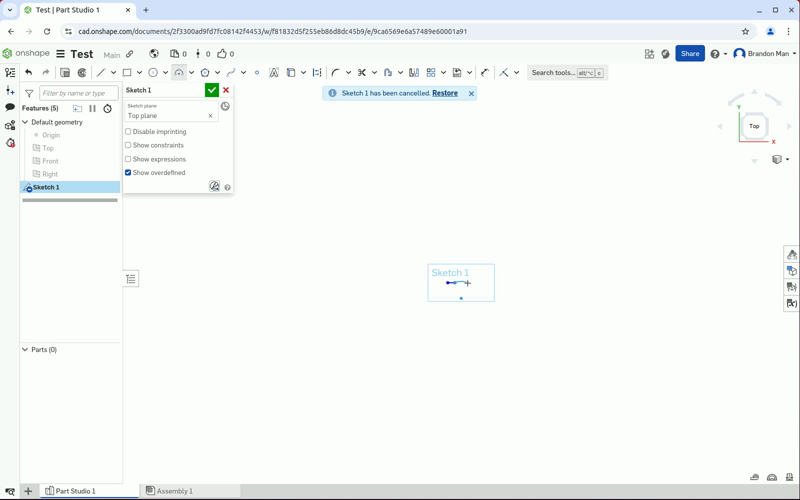
mouse_move(461, 269)
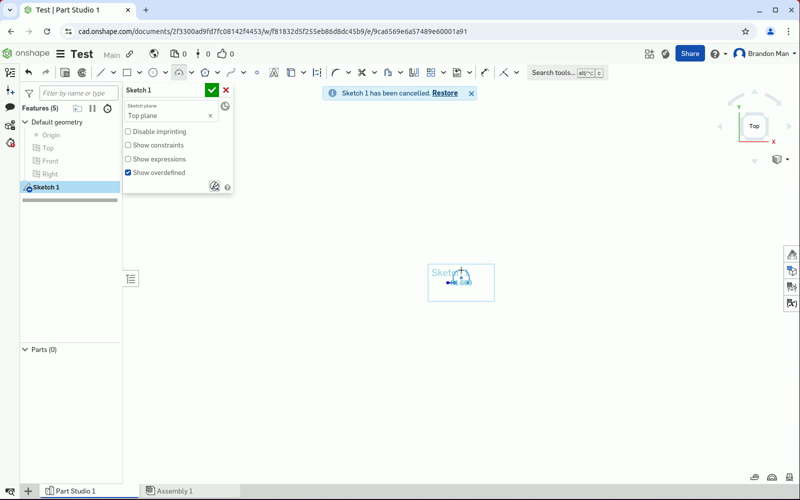
click(461, 269)
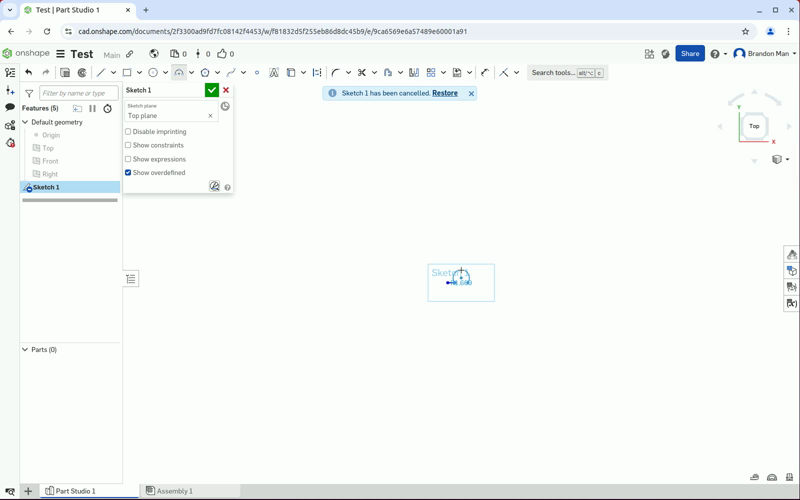
key_up(shift)
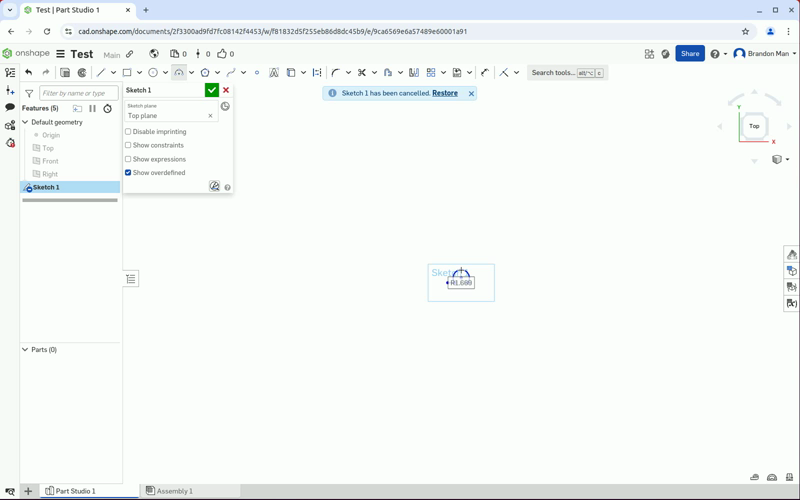
key(esc)
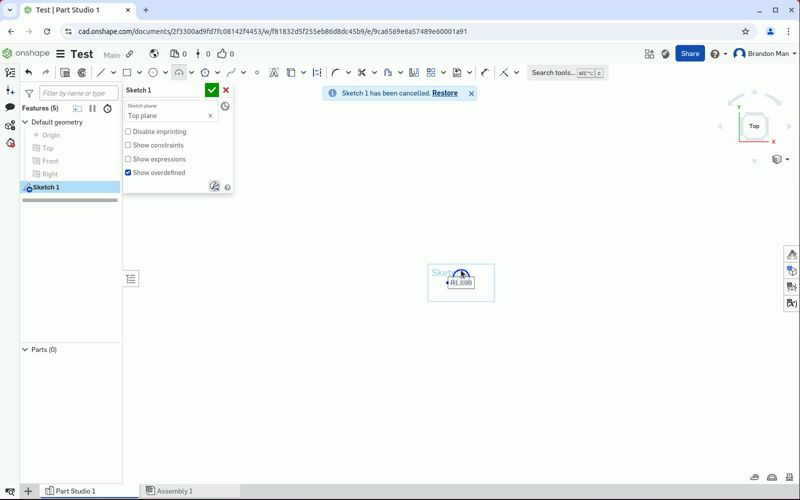
key(l)
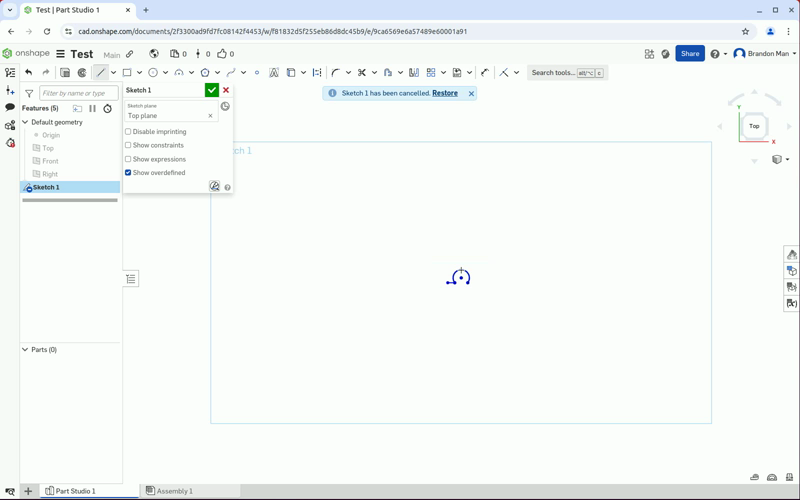
mouse_move(467, 282)
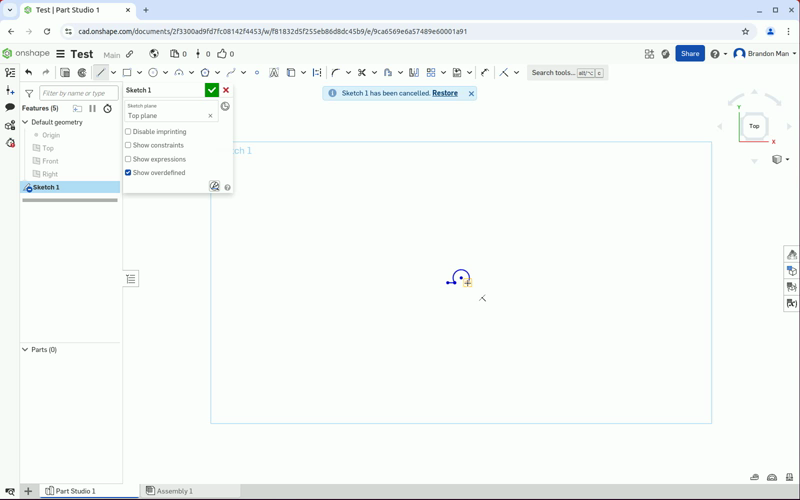
click(467, 282)
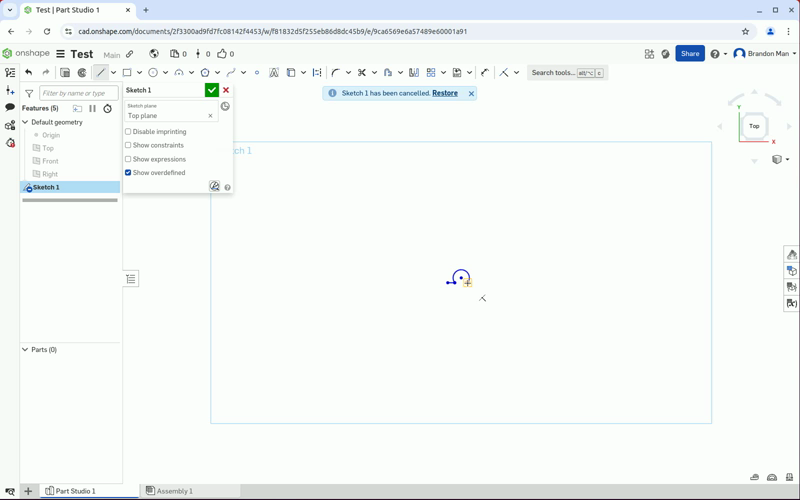
key_down(shift)
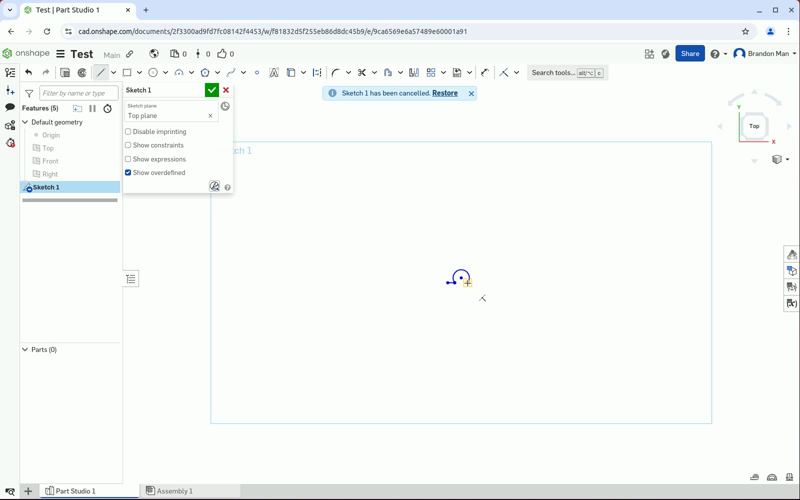
mouse_move(497, 282)
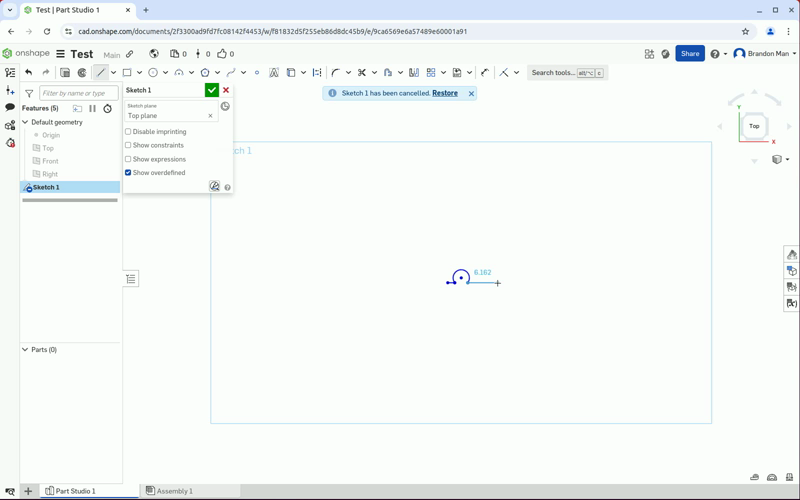
mouse_move(478, 282)
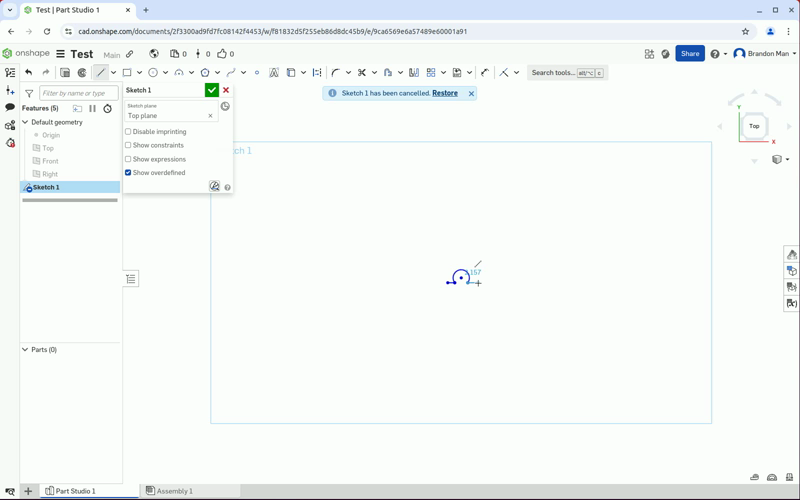
click(478, 282)
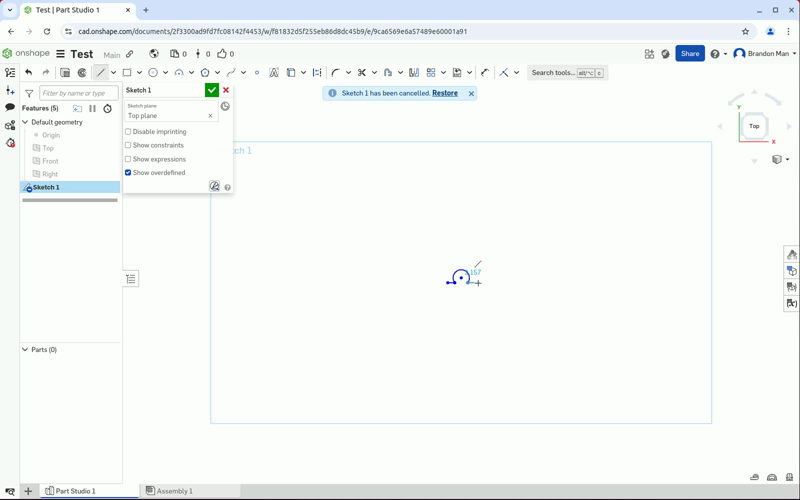
key_up(shift)
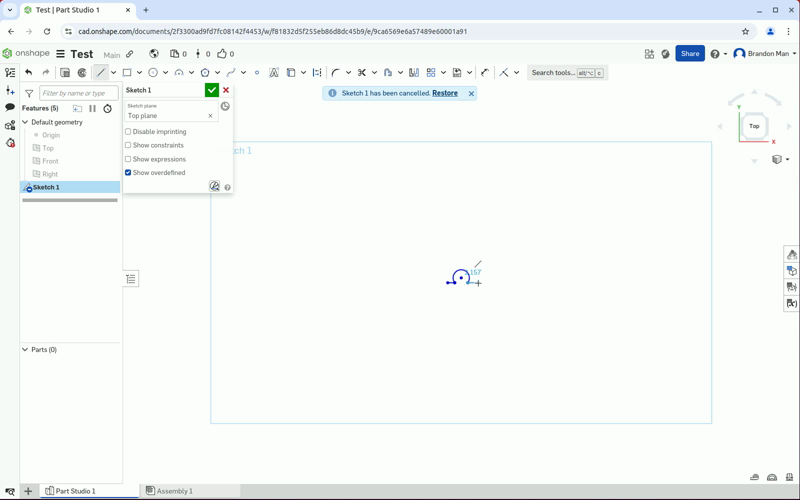
key(esc)
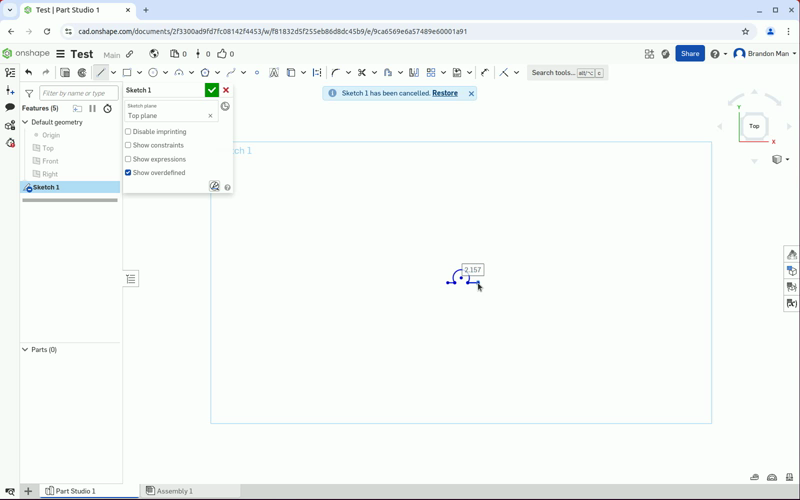
key(a)
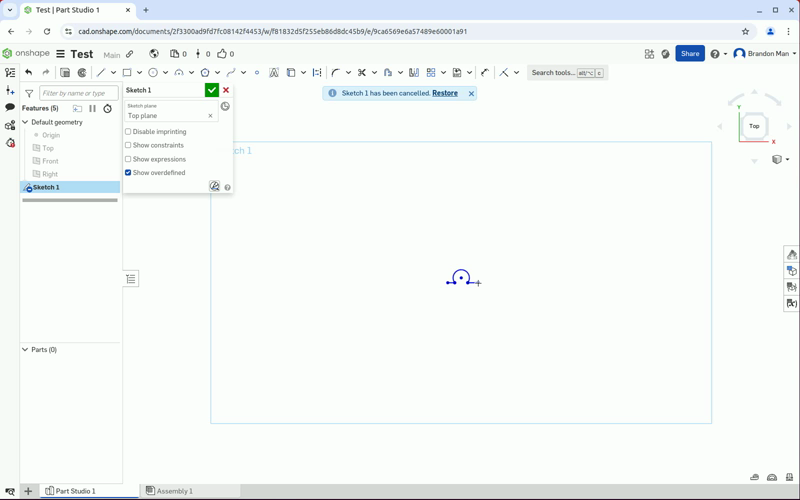
mouse_move(478, 282)
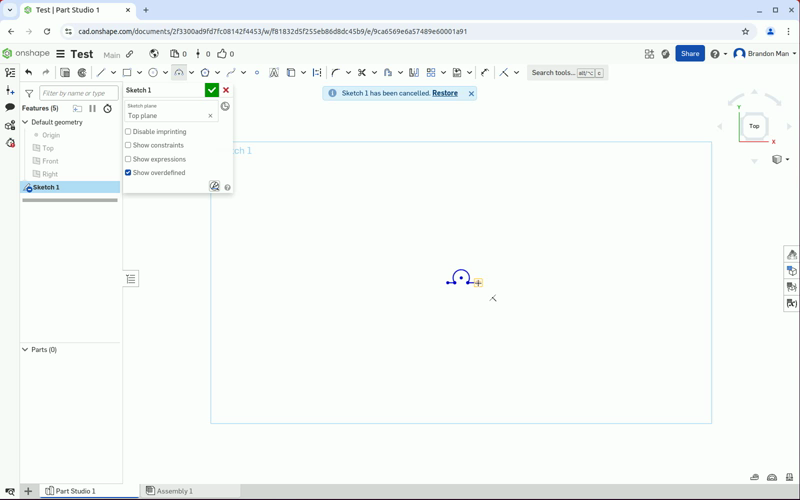
click(478, 282)
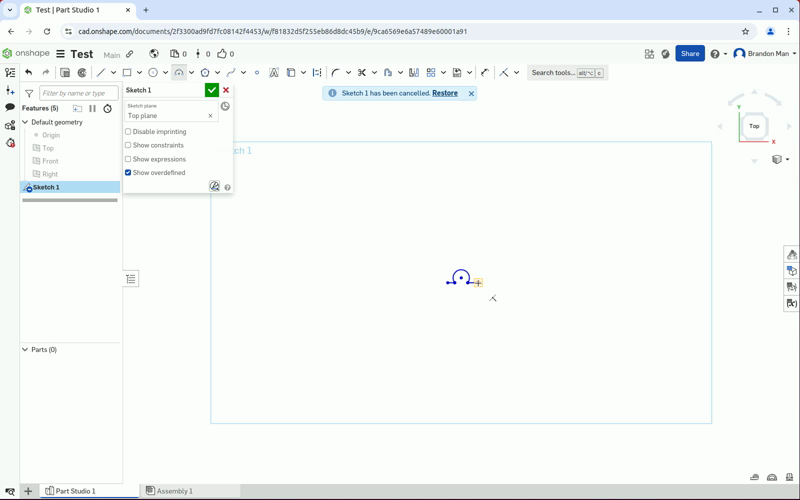
key_down(shift)
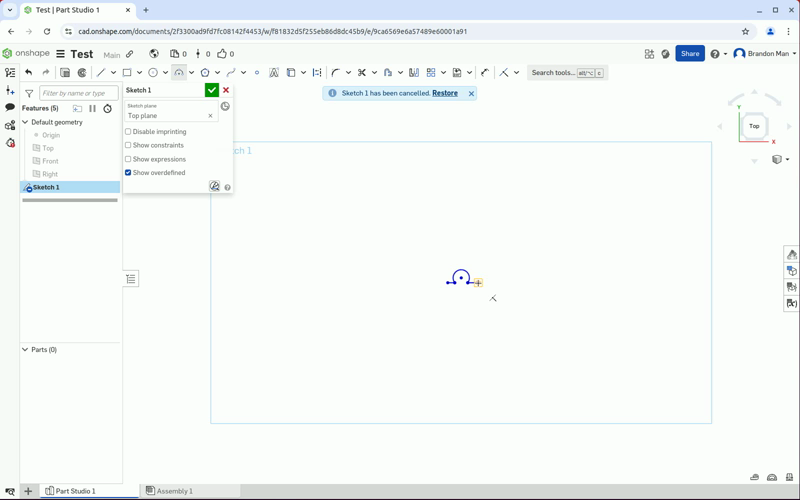
mouse_move(492, 282)
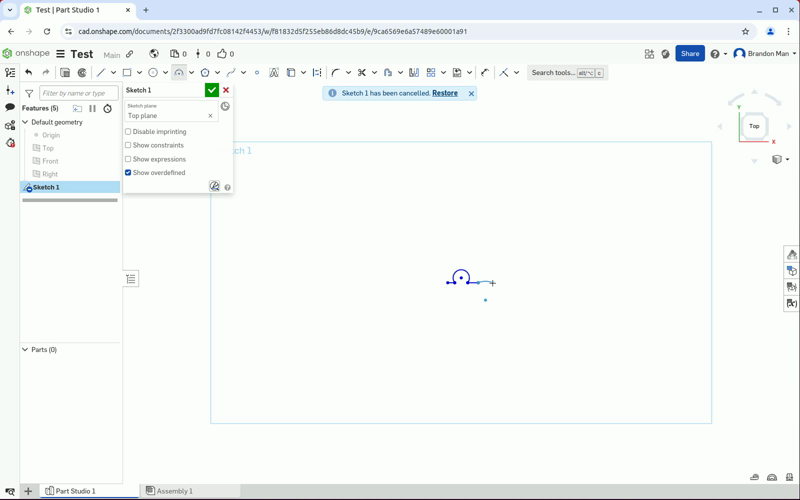
click(492, 282)
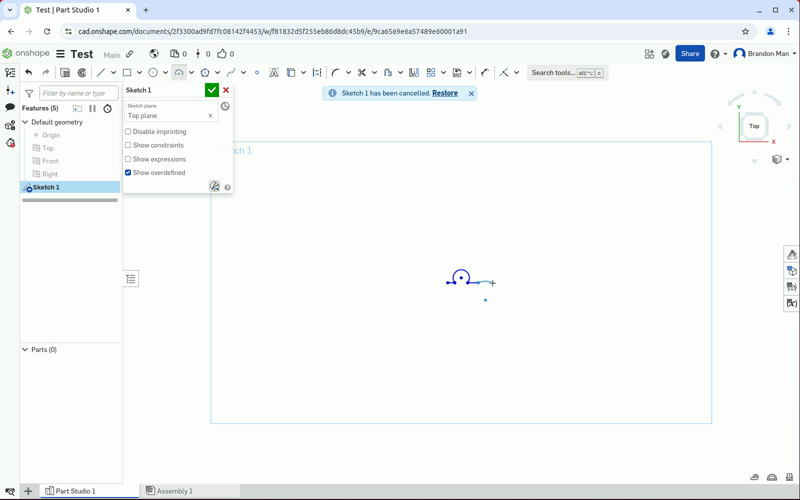
mouse_move(485, 268)
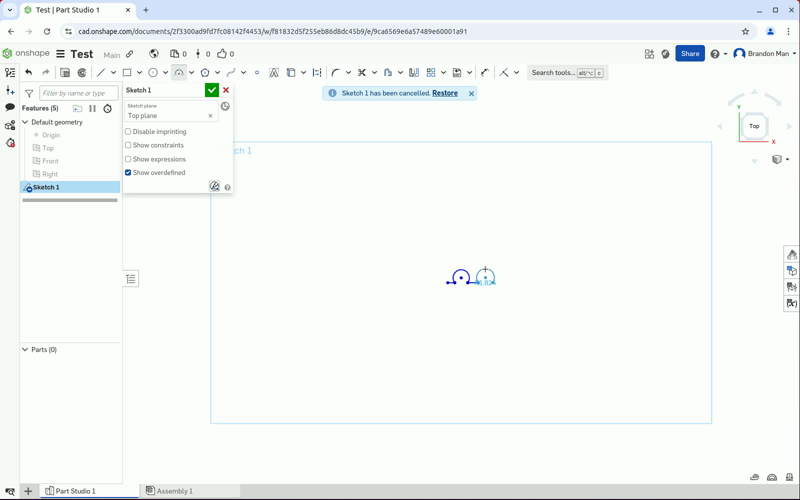
click(485, 268)
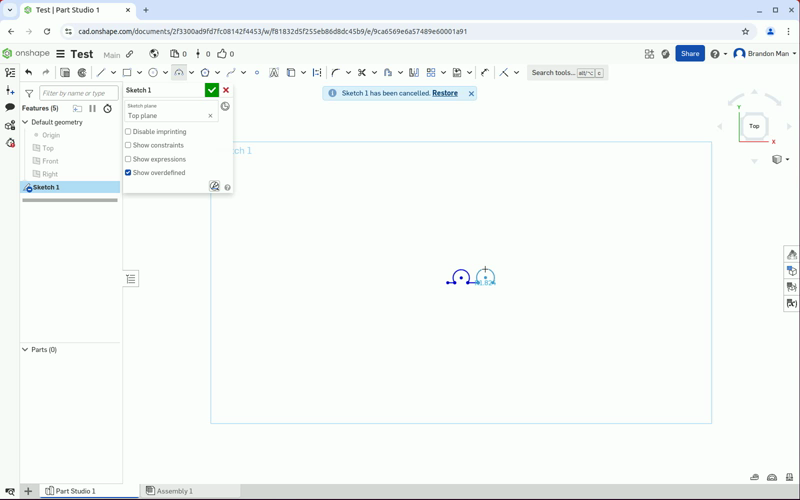
key_up(shift)
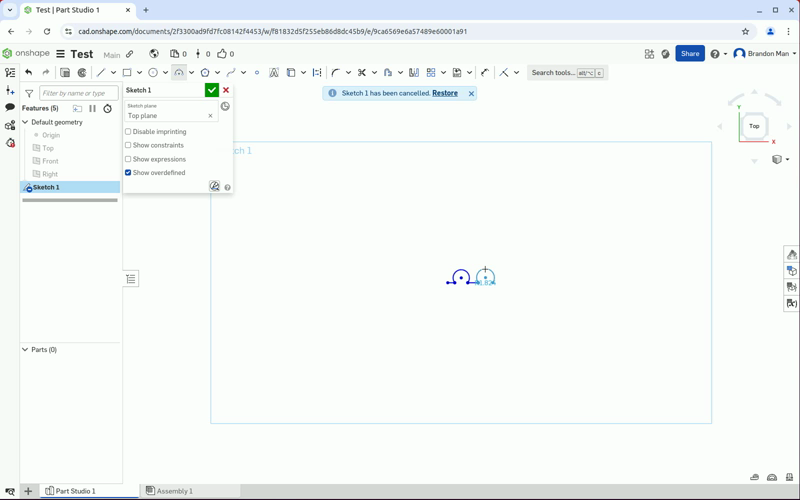
key(esc)
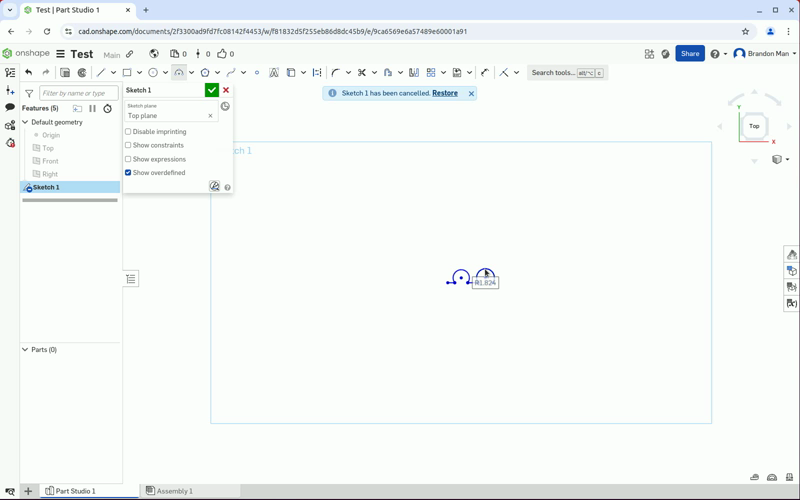
key(l)
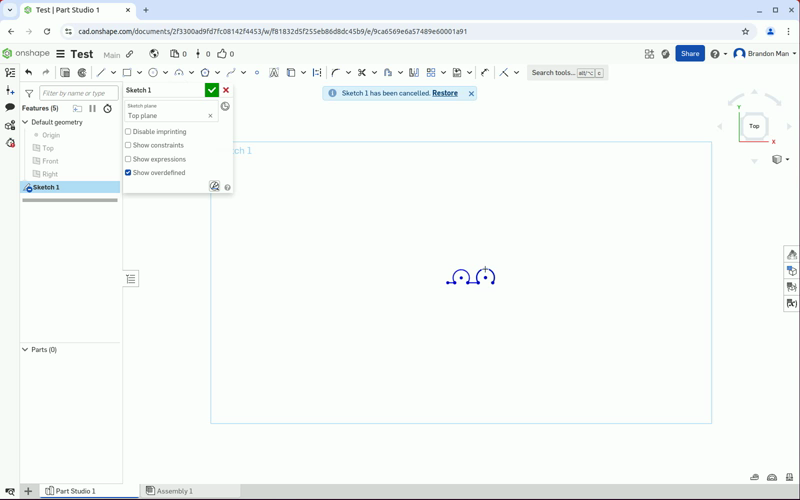
mouse_move(492, 282)
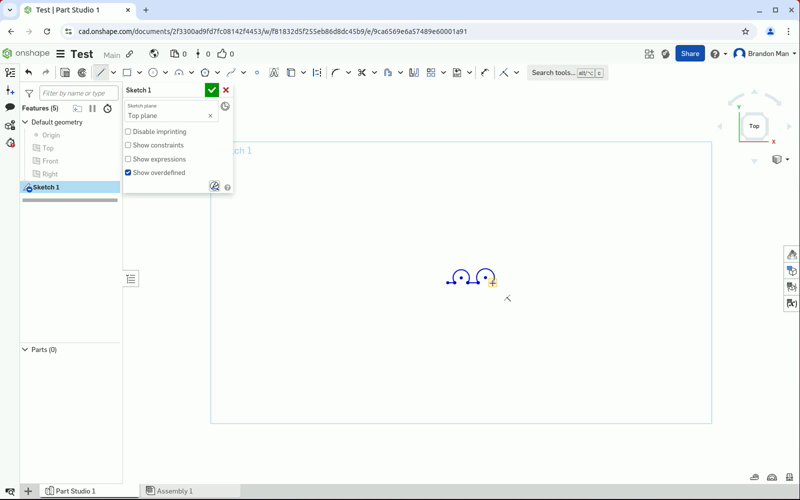
click(492, 282)
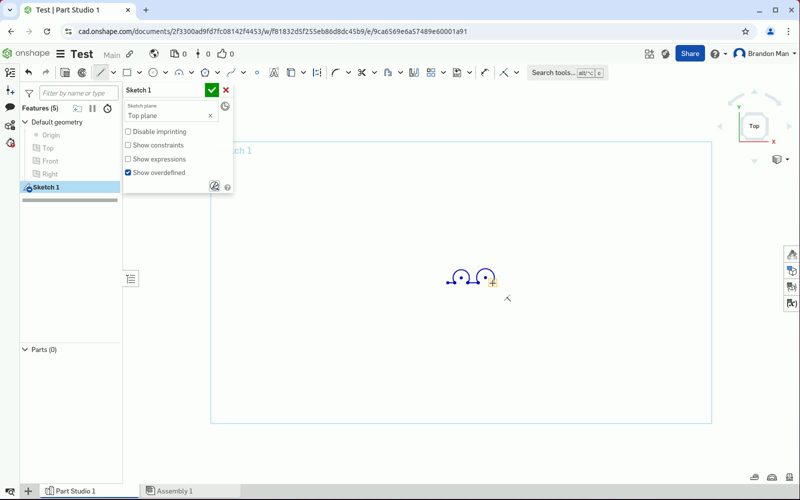
key_down(shift)
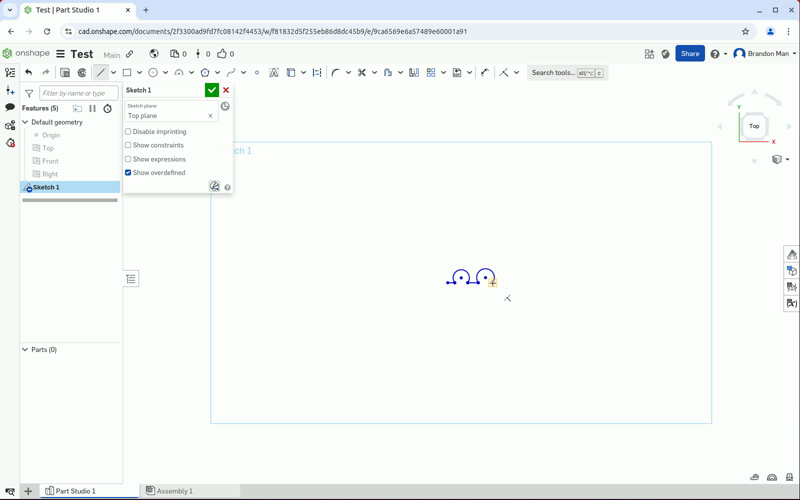
mouse_move(522, 282)
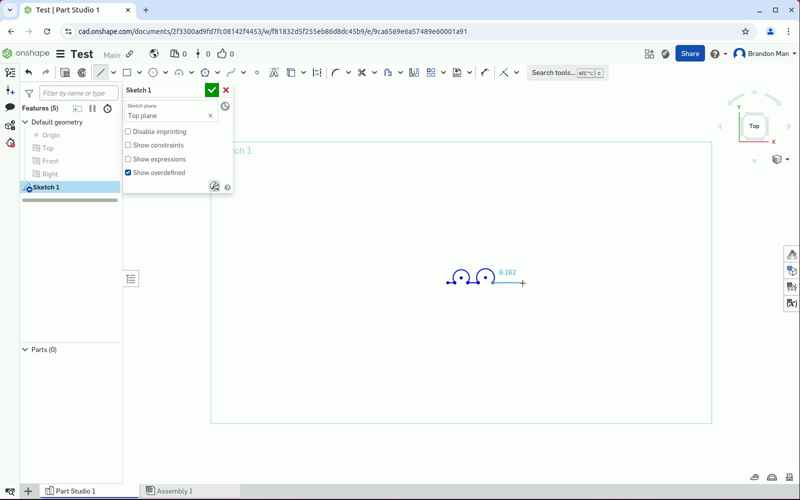
mouse_move(503, 282)
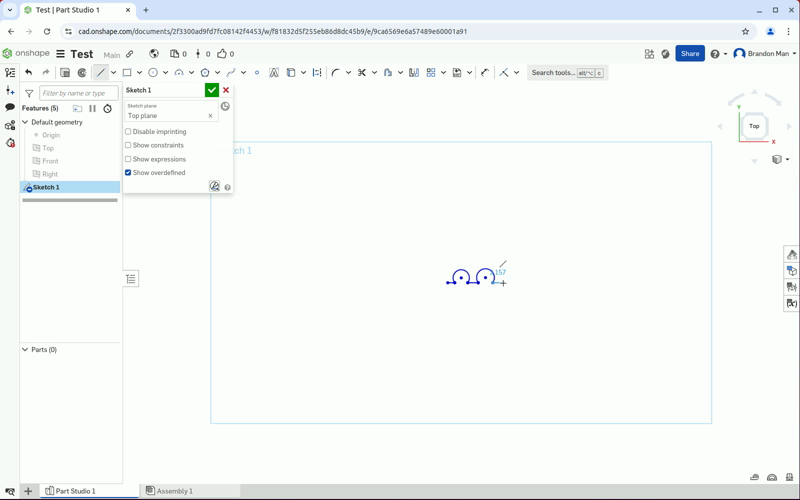
click(503, 282)
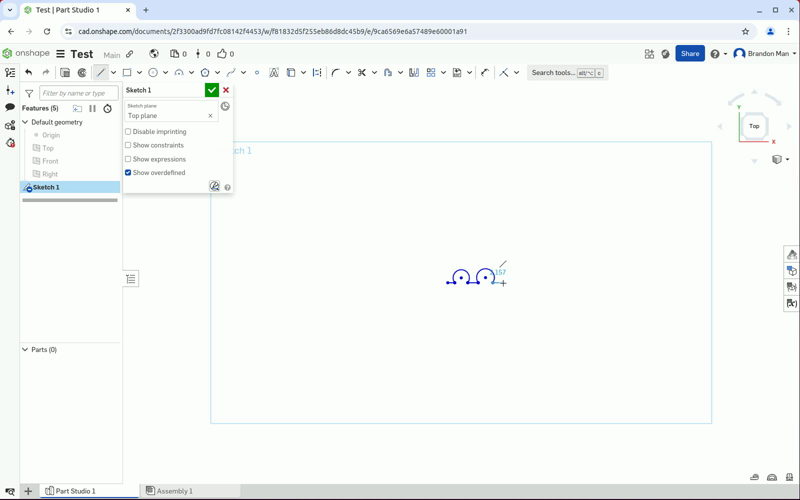
key_up(shift)
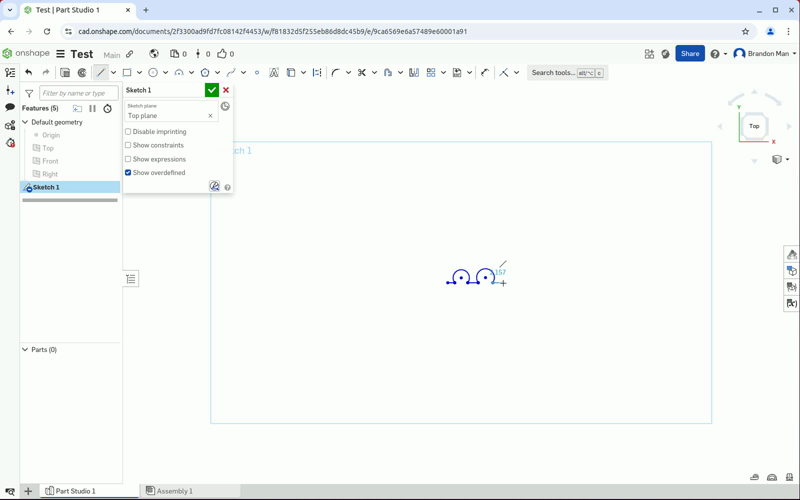
key(esc)
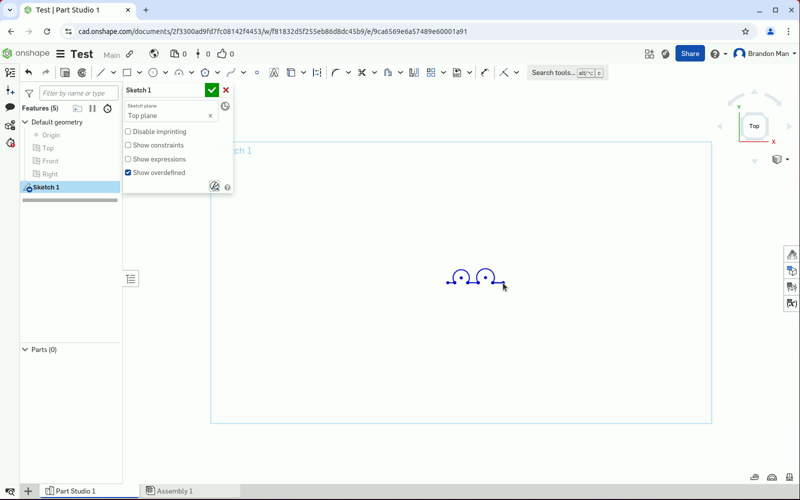
key(a)
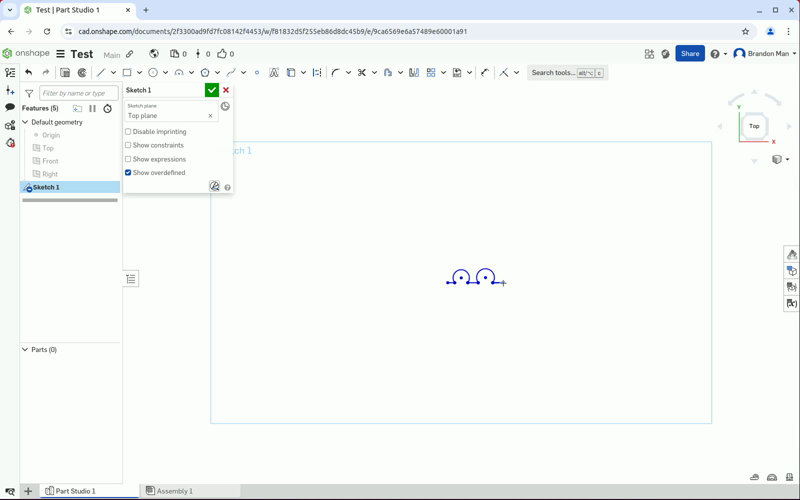
mouse_move(503, 282)
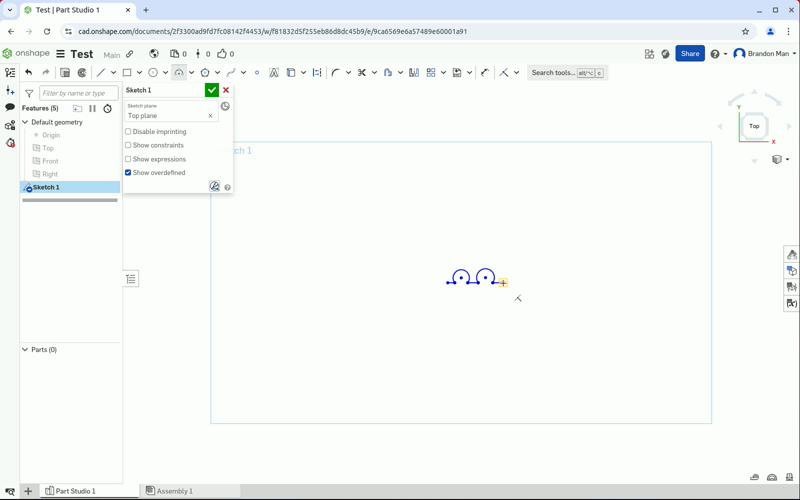
click(503, 282)
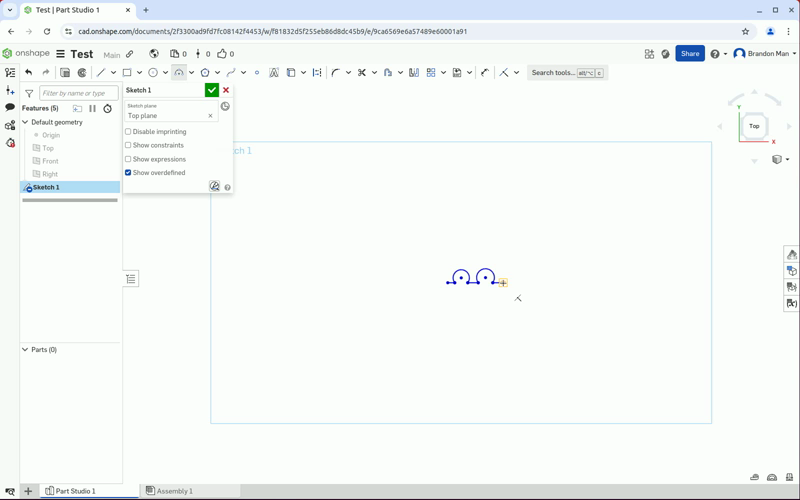
key_down(shift)
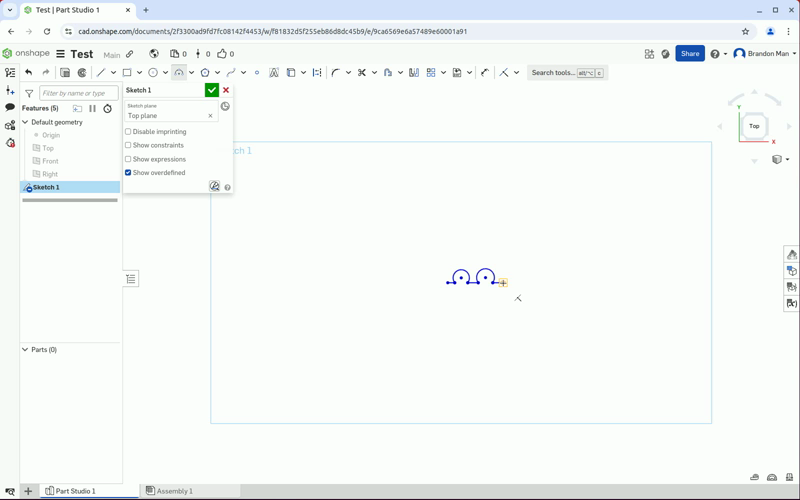
mouse_move(516, 282)
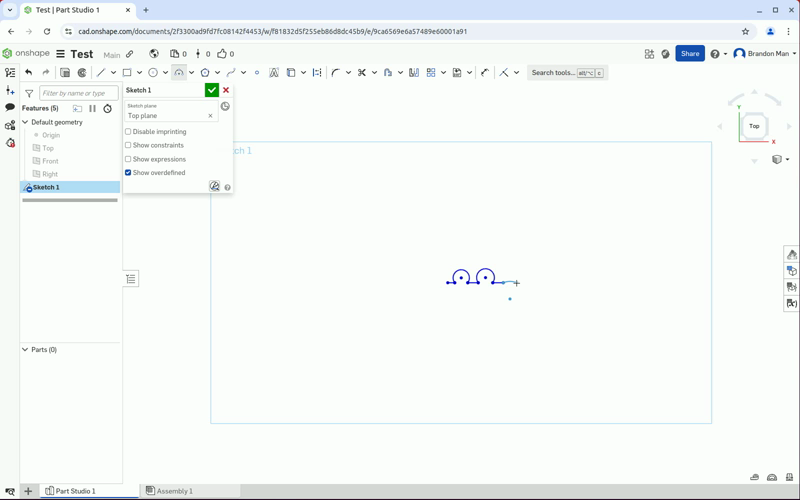
click(516, 282)
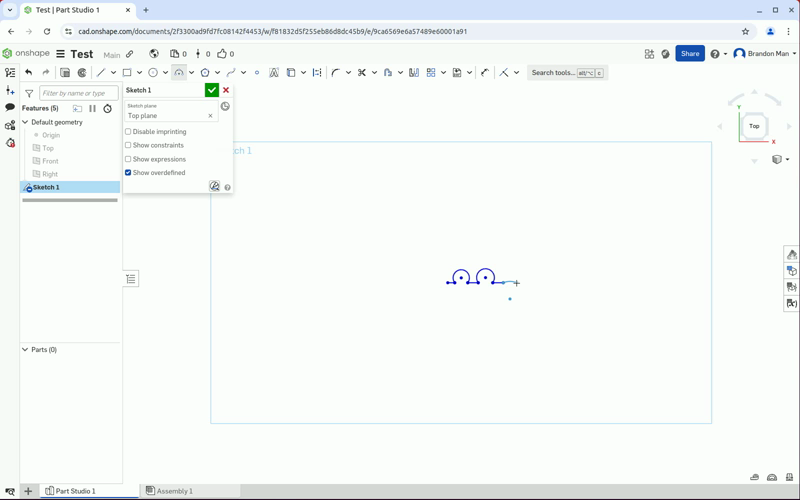
mouse_move(510, 269)
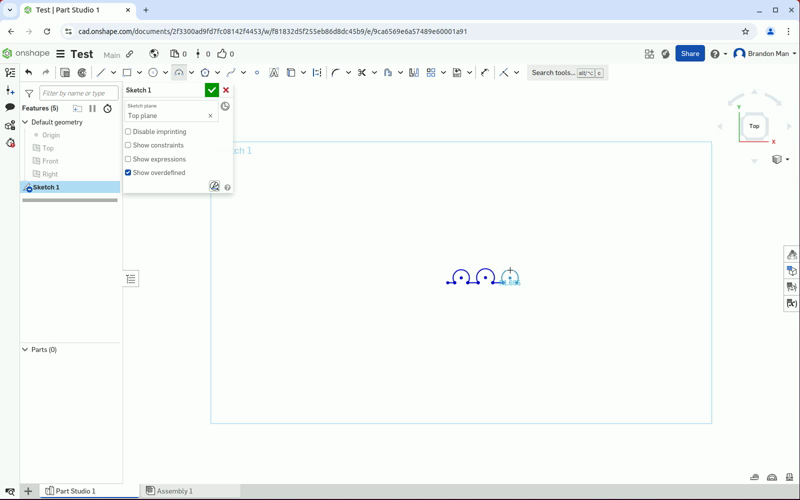
click(510, 269)
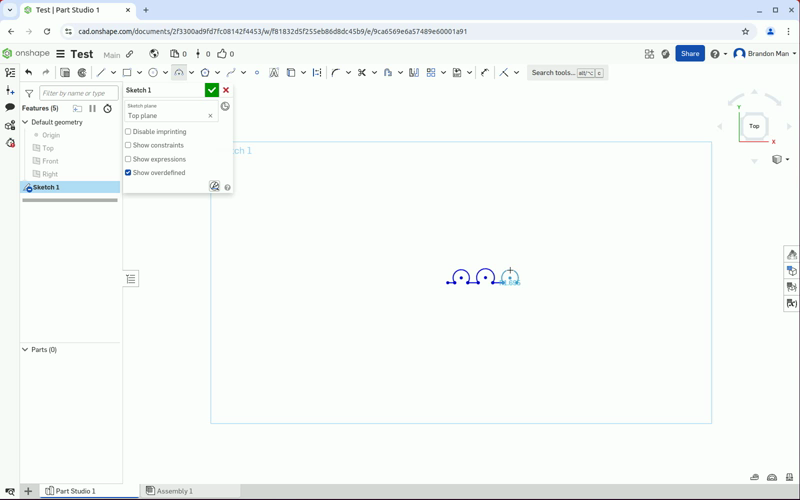
key_up(shift)
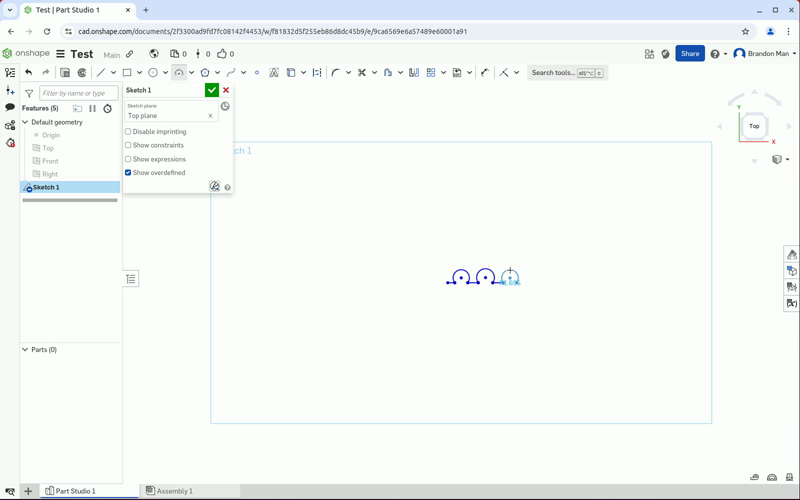
key(esc)
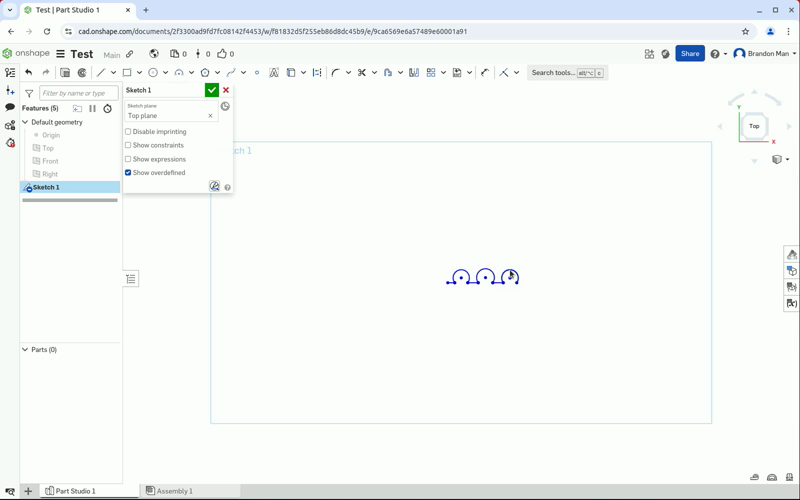
key(l)
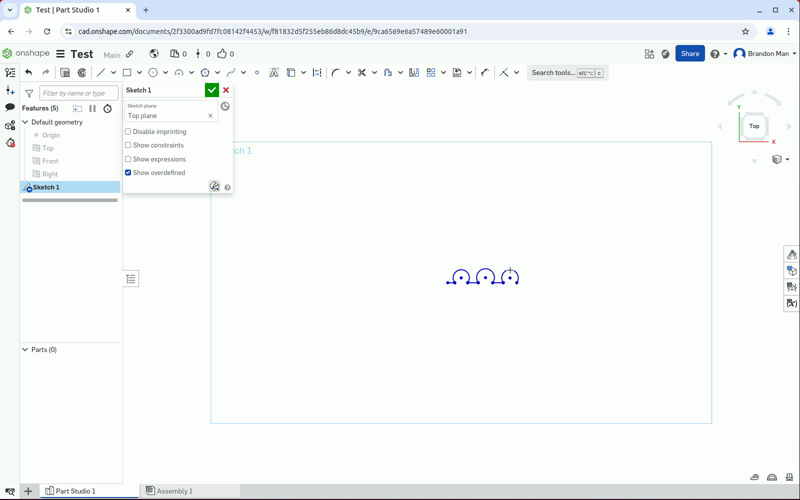
mouse_move(516, 282)
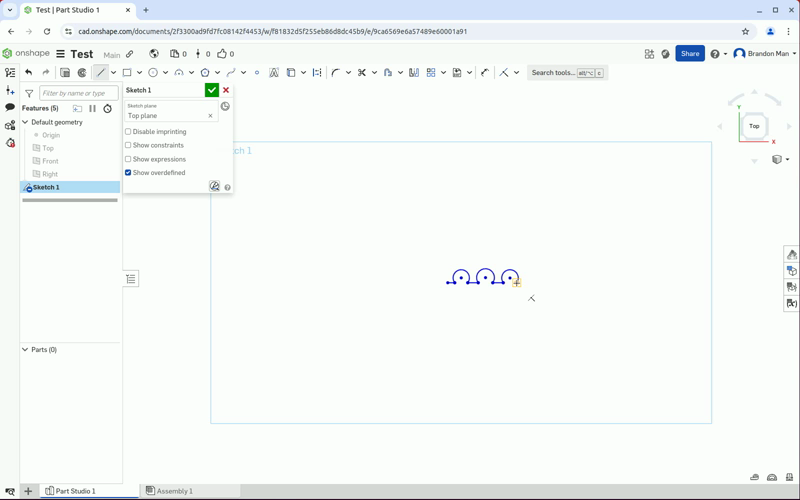
click(516, 282)
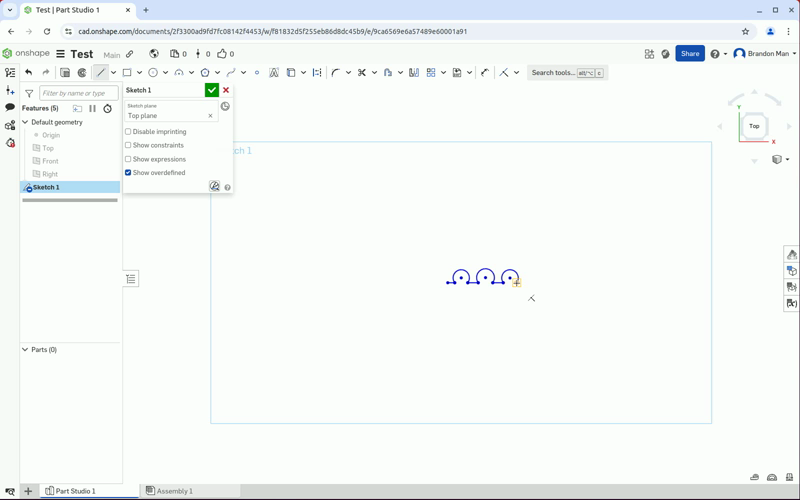
key_down(shift)
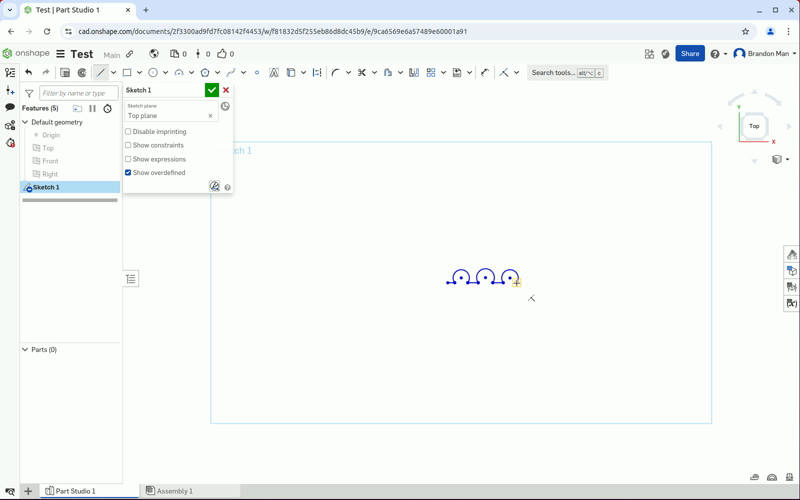
mouse_move(546, 282)
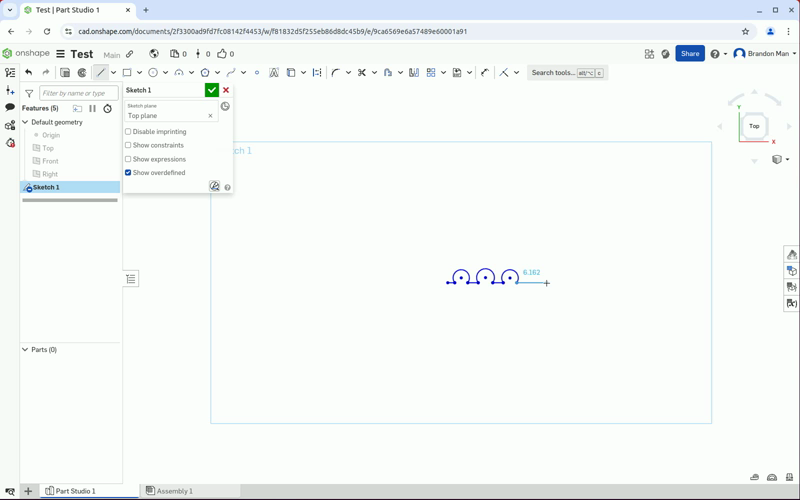
mouse_move(527, 282)
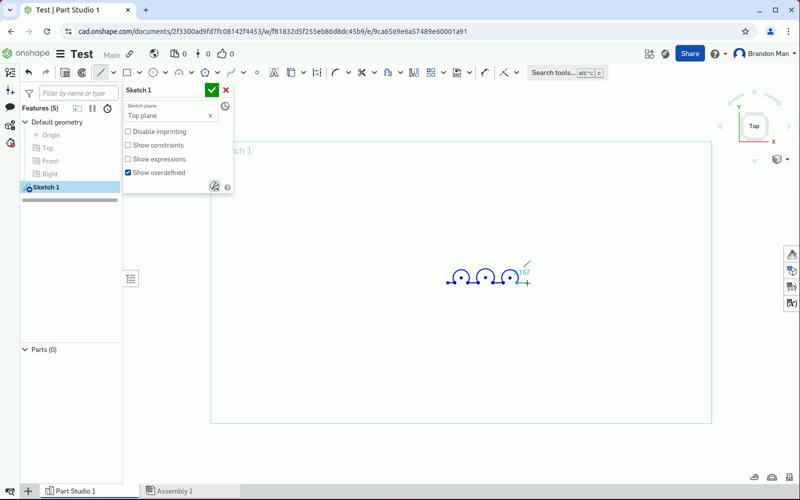
click(527, 282)
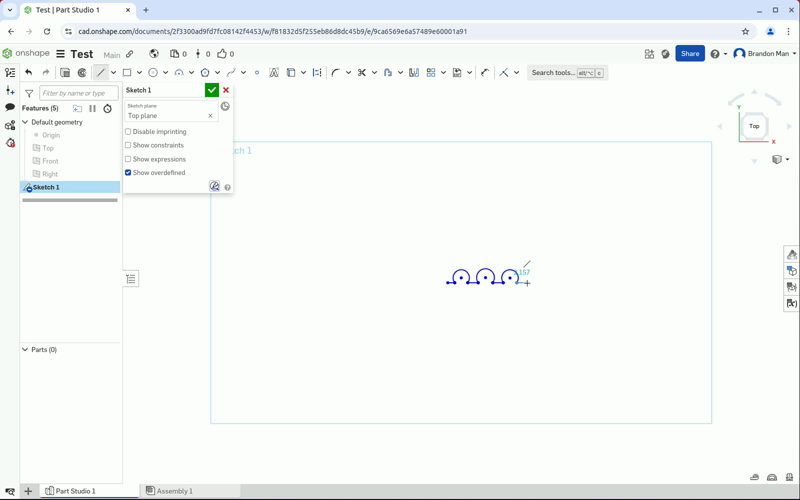
key_up(shift)
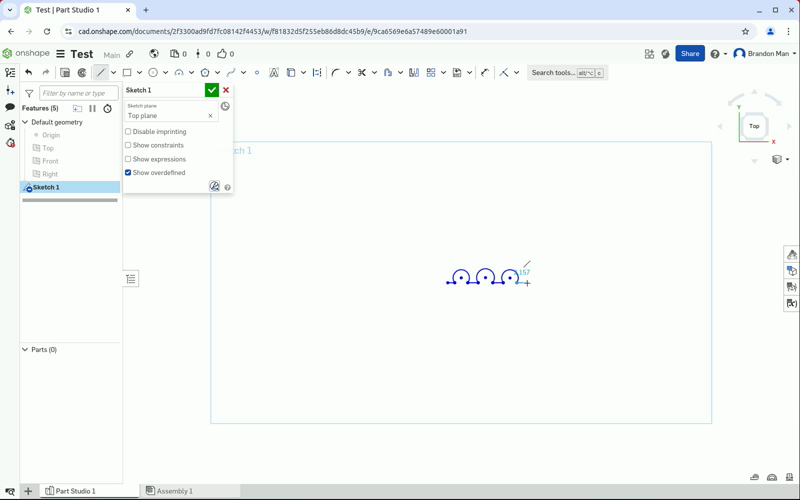
key(esc)
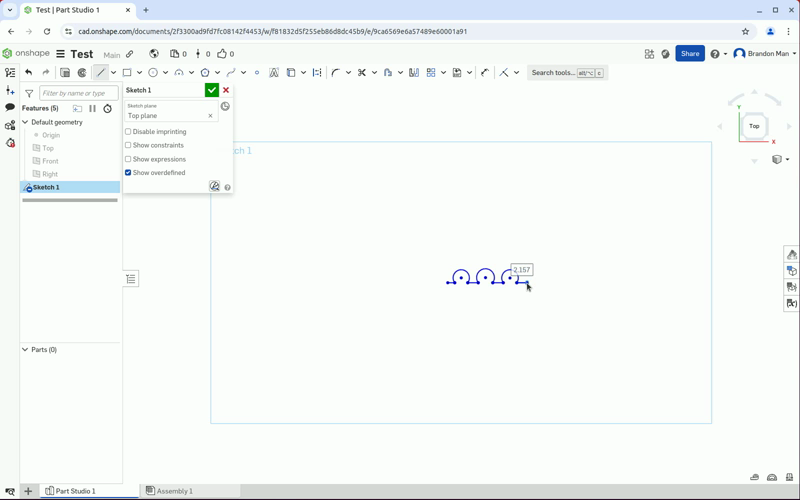
key(a)
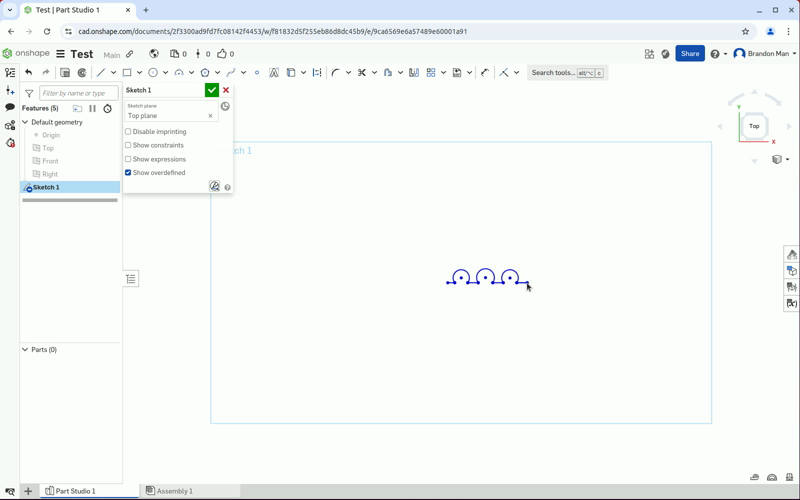
mouse_move(527, 282)
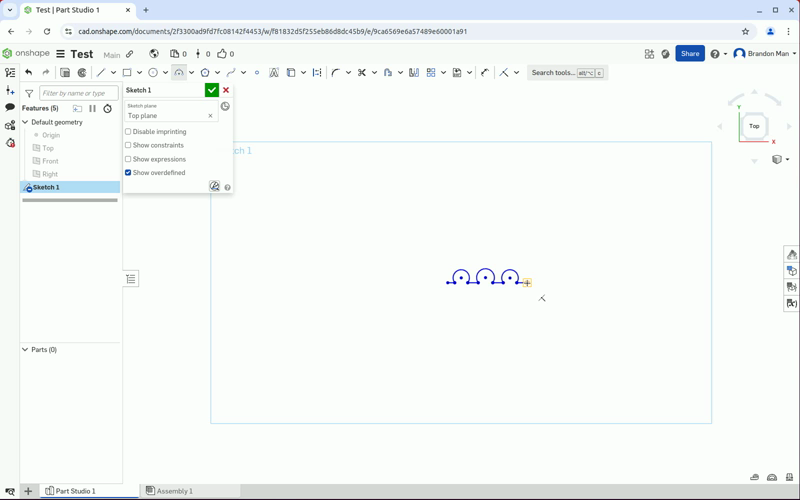
click(527, 282)
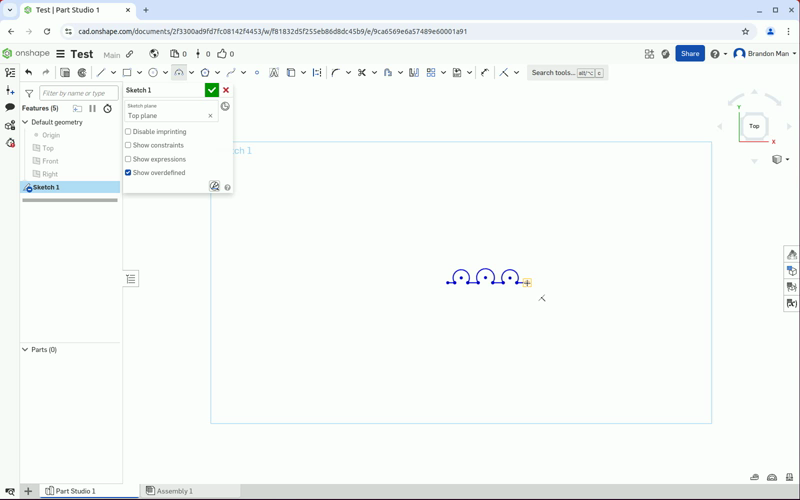
key_down(shift)
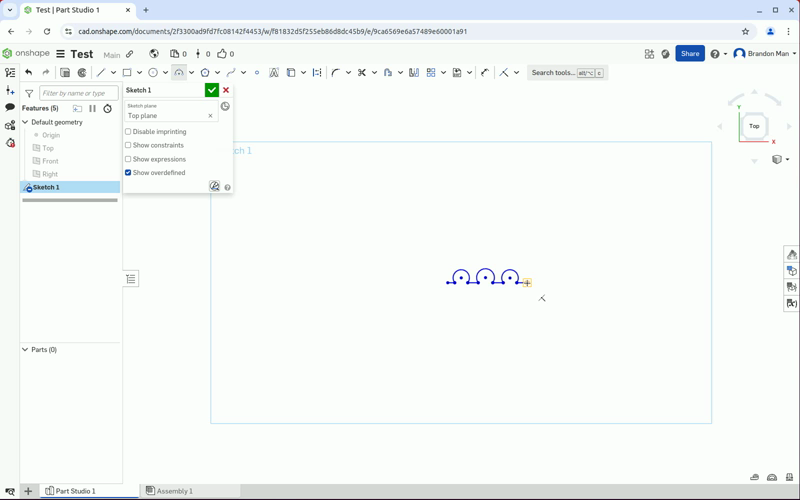
mouse_move(541, 282)
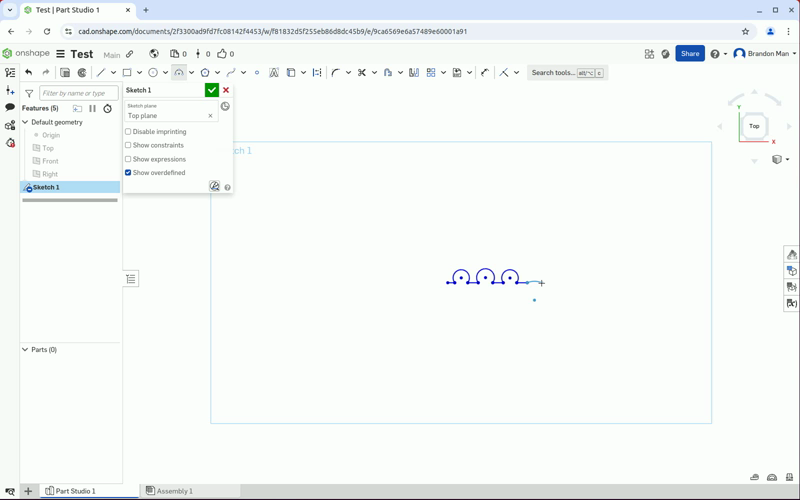
click(541, 282)
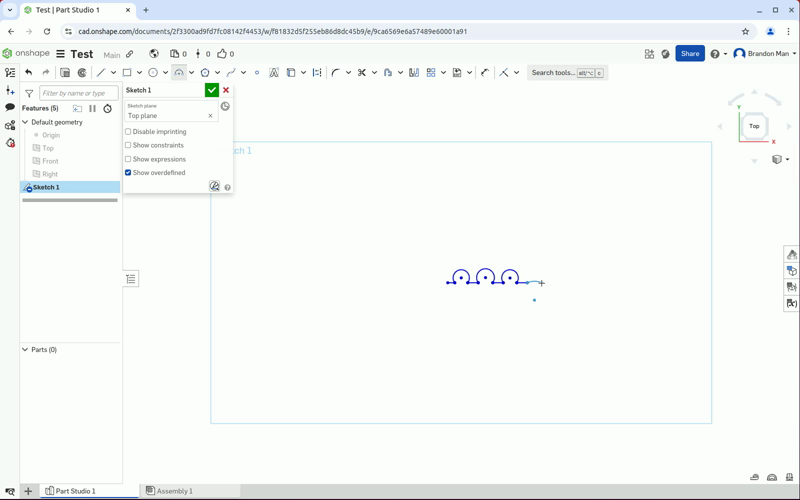
mouse_move(534, 268)
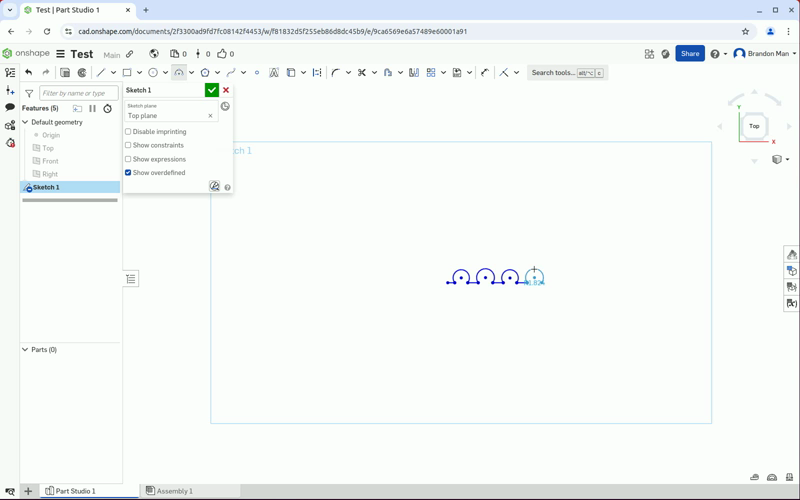
click(534, 268)
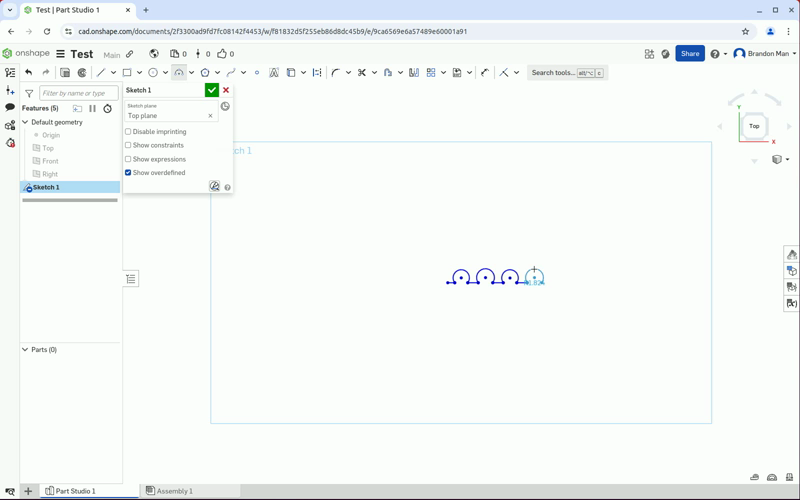
key_up(shift)
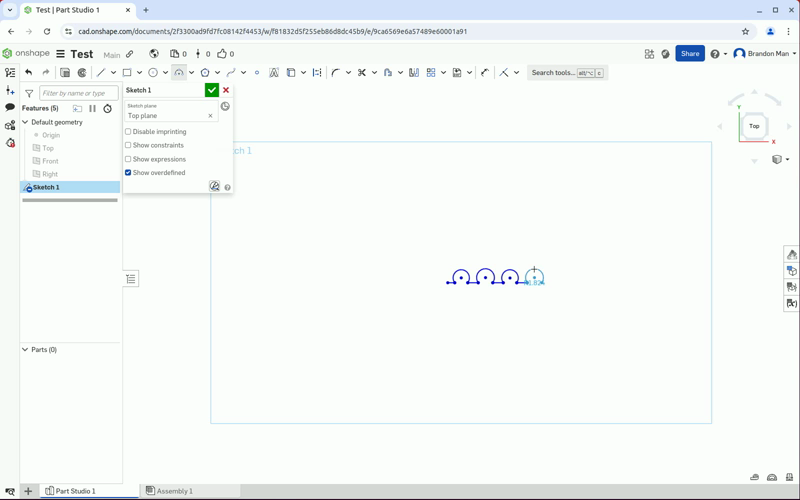
key(esc)
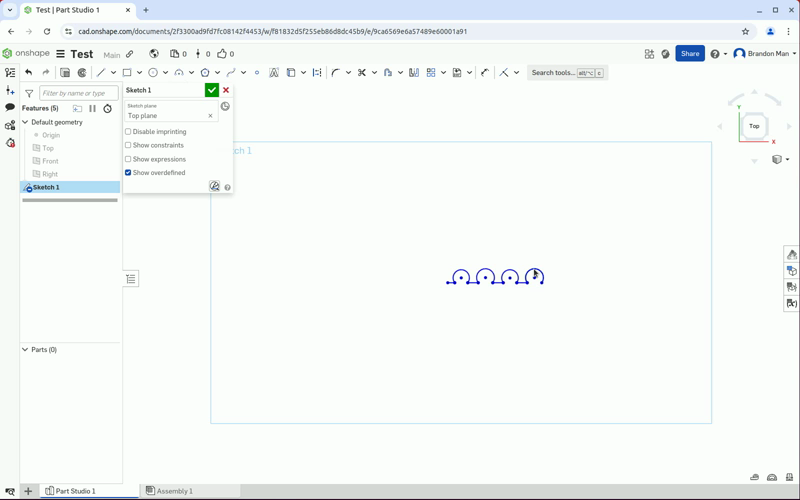
key(l)
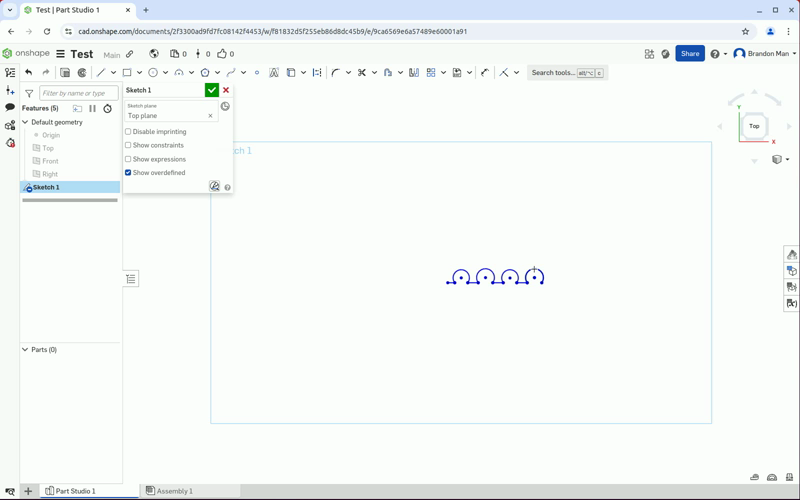
mouse_move(541, 282)
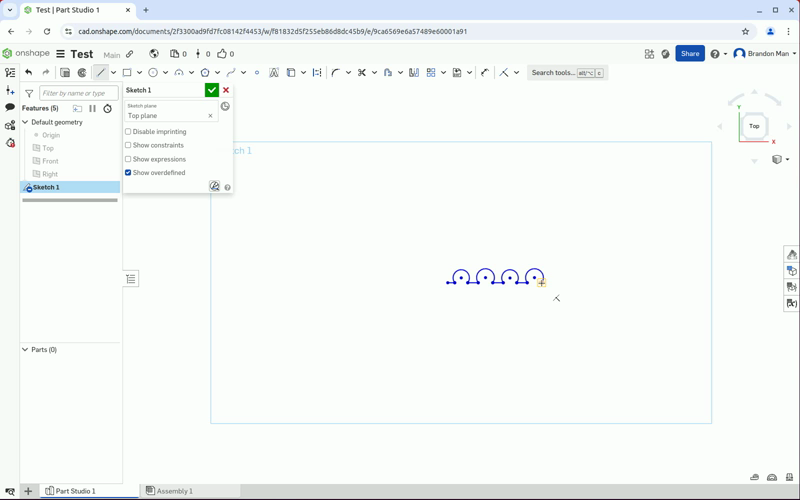
click(541, 282)
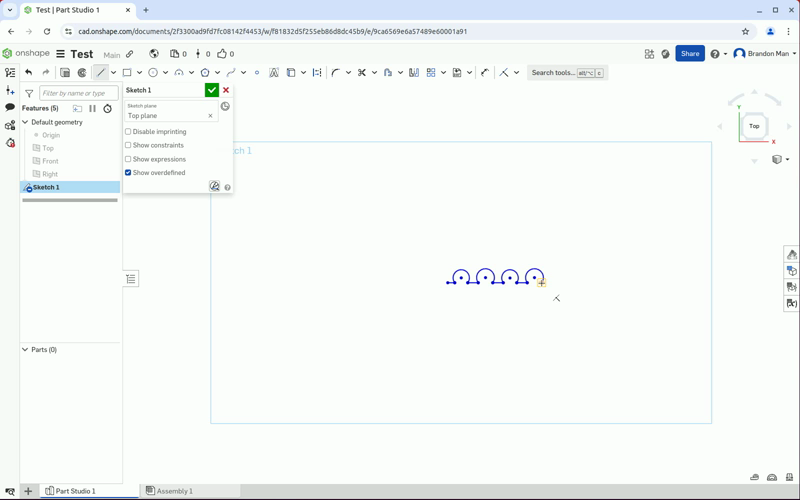
key_down(shift)
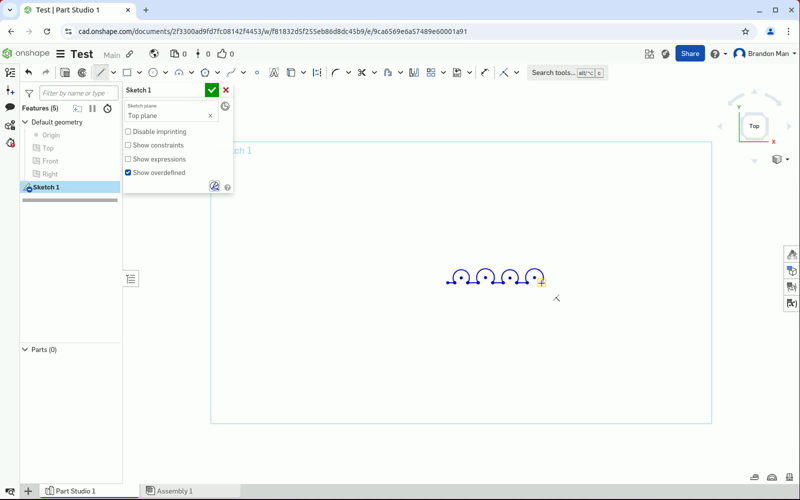
mouse_move(571, 282)
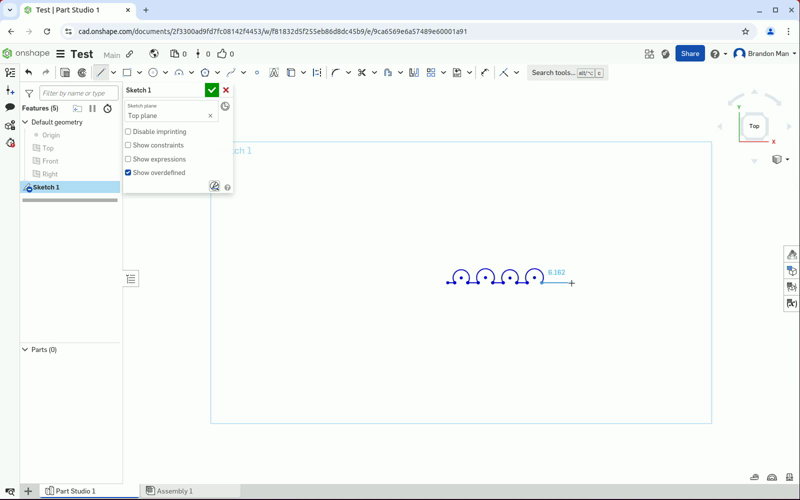
mouse_move(552, 282)
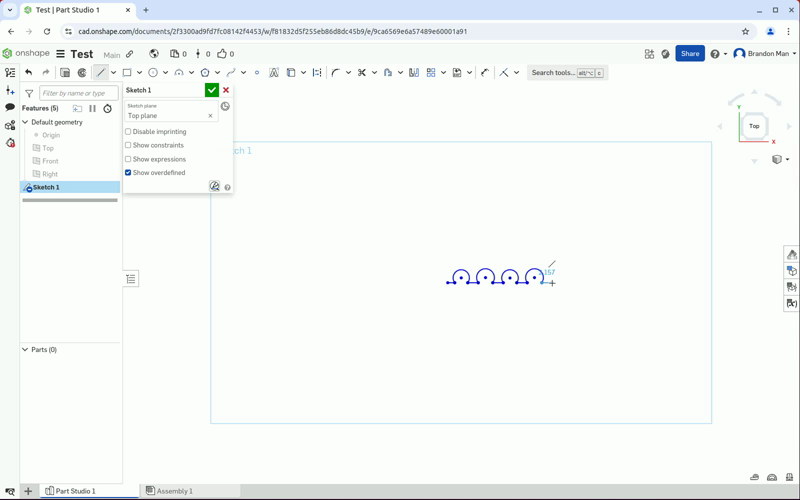
click(552, 282)
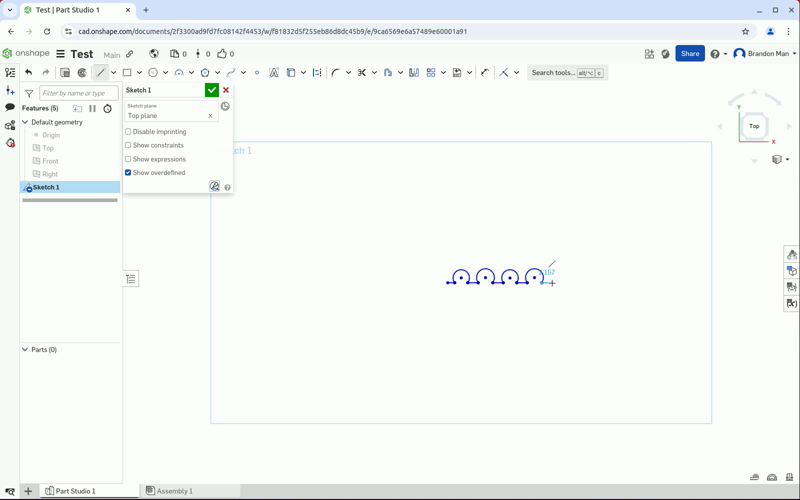
key_up(shift)
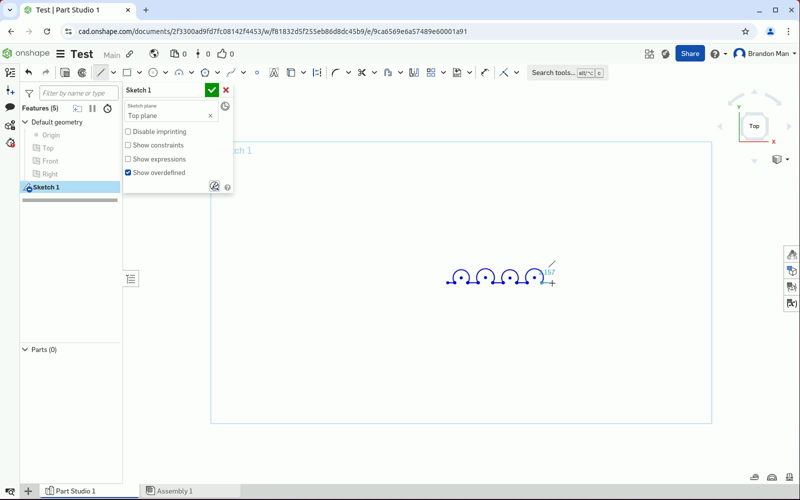
key(esc)
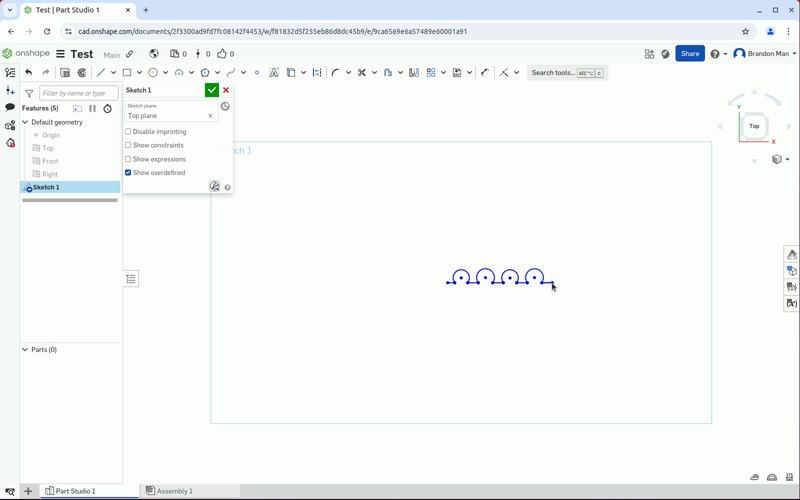
key(a)
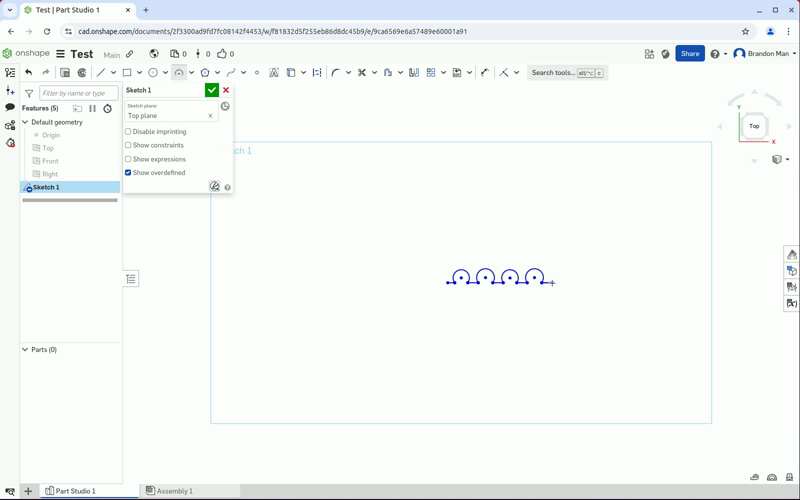
mouse_move(552, 282)
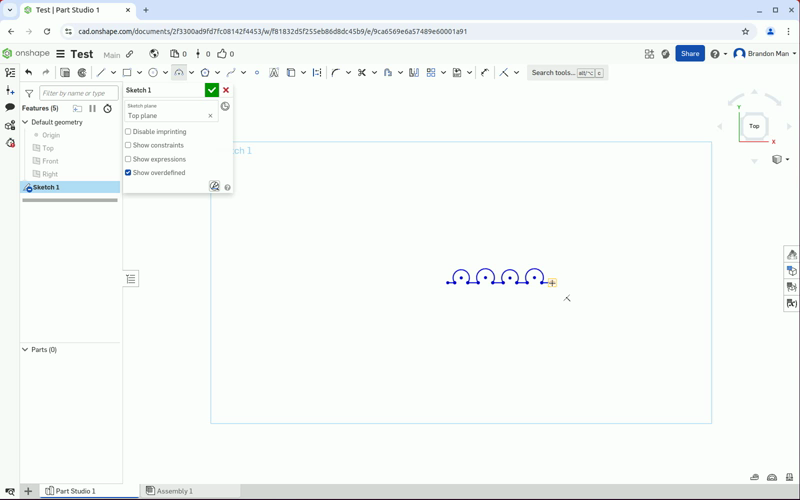
click(552, 282)
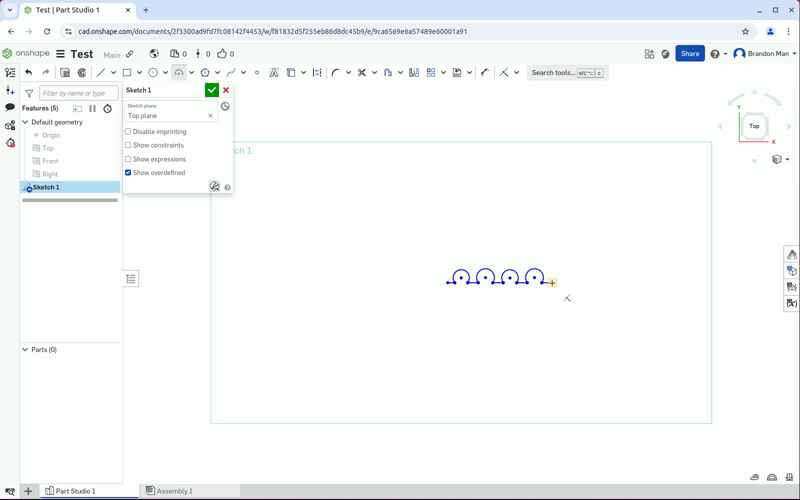
key_down(shift)
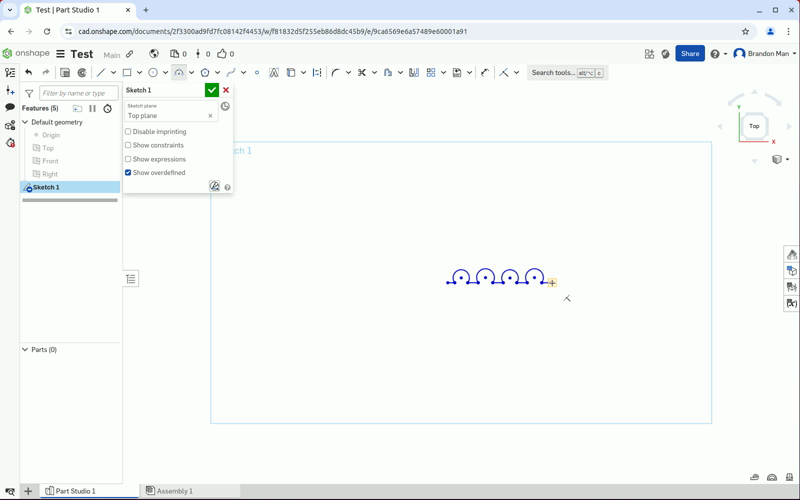
mouse_move(565, 282)
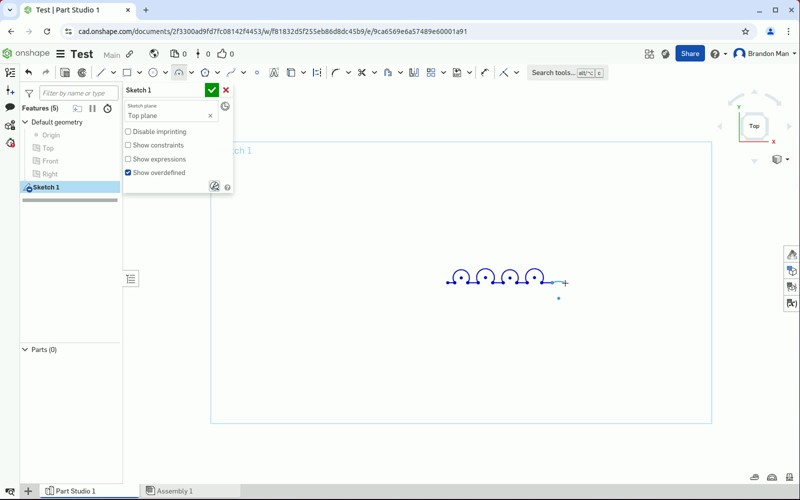
click(565, 282)
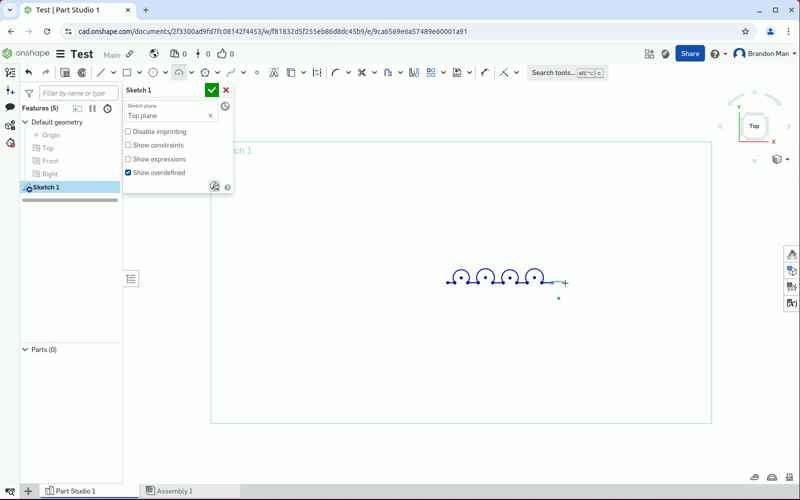
mouse_move(558, 269)
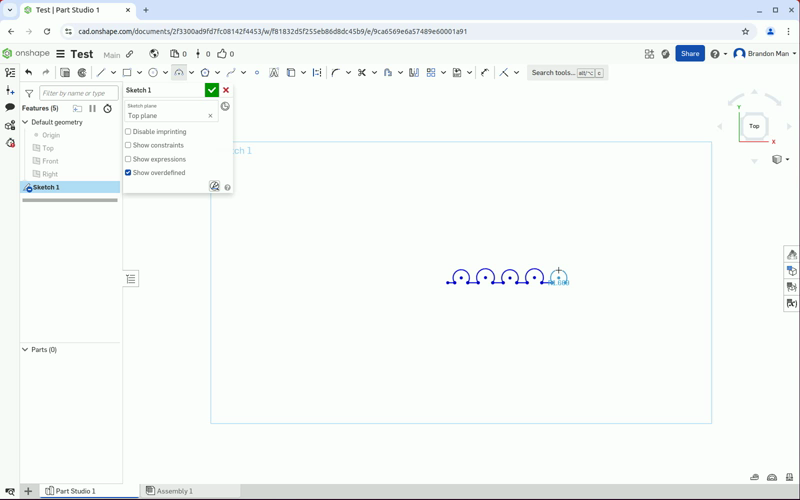
click(558, 269)
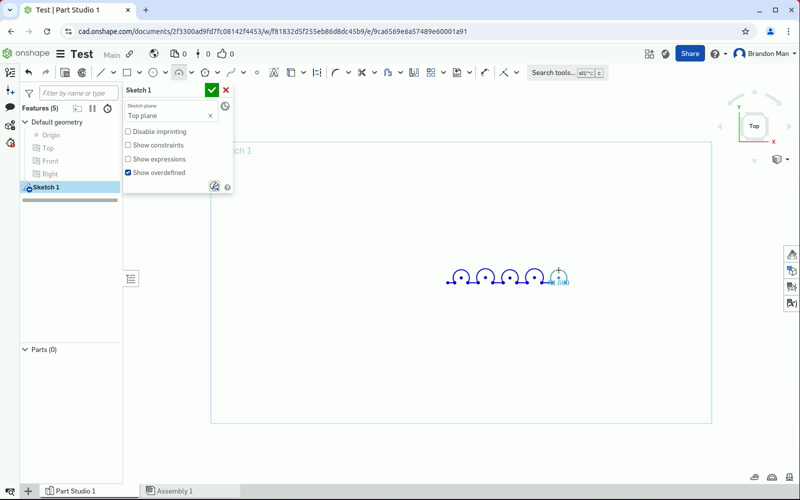
key_up(shift)
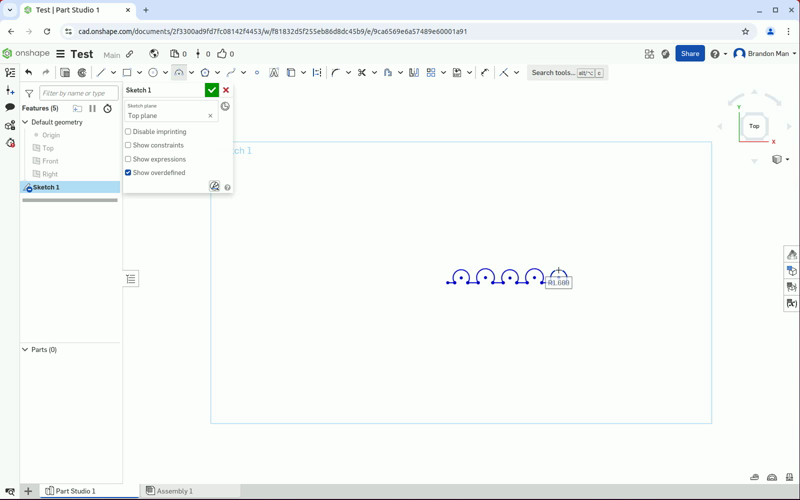
key(esc)
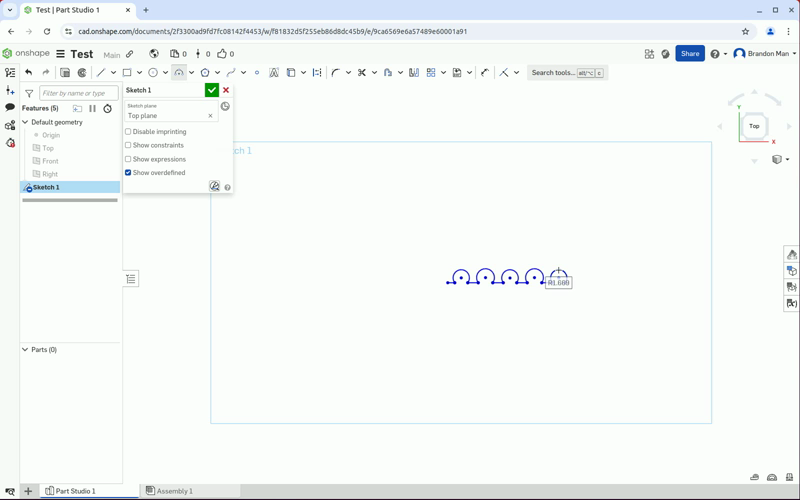
key(l)
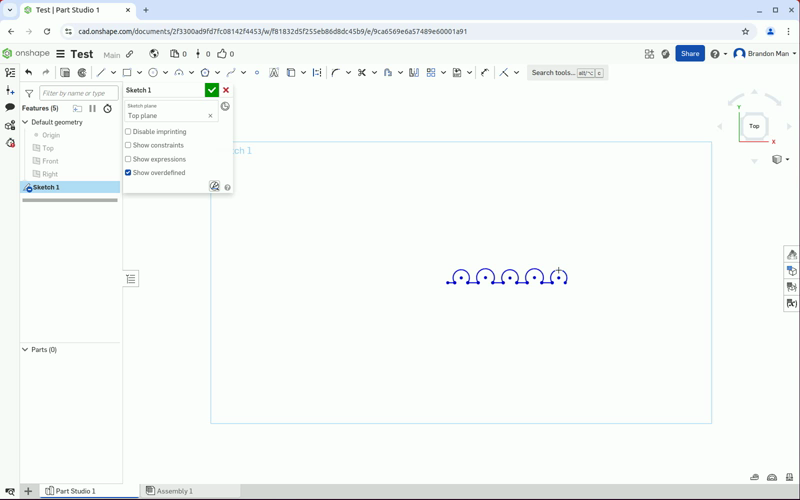
mouse_move(565, 282)
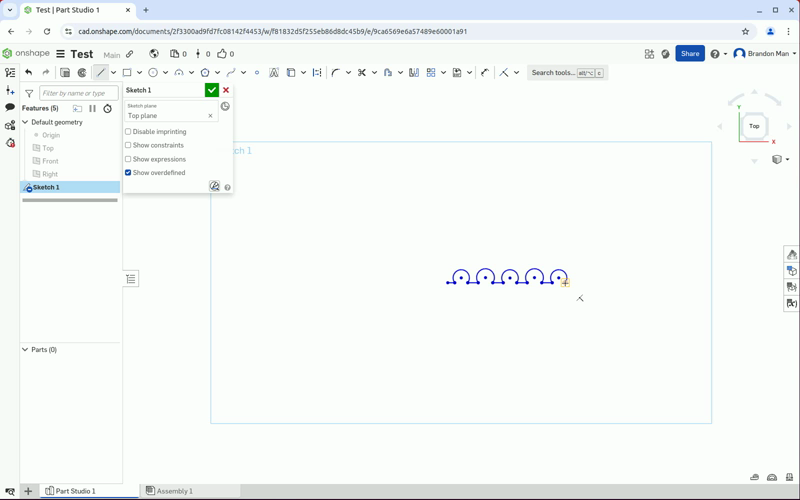
click(565, 282)
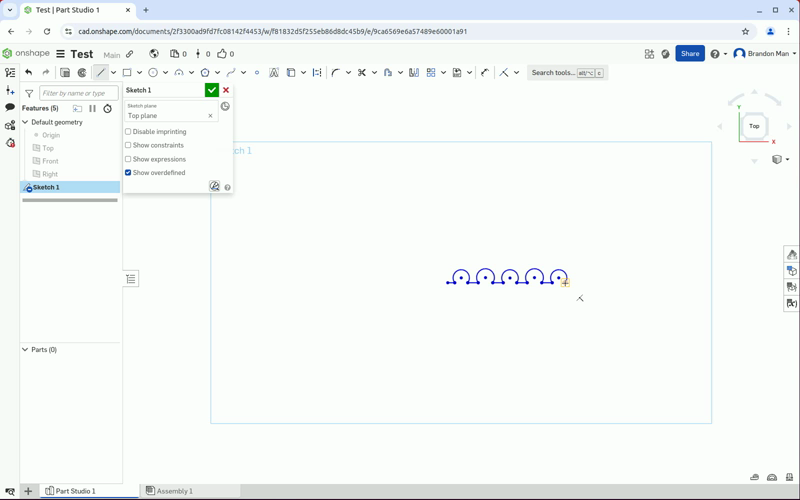
key_down(shift)
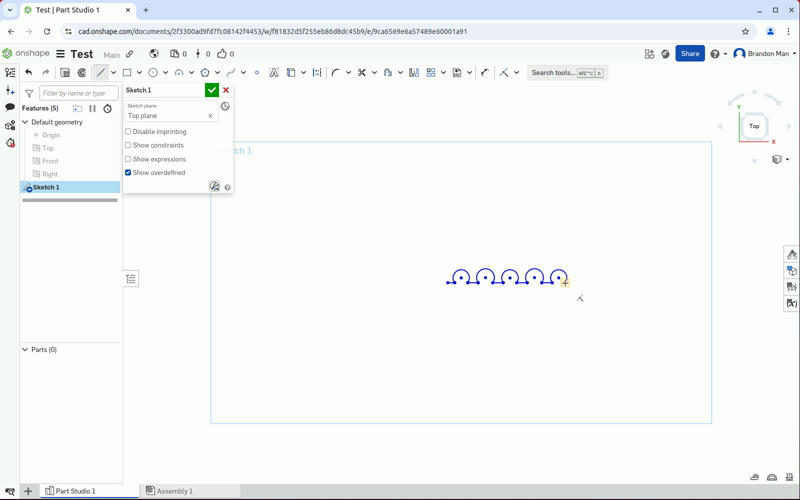
mouse_move(589, 282)
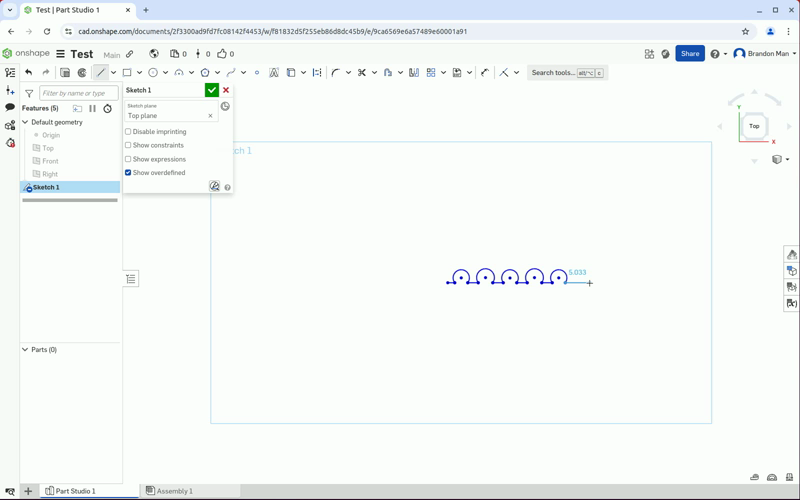
mouse_move(573, 282)
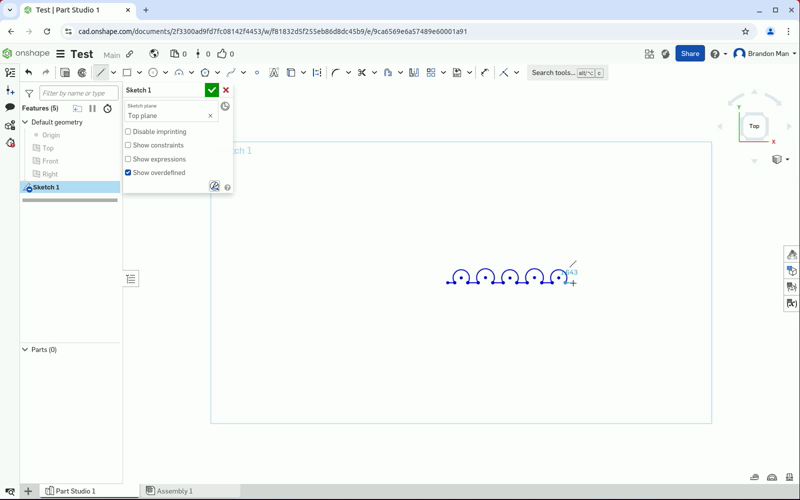
click(573, 282)
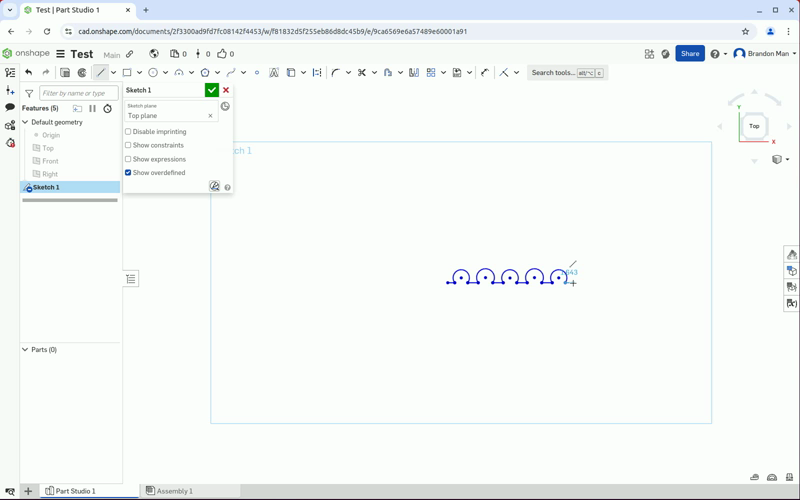
key_up(shift)
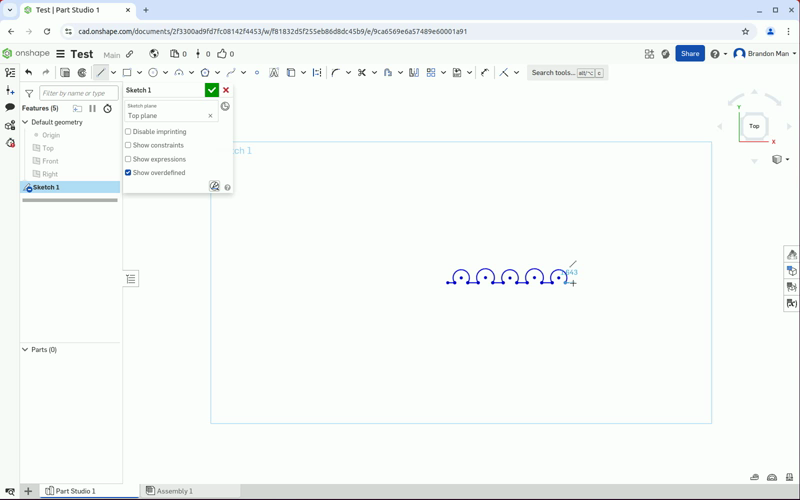
key_down(shift)
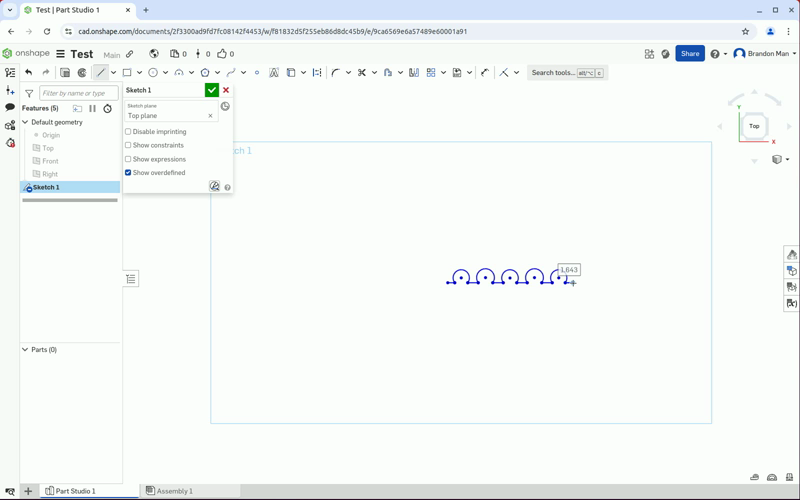
mouse_move(589, 282)
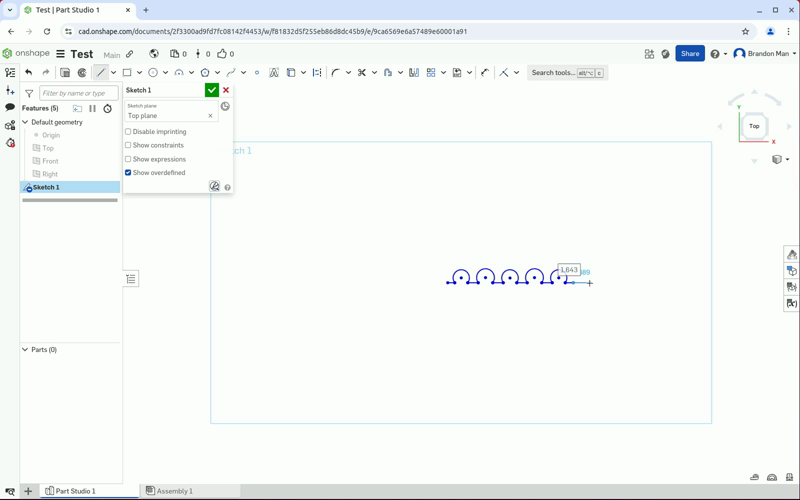
mouse_move(573, 264)
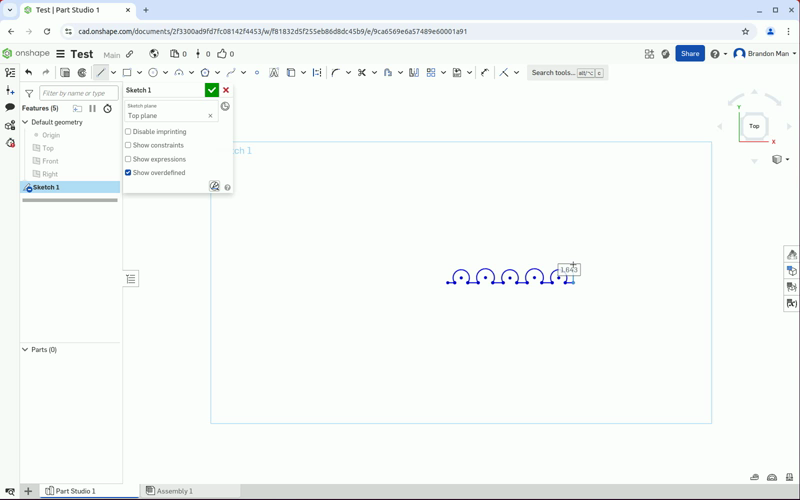
click(573, 264)
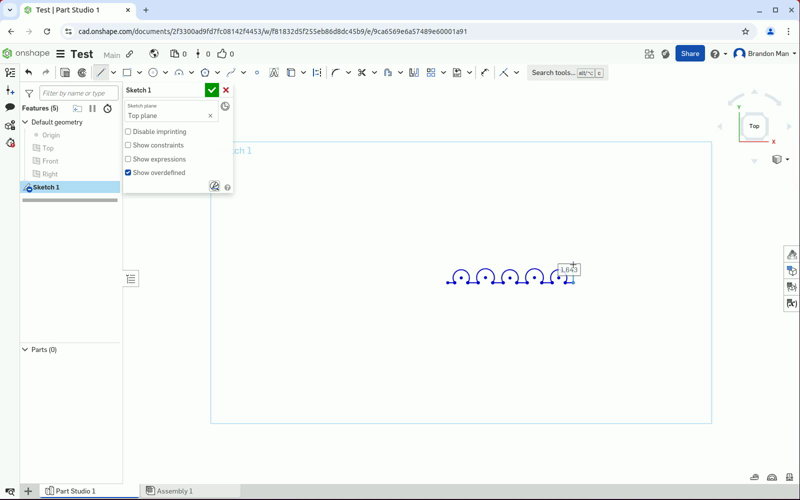
key_up(shift)
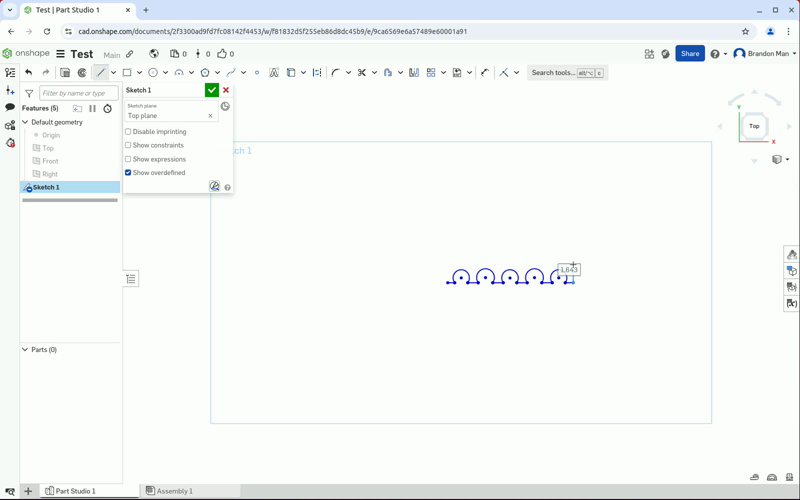
key_down(shift)
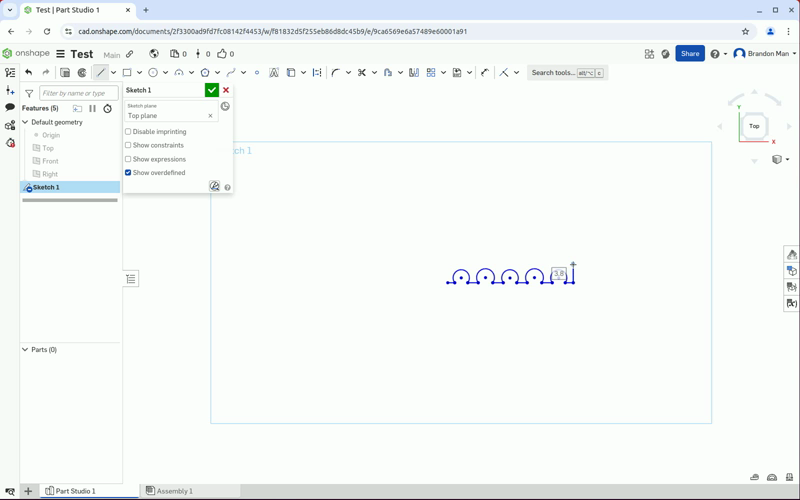
mouse_move(447, 264)
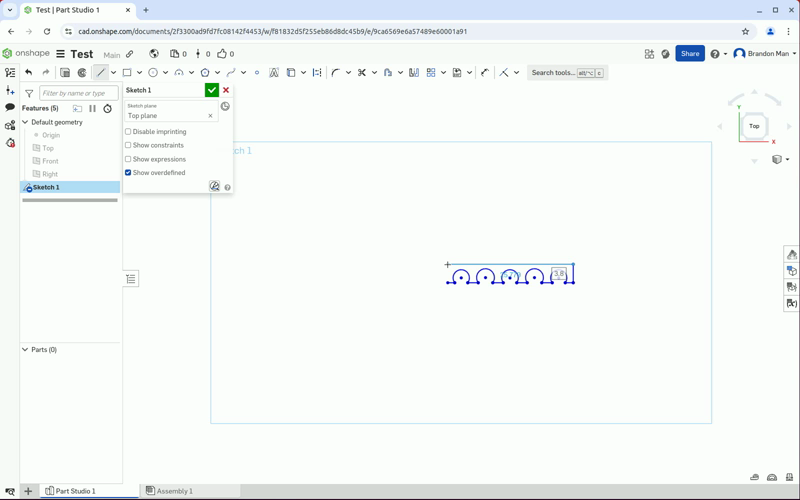
click(447, 264)
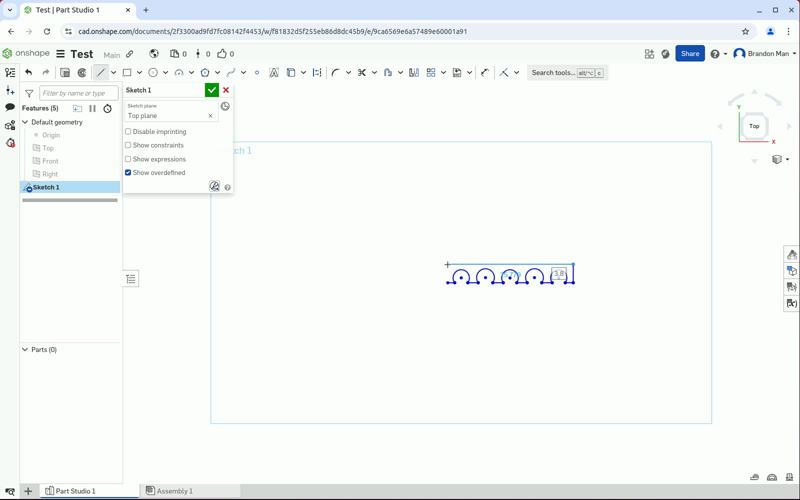
key_up(shift)
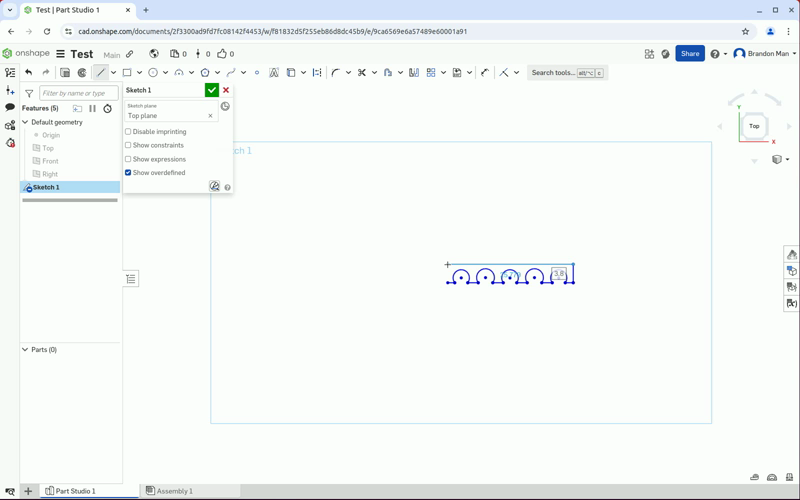
mouse_move(477, 264)
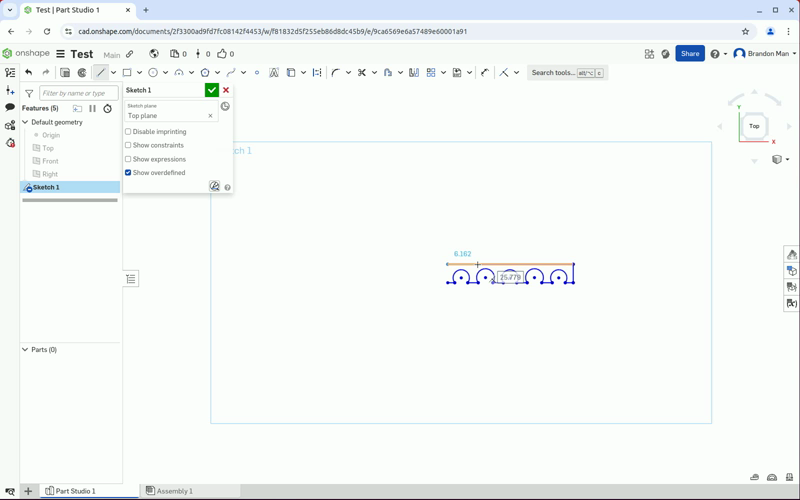
key_down(shift)
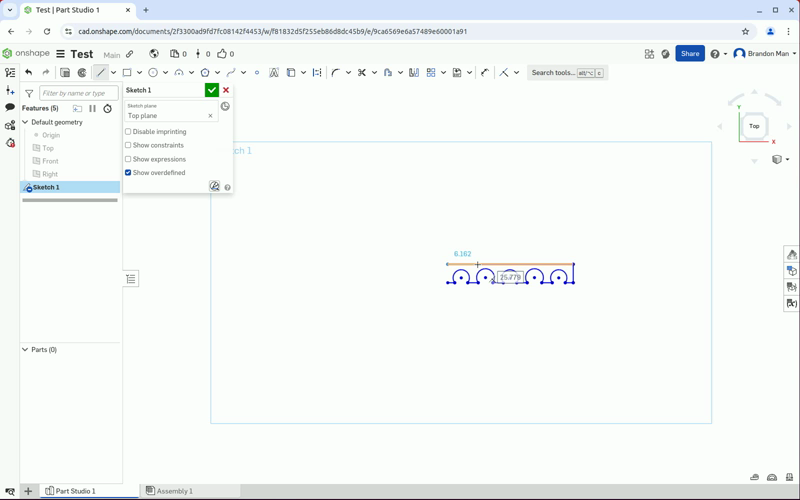
mouse_move(447, 282)
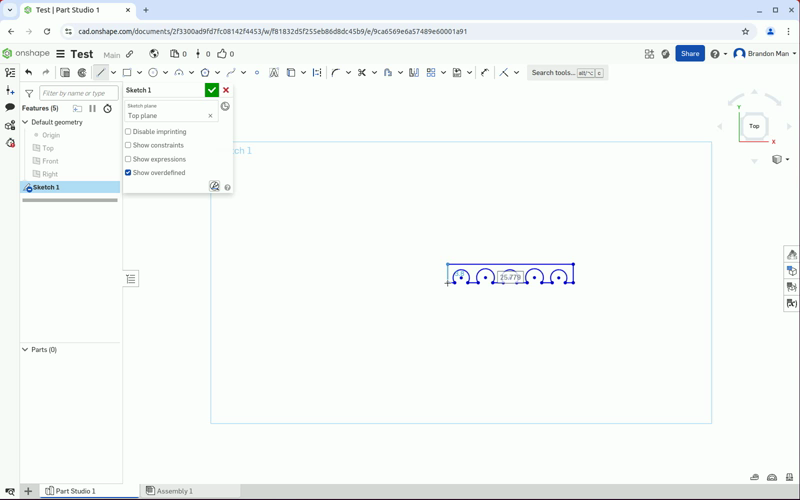
key_up(shift)
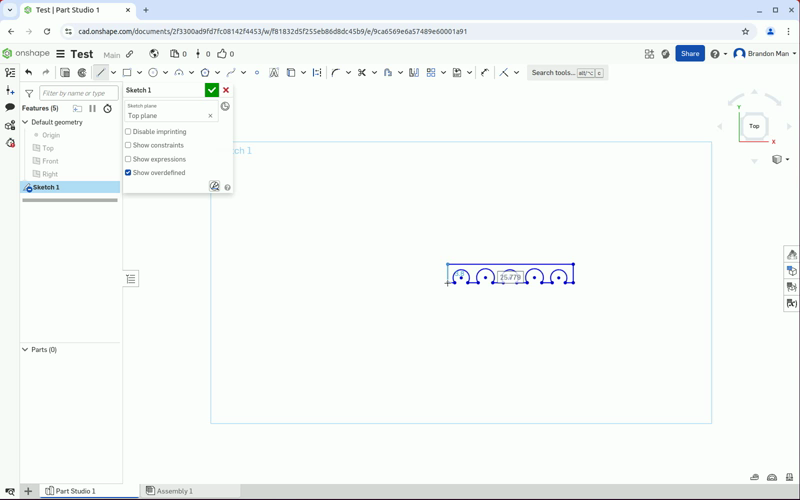
click(447, 282)
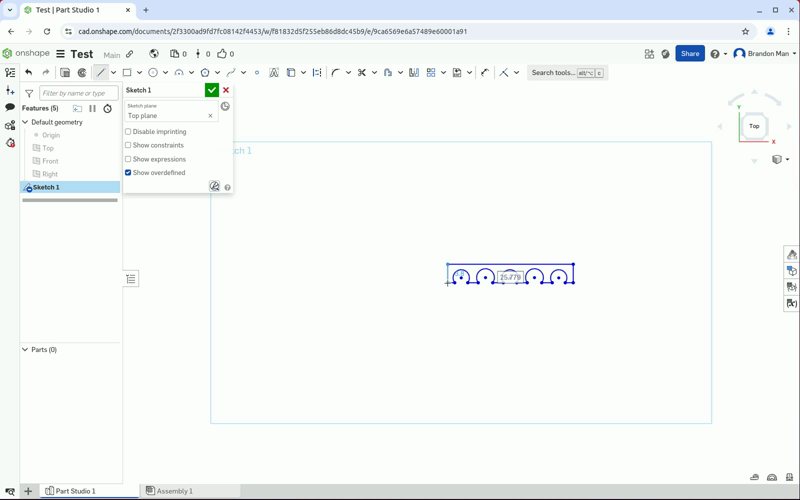
key(esc)
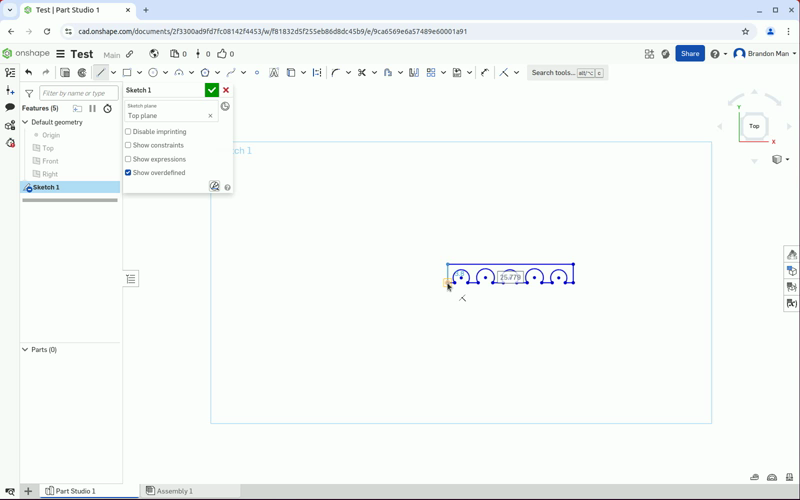
mouse_move(566, 266)
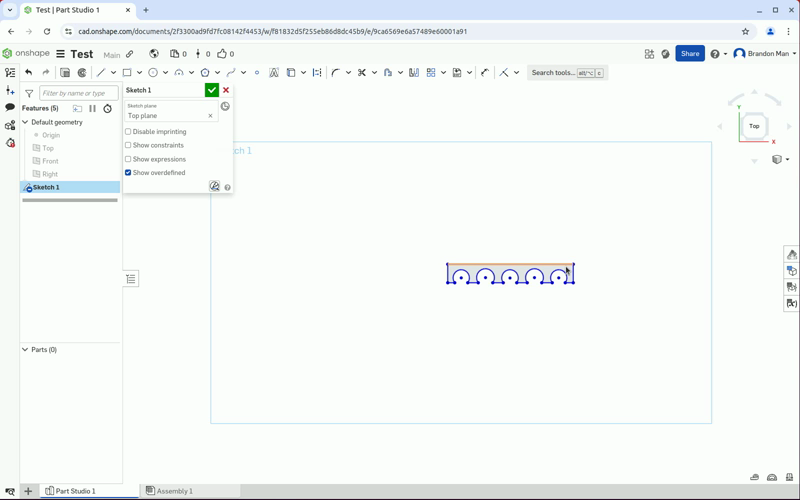
scroll(6)
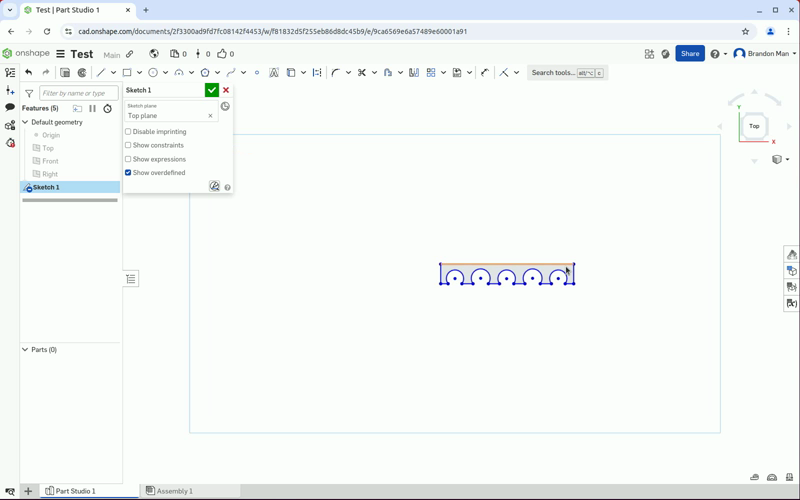
scroll(6)
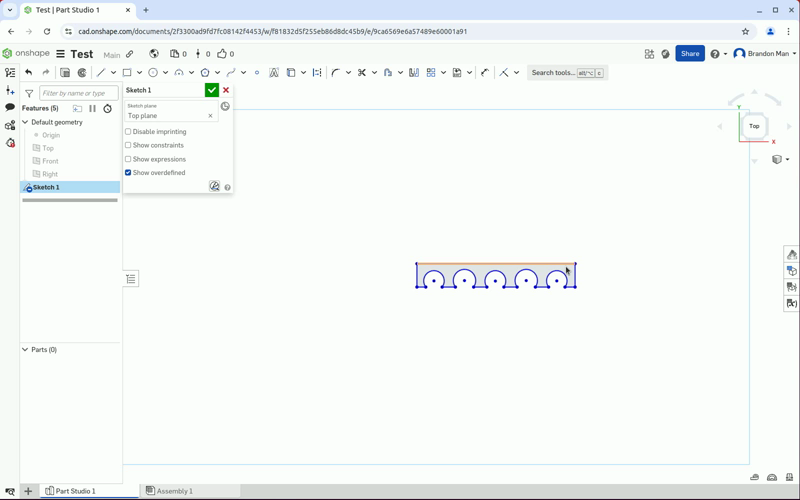
scroll(6)
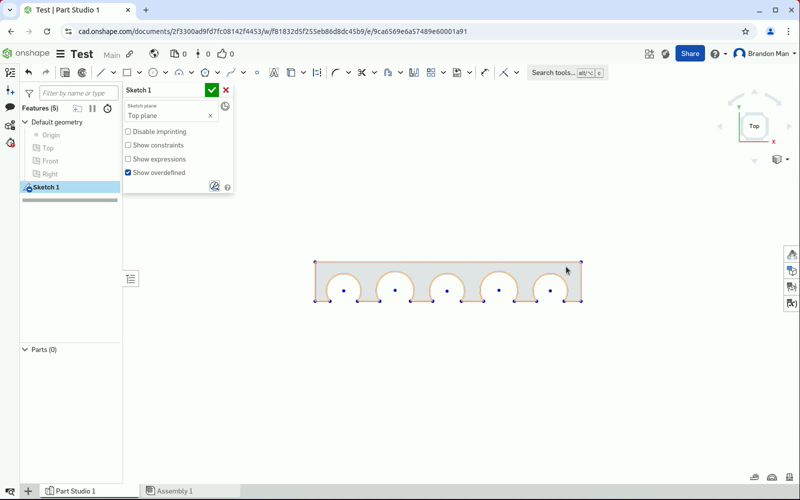
scroll(6)
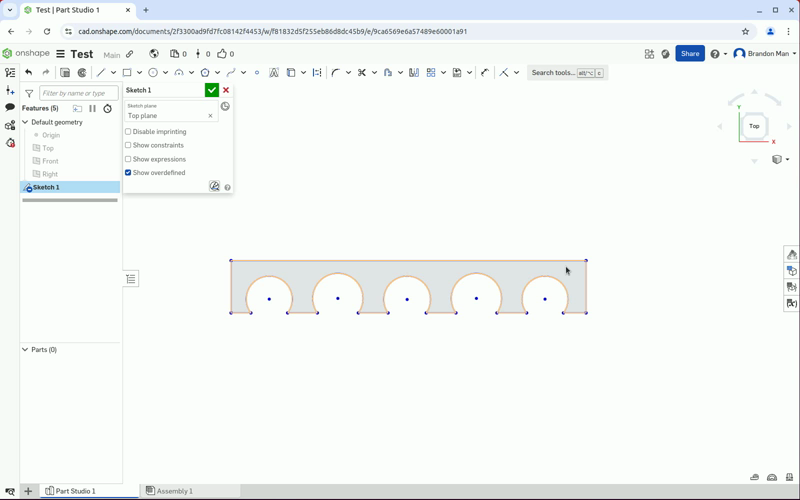
scroll(6)
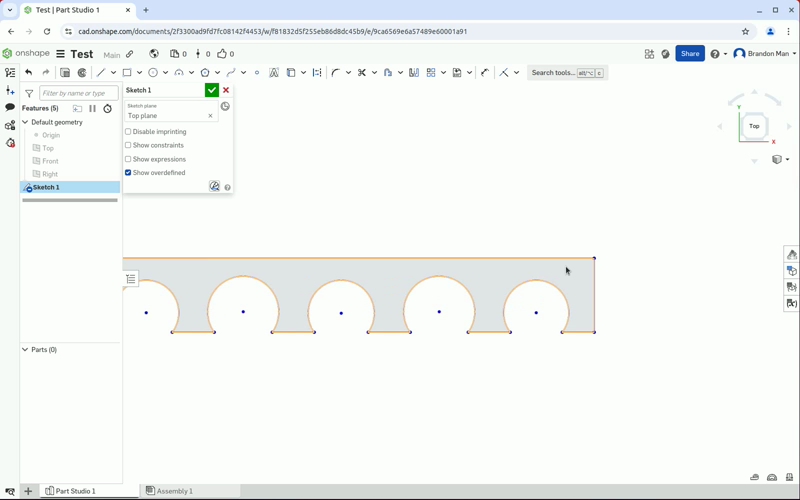
scroll(6)
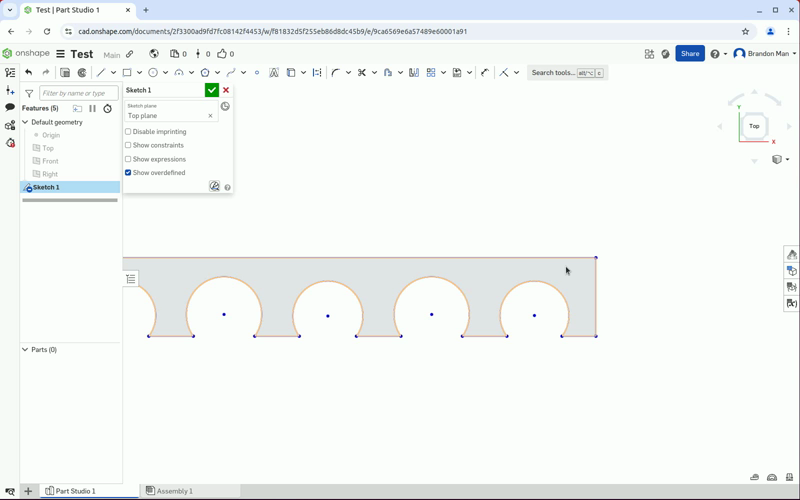
scroll(6)
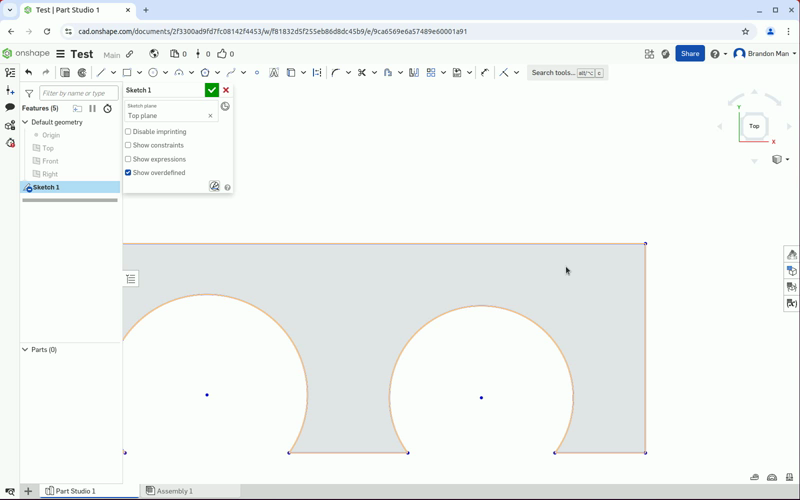
click(566, 266)
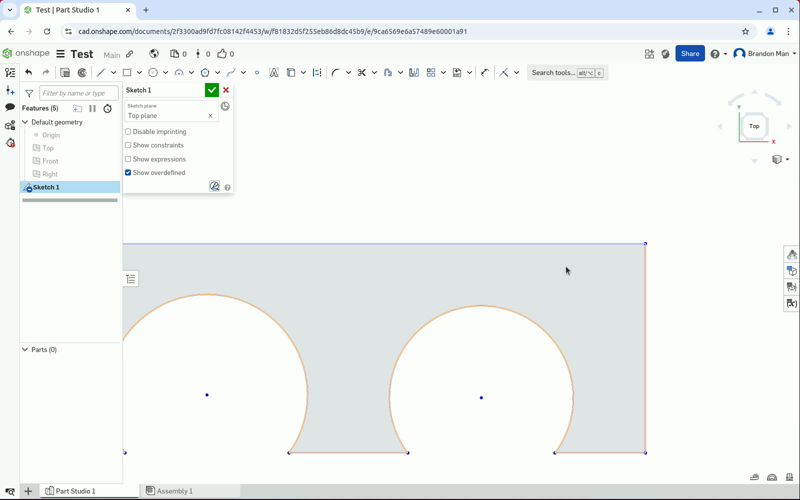
scroll(-6)
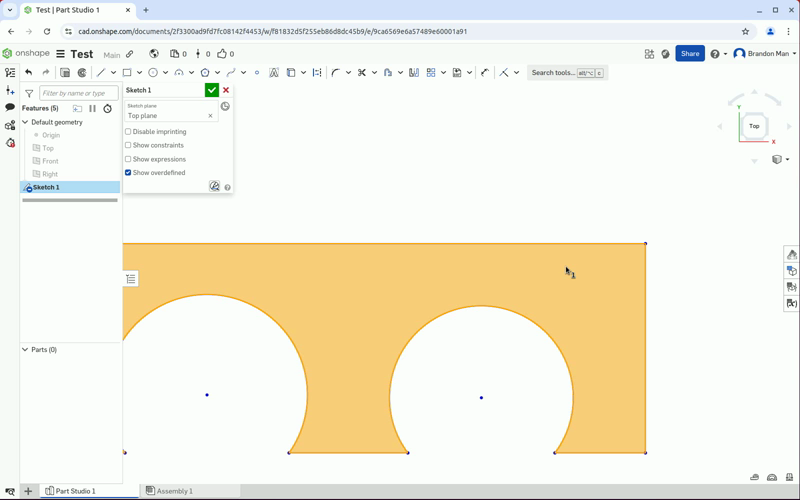
scroll(-6)
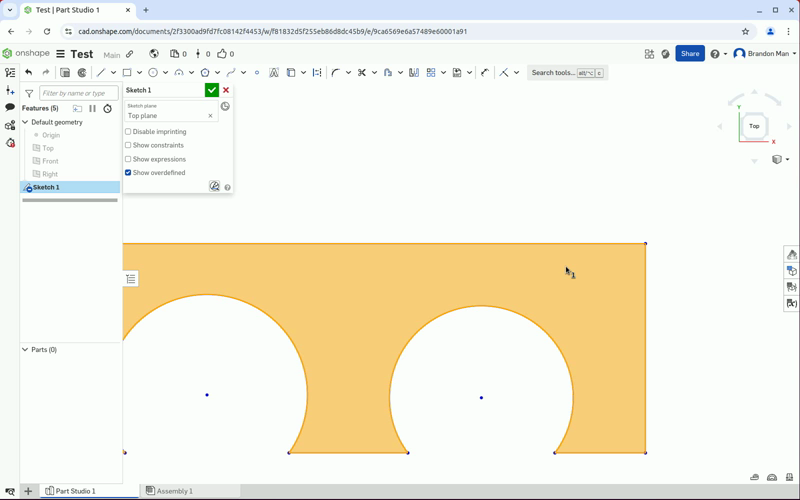
scroll(-6)
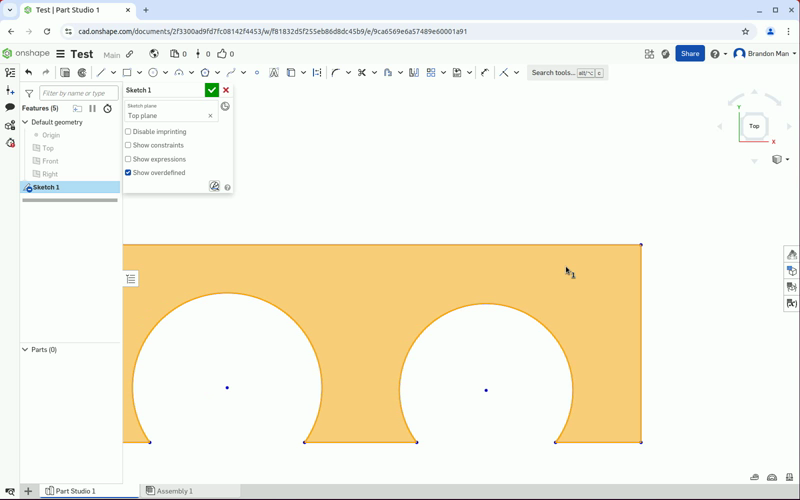
scroll(-6)
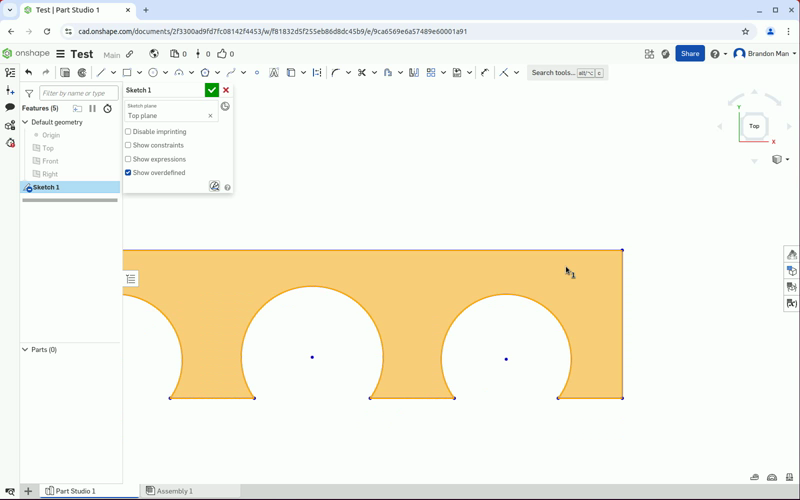
scroll(-6)
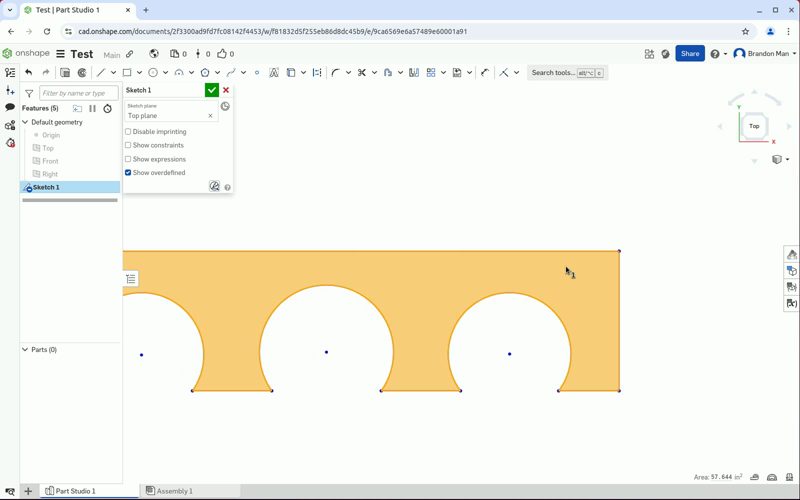
scroll(-6)
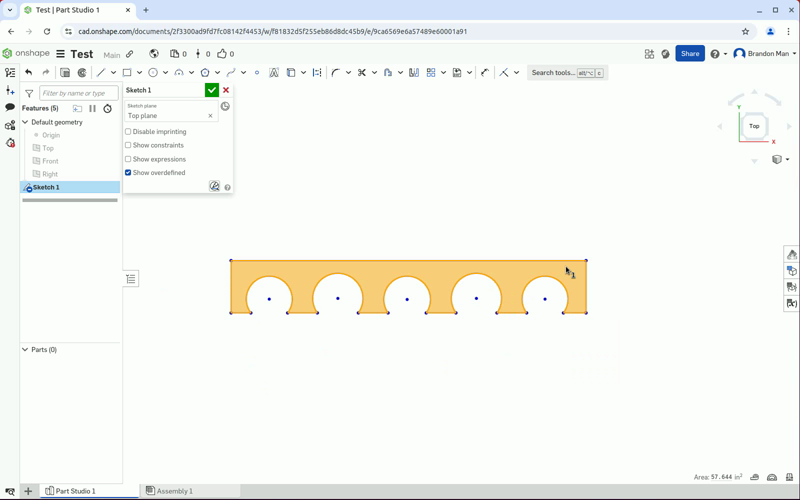
scroll(-6)
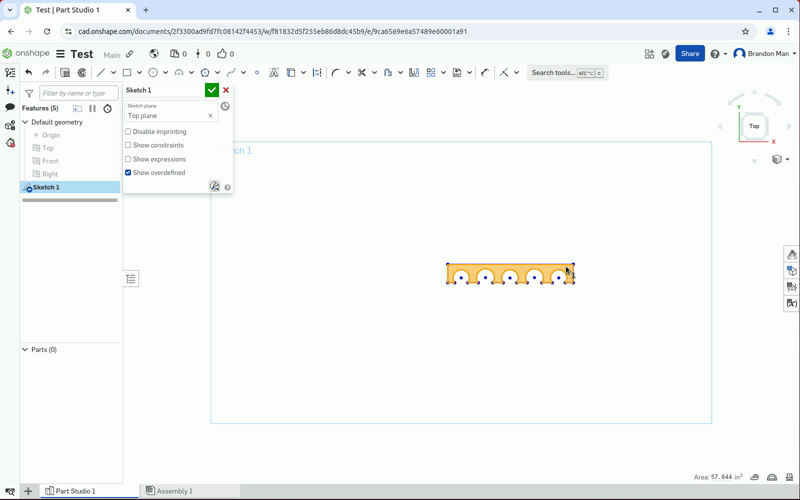
mouse_move(73, 352)
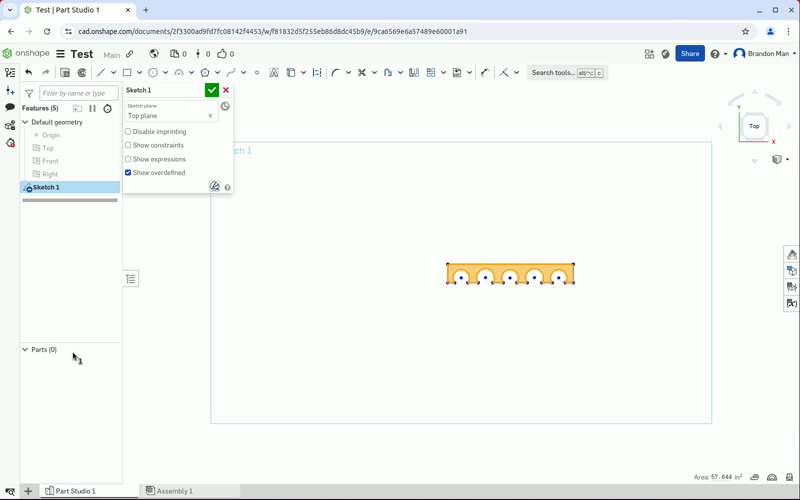
key(shift+y)
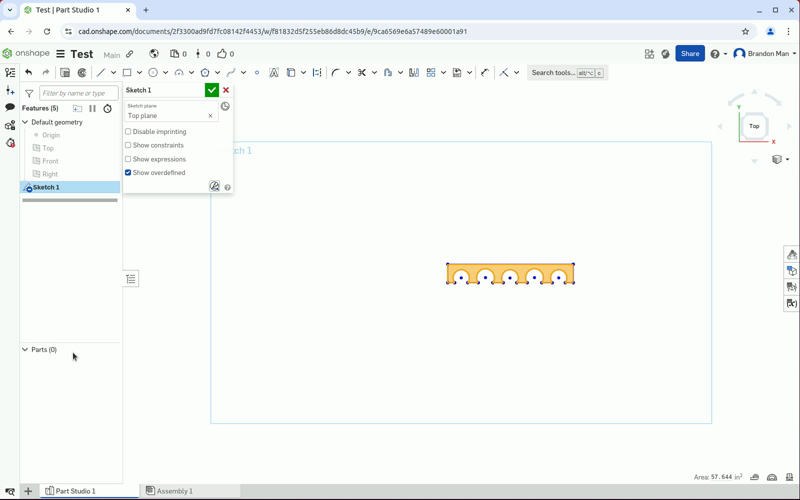
key(shift+e)
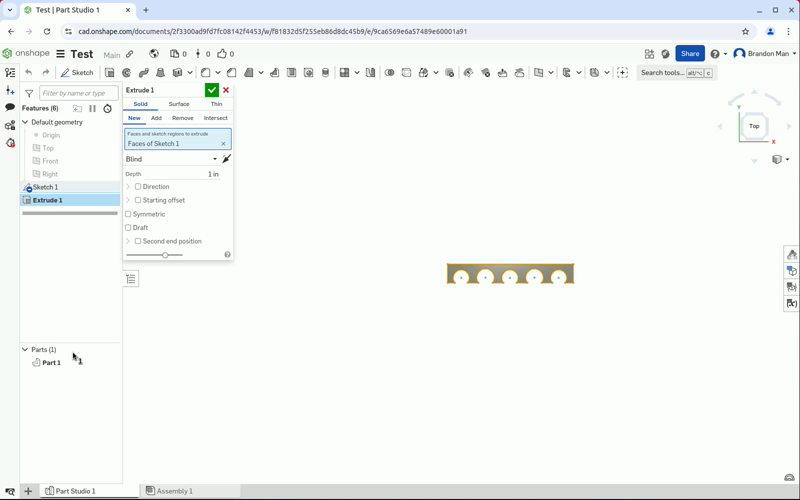
mouse_move(143, 106)
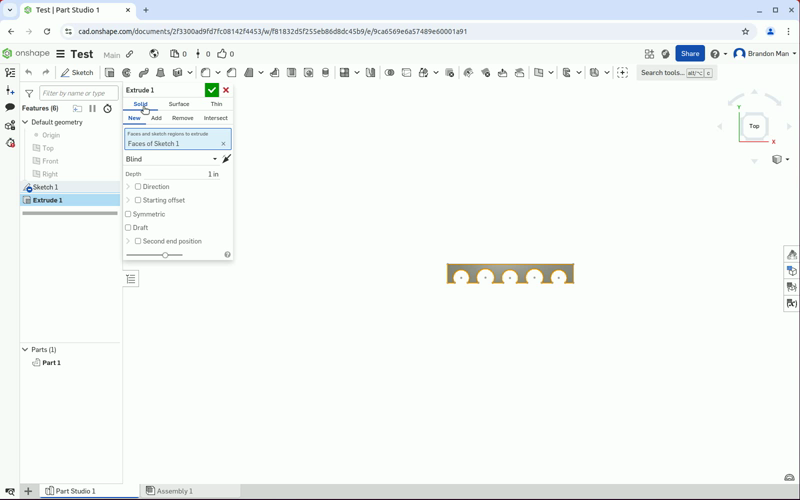
click(143, 106)
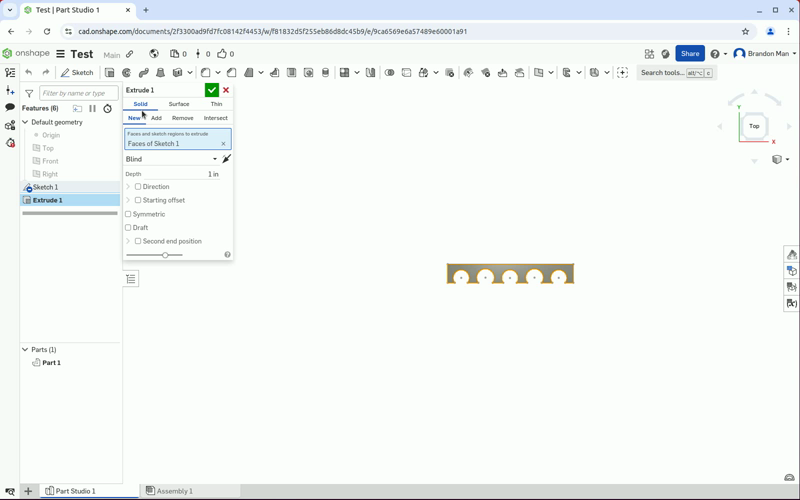
mouse_move(137, 120)
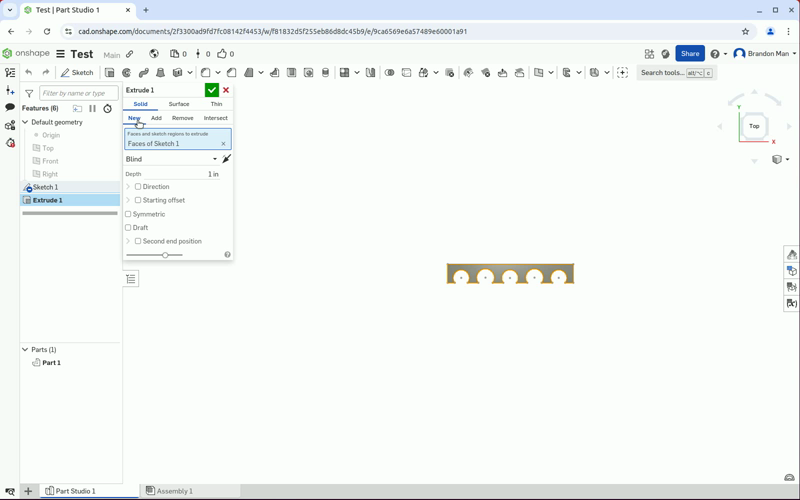
click(137, 120)
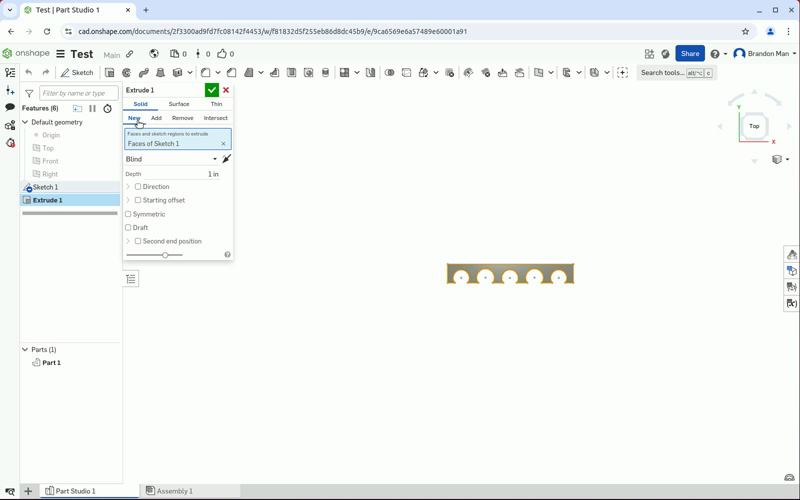
key(tab, 4)
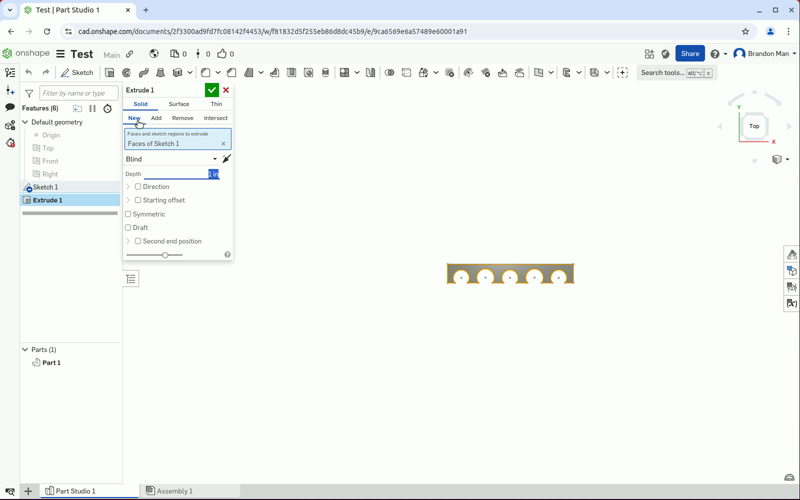
text(0.481)
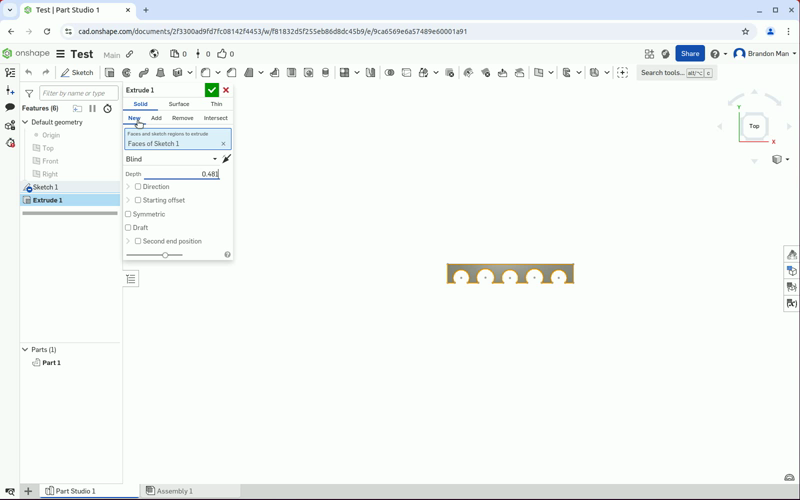
key(enter)
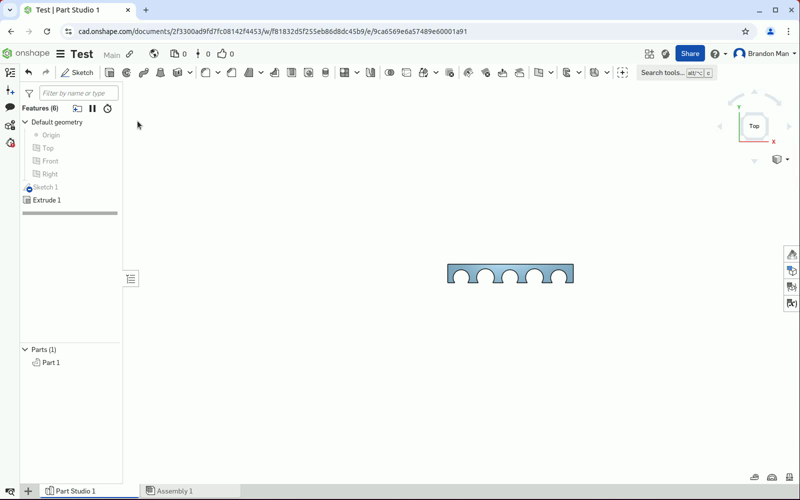
key(shift+h)
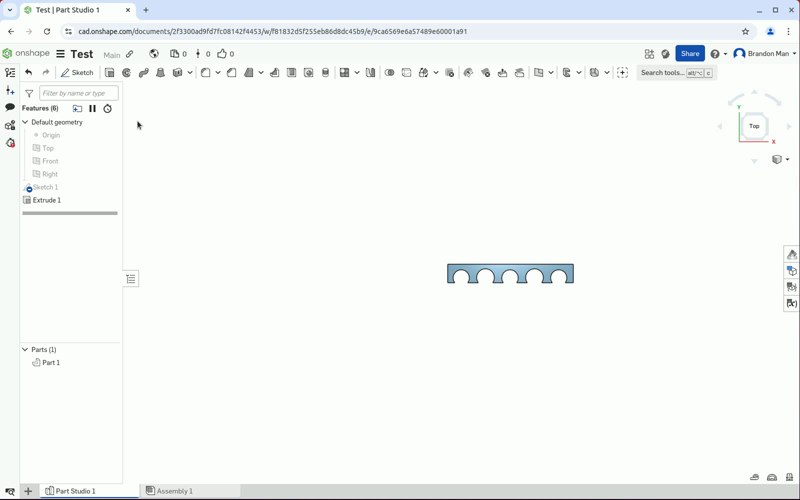
key(shift+h)
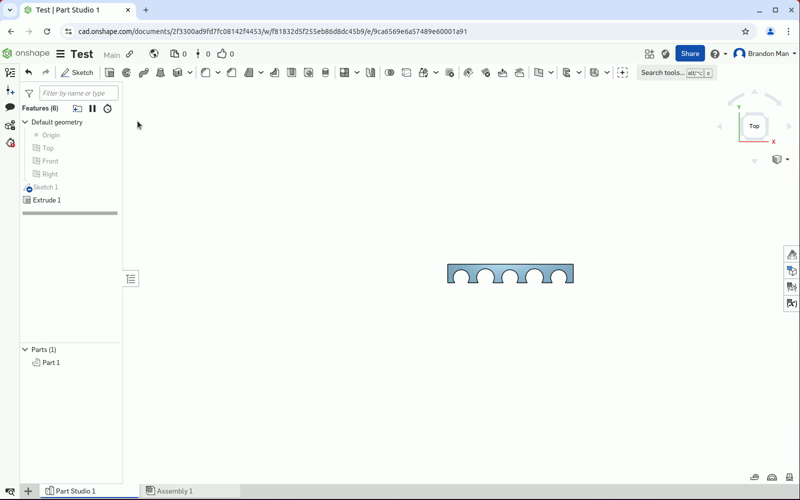
mouse_move(73, 189)
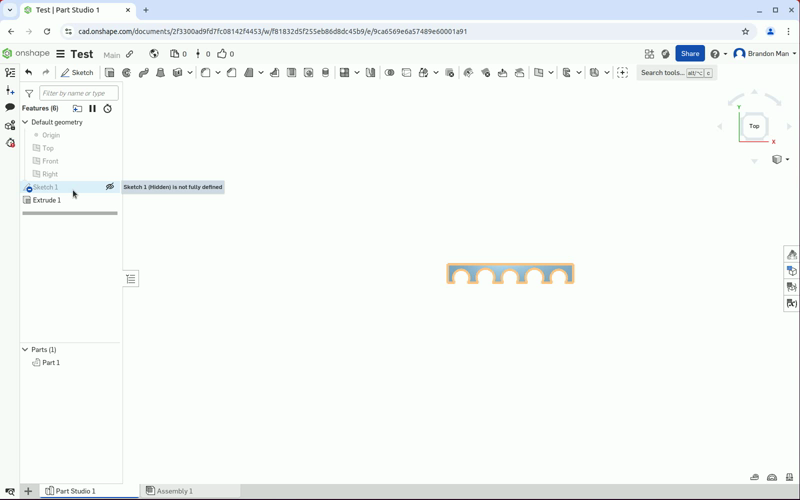
click(73, 189)
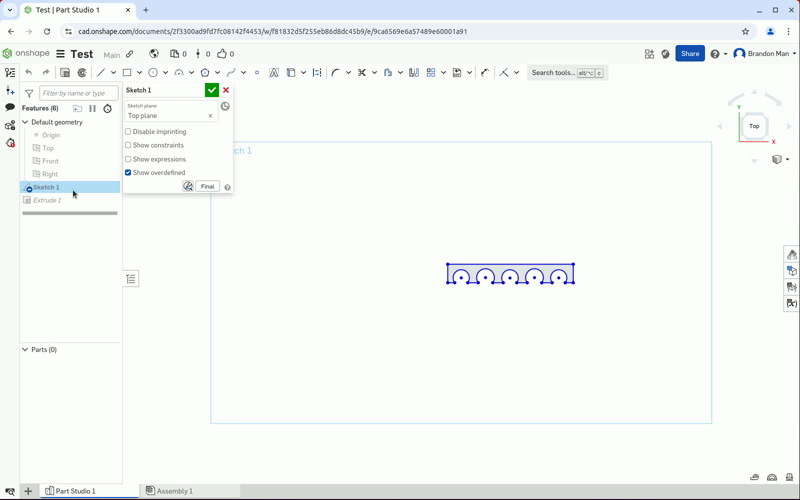
mouse_move(229, 92)
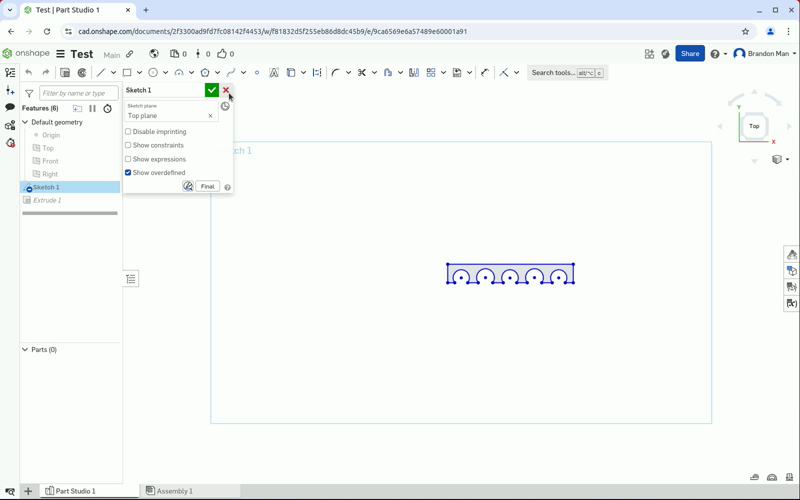
click(229, 92)
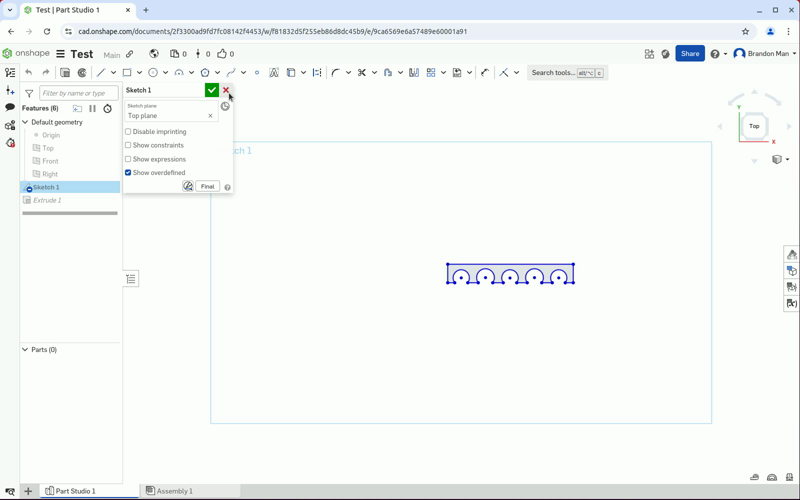
key(shift+s)
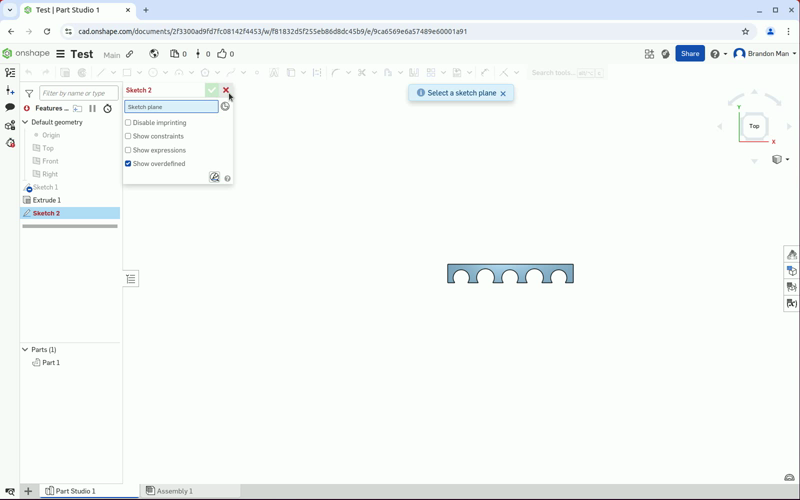
mouse_move(73, 150)
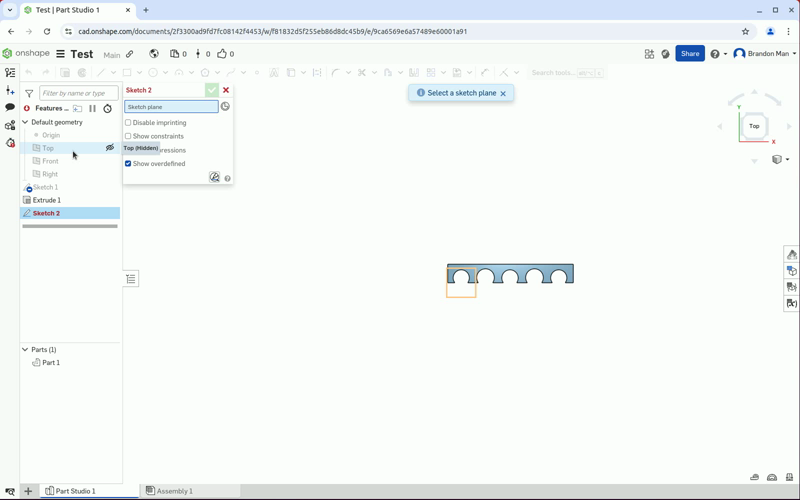
click(73, 150)
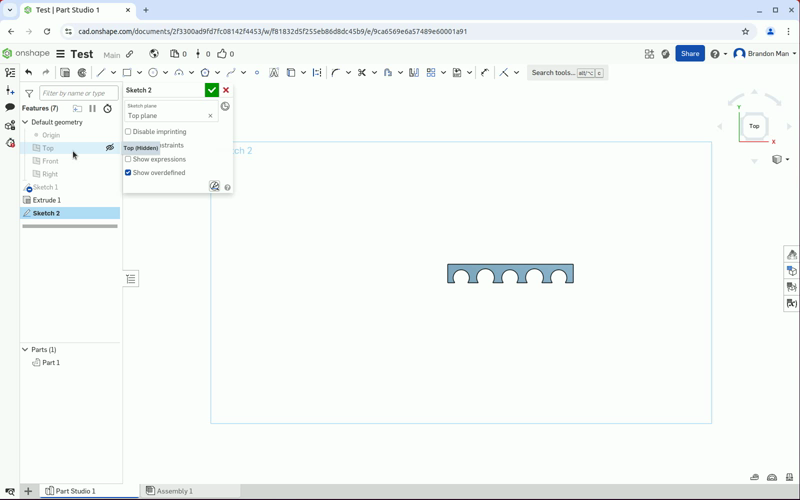
mouse_move(73, 352)
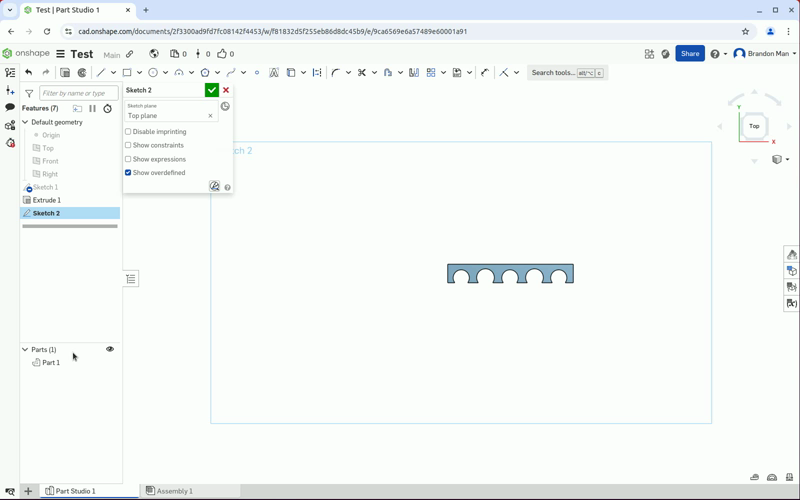
key(y)
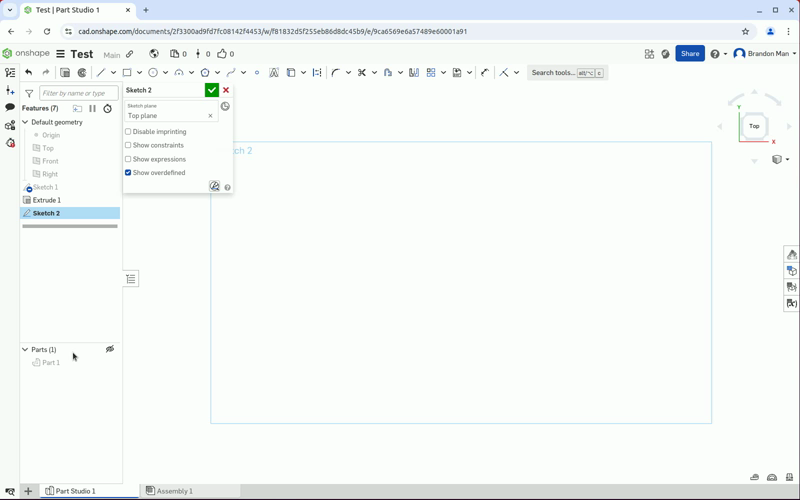
key(l)
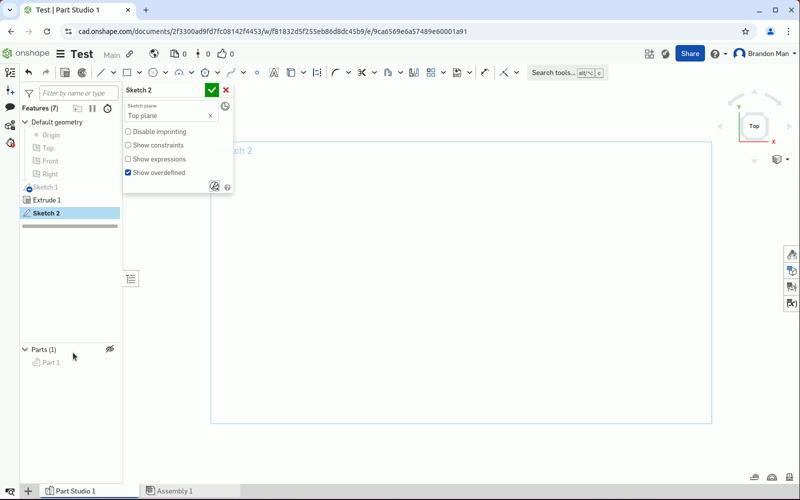
key_down(shift)
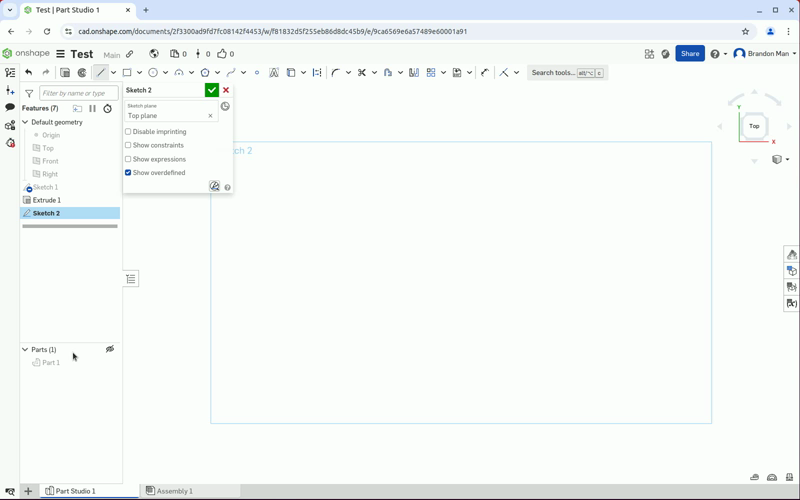
mouse_move(453, 282)
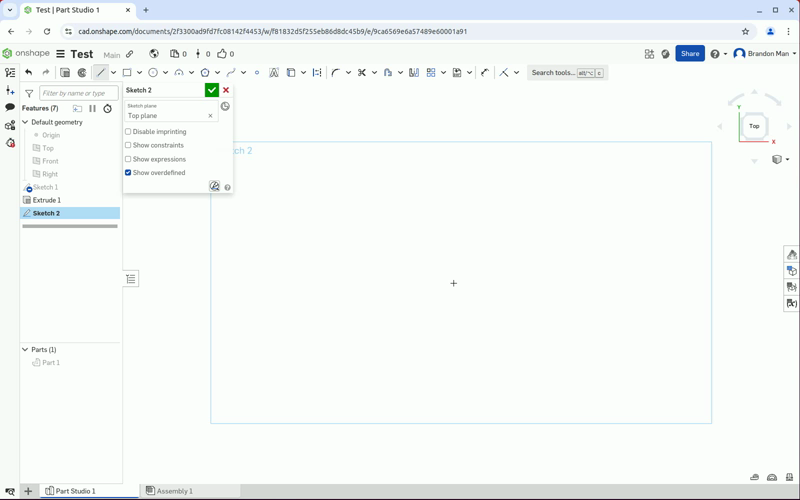
click(453, 282)
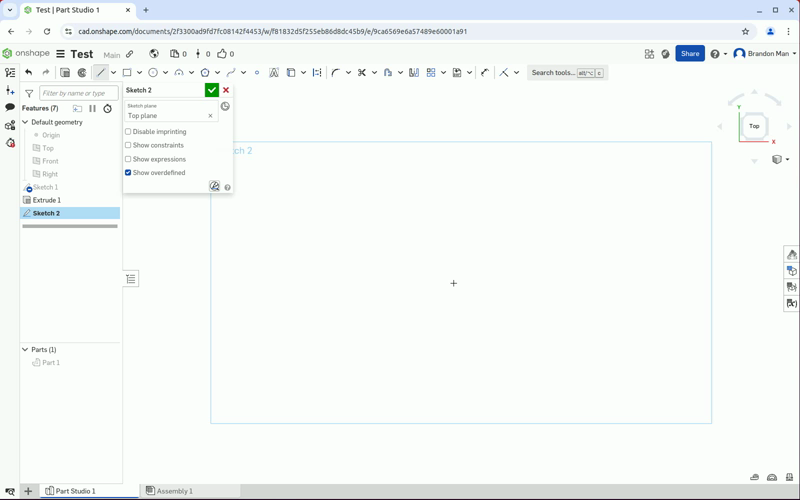
key_up(shift)
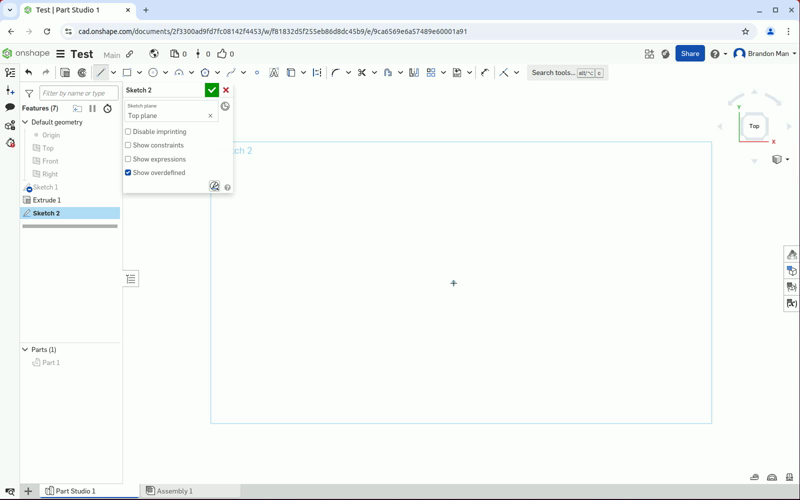
key_down(shift)
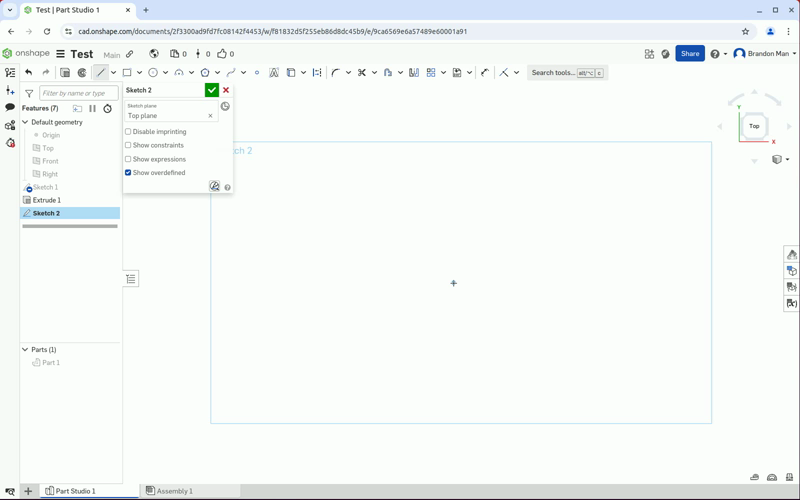
mouse_move(483, 282)
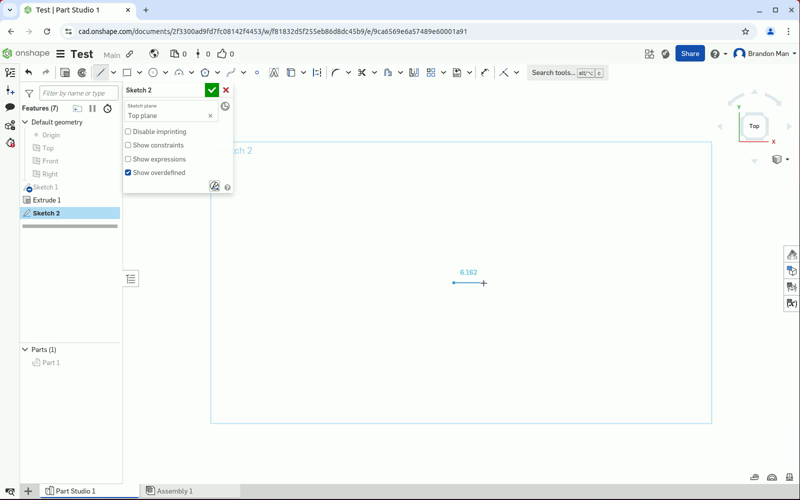
mouse_move(468, 282)
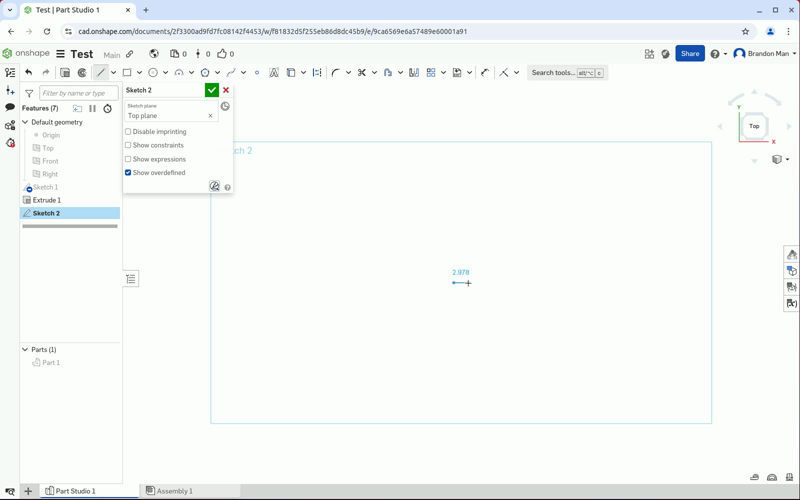
click(468, 282)
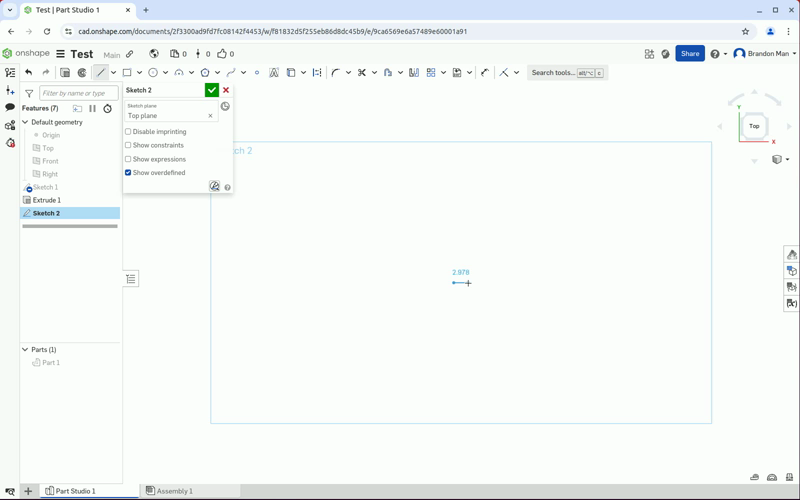
key_up(shift)
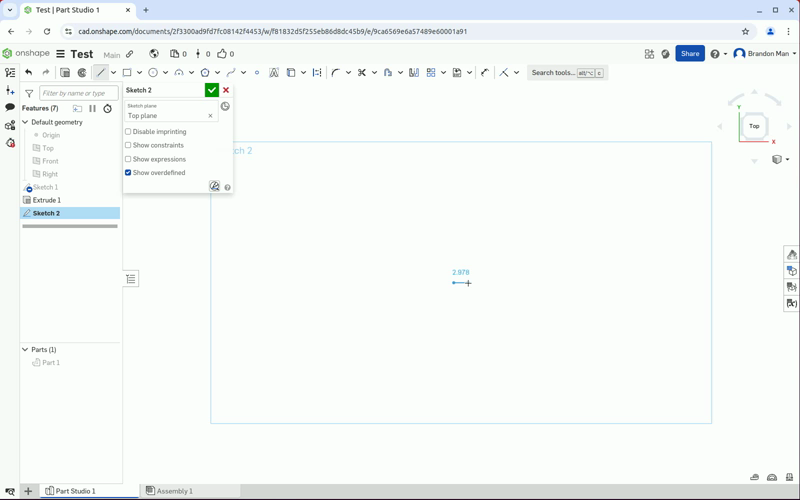
key(esc)
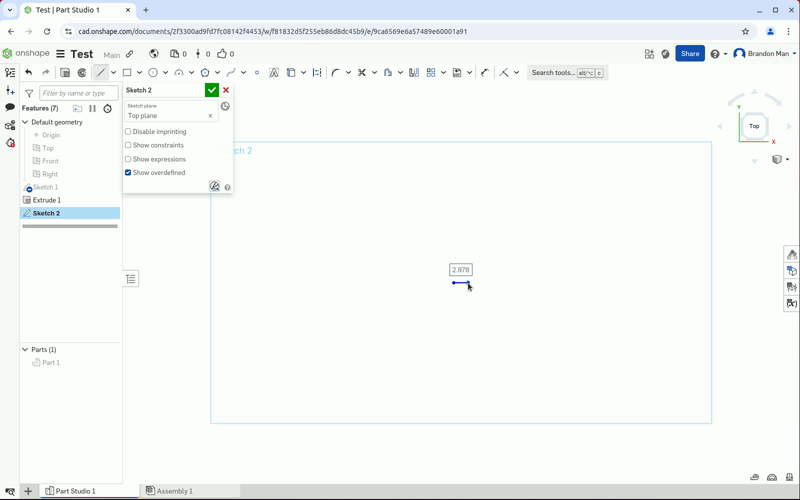
key(a)
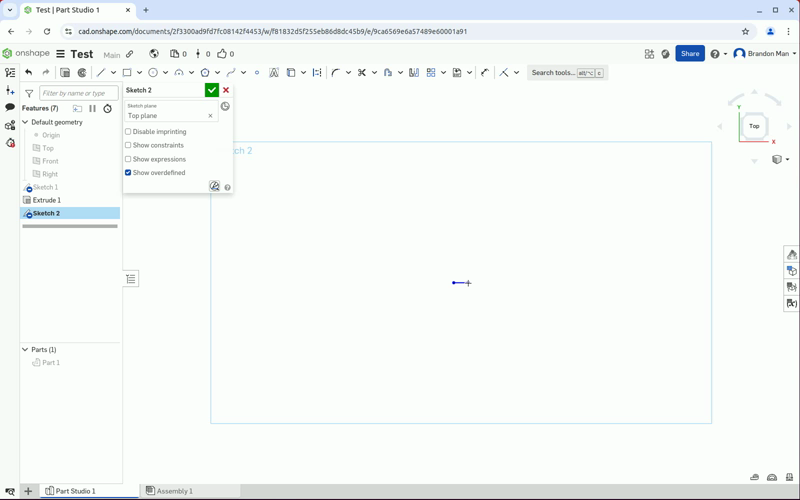
mouse_move(468, 282)
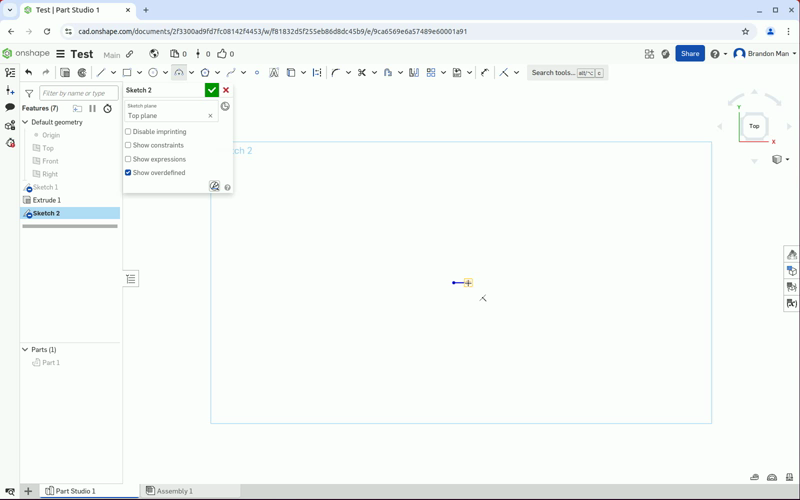
click(468, 282)
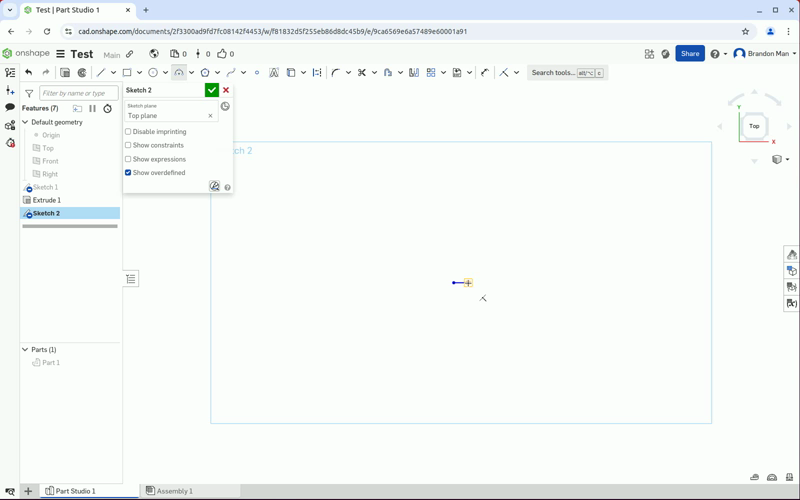
mouse_move(453, 282)
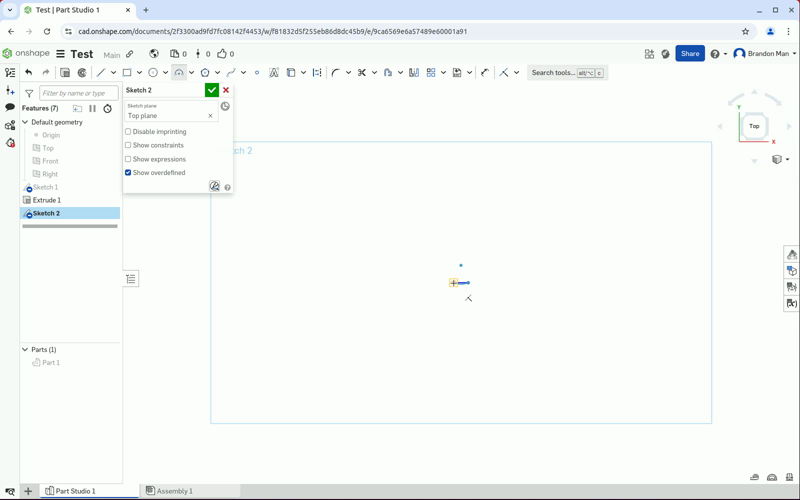
click(453, 282)
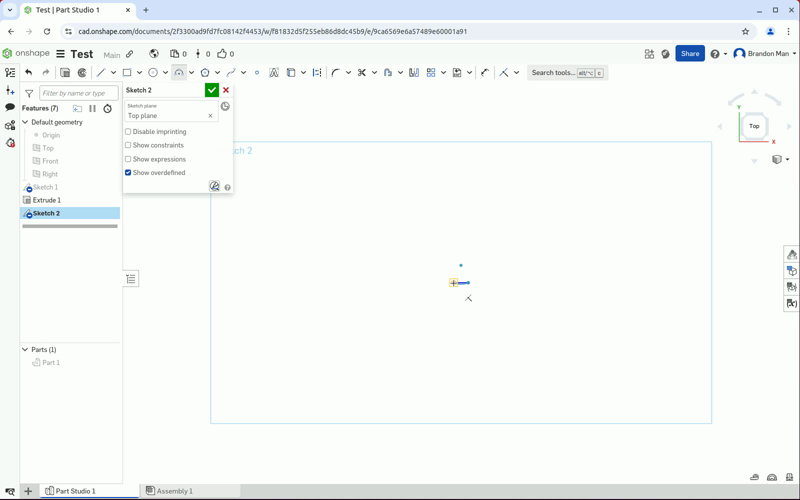
key_down(shift)
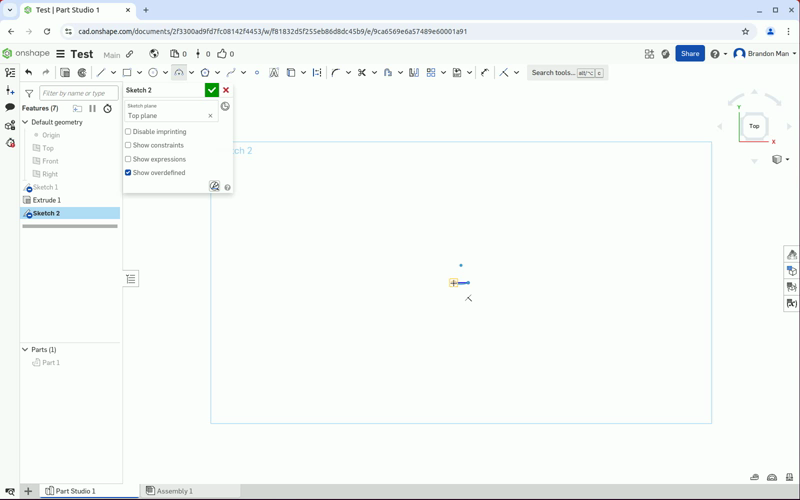
mouse_move(461, 268)
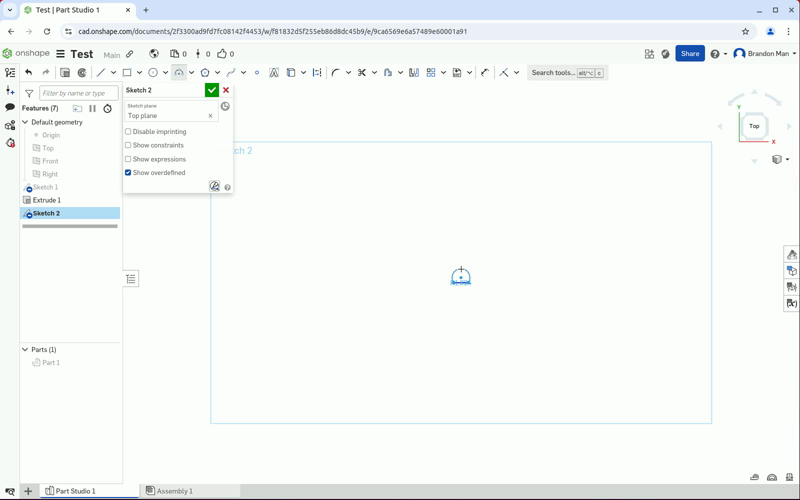
click(461, 268)
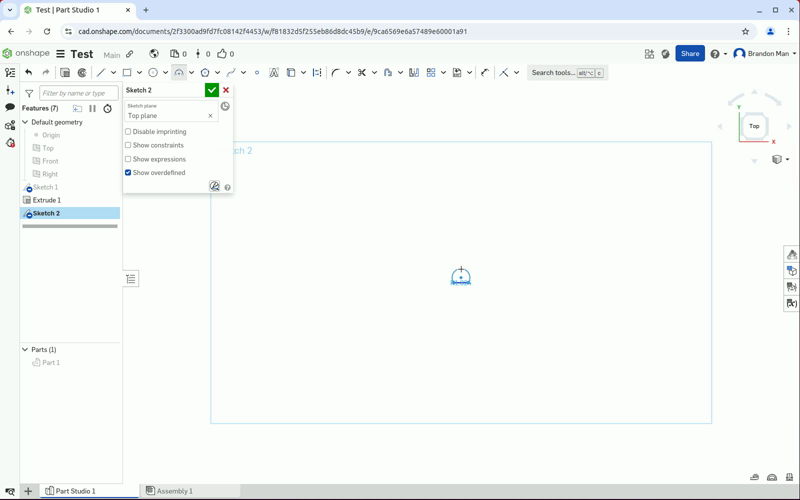
key_up(shift)
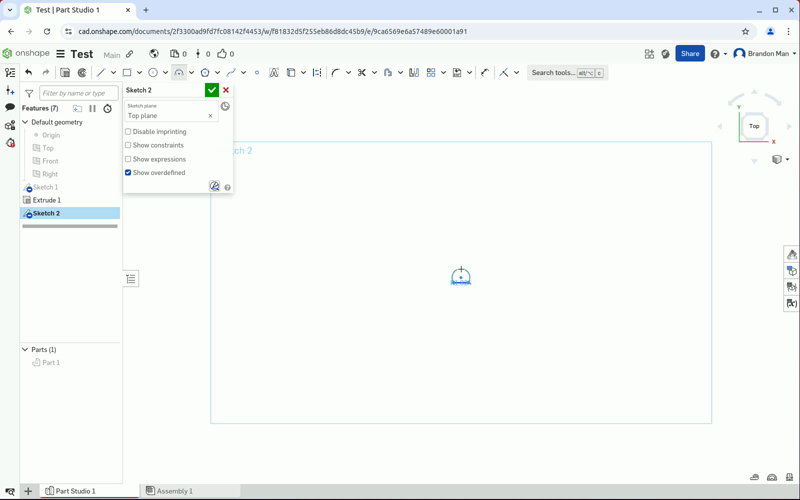
key(esc)
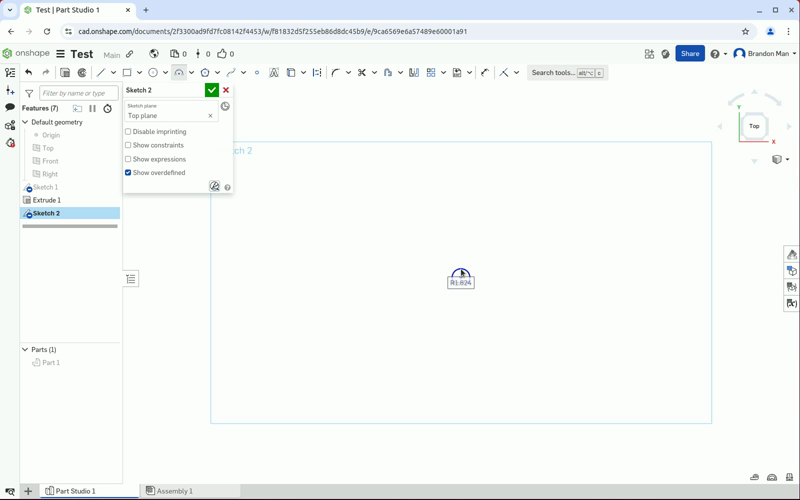
mouse_move(465, 279)
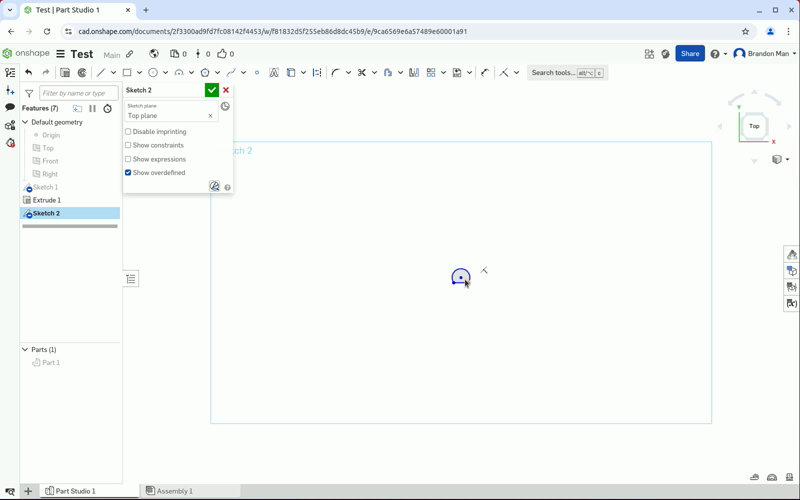
scroll(6)
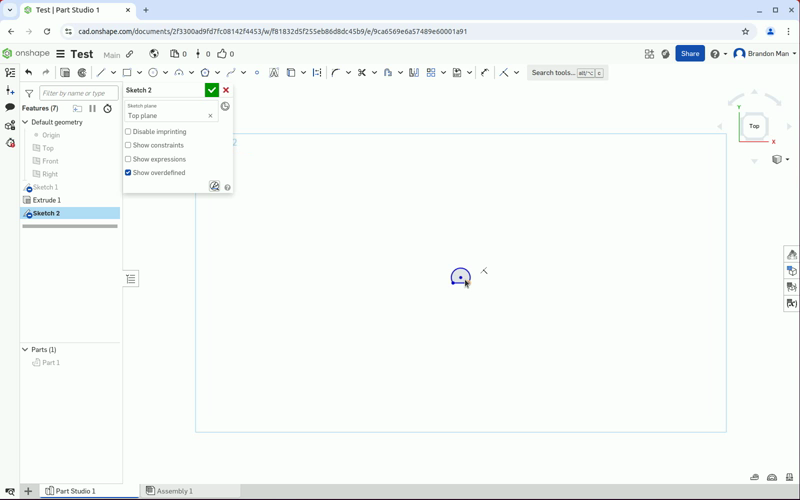
scroll(6)
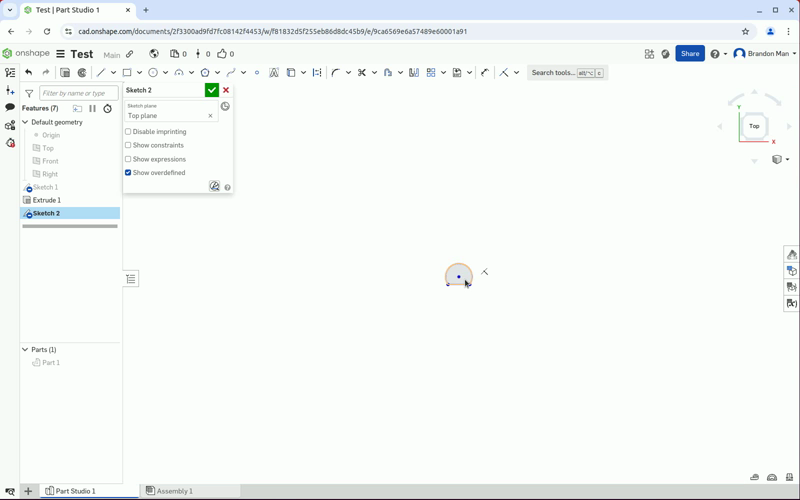
scroll(6)
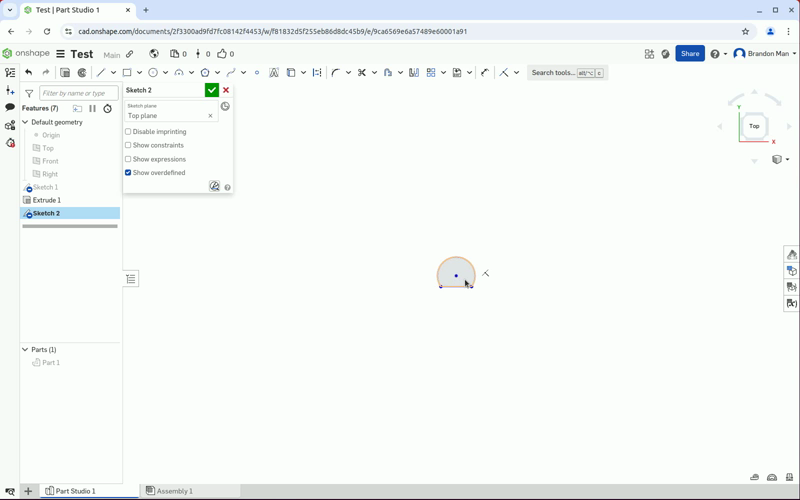
scroll(6)
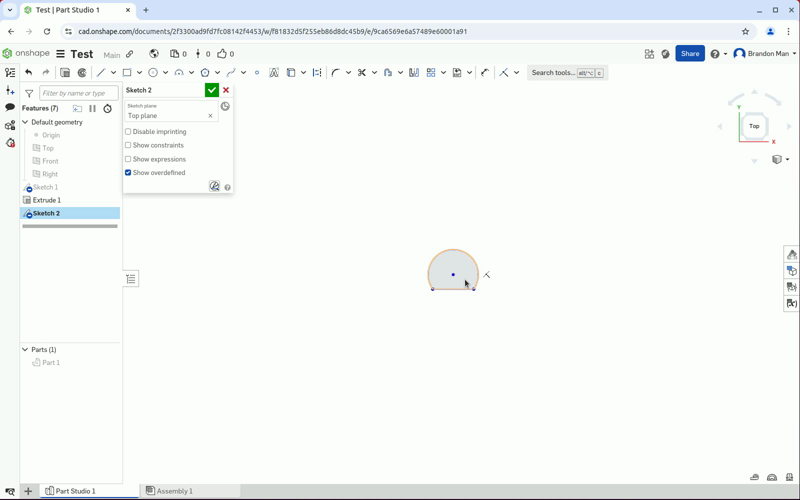
scroll(6)
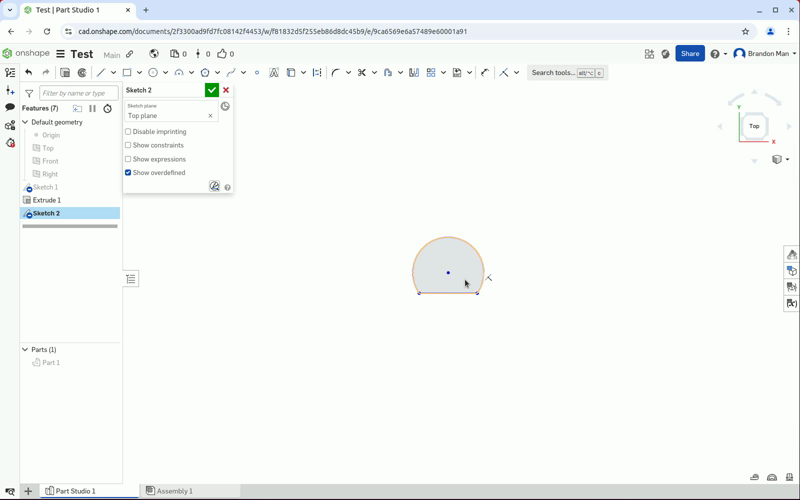
scroll(6)
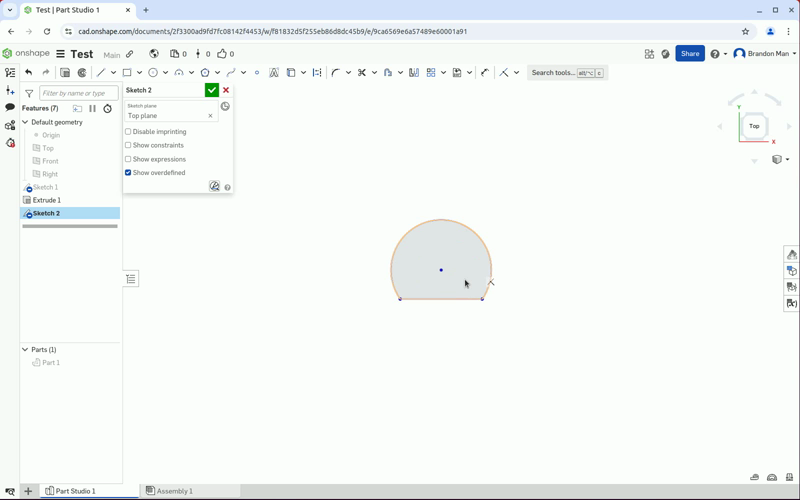
scroll(6)
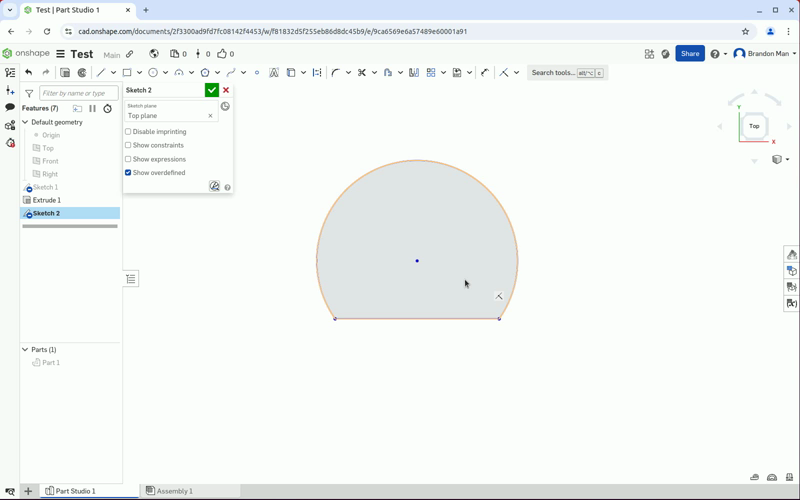
click(465, 279)
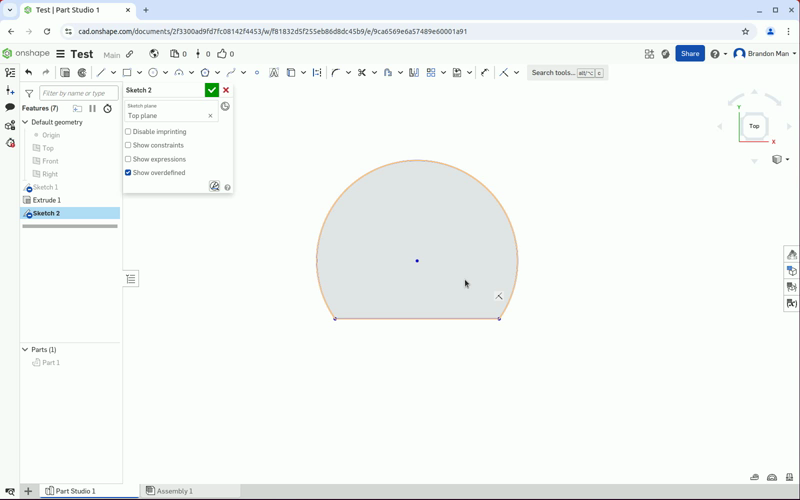
scroll(-6)
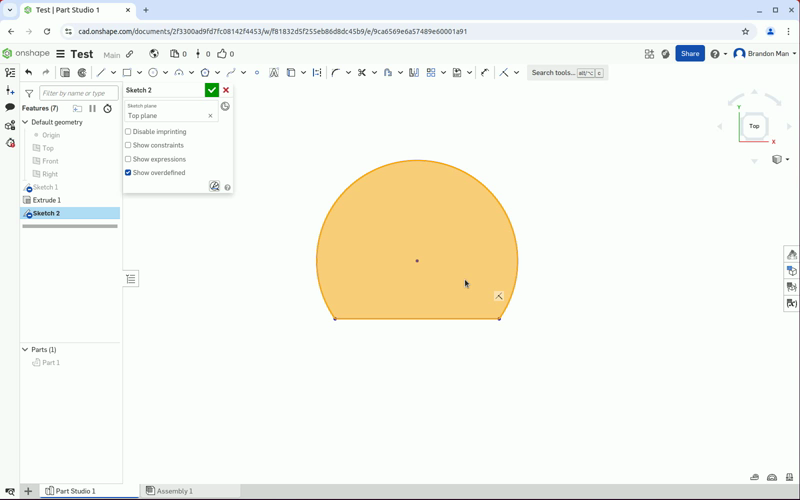
scroll(-6)
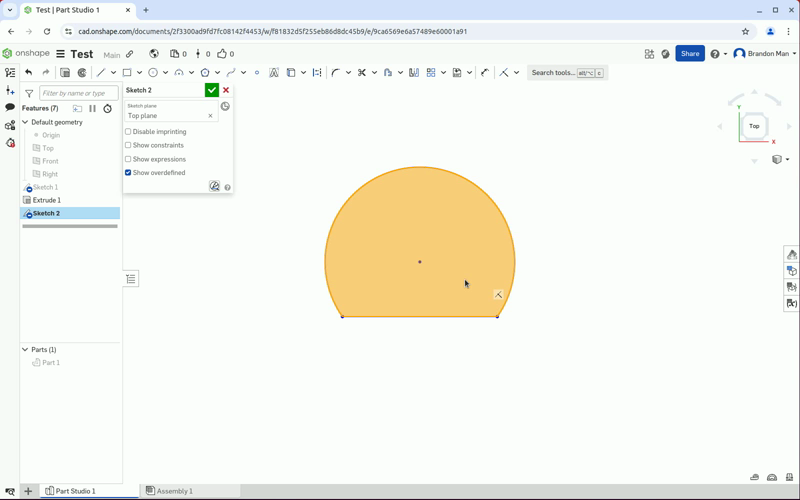
scroll(-6)
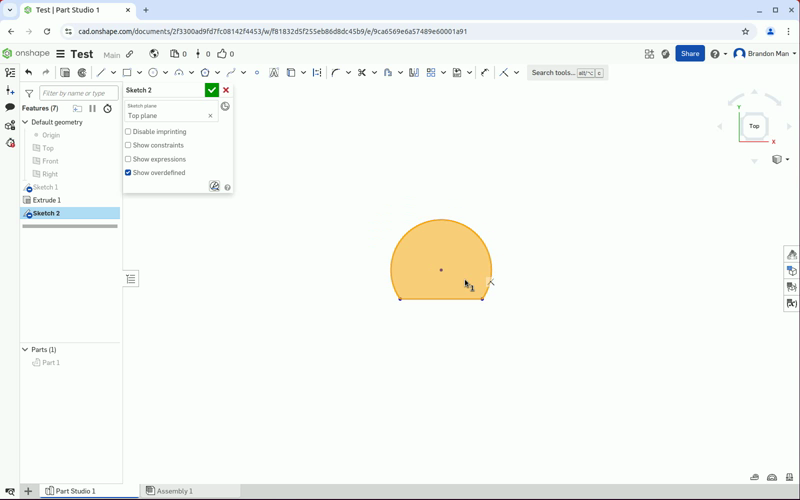
scroll(-6)
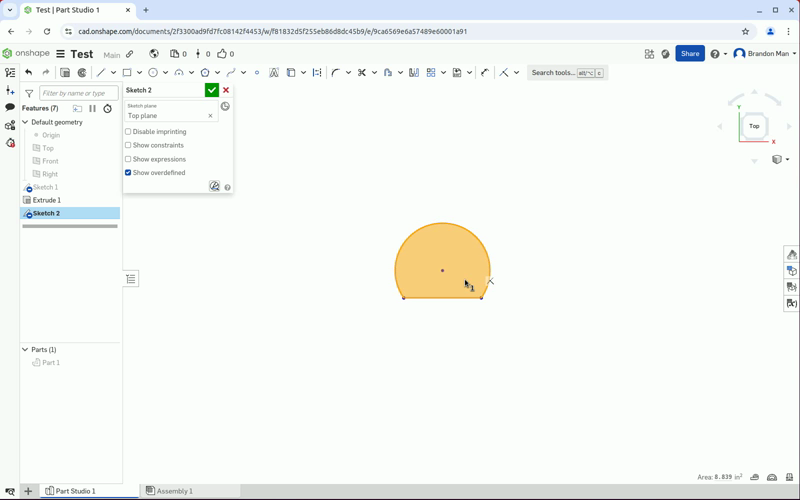
scroll(-6)
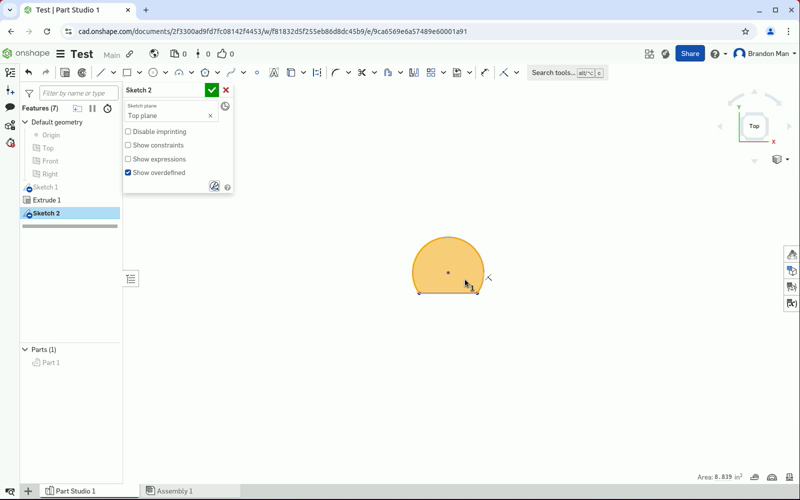
scroll(-6)
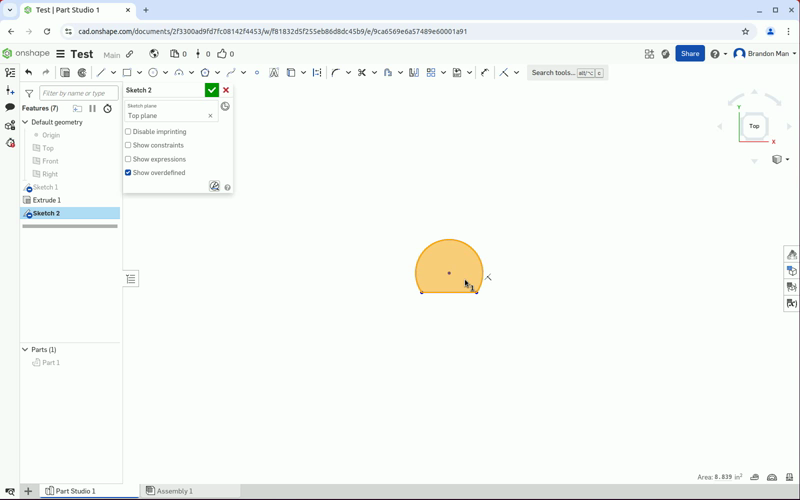
scroll(-6)
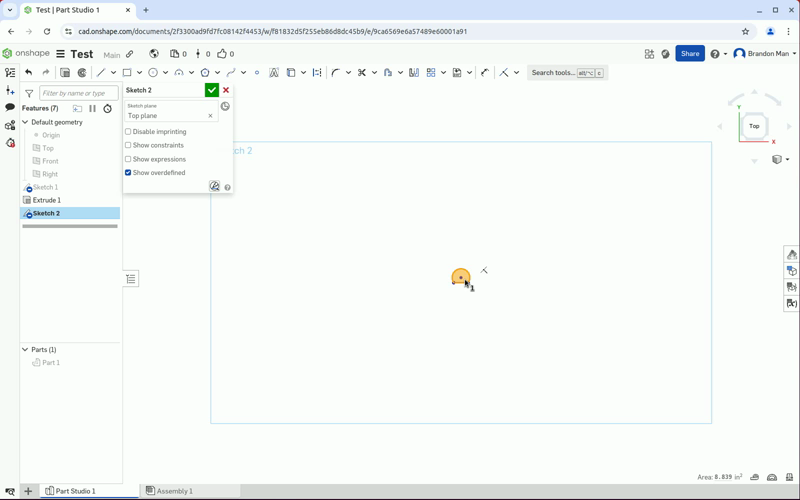
mouse_move(73, 352)
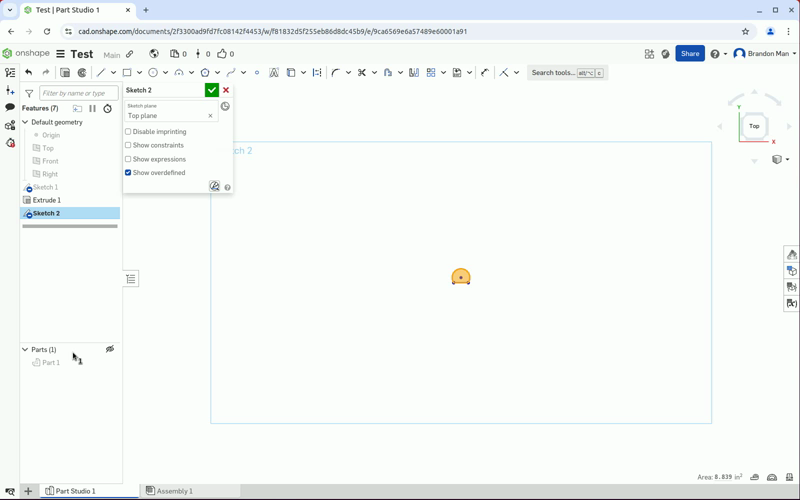
key(shift+y)
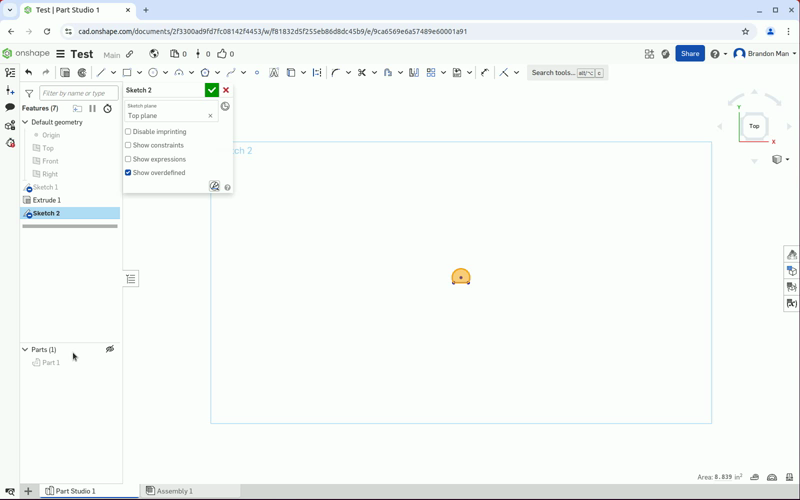
key(shift+e)
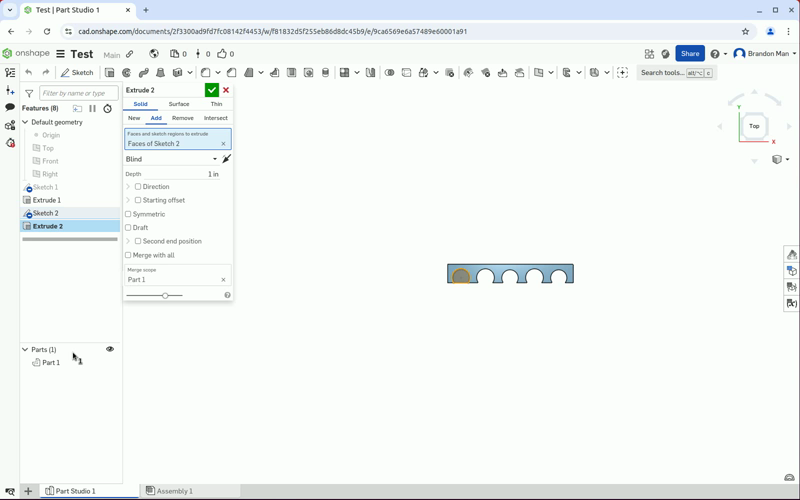
mouse_move(143, 106)
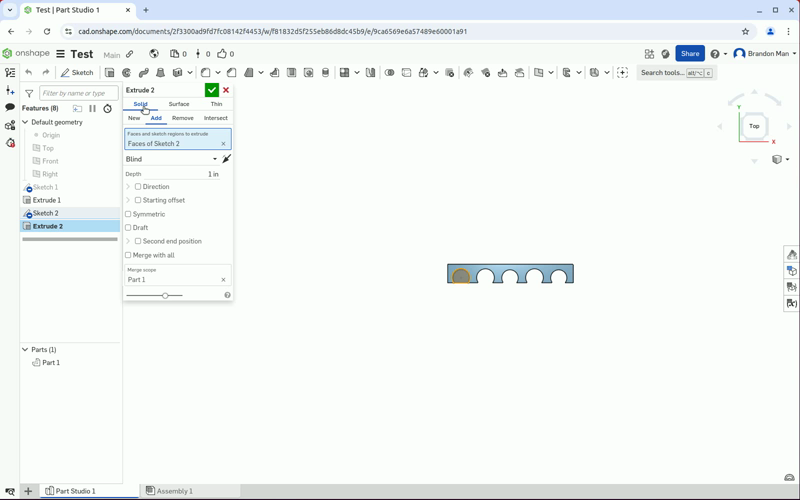
click(143, 106)
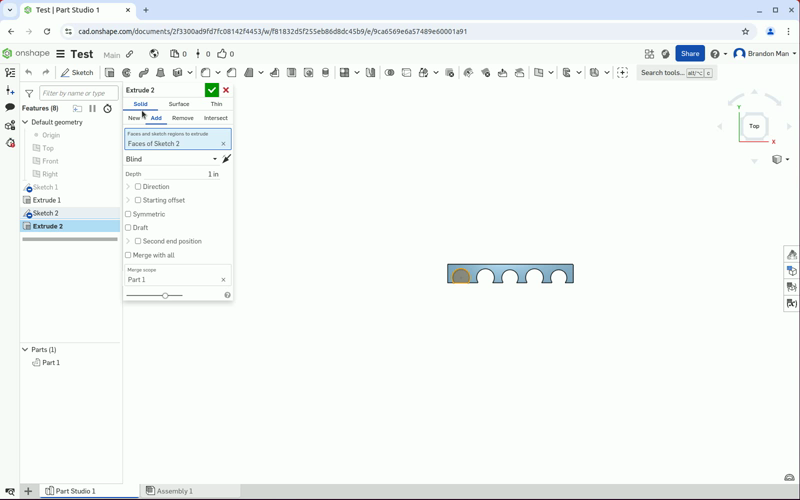
mouse_move(137, 120)
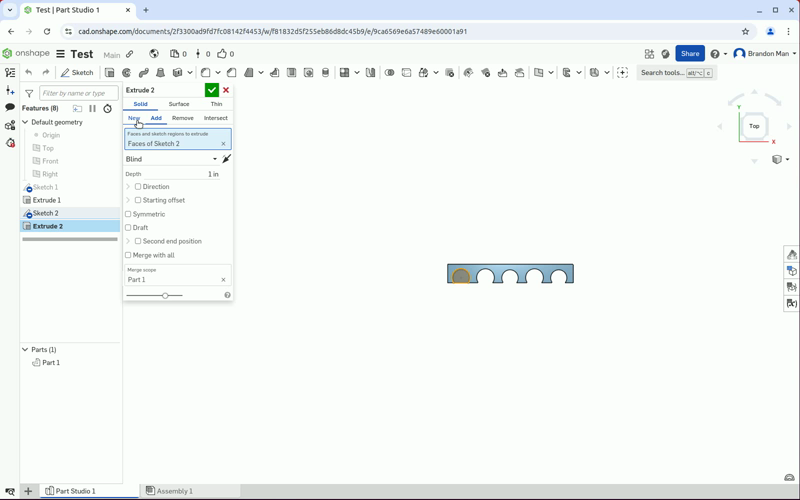
click(137, 120)
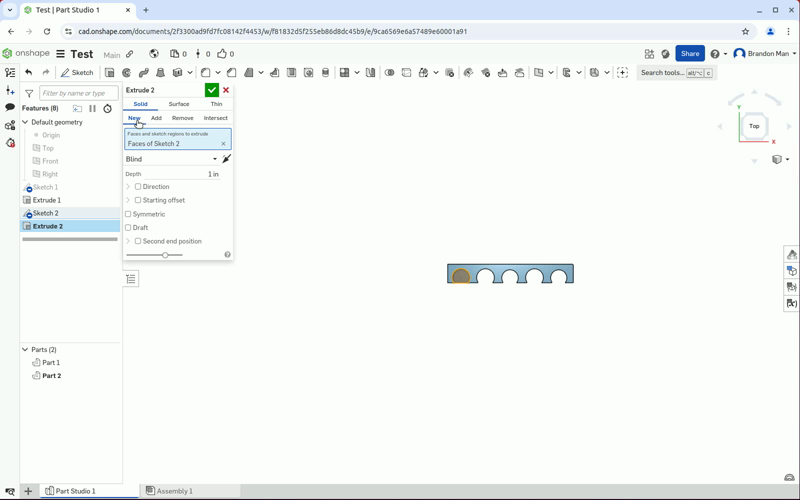
key(tab, 4)
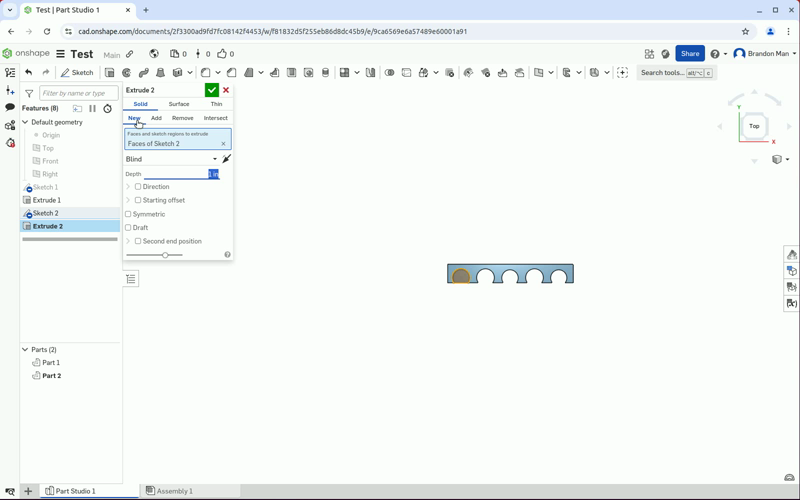
text(0.481)
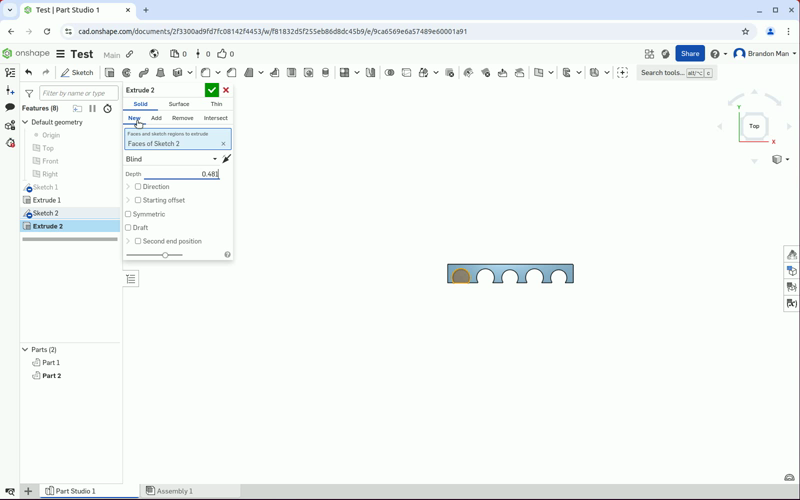
key(enter)
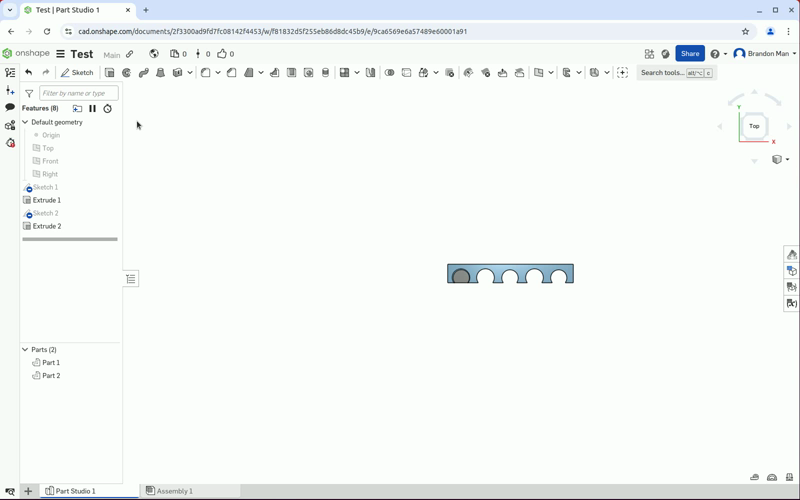
key(shift+h)
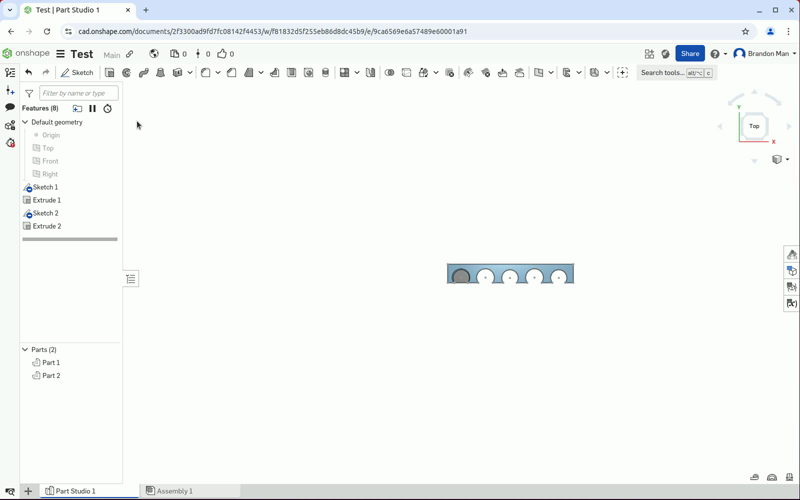
key(shift+h)
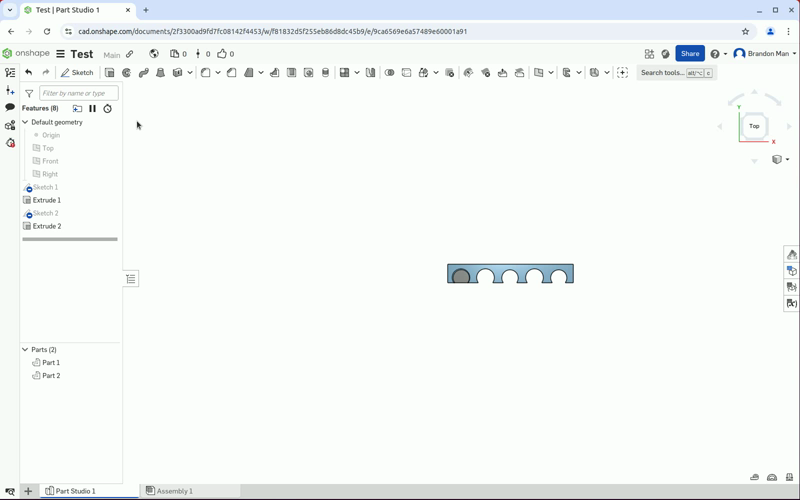
mouse_move(73, 189)
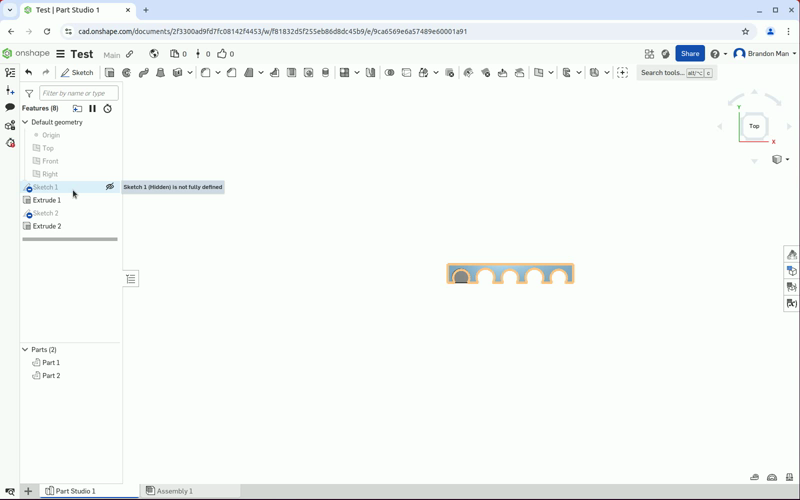
click(73, 189)
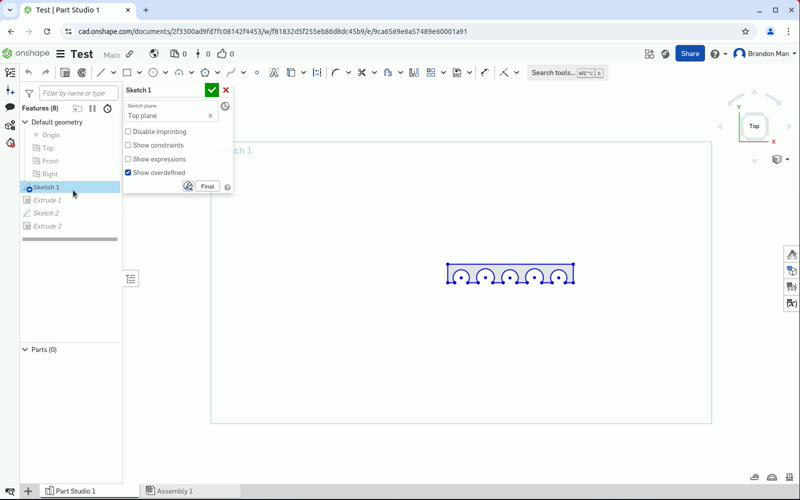
mouse_move(229, 92)
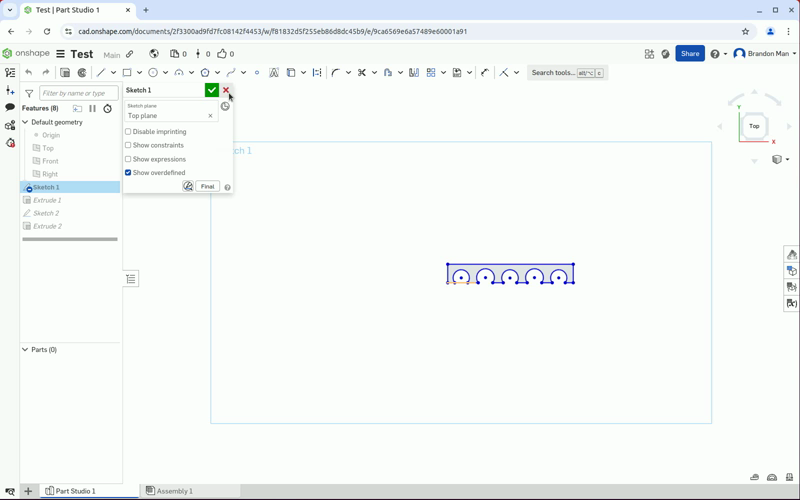
click(229, 92)
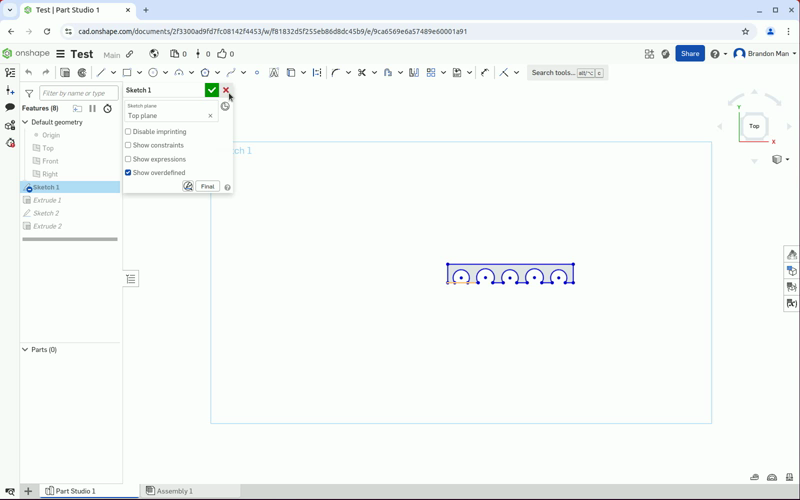
key(shift+s)
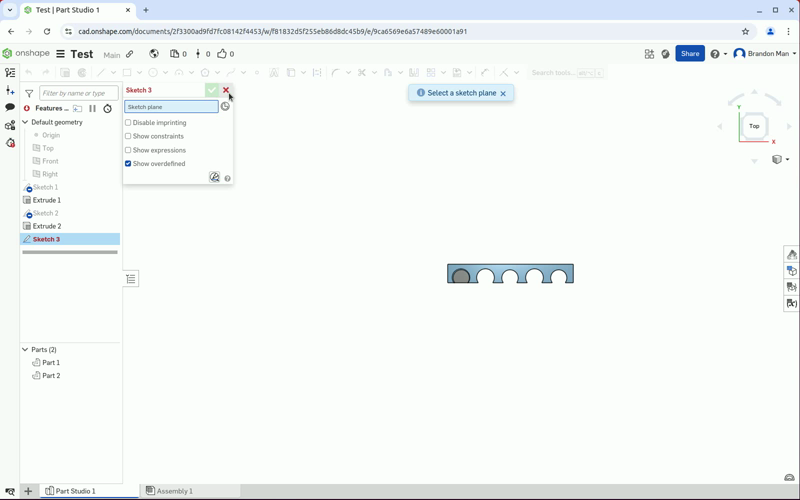
mouse_move(73, 150)
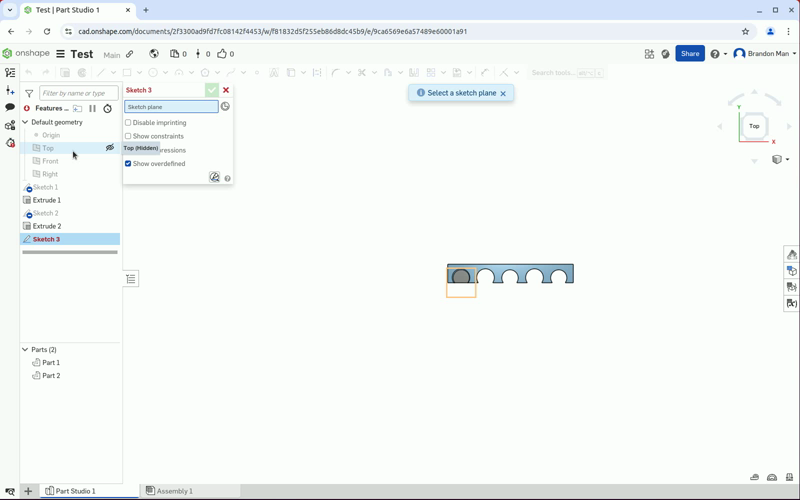
click(73, 150)
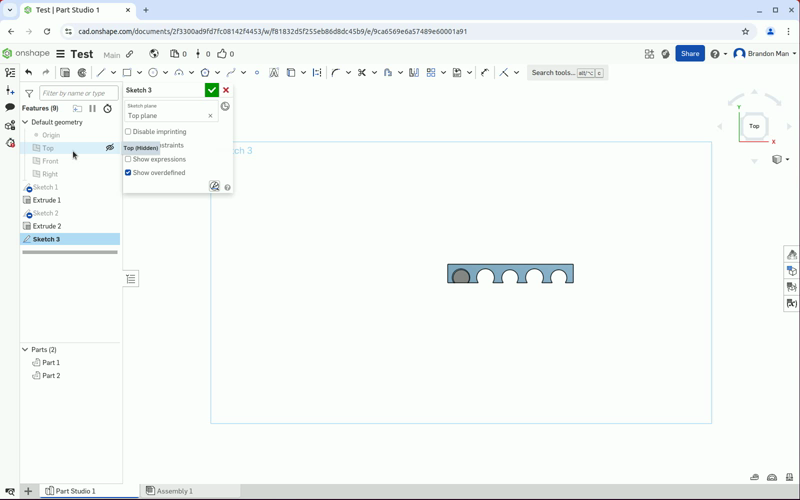
mouse_move(73, 352)
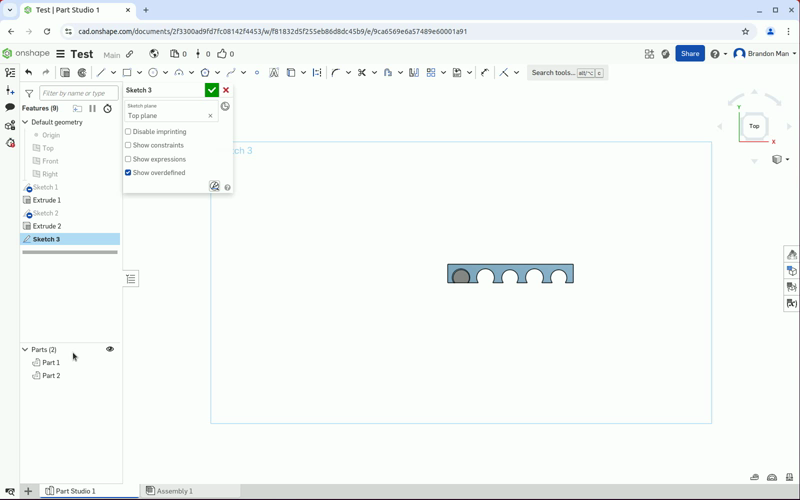
key(y)
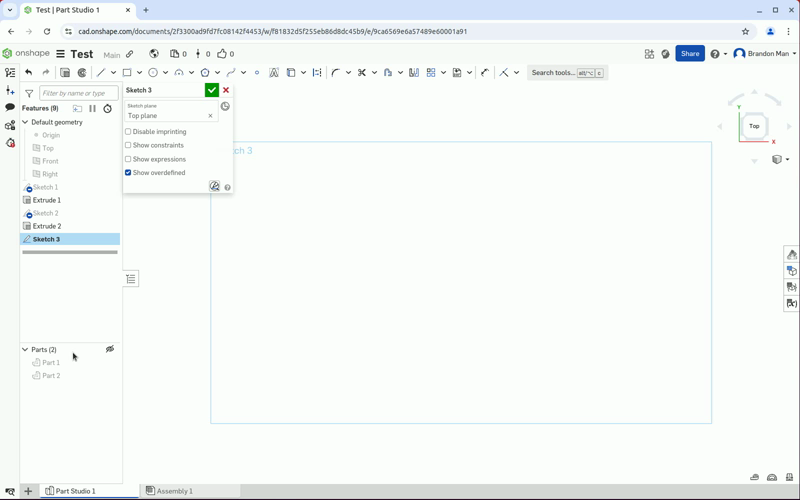
key(l)
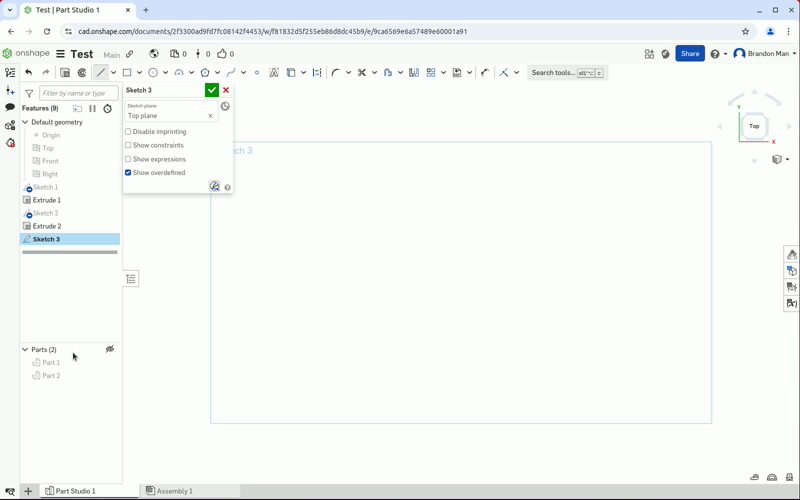
key_down(shift)
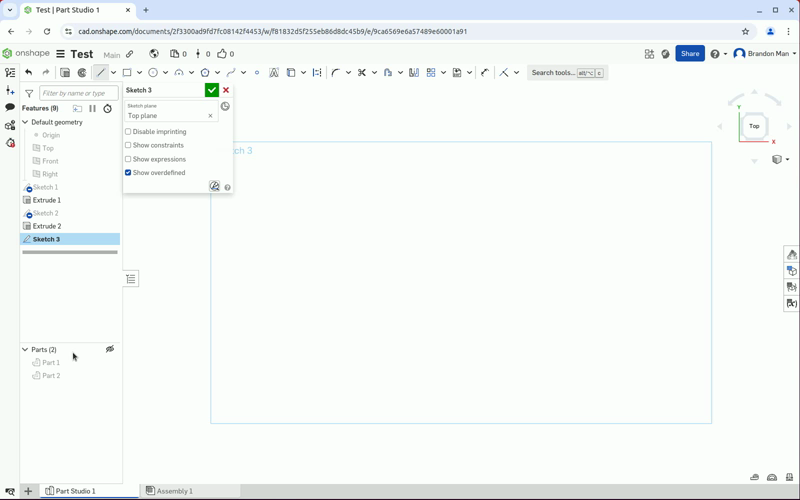
mouse_move(478, 282)
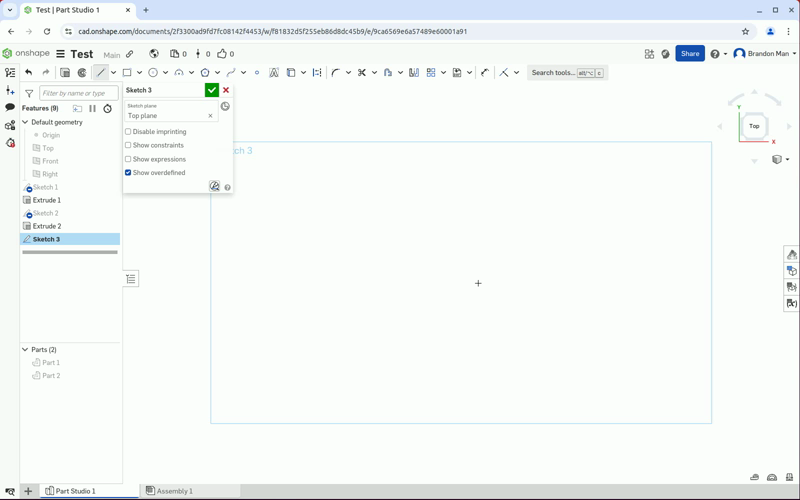
click(478, 282)
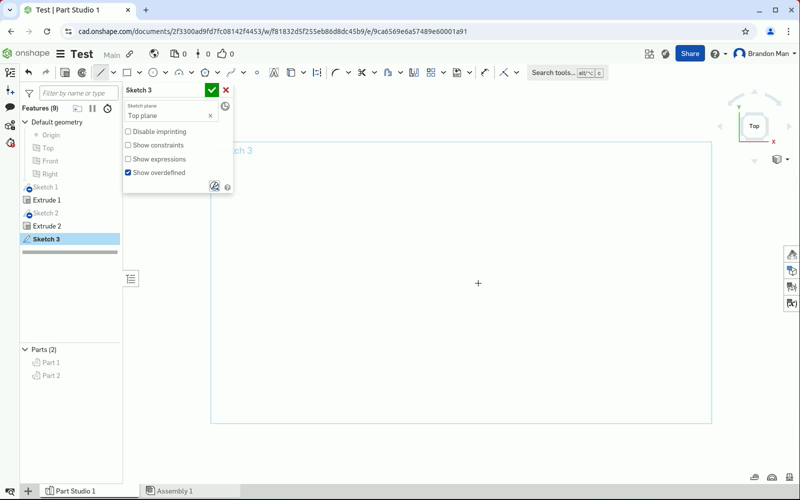
key_up(shift)
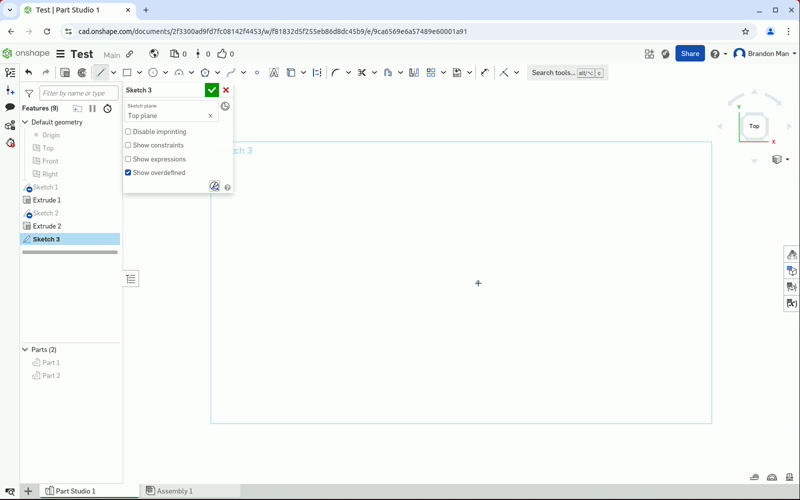
key_down(shift)
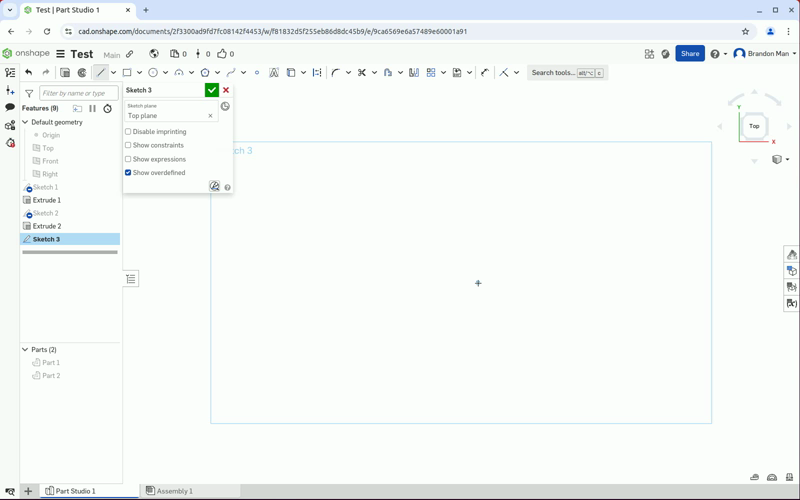
mouse_move(508, 282)
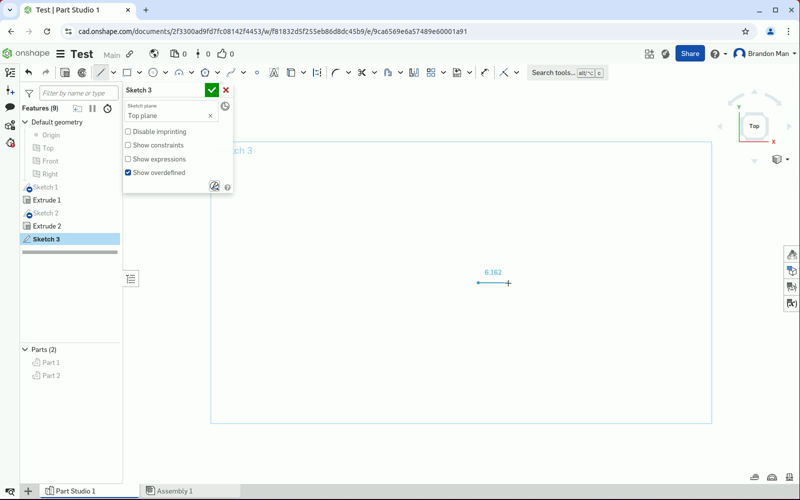
mouse_move(492, 282)
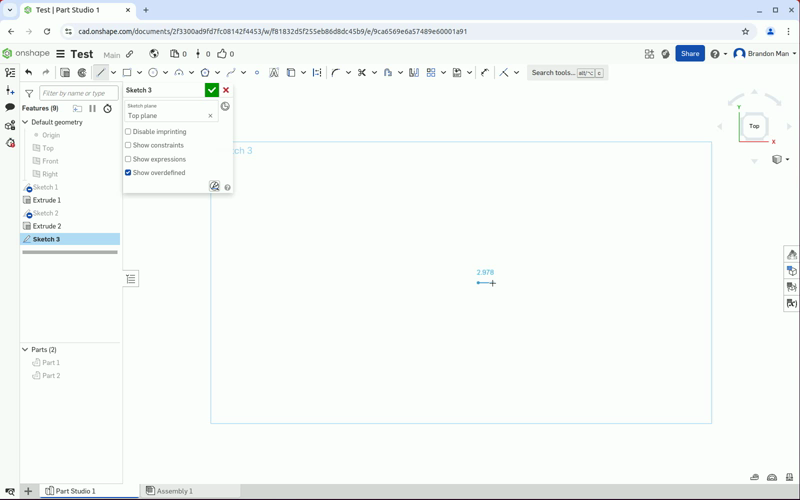
click(492, 282)
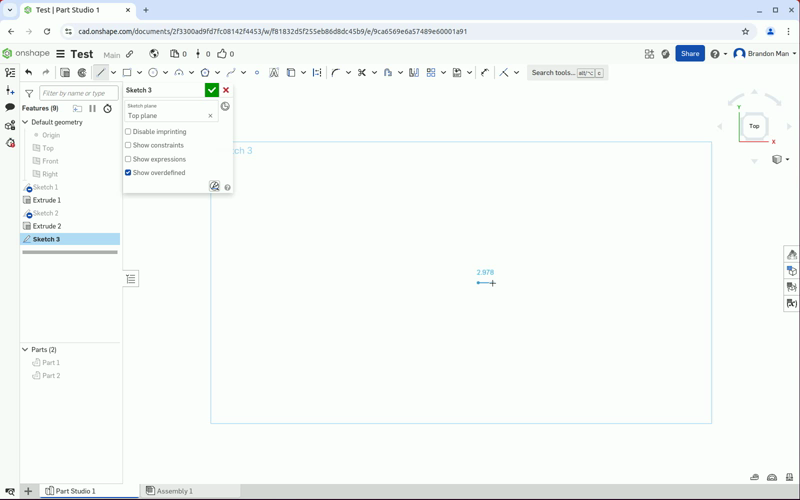
key_up(shift)
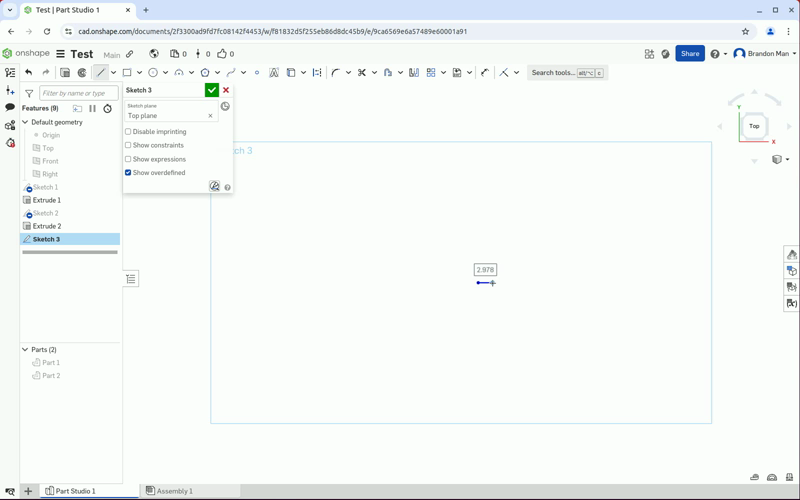
key(esc)
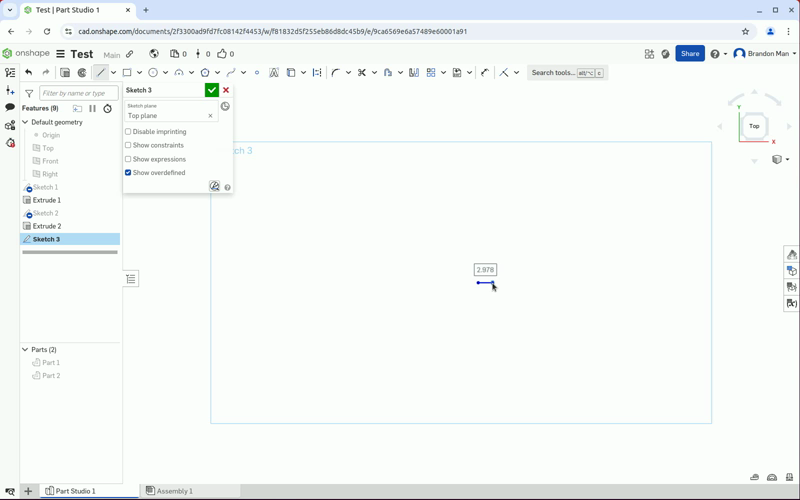
key(a)
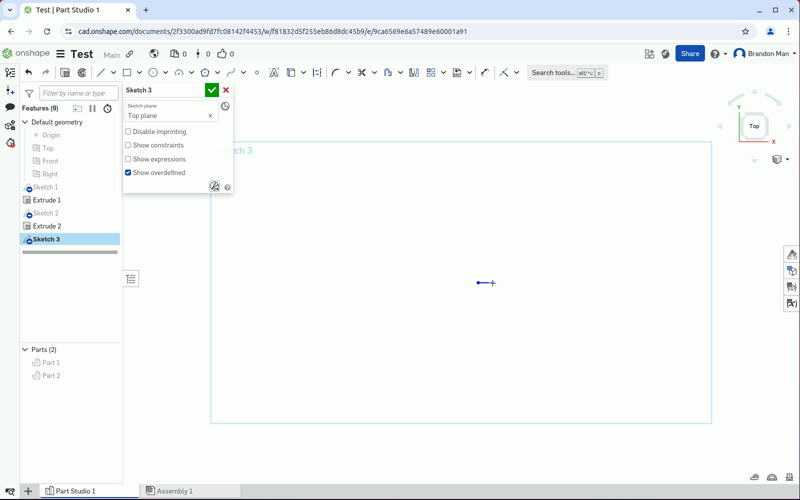
mouse_move(492, 282)
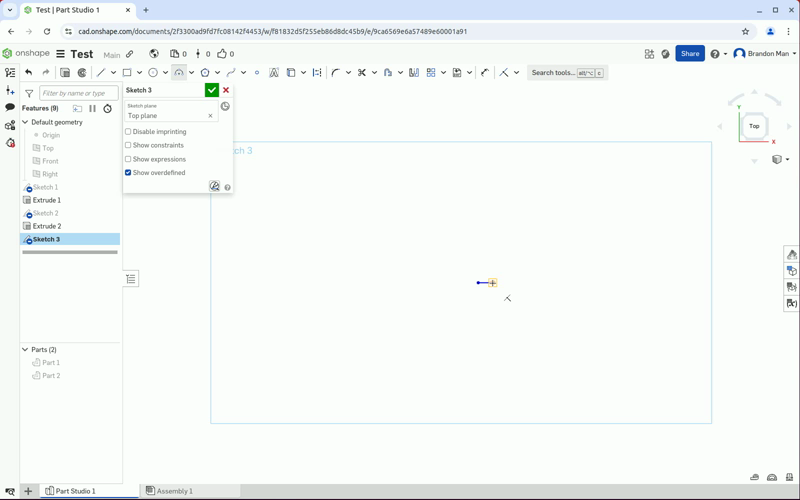
click(492, 282)
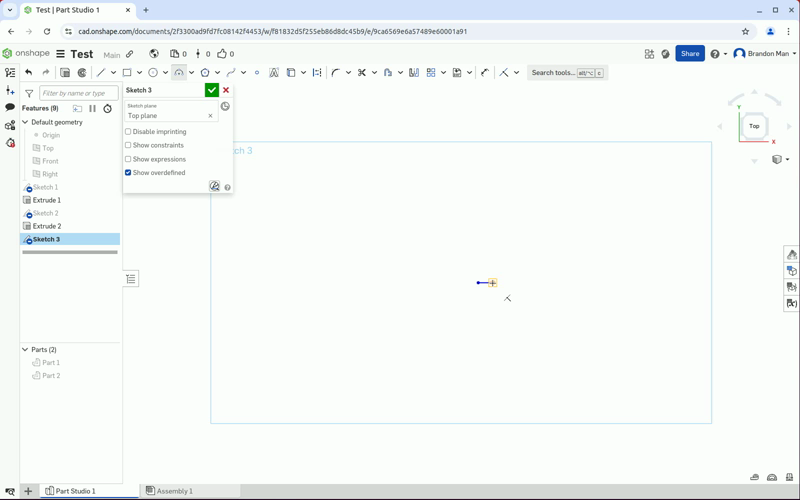
mouse_move(478, 282)
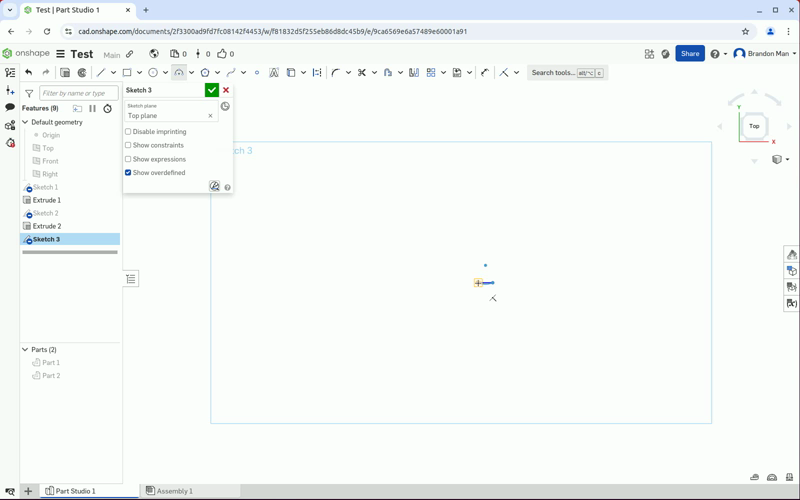
click(478, 282)
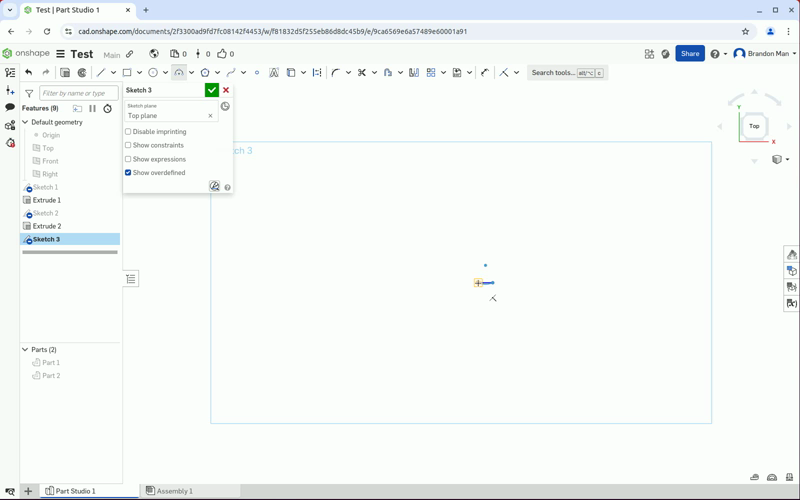
key_down(shift)
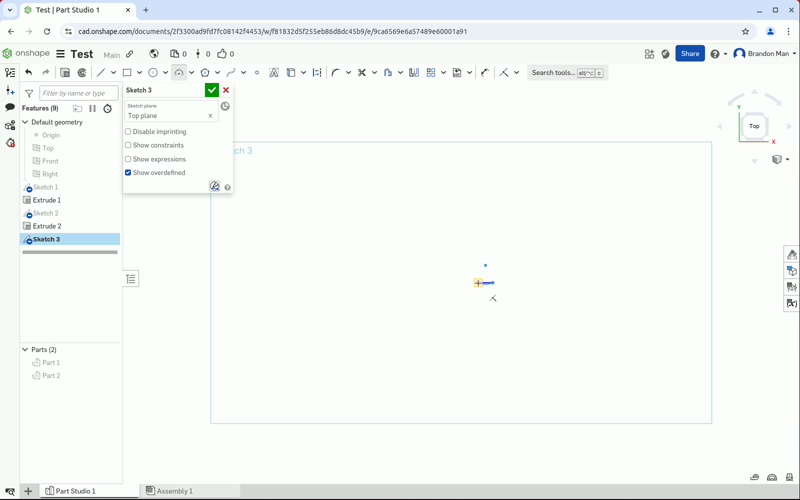
mouse_move(485, 268)
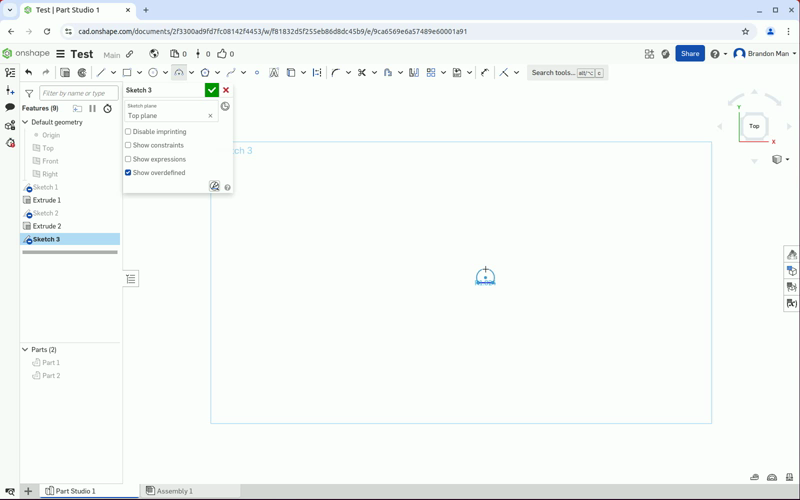
click(485, 268)
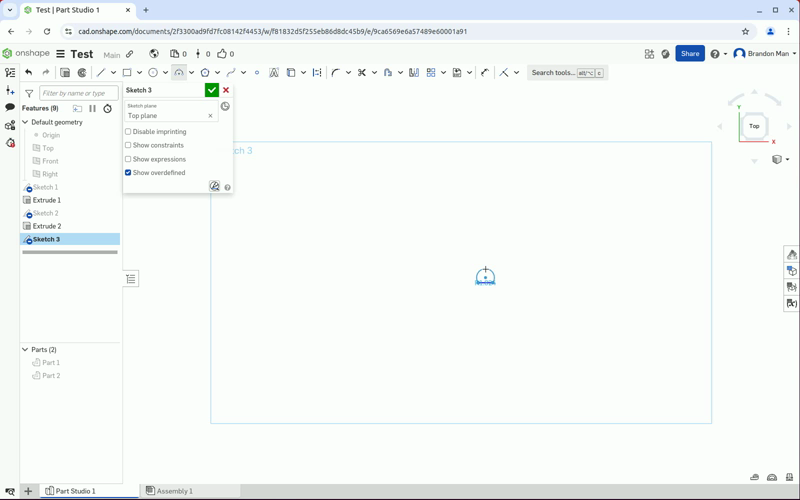
key_up(shift)
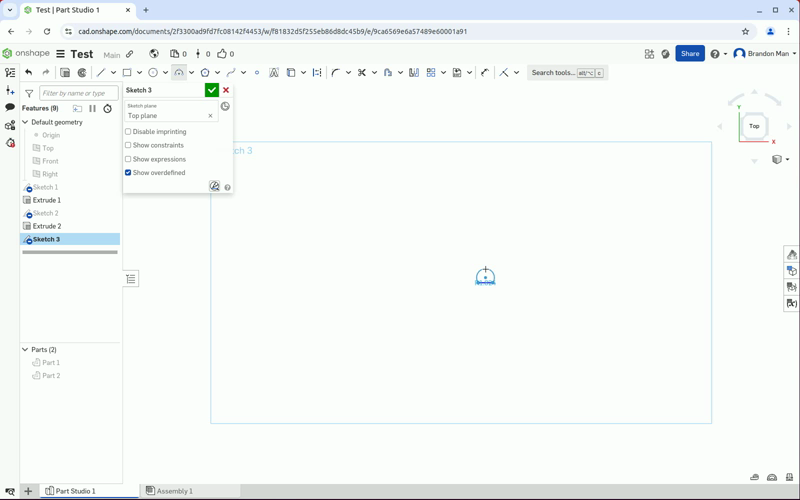
key(esc)
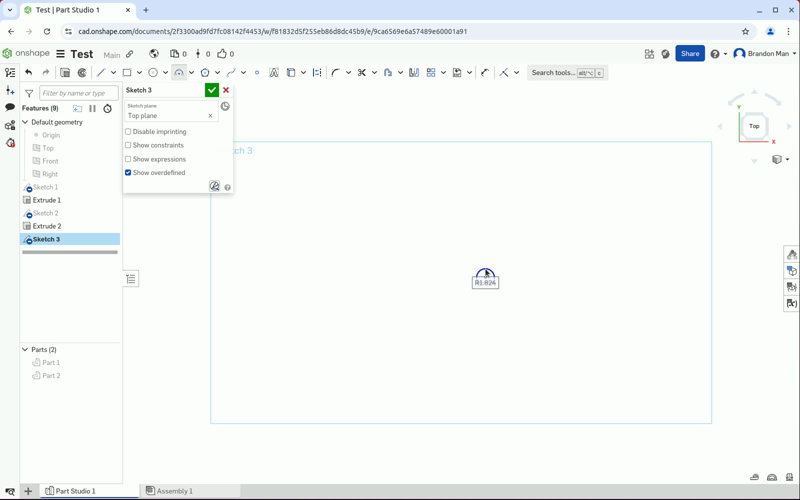
mouse_move(484, 280)
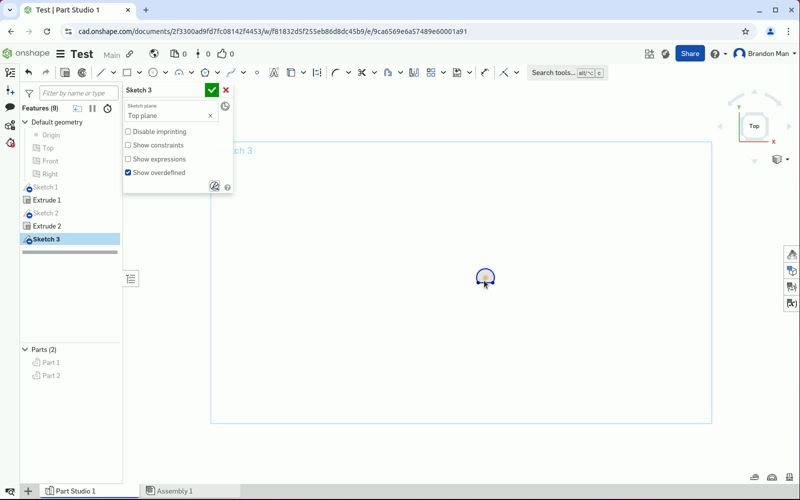
scroll(6)
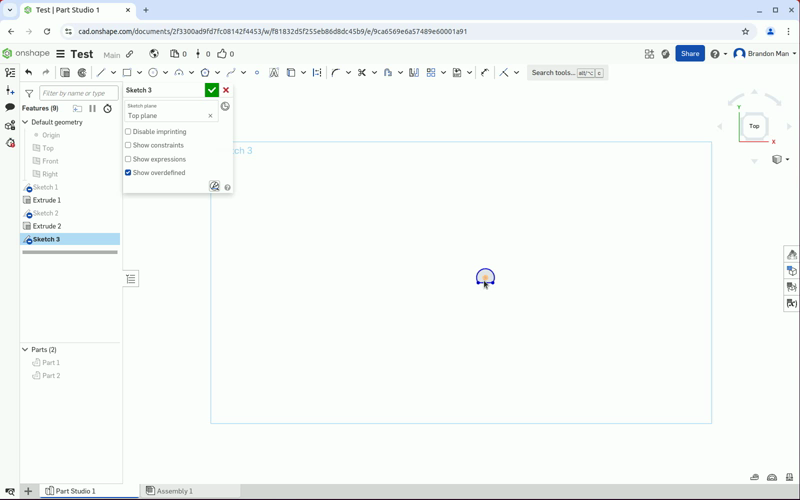
scroll(6)
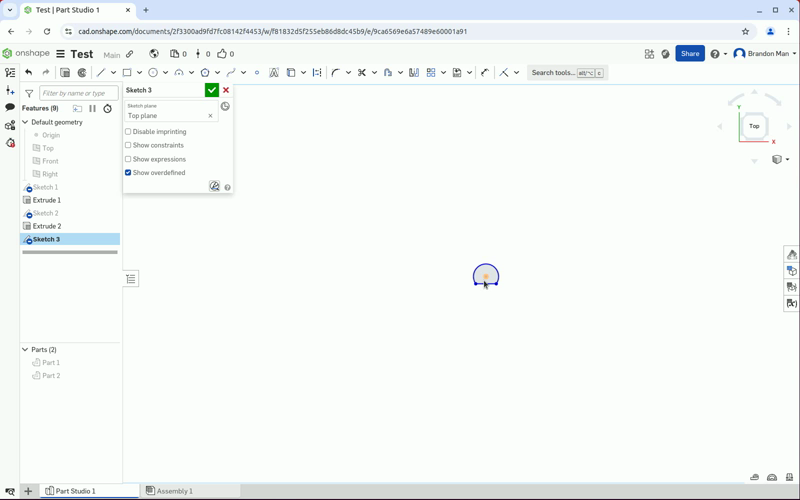
scroll(6)
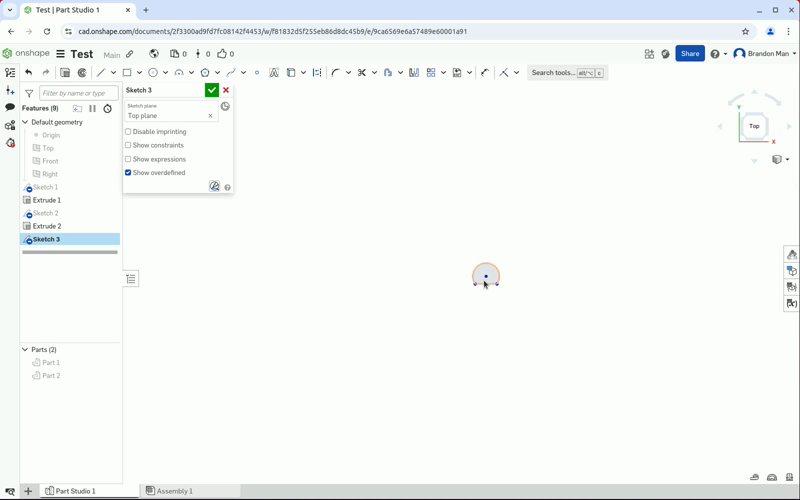
scroll(6)
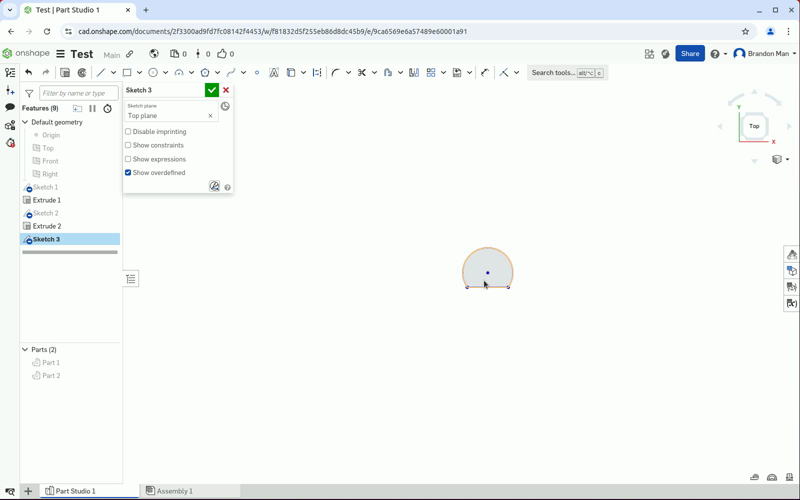
scroll(6)
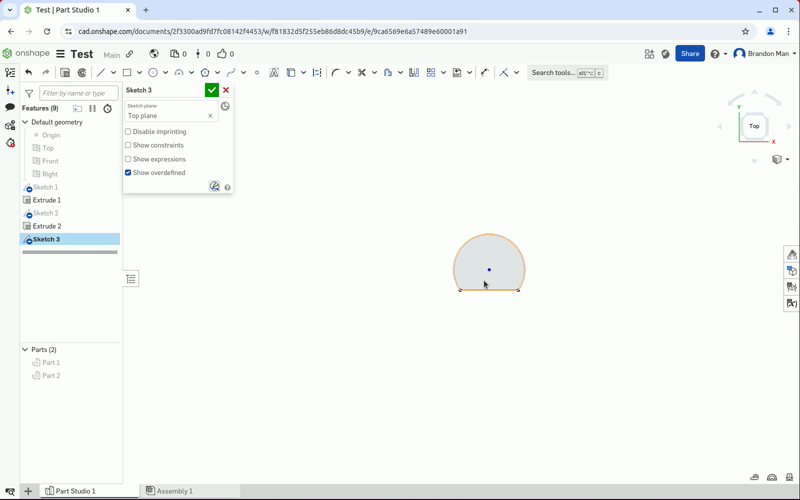
scroll(6)
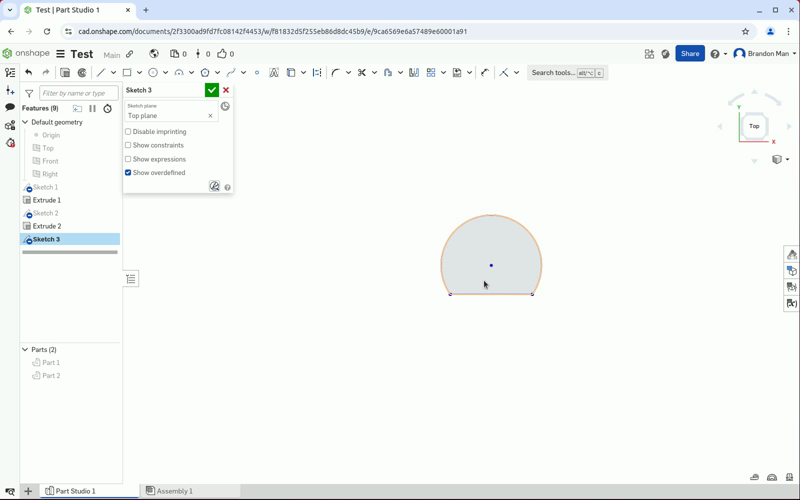
scroll(6)
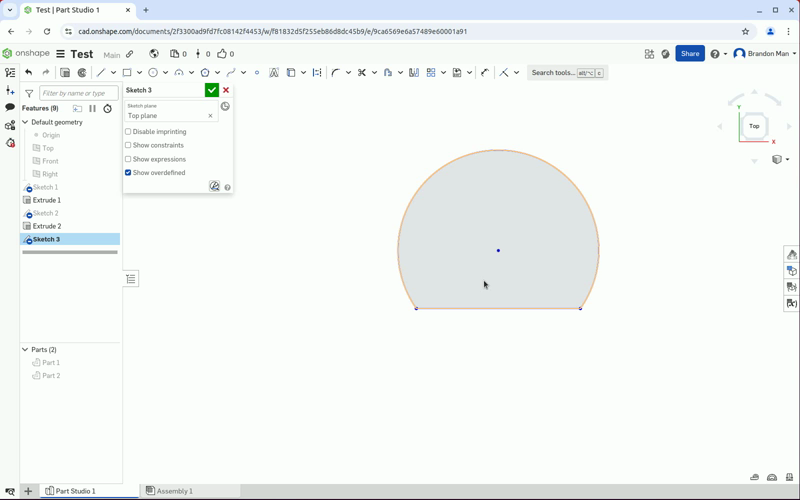
click(484, 280)
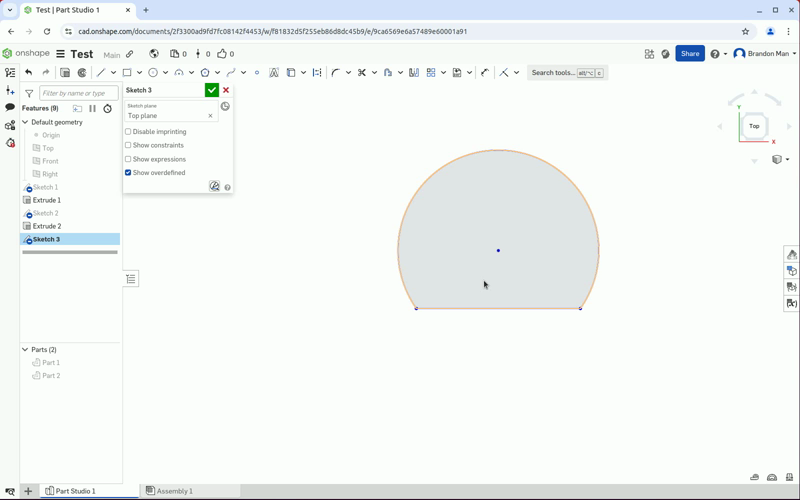
scroll(-6)
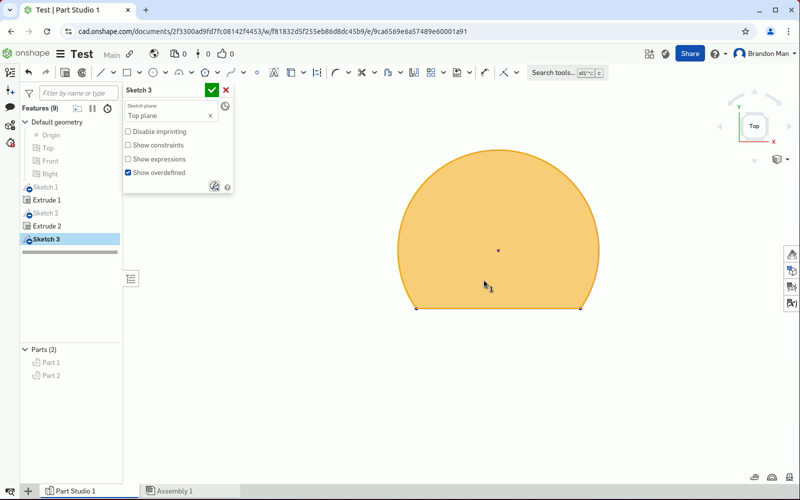
scroll(-6)
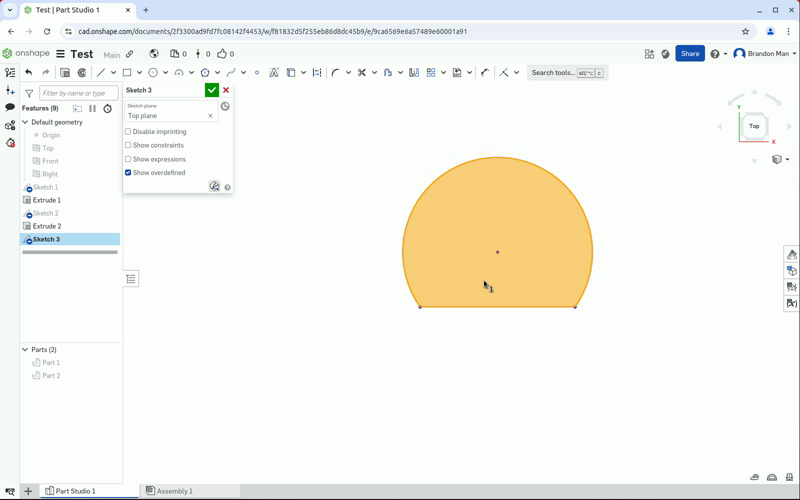
scroll(-6)
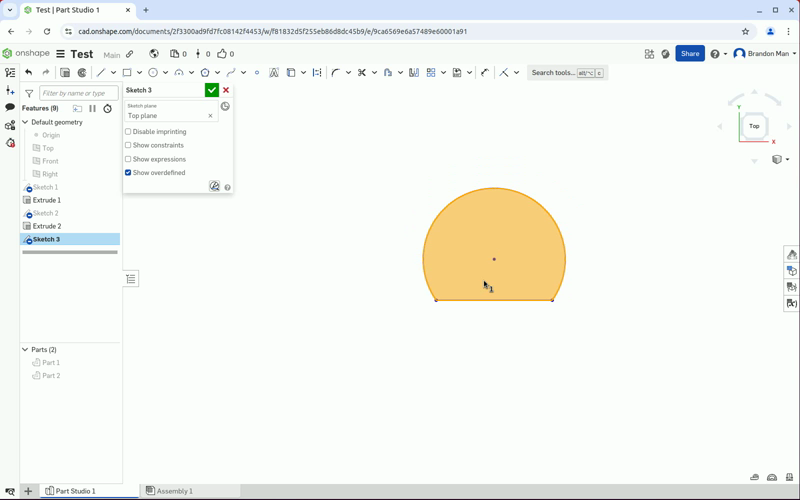
scroll(-6)
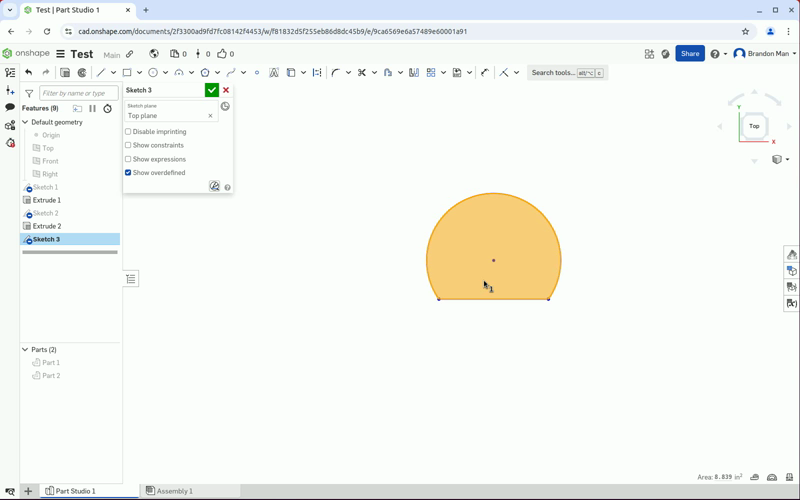
scroll(-6)
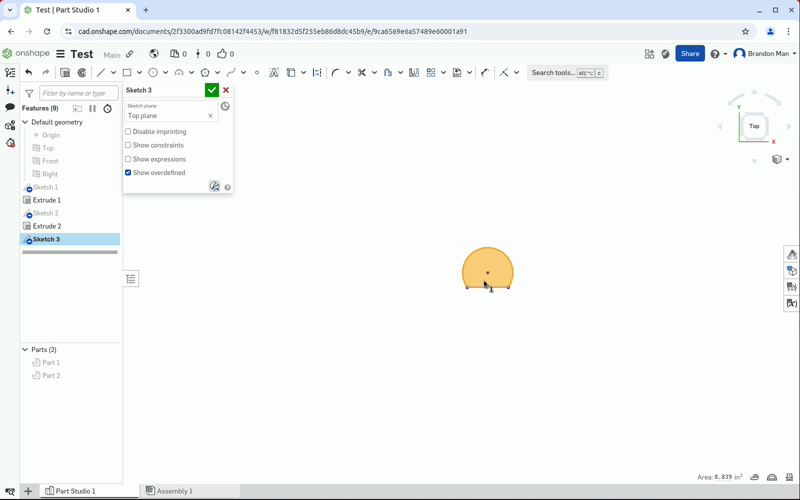
scroll(-6)
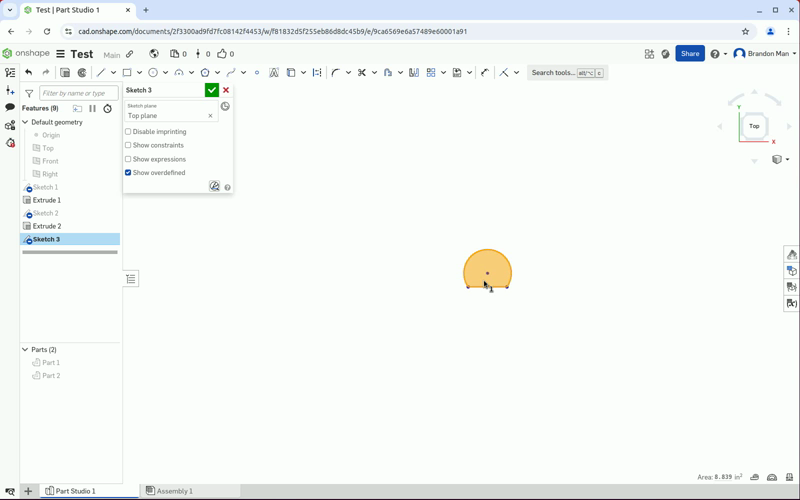
scroll(-6)
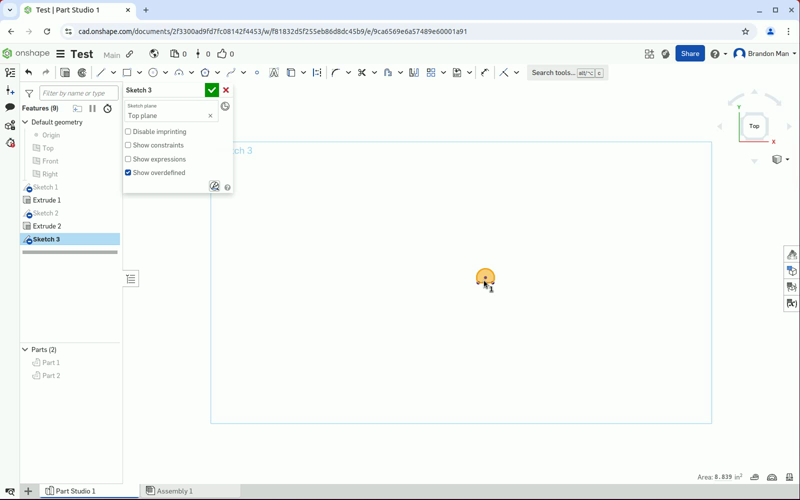
mouse_move(73, 352)
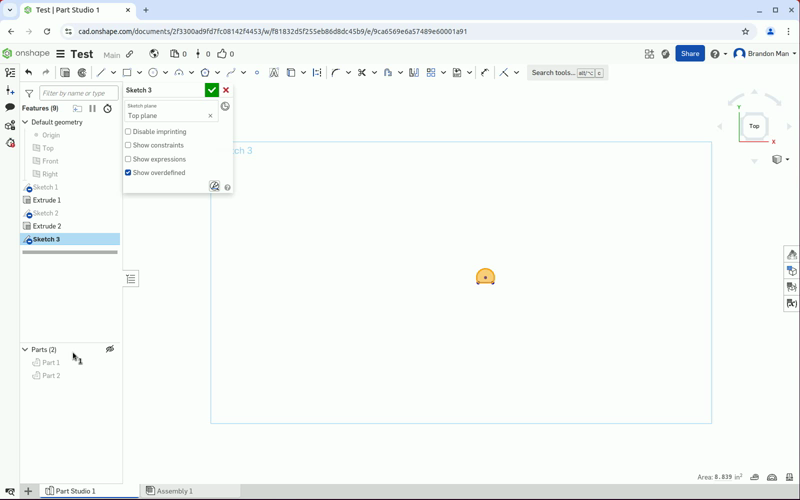
key(shift+y)
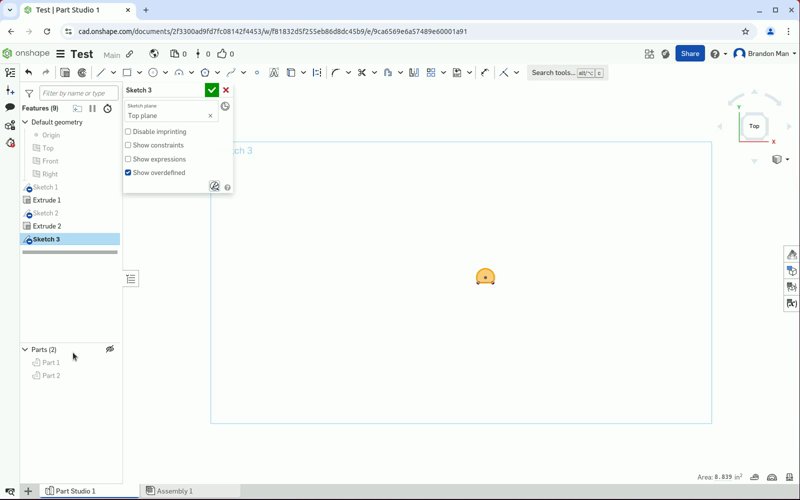
key(shift+e)
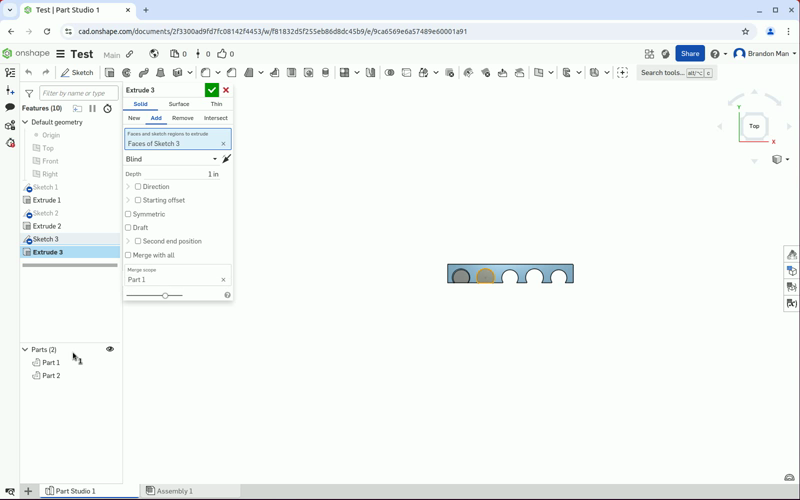
mouse_move(143, 106)
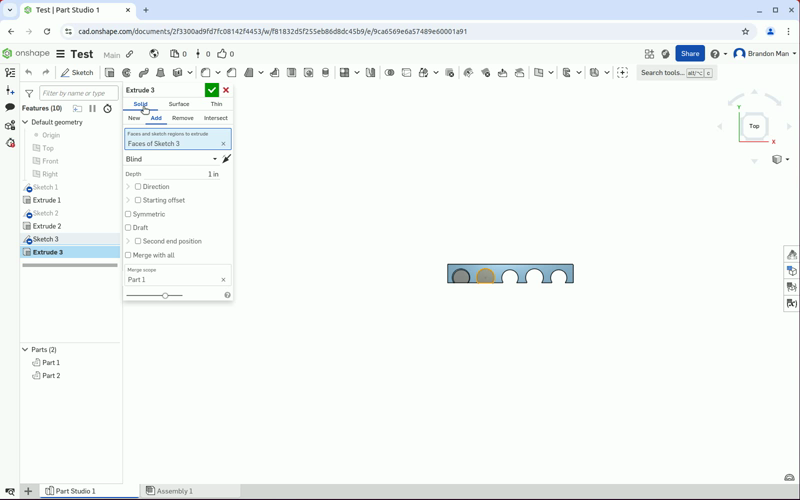
click(143, 106)
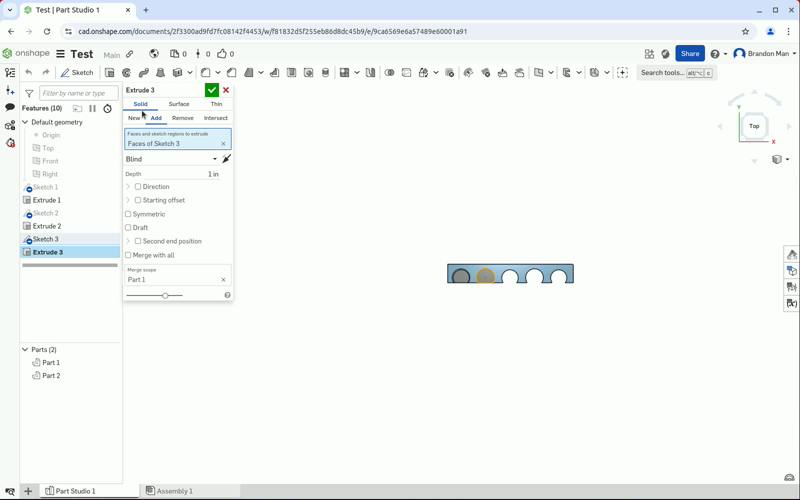
mouse_move(137, 120)
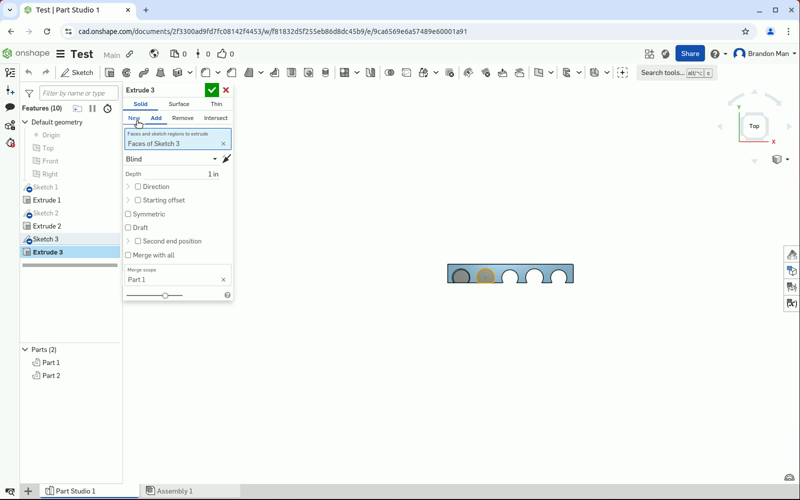
click(137, 120)
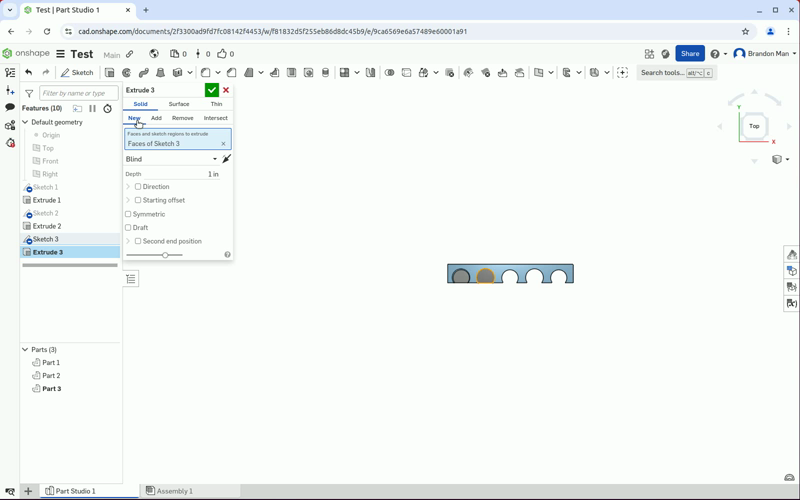
key(tab, 4)
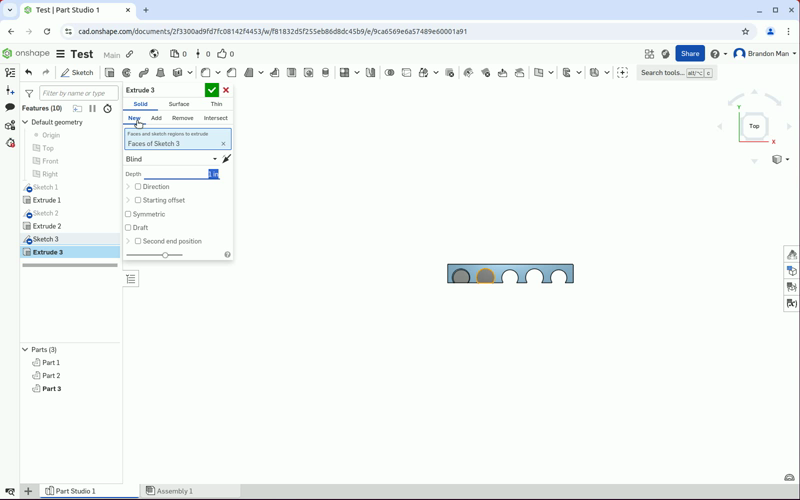
text(0.481)
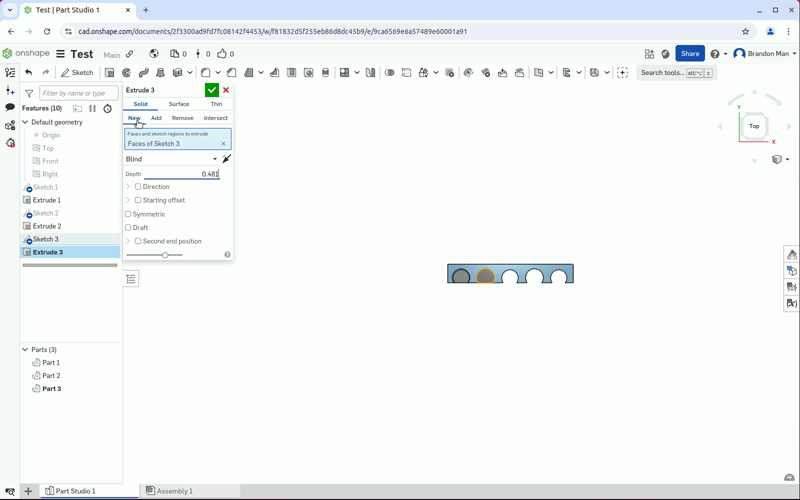
key(enter)
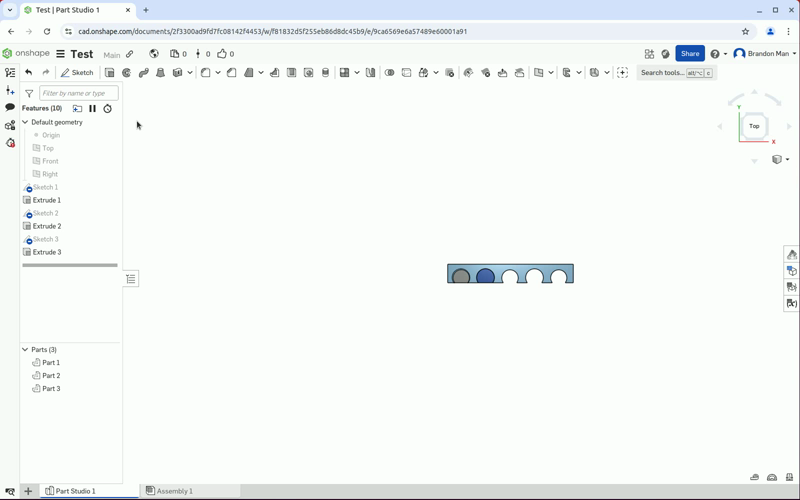
key(shift+h)
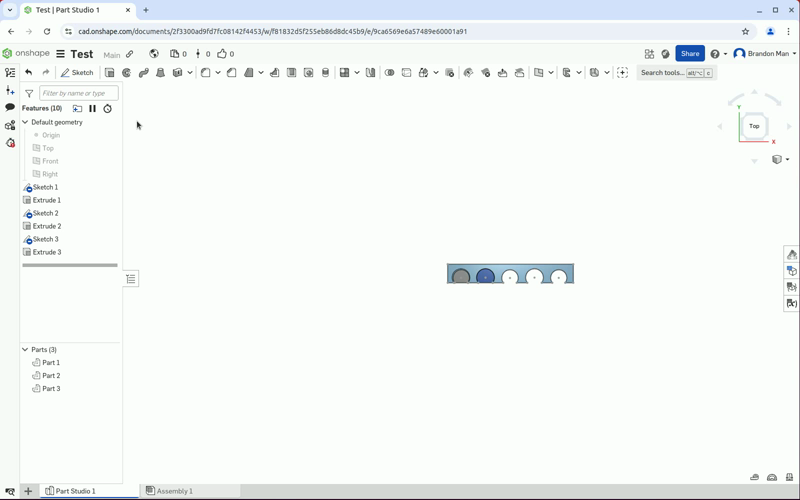
key(shift+h)
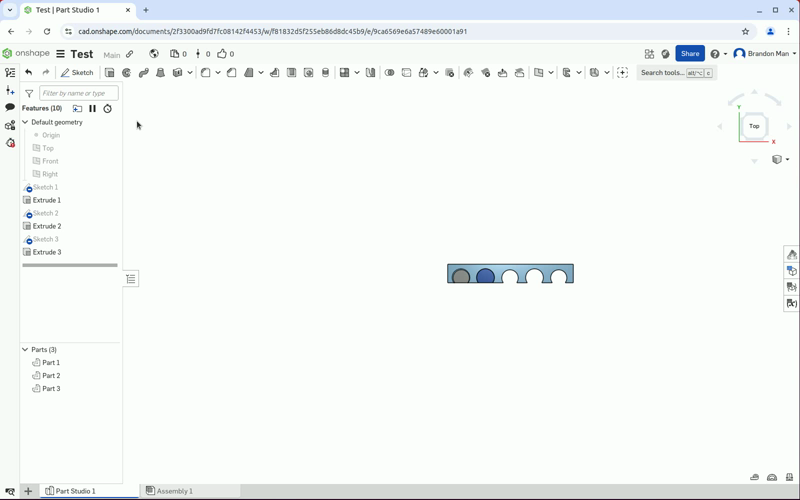
mouse_move(73, 189)
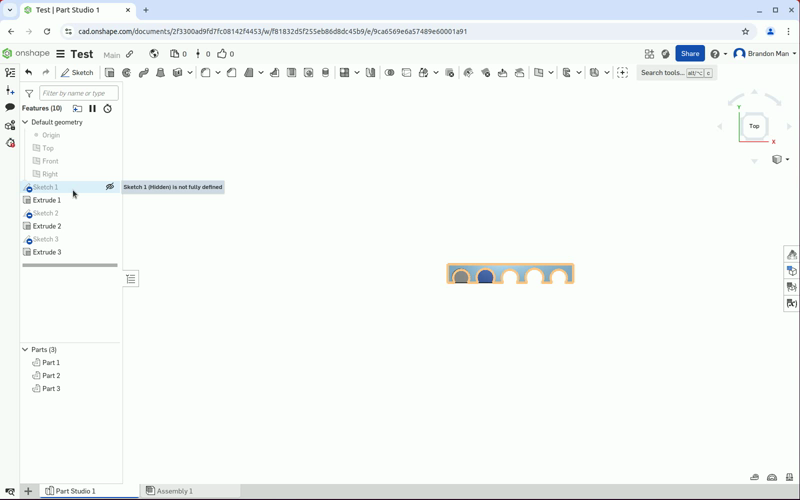
click(73, 189)
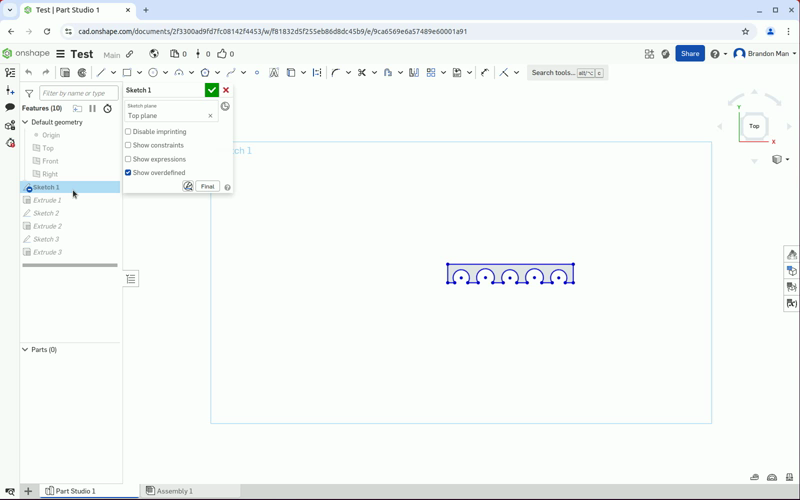
mouse_move(229, 92)
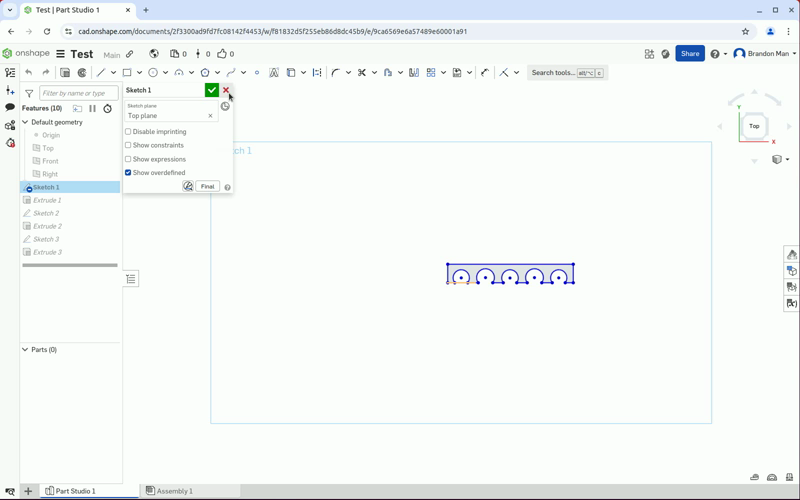
click(229, 92)
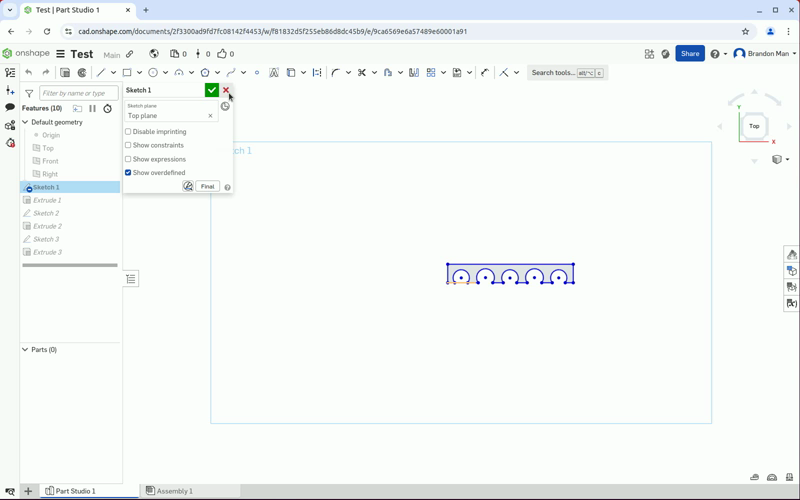
key(shift+s)
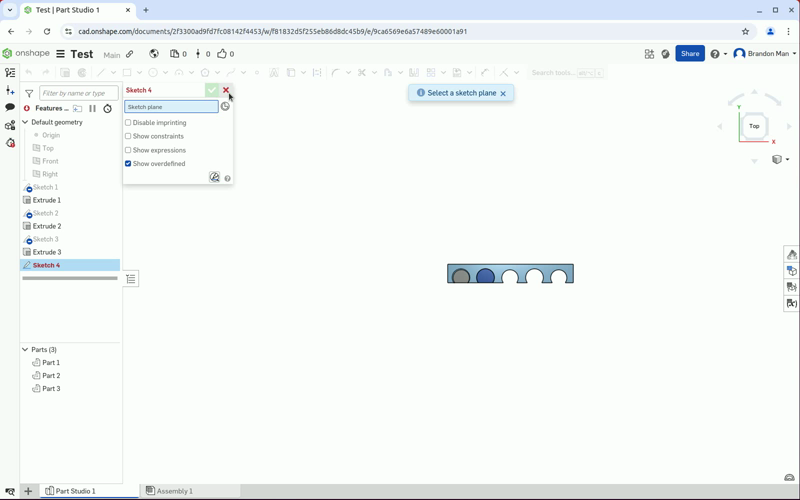
mouse_move(73, 150)
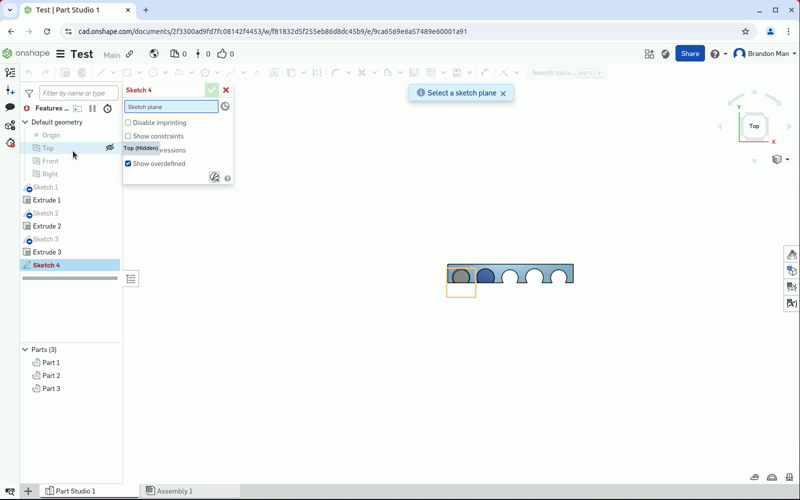
click(73, 150)
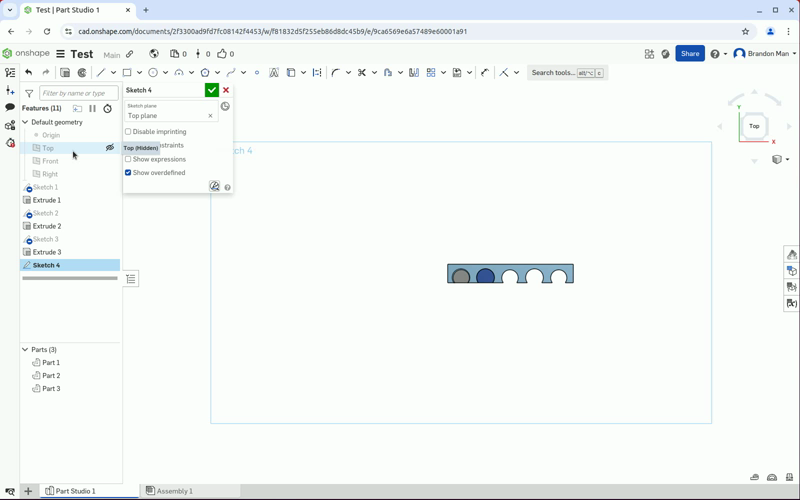
mouse_move(73, 352)
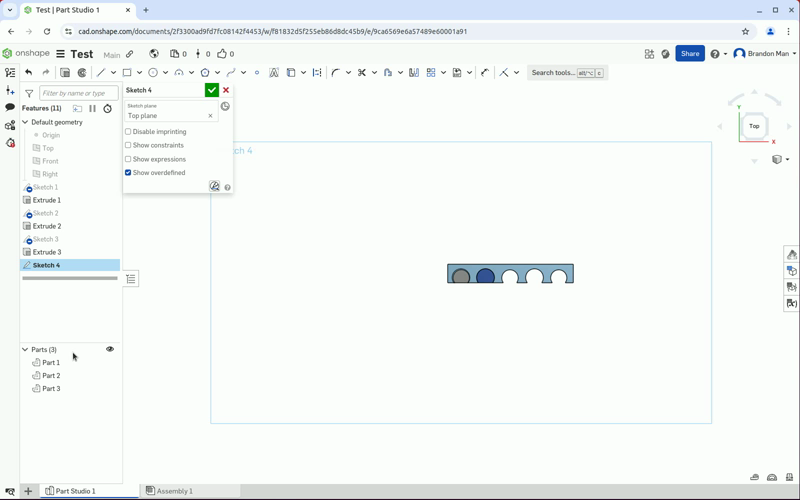
key(y)
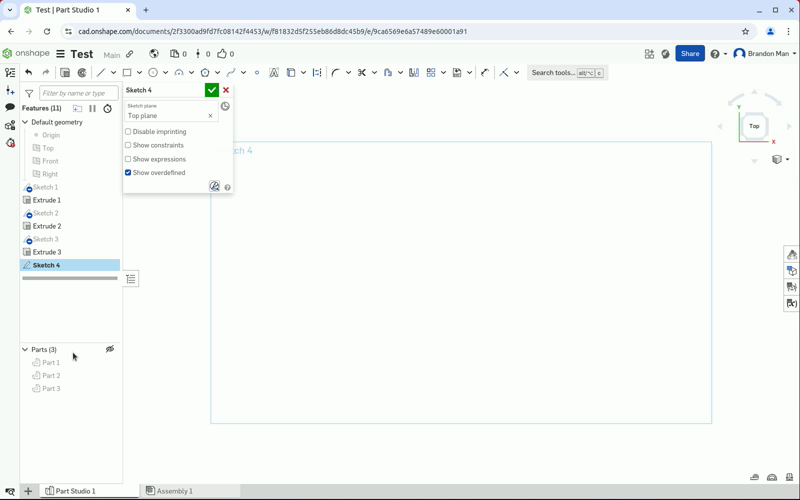
key(l)
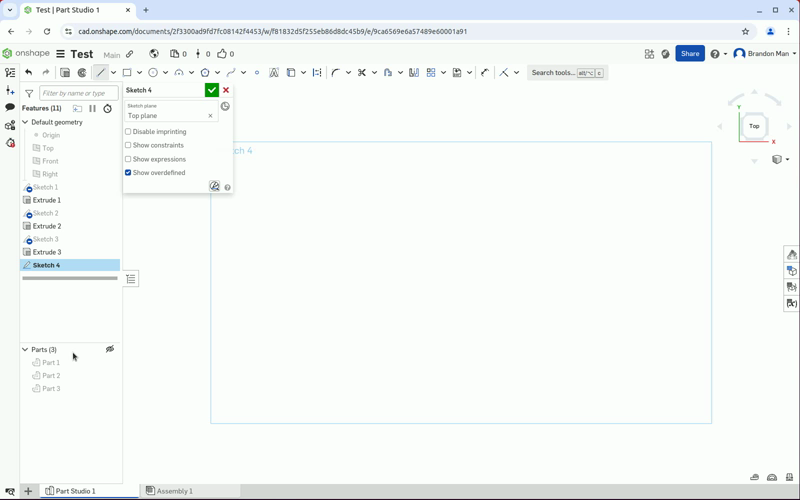
key_down(shift)
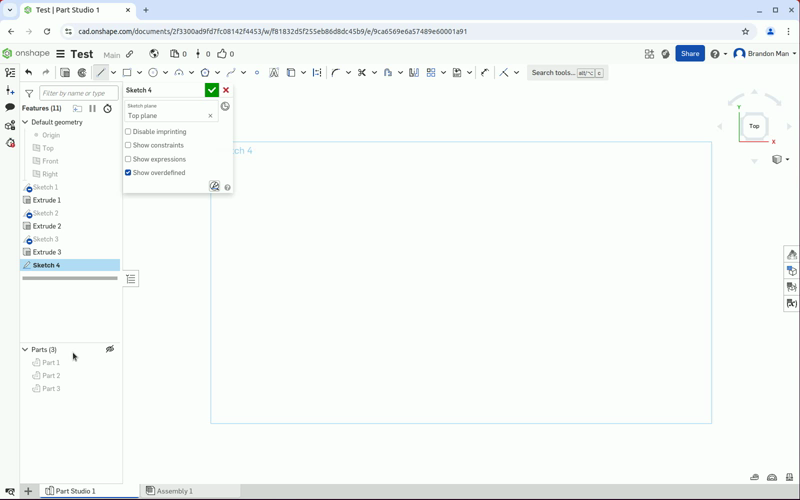
mouse_move(502, 282)
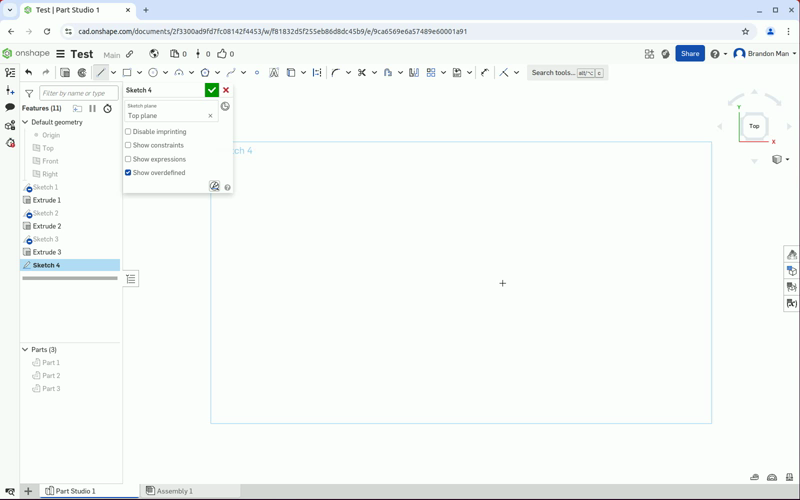
click(502, 282)
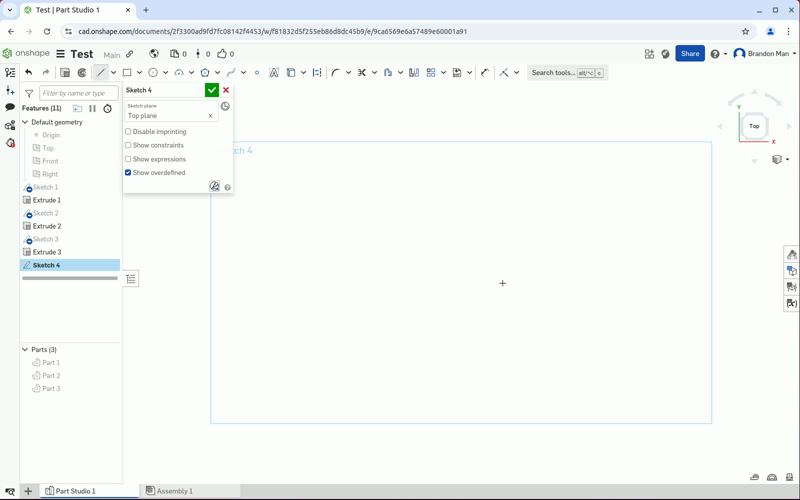
key_up(shift)
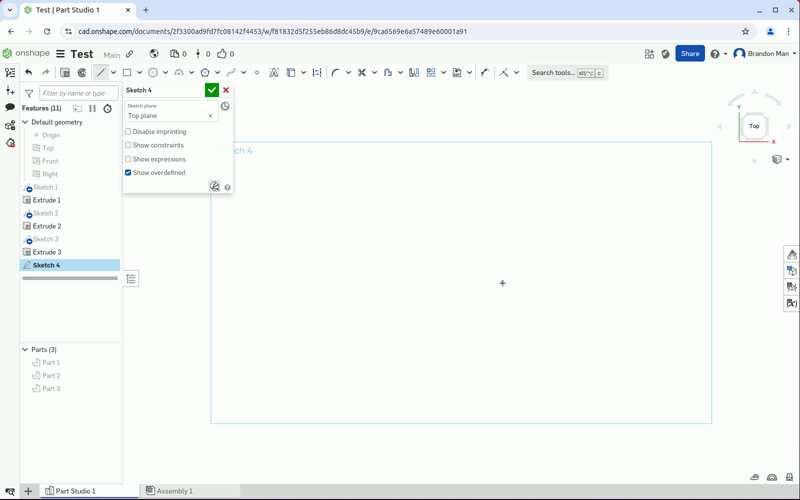
key_down(shift)
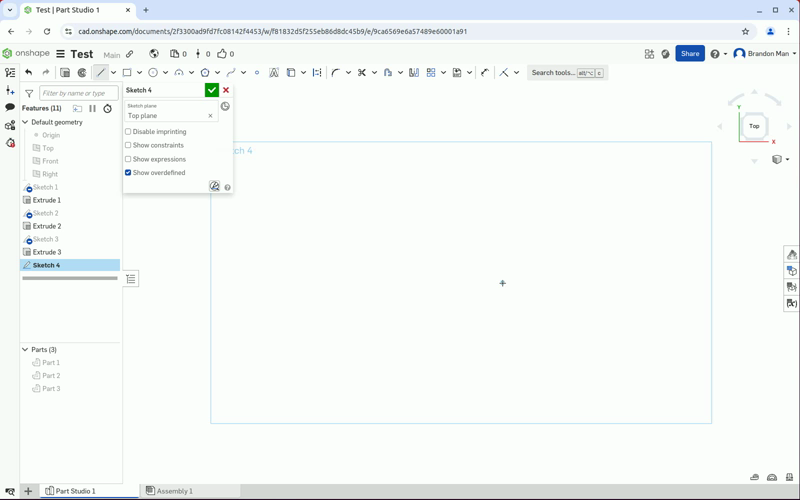
mouse_move(532, 282)
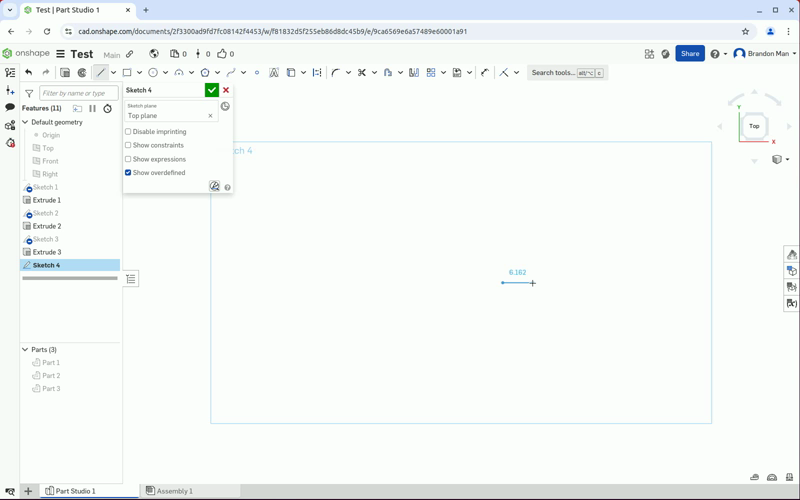
mouse_move(517, 282)
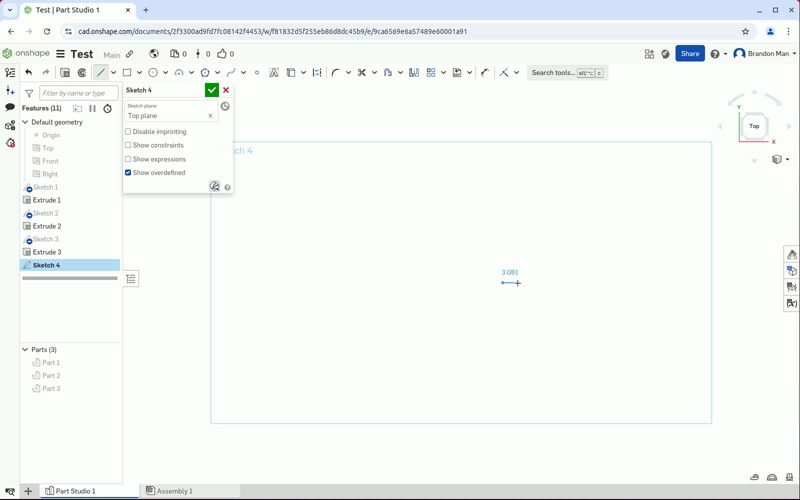
click(517, 282)
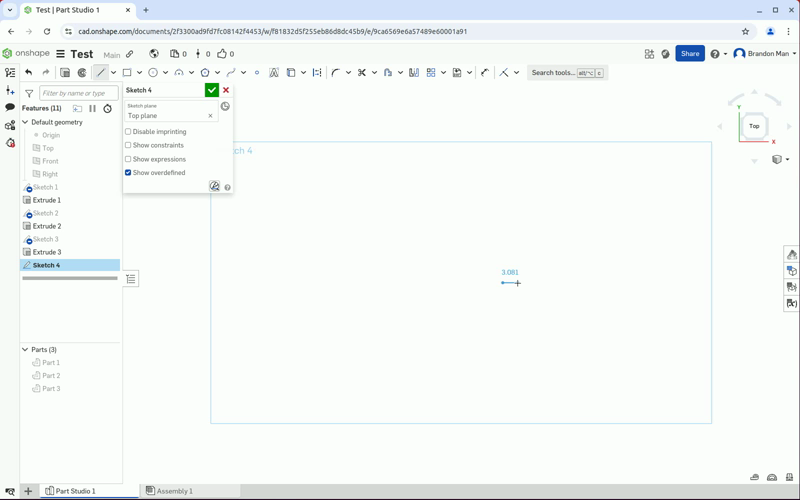
key_up(shift)
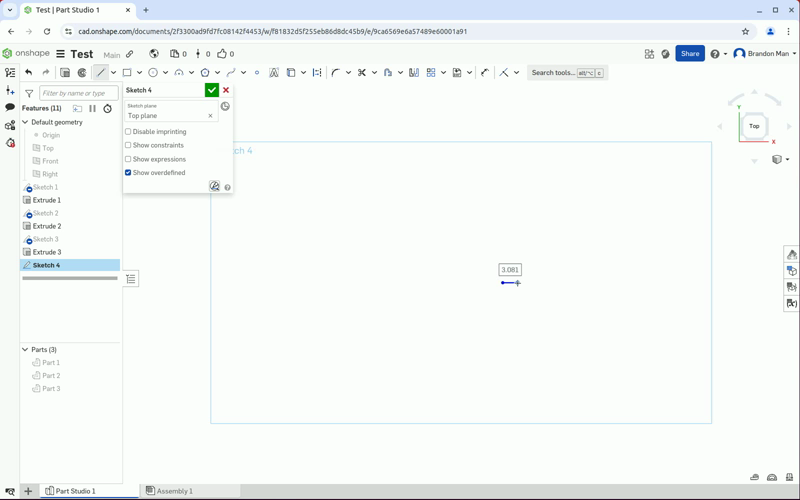
key(esc)
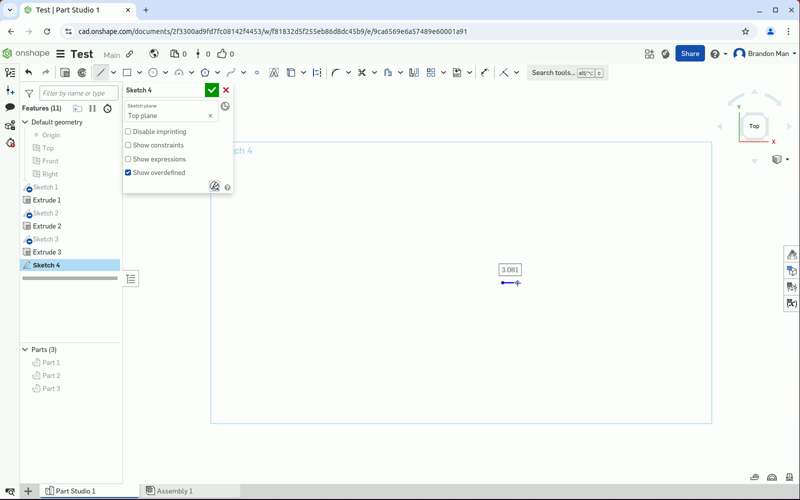
key(a)
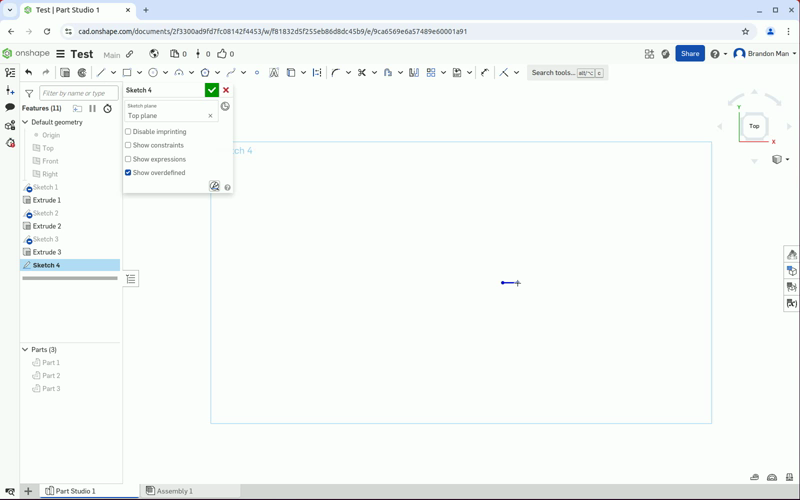
mouse_move(517, 282)
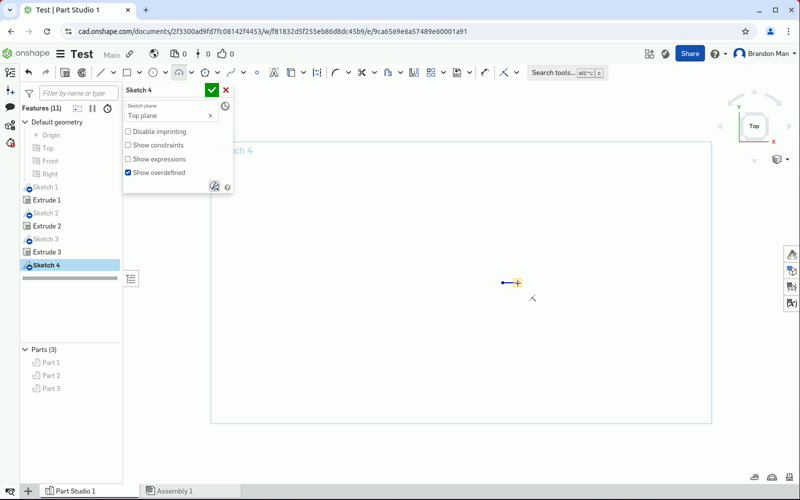
click(517, 282)
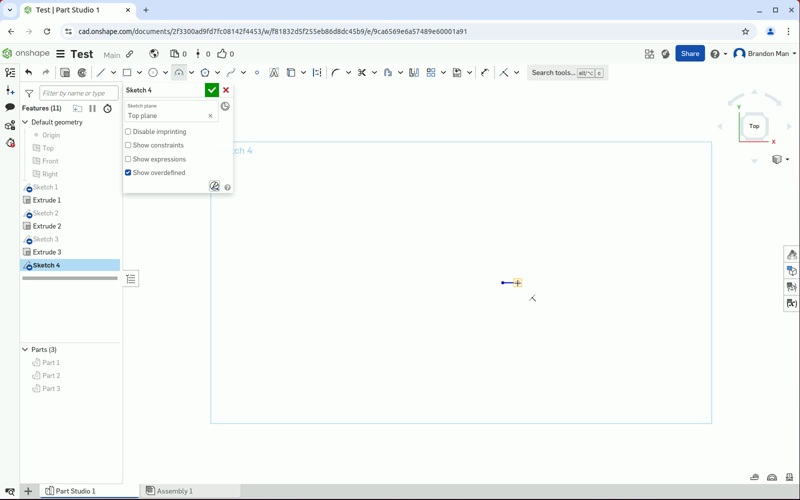
mouse_move(502, 282)
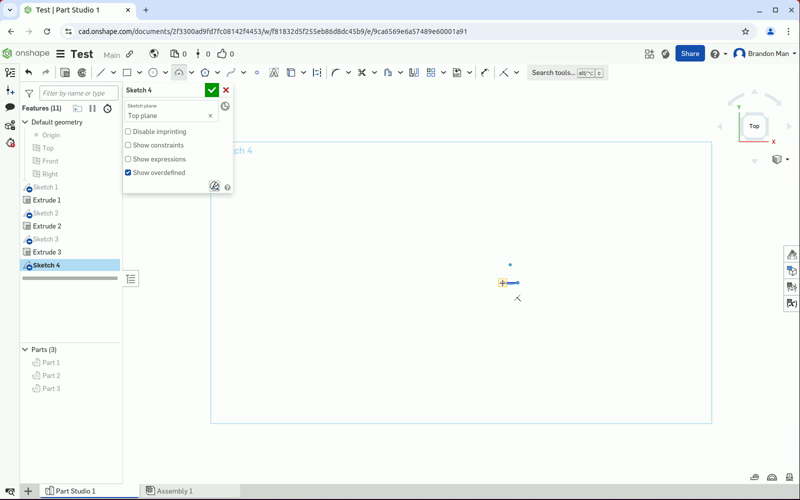
click(502, 282)
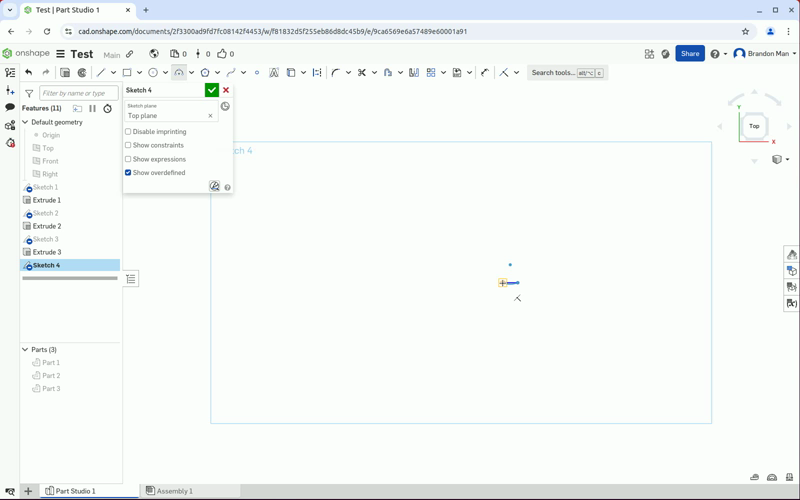
key_down(shift)
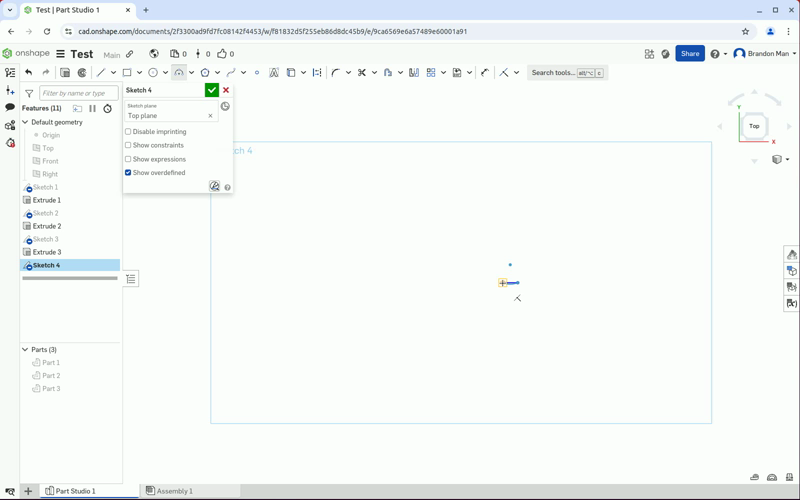
mouse_move(510, 268)
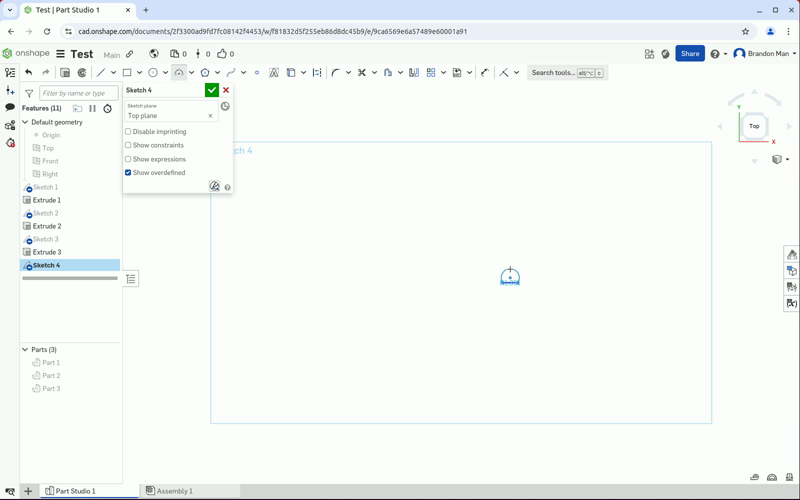
click(510, 268)
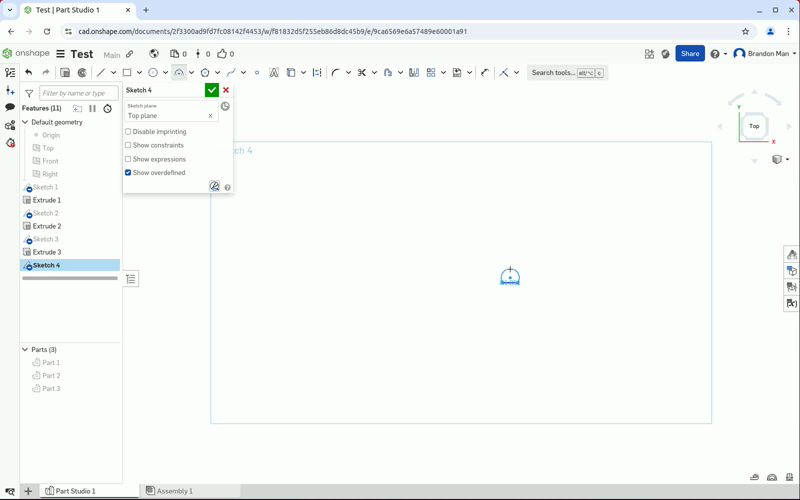
key_up(shift)
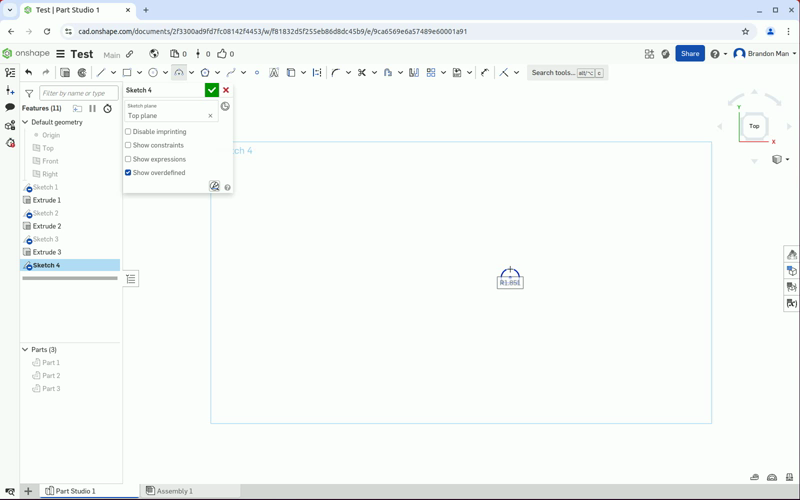
key(esc)
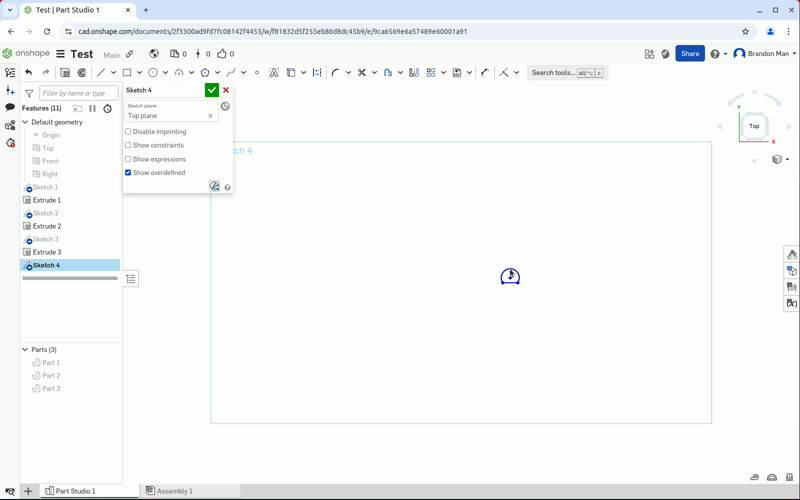
mouse_move(510, 281)
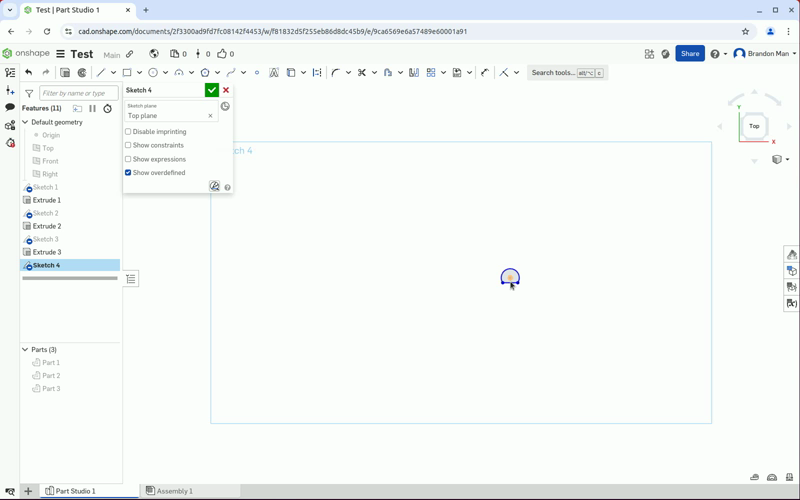
scroll(6)
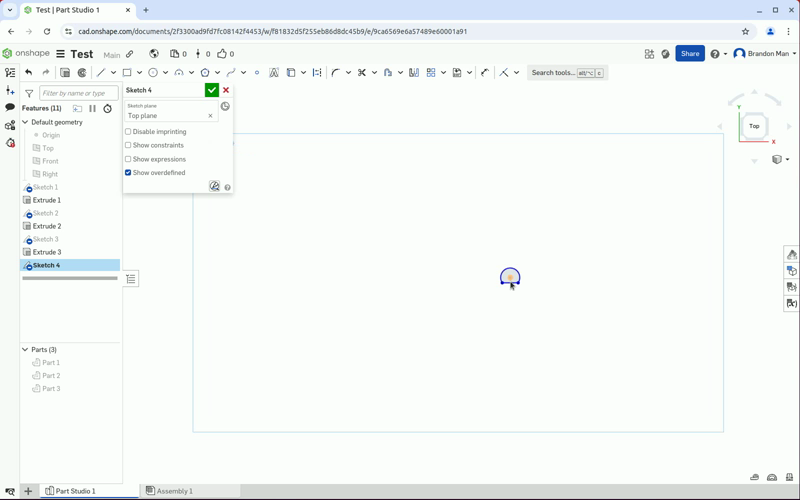
scroll(6)
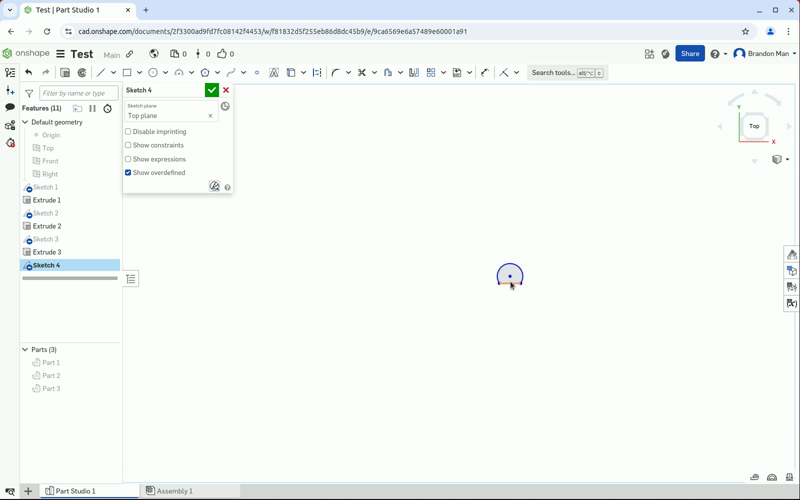
scroll(6)
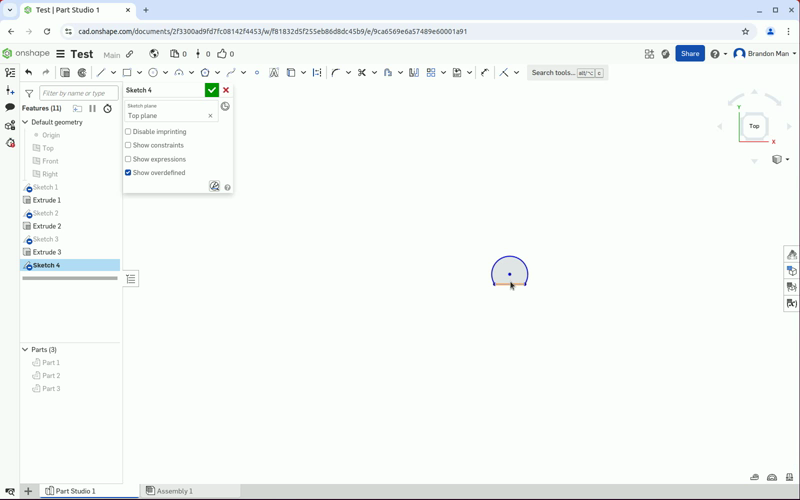
scroll(6)
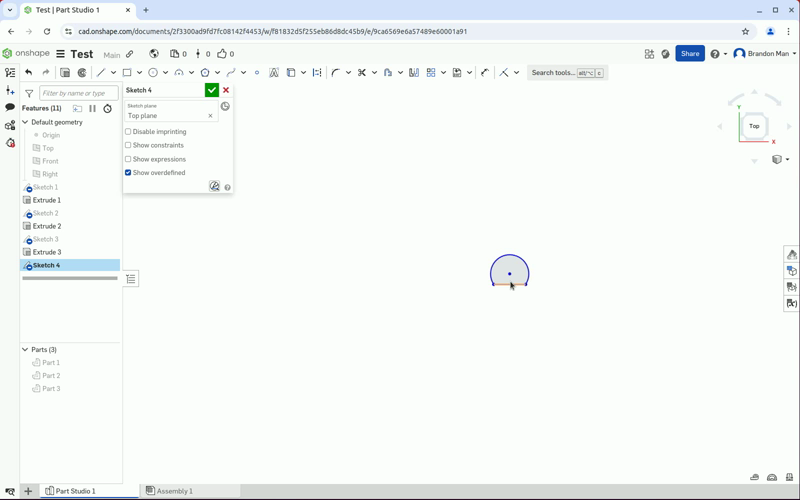
scroll(6)
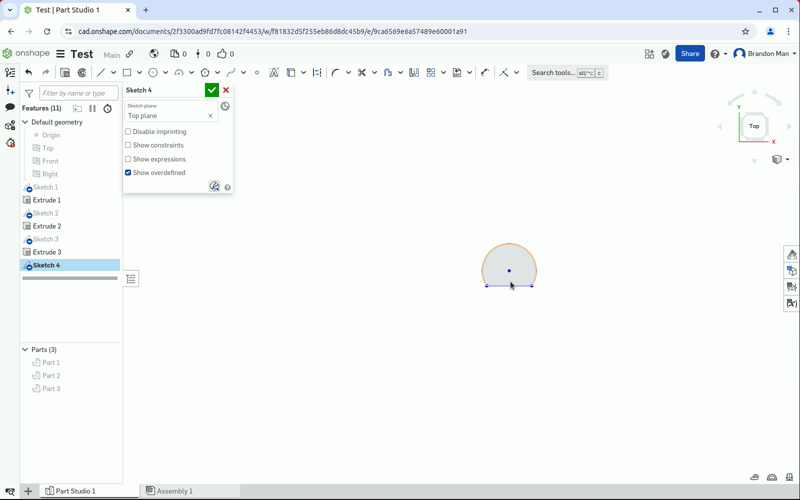
scroll(6)
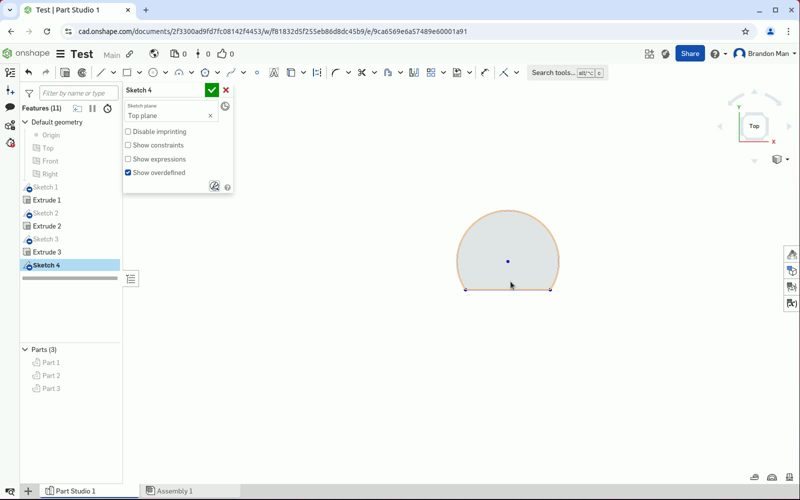
scroll(6)
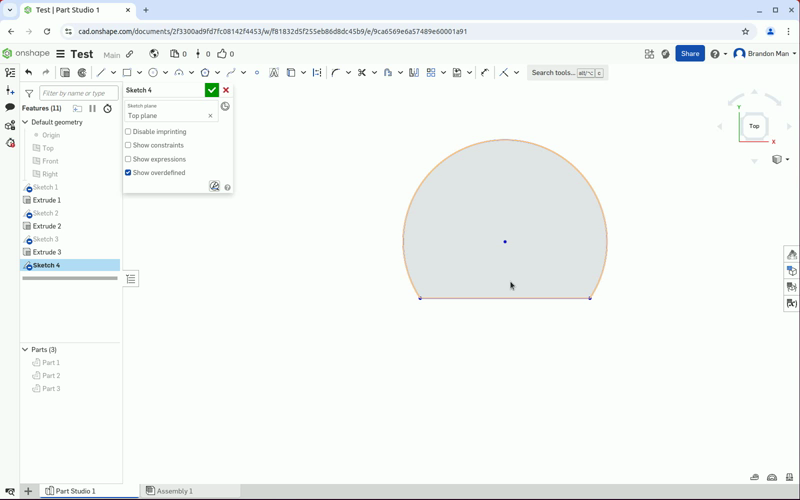
click(510, 281)
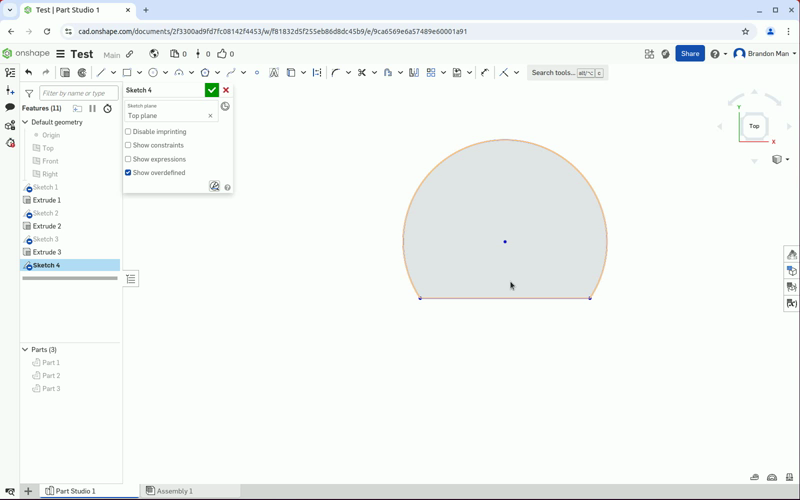
scroll(-6)
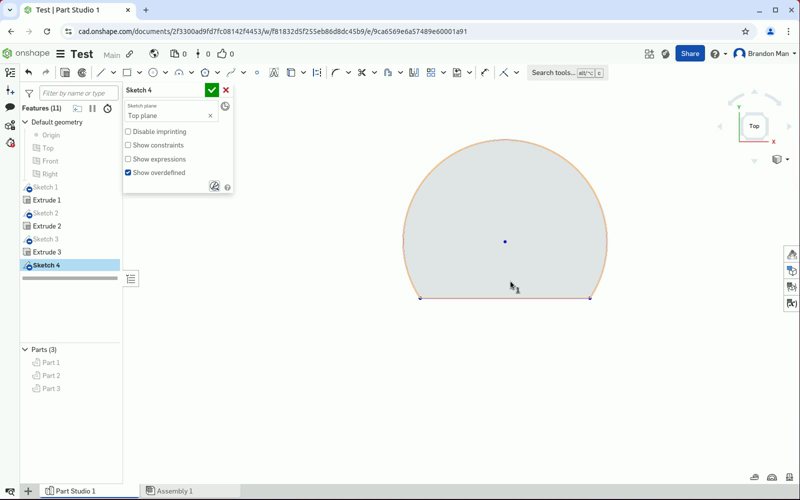
scroll(-6)
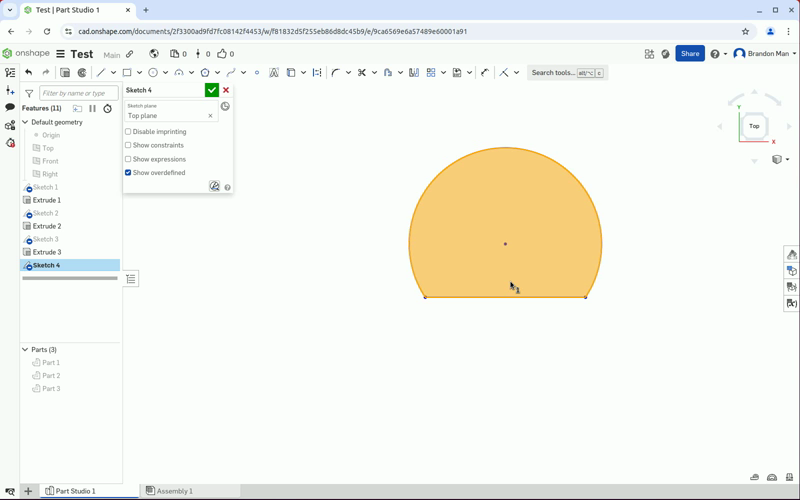
scroll(-6)
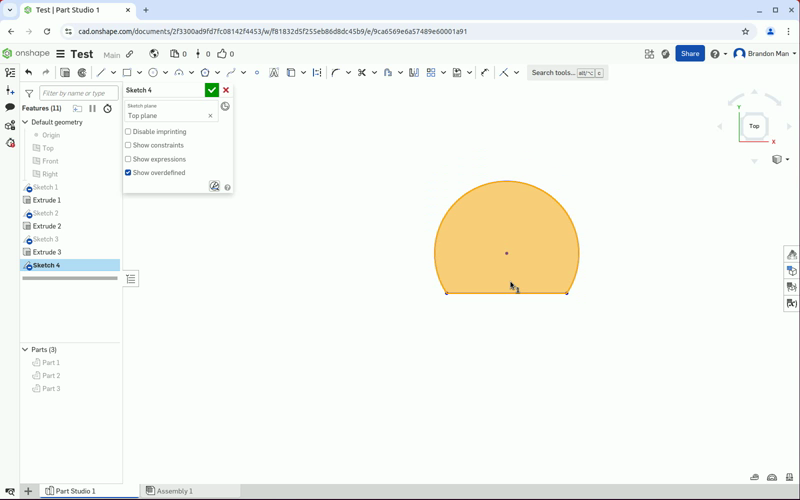
scroll(-6)
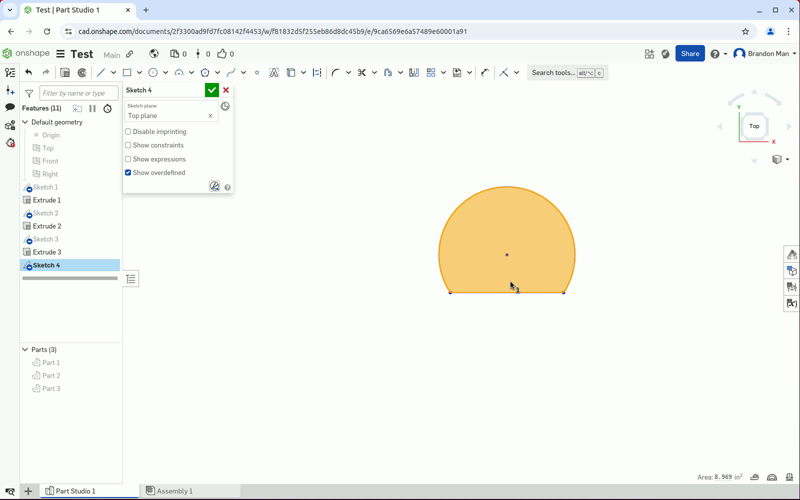
scroll(-6)
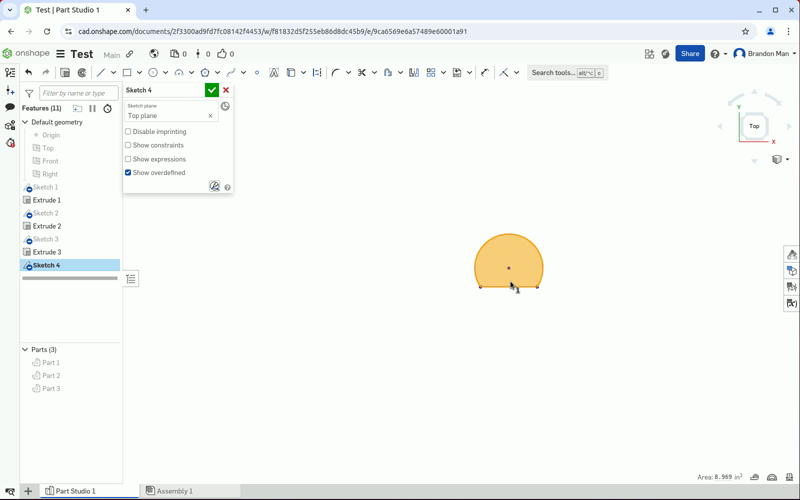
scroll(-6)
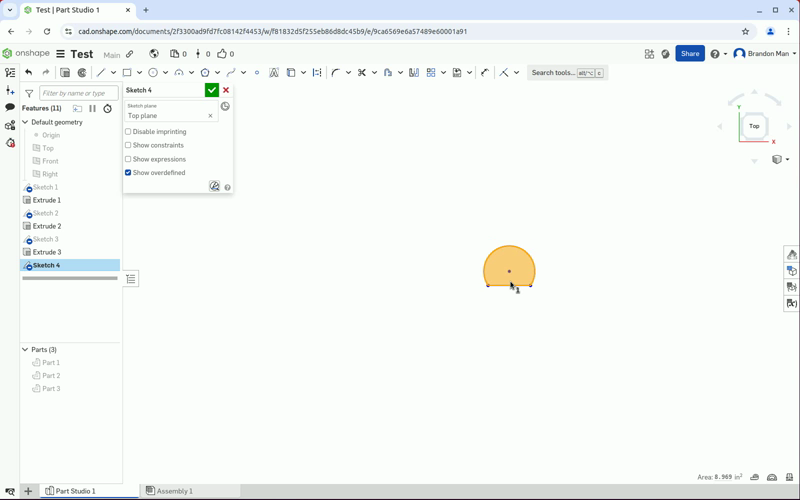
scroll(-6)
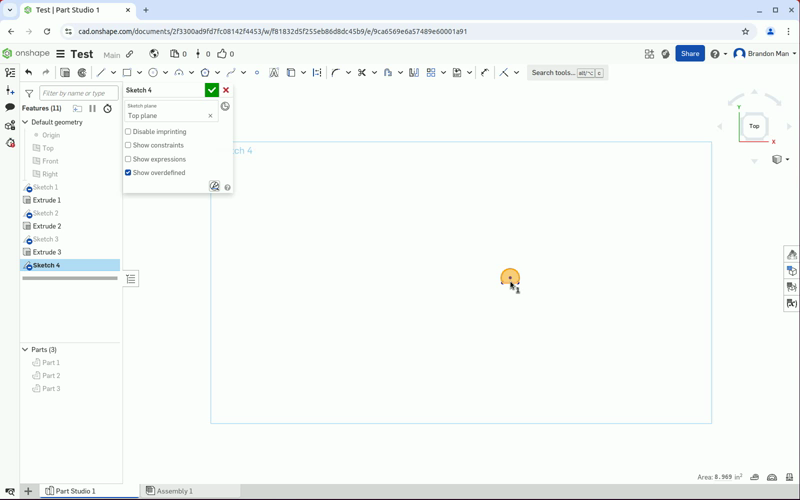
mouse_move(73, 352)
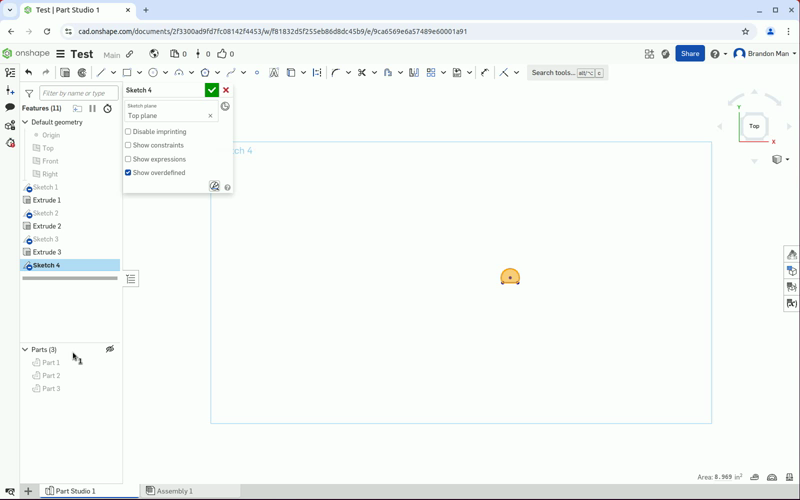
key(shift+y)
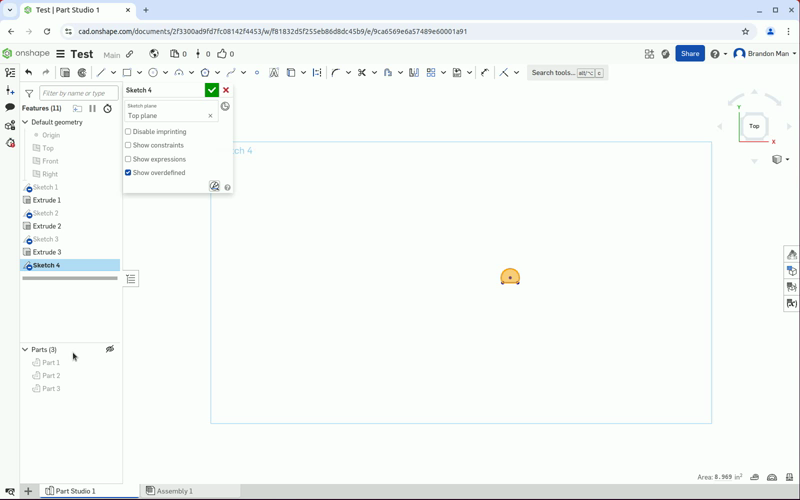
key(shift+e)
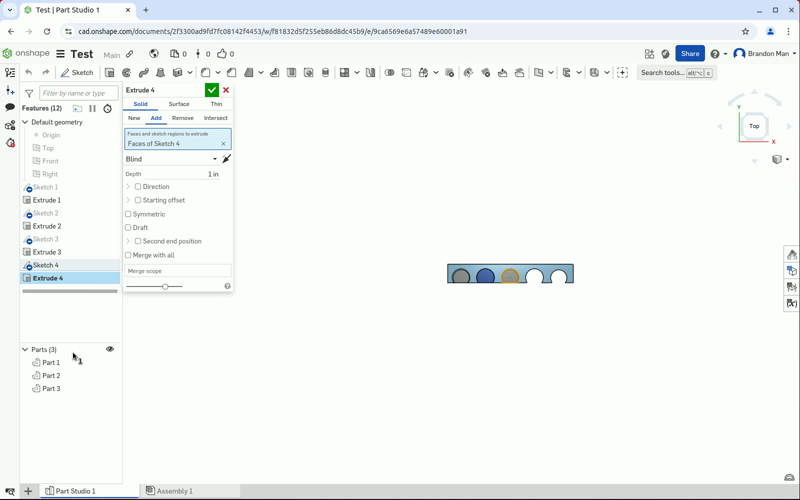
mouse_move(143, 106)
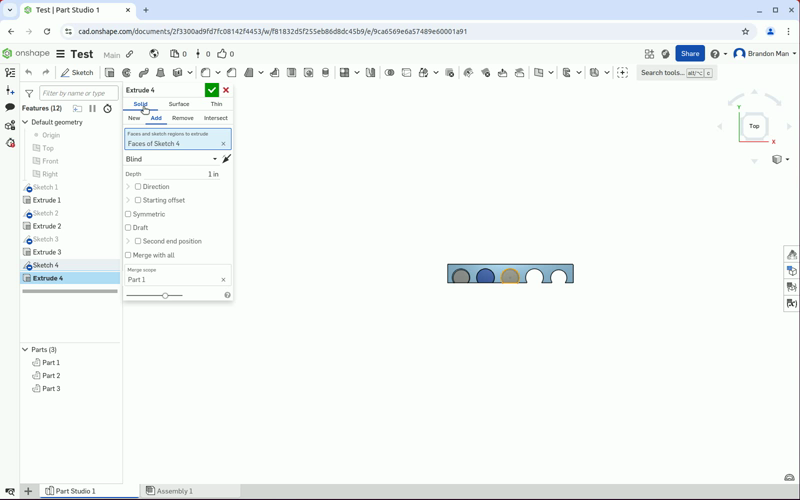
click(143, 106)
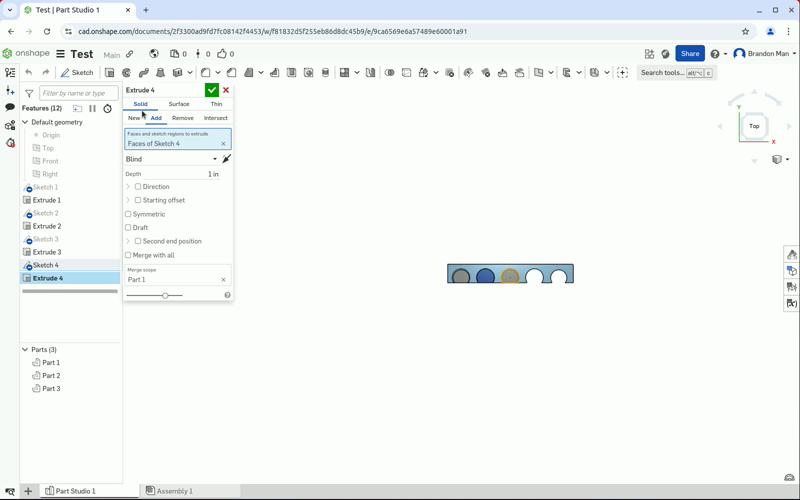
mouse_move(137, 120)
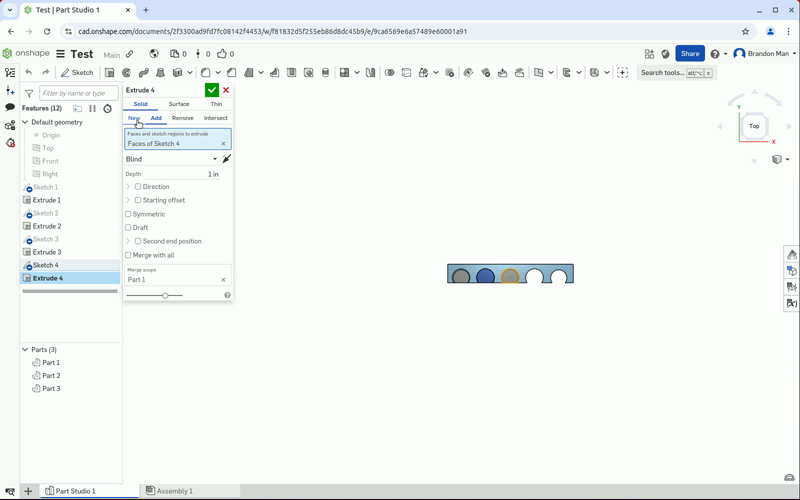
click(137, 120)
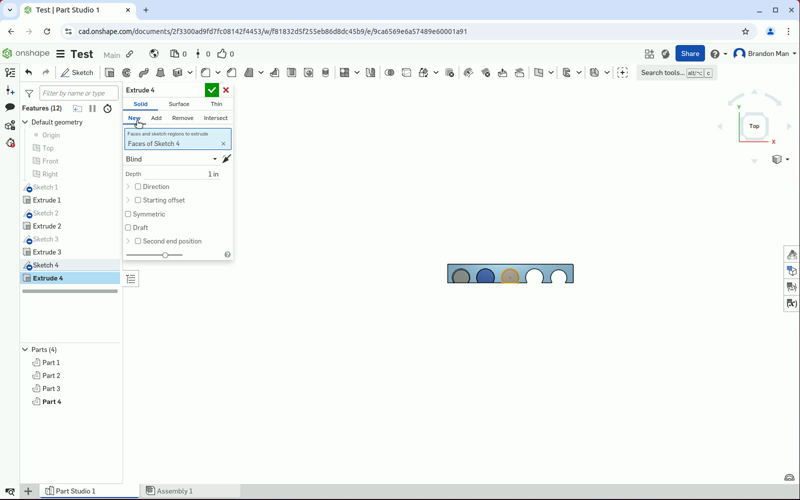
key(tab, 4)
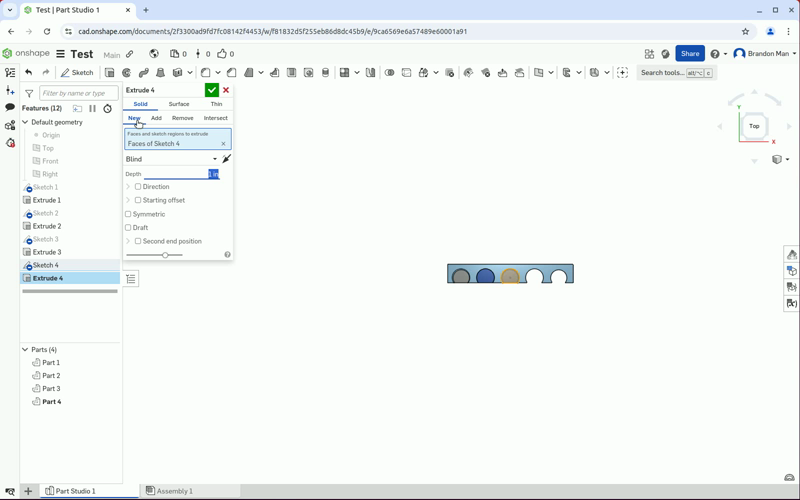
text(0.481)
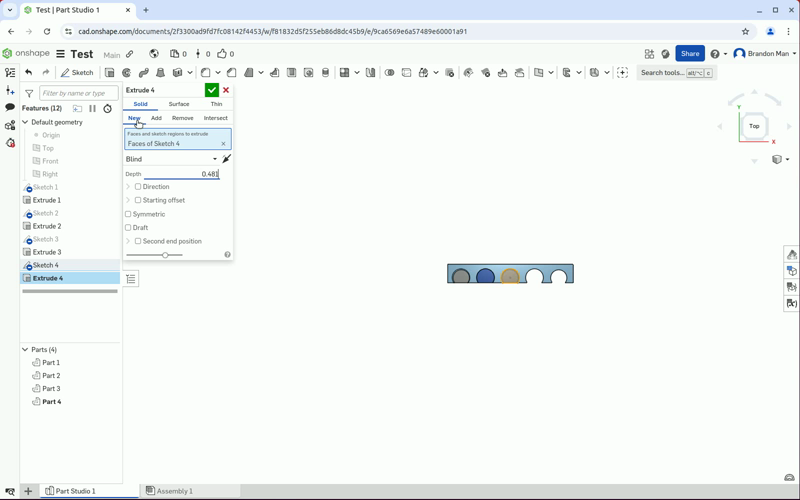
key(enter)
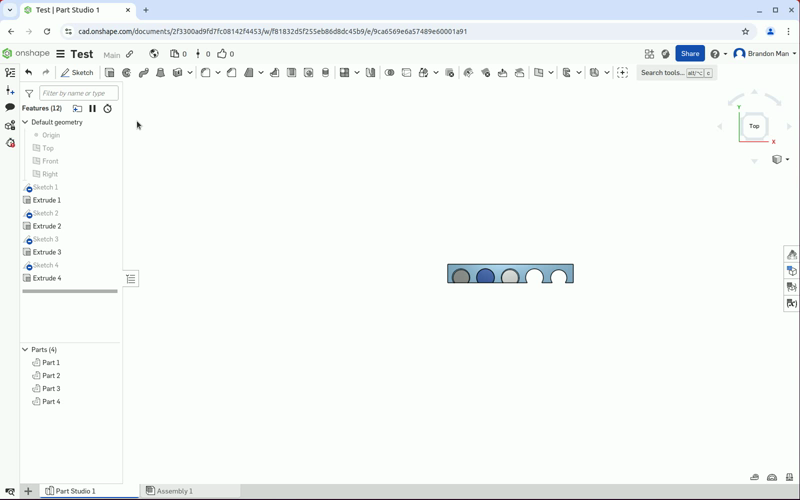
key(shift+h)
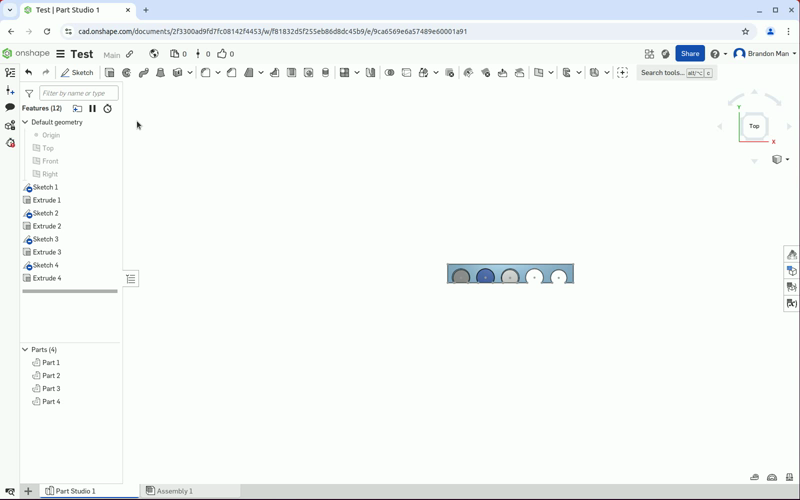
key(shift+h)
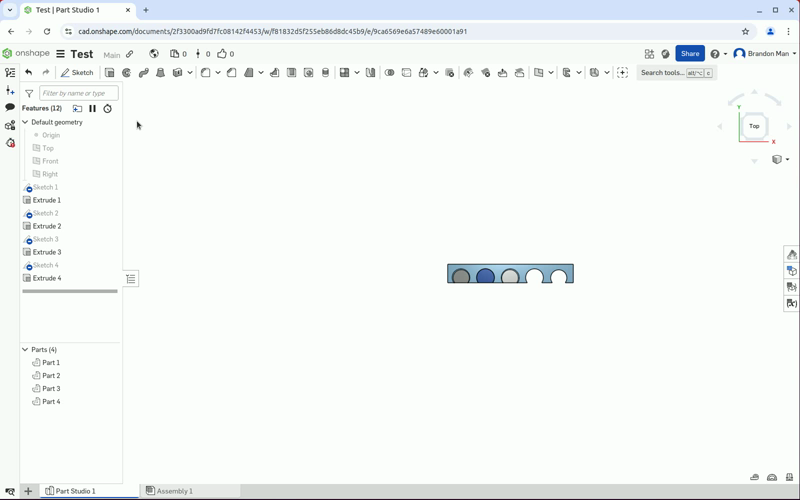
mouse_move(73, 189)
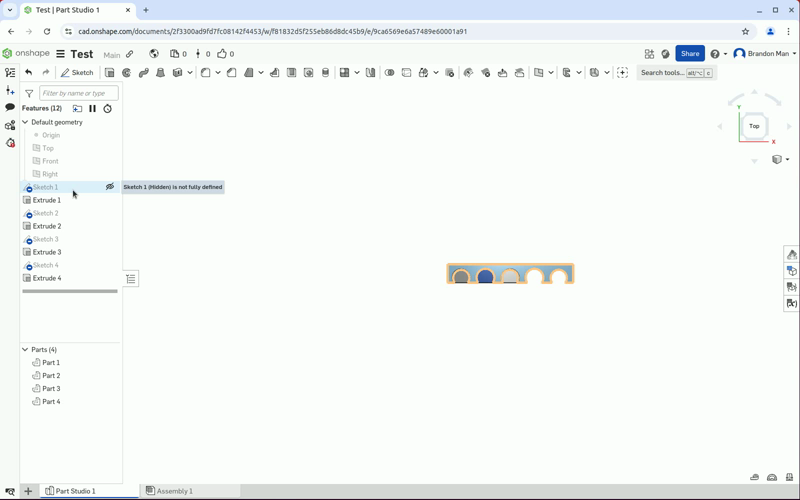
click(73, 189)
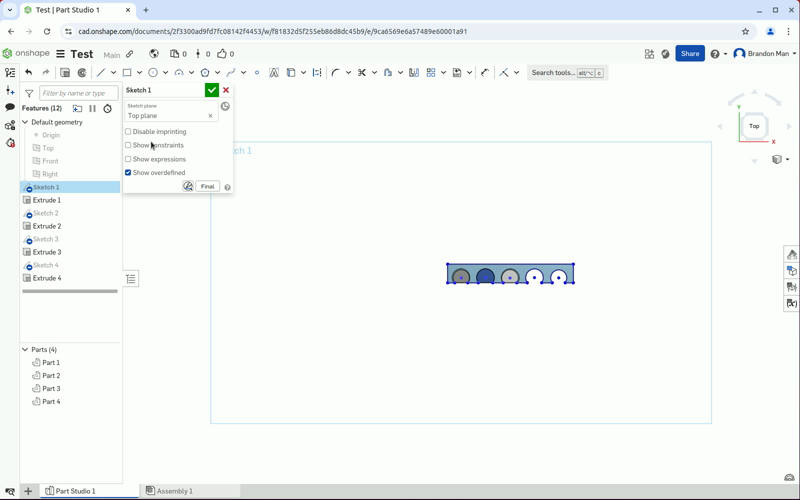
mouse_move(229, 92)
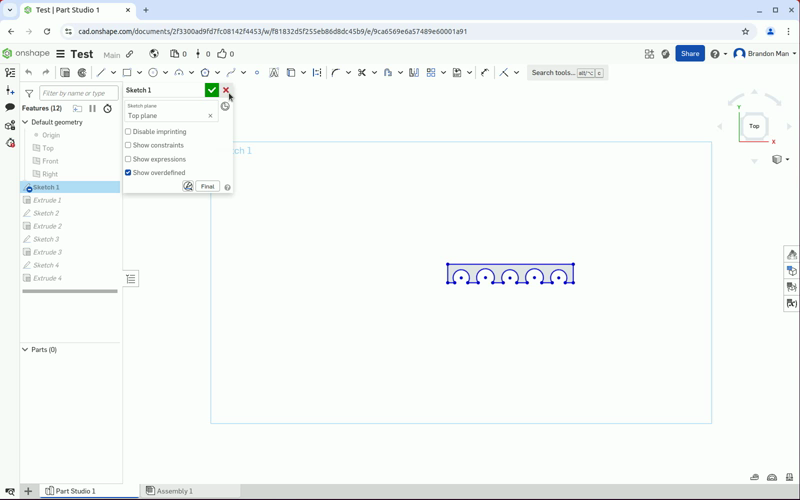
click(229, 92)
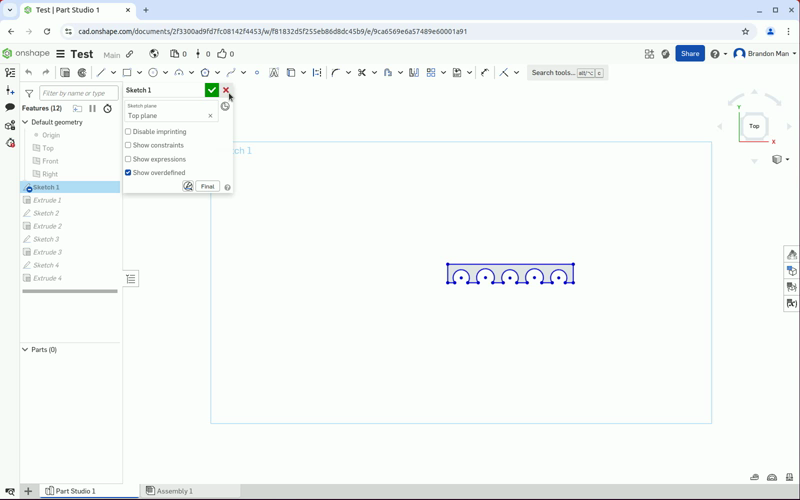
key(shift+s)
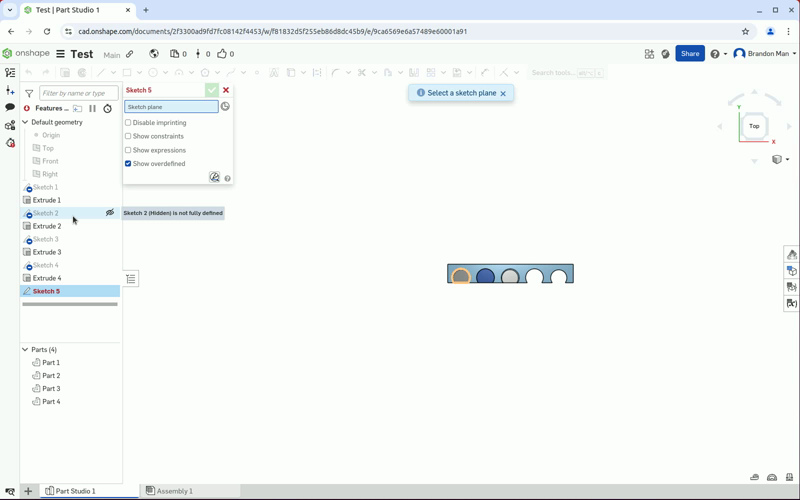
scroll(3)
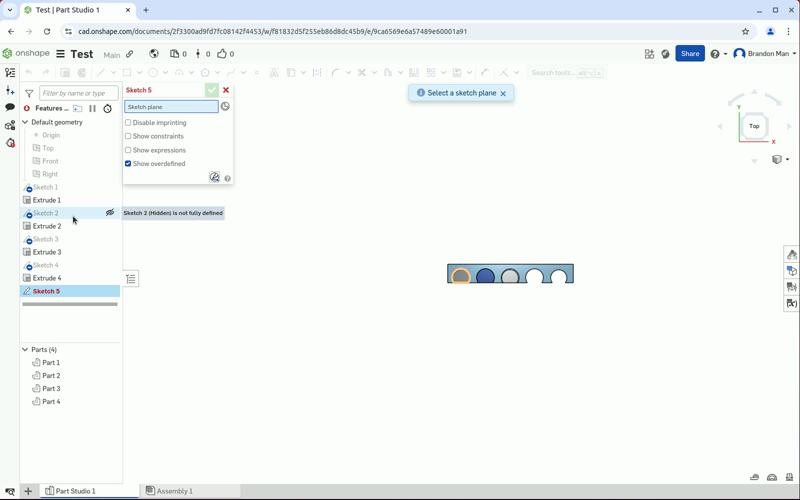
mouse_move(73, 150)
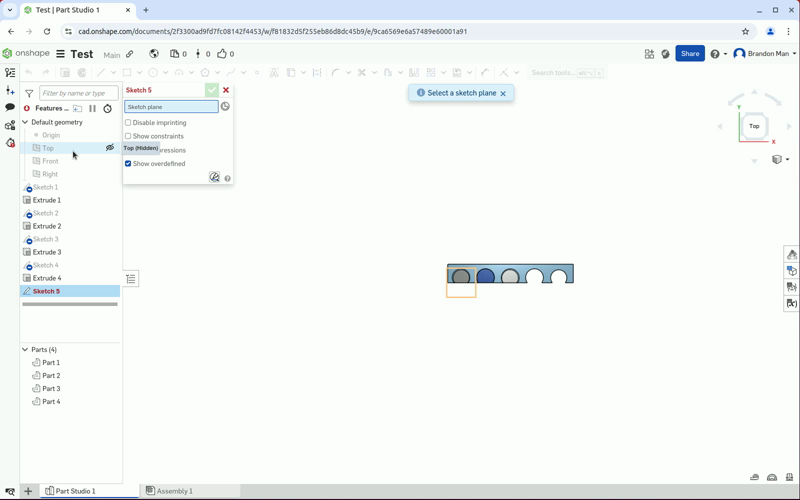
click(73, 150)
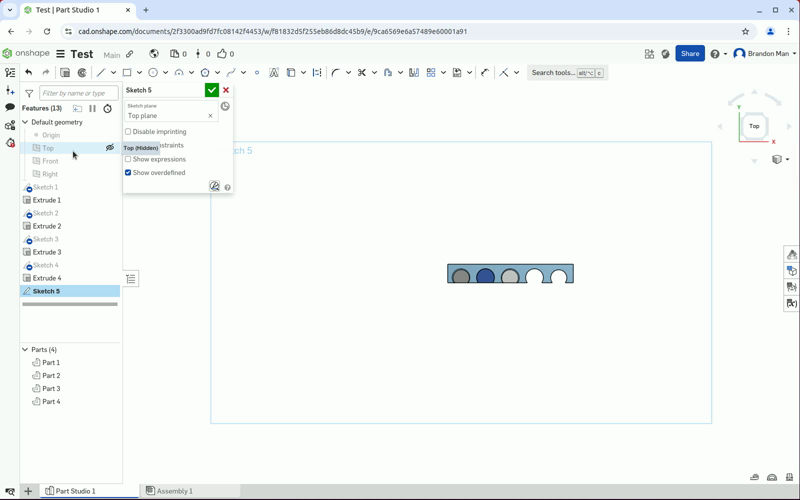
mouse_move(73, 352)
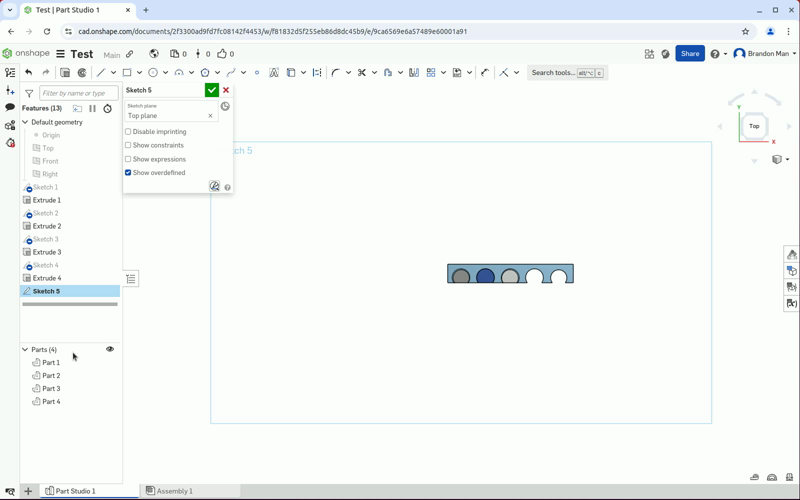
key(y)
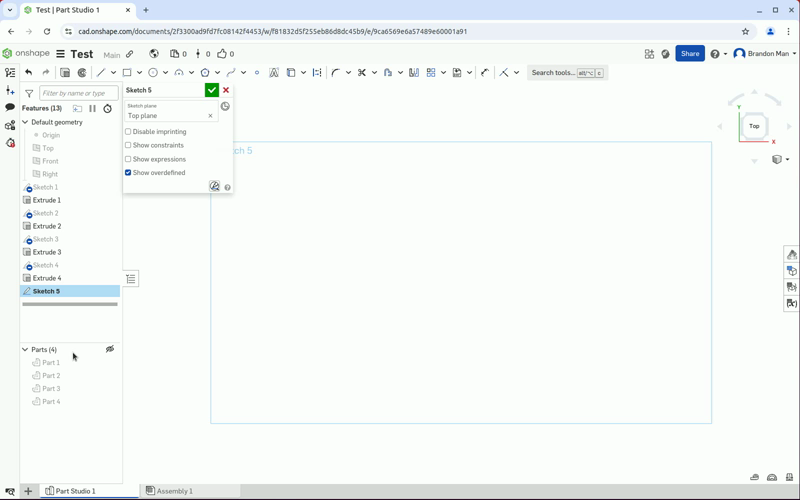
key(l)
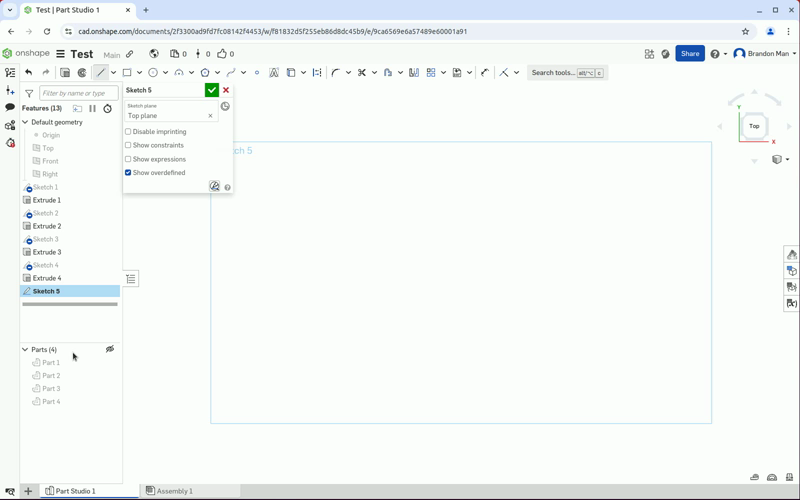
key_down(shift)
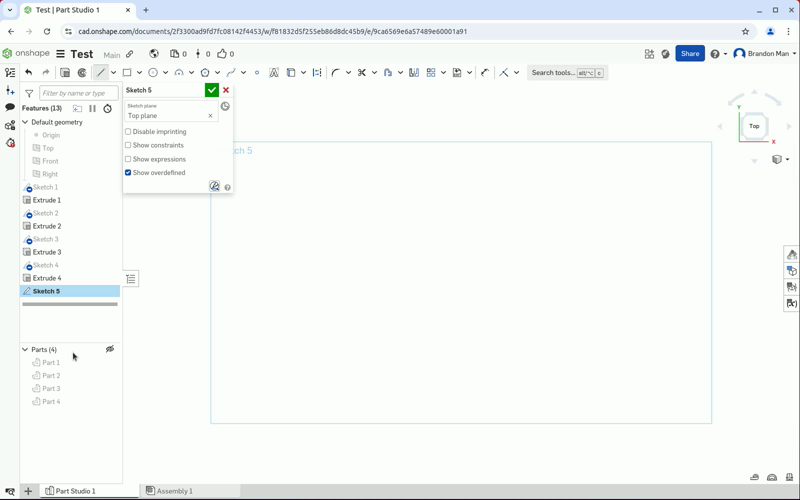
mouse_move(527, 282)
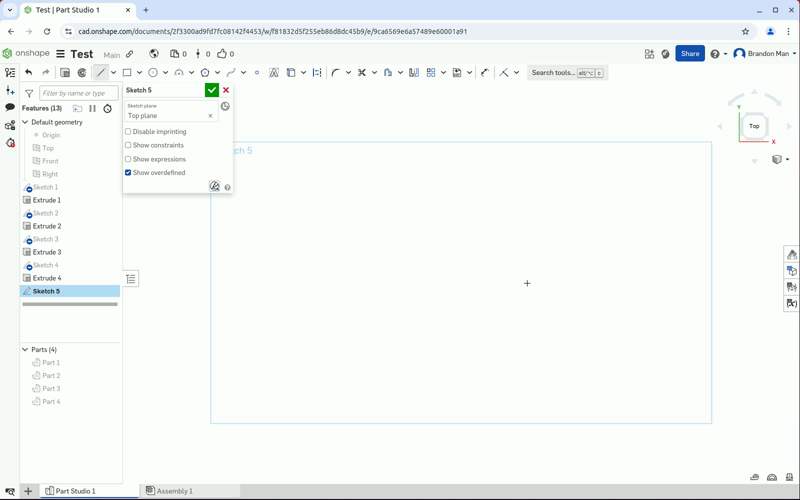
click(527, 282)
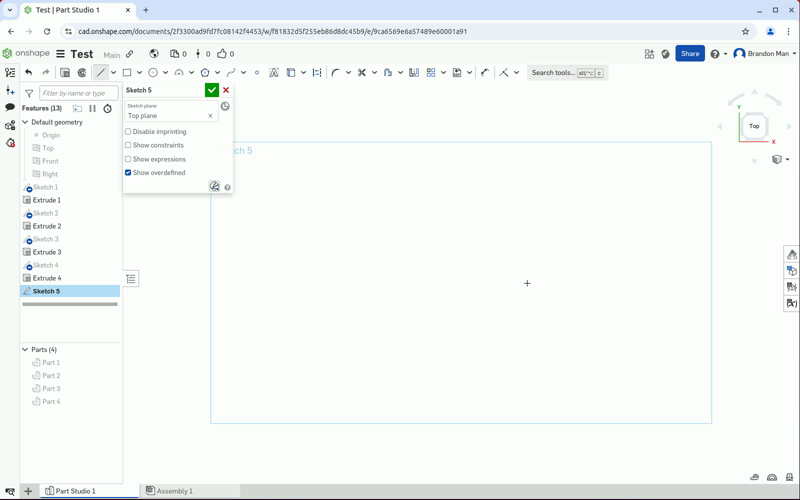
key_up(shift)
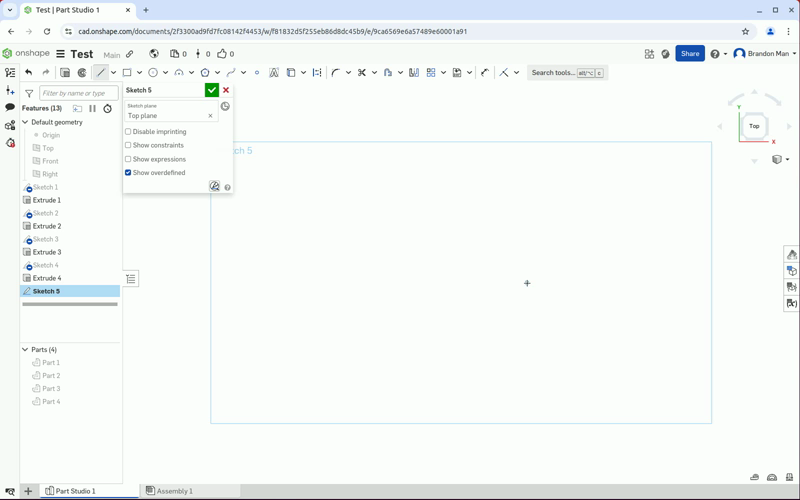
key_down(shift)
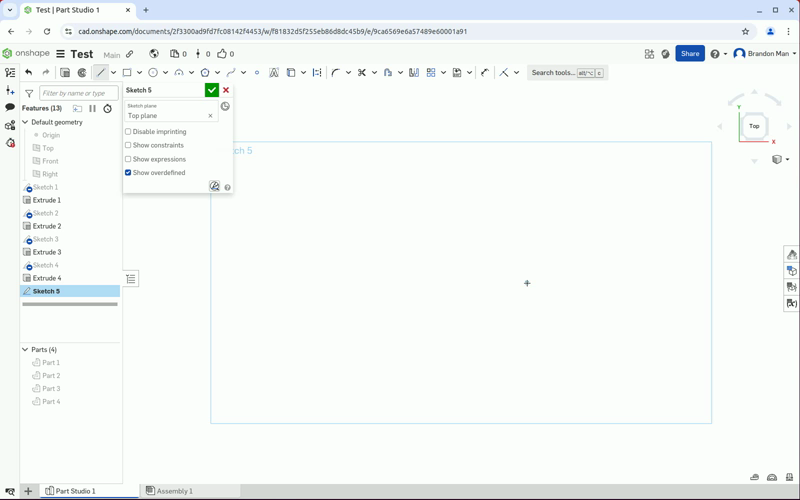
mouse_move(557, 282)
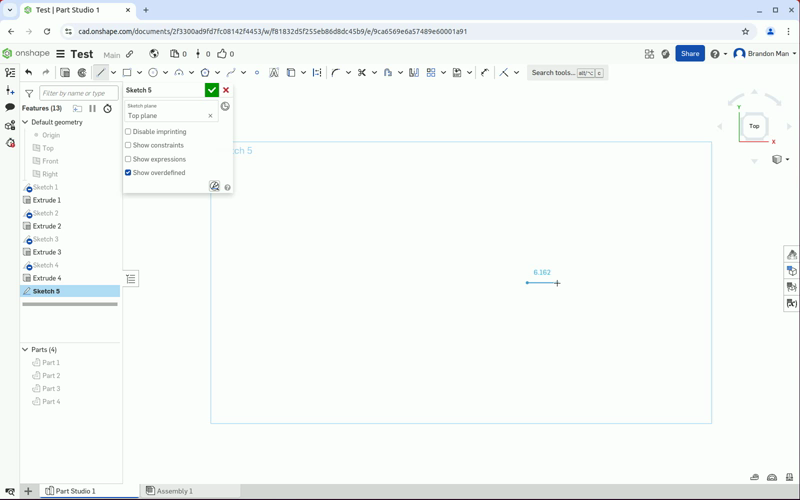
mouse_move(542, 282)
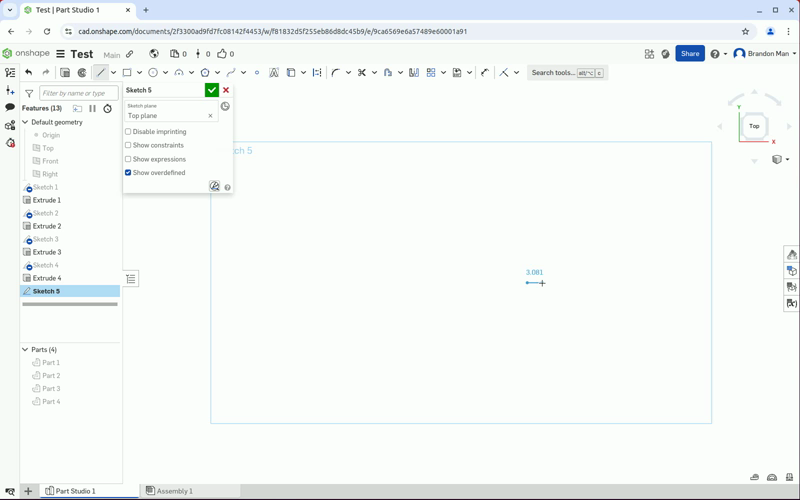
click(542, 282)
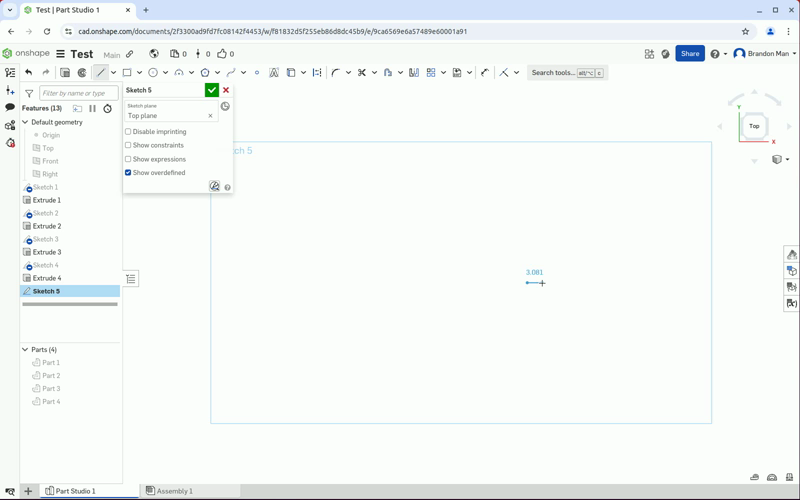
key_up(shift)
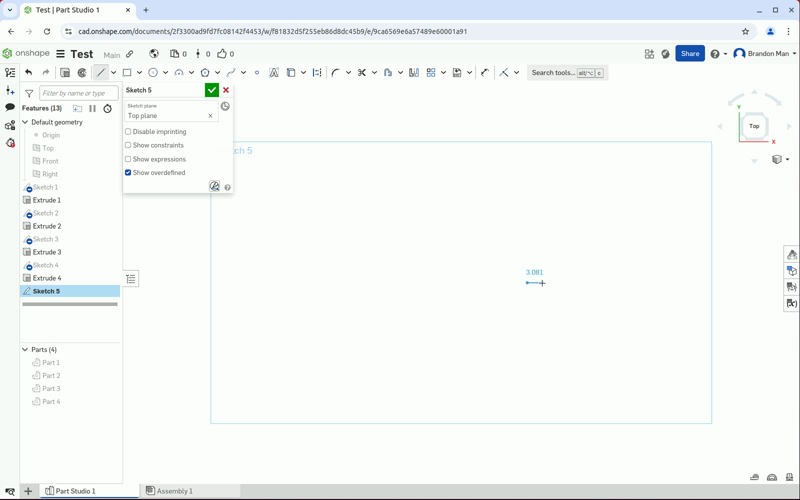
key(esc)
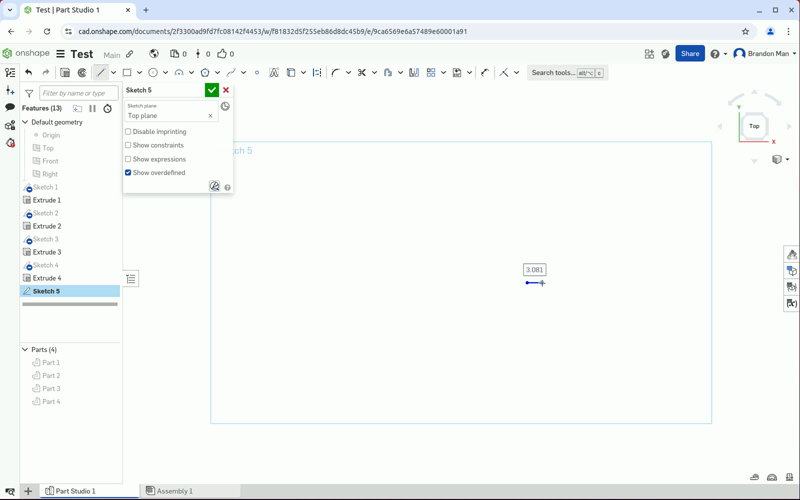
key(a)
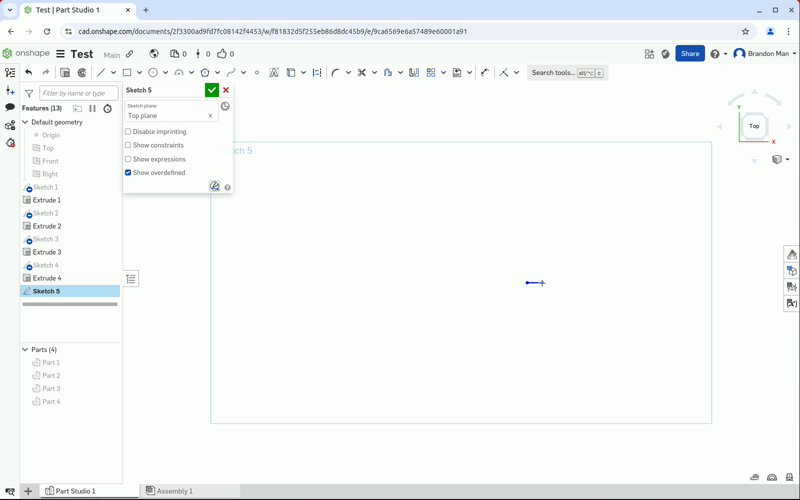
mouse_move(542, 282)
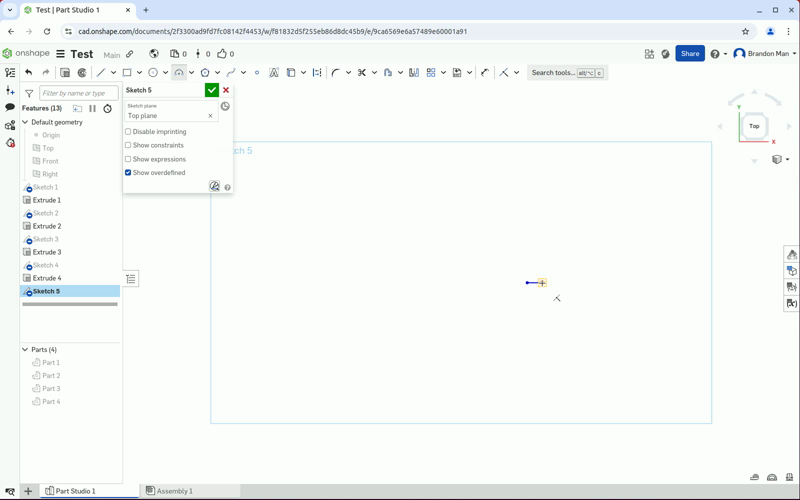
click(542, 282)
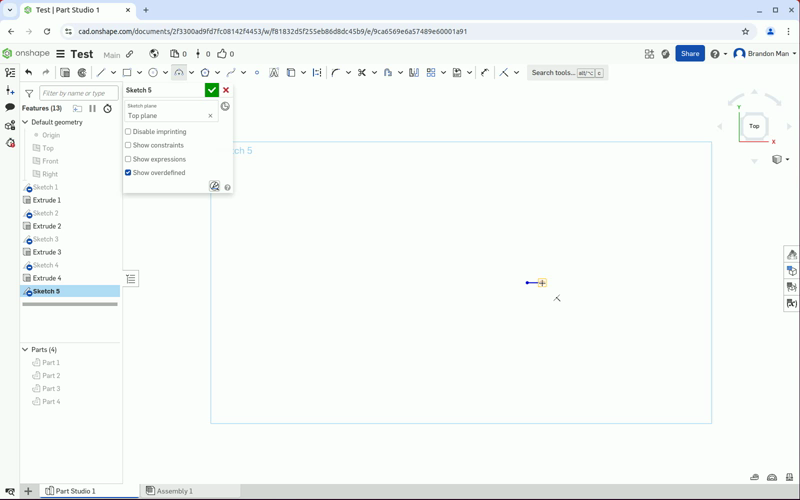
mouse_move(527, 282)
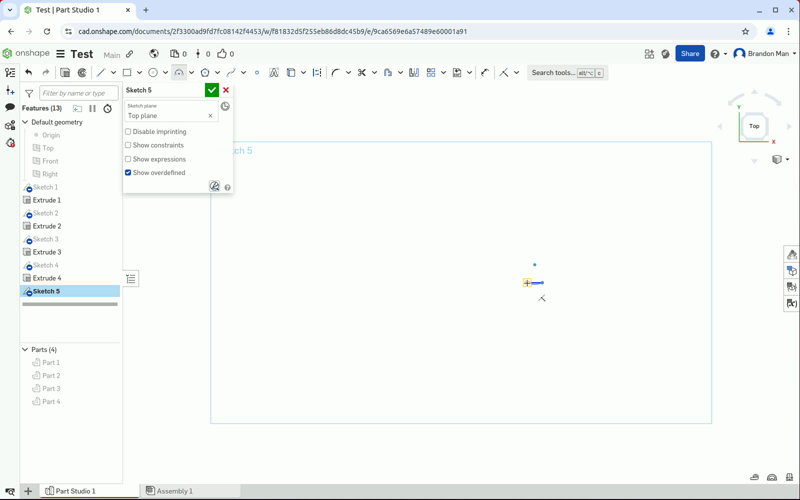
click(527, 282)
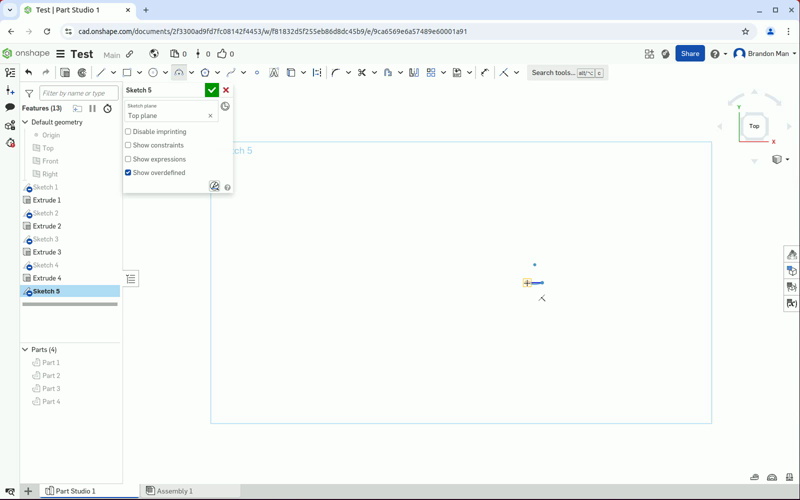
key_down(shift)
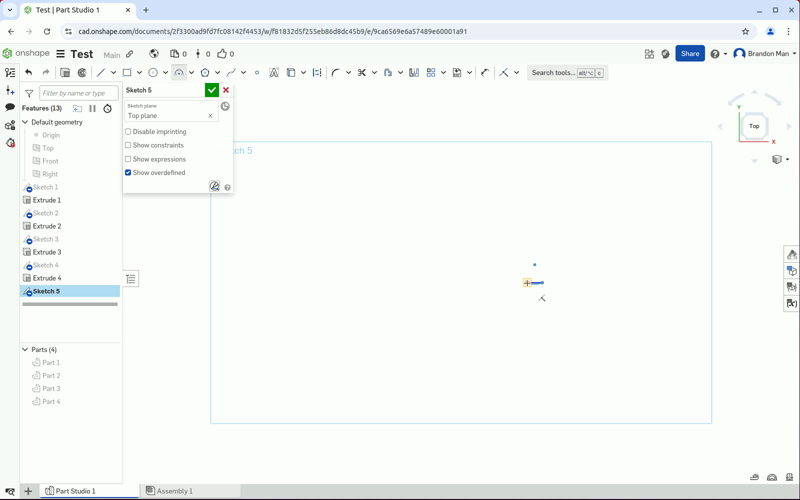
mouse_move(534, 268)
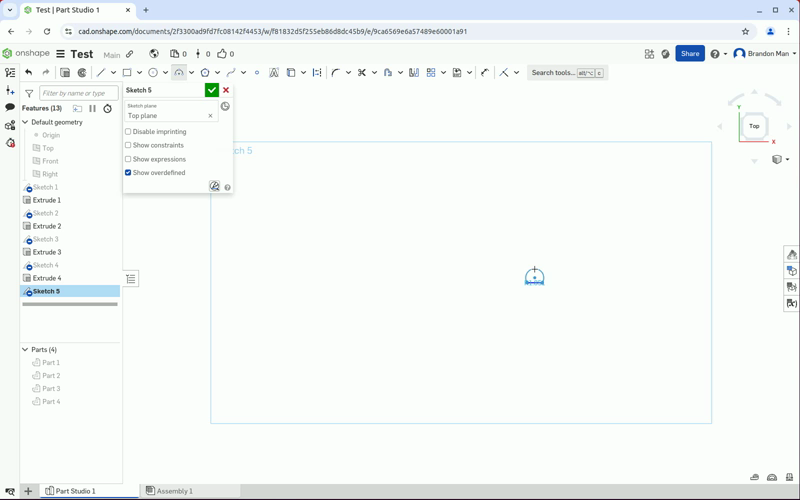
click(534, 268)
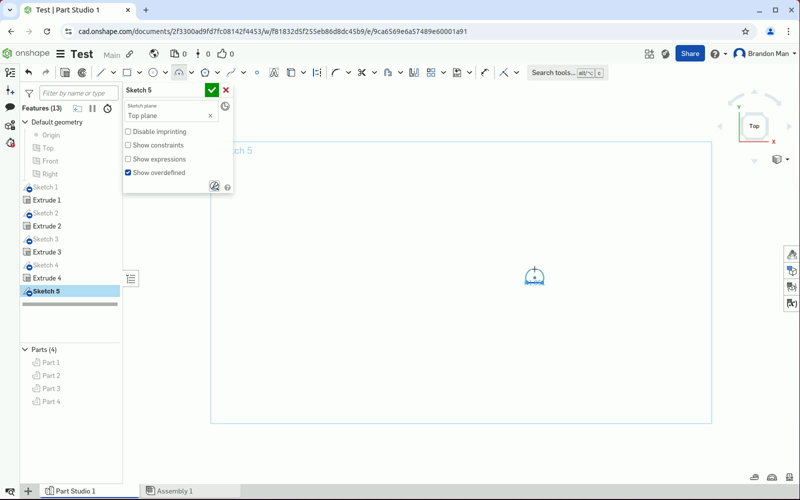
key_up(shift)
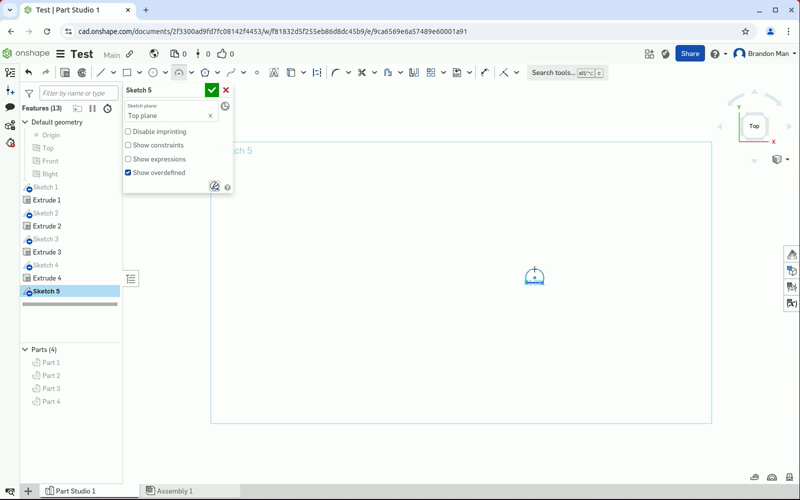
key(esc)
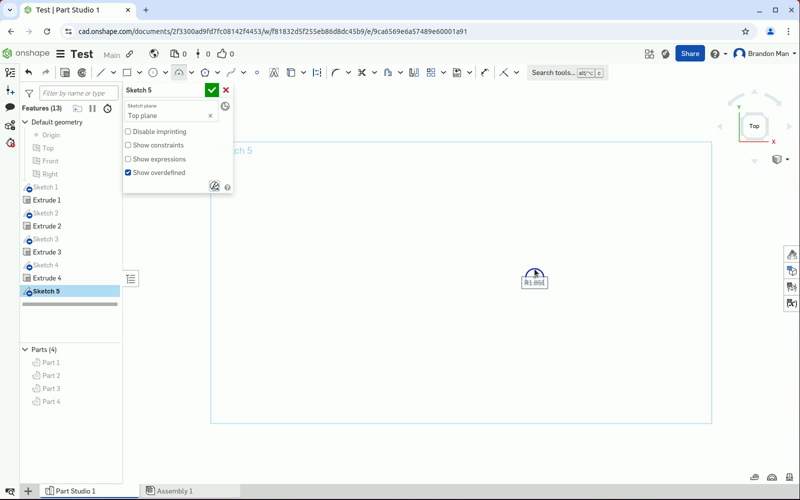
mouse_move(528, 282)
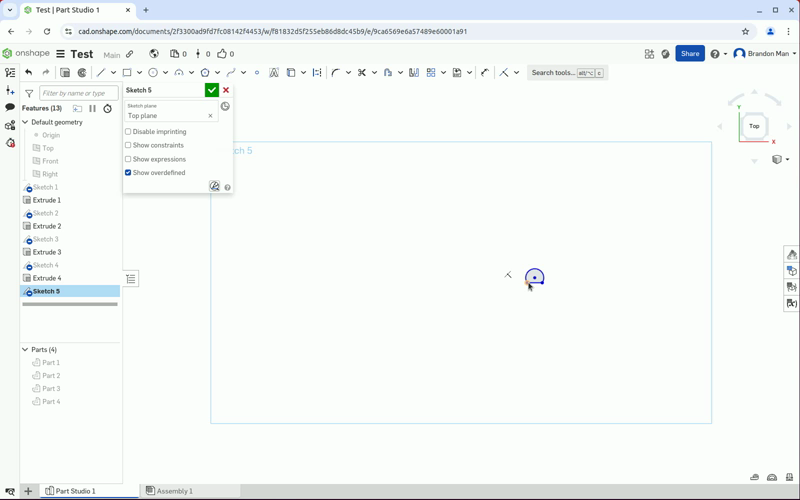
scroll(6)
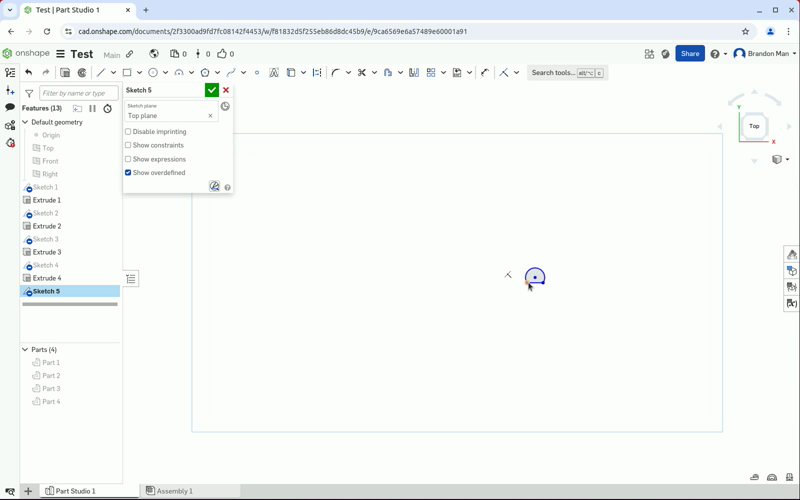
scroll(6)
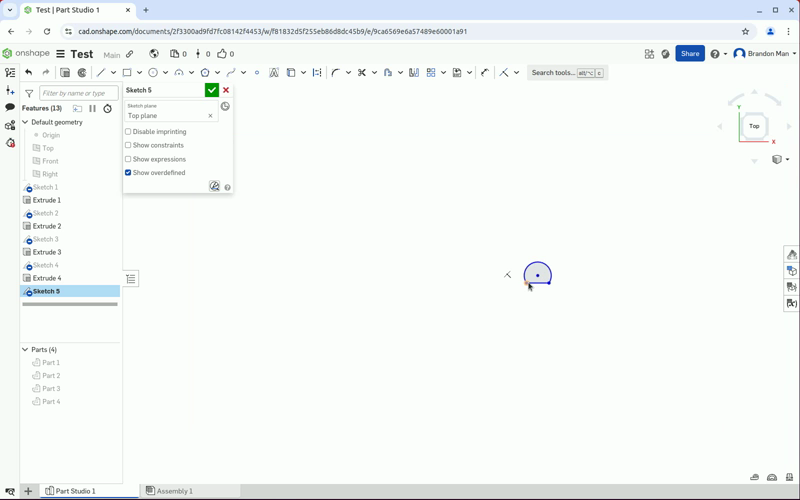
scroll(6)
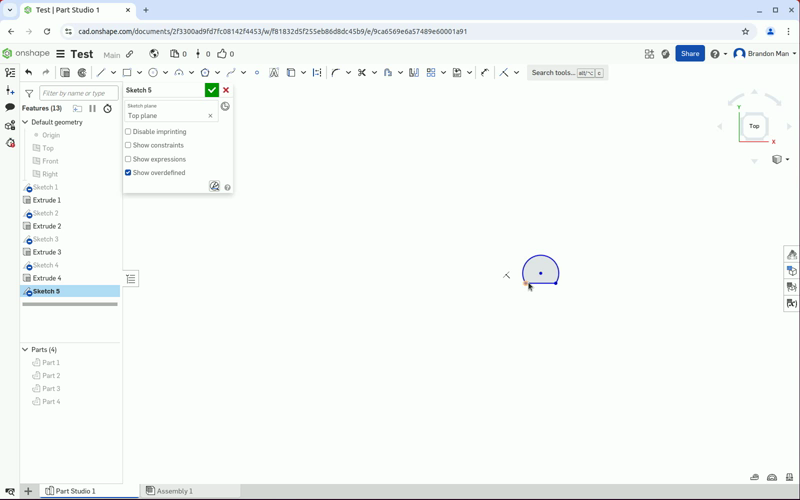
scroll(6)
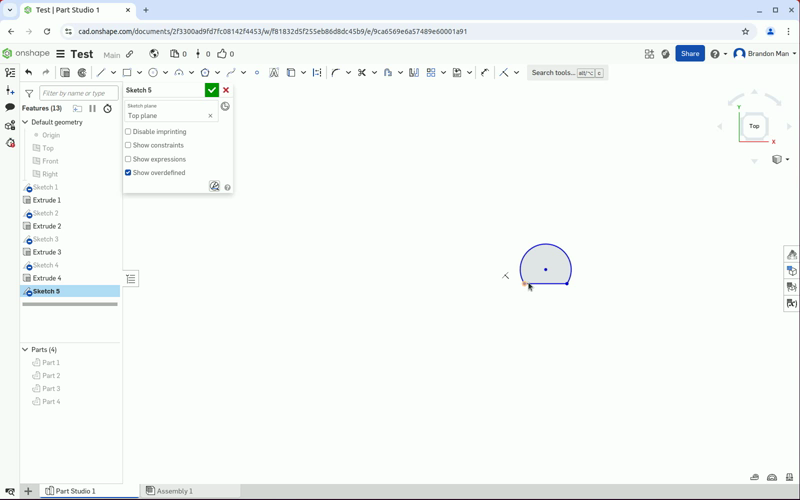
scroll(6)
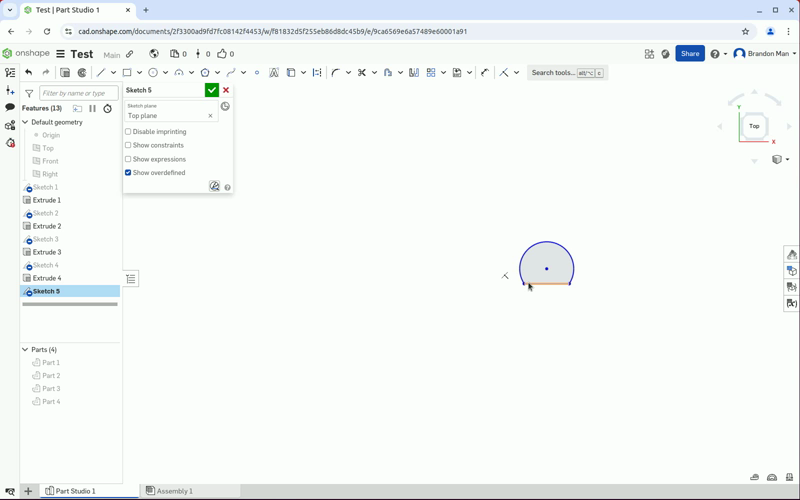
scroll(6)
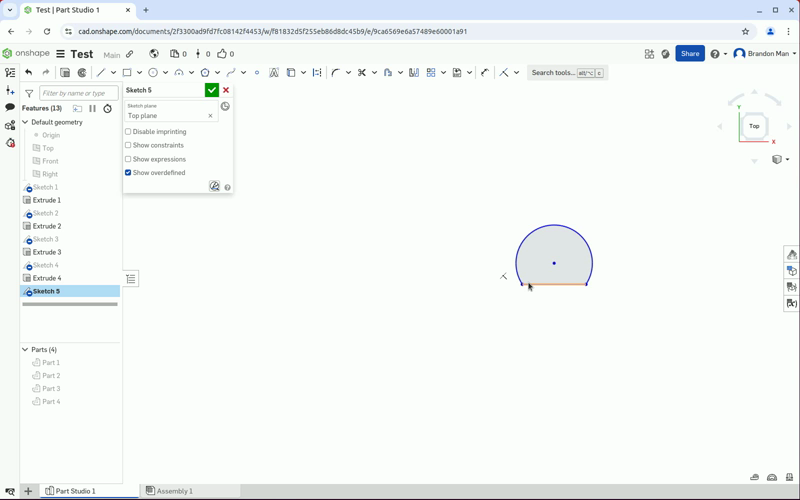
scroll(6)
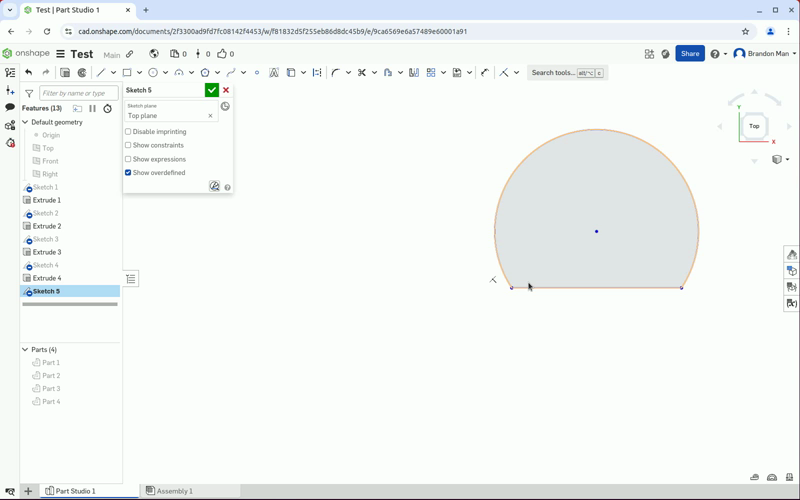
click(528, 282)
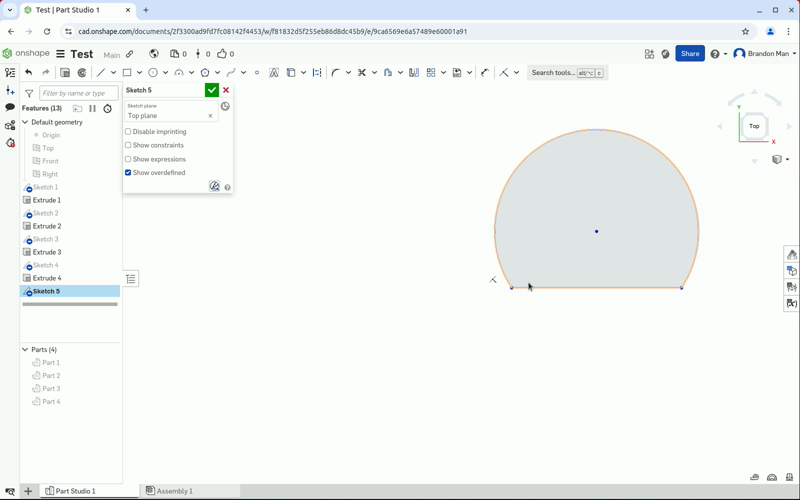
scroll(-6)
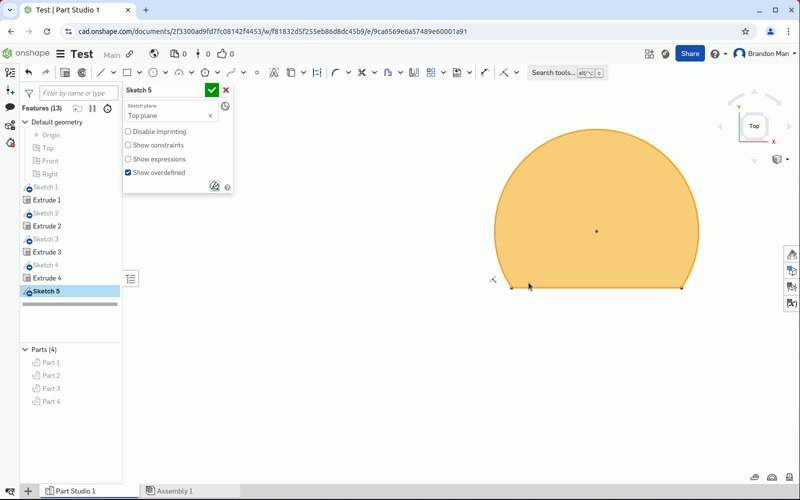
scroll(-6)
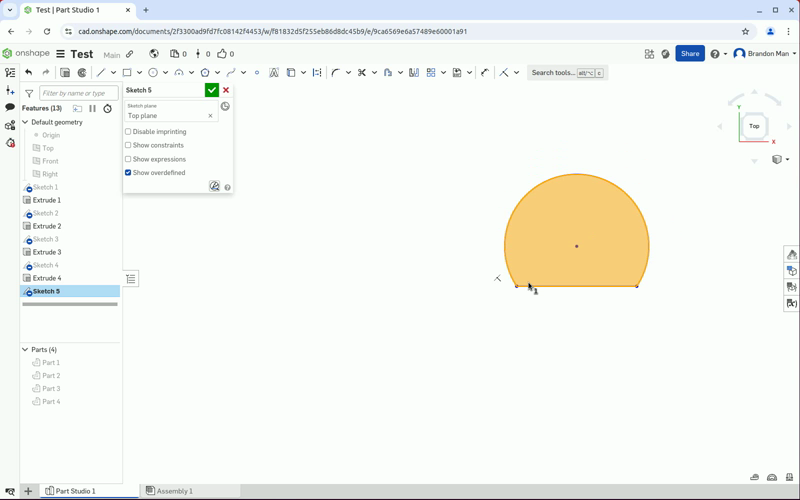
scroll(-6)
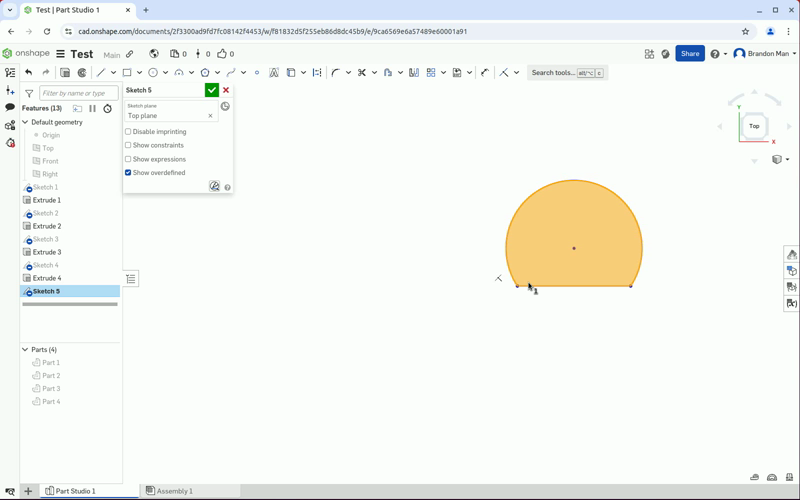
scroll(-6)
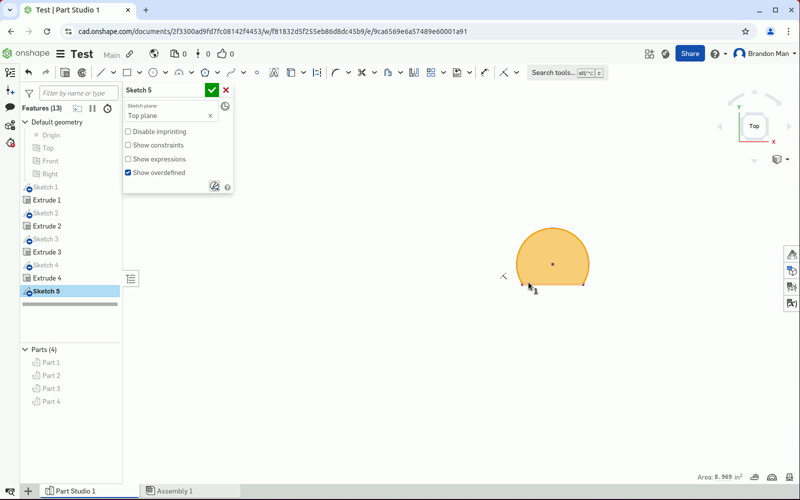
scroll(-6)
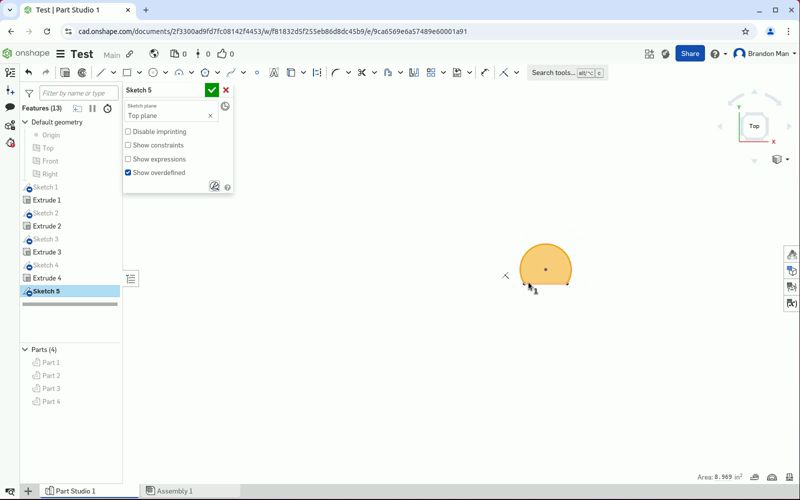
scroll(-6)
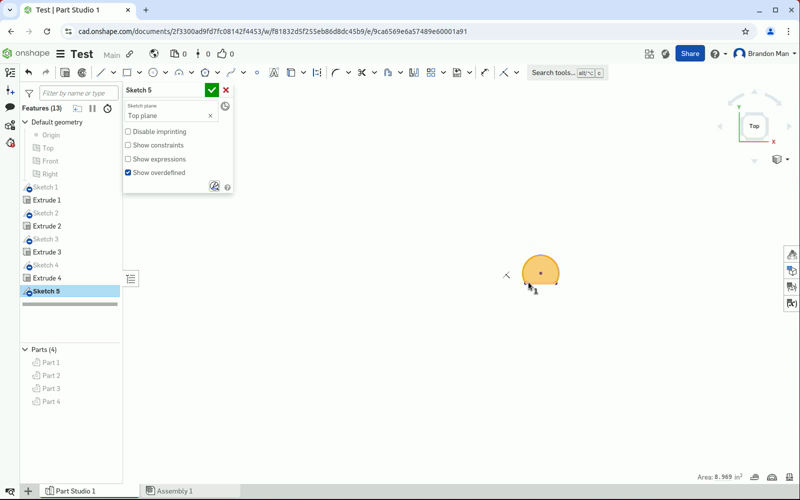
scroll(-6)
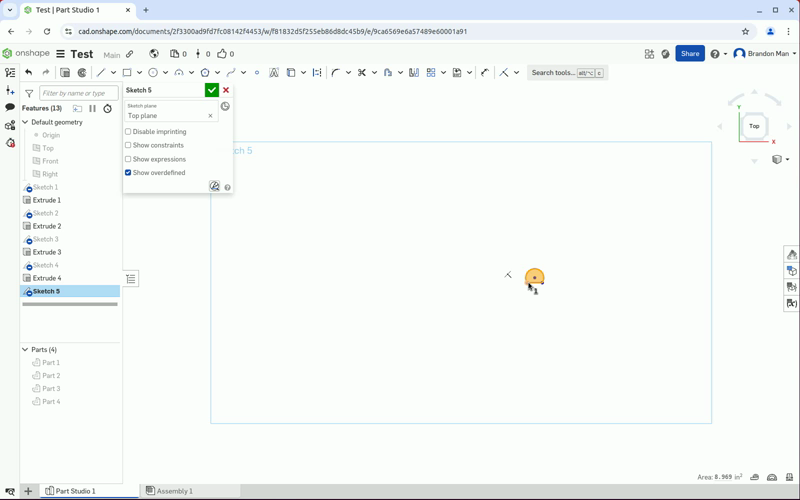
mouse_move(73, 352)
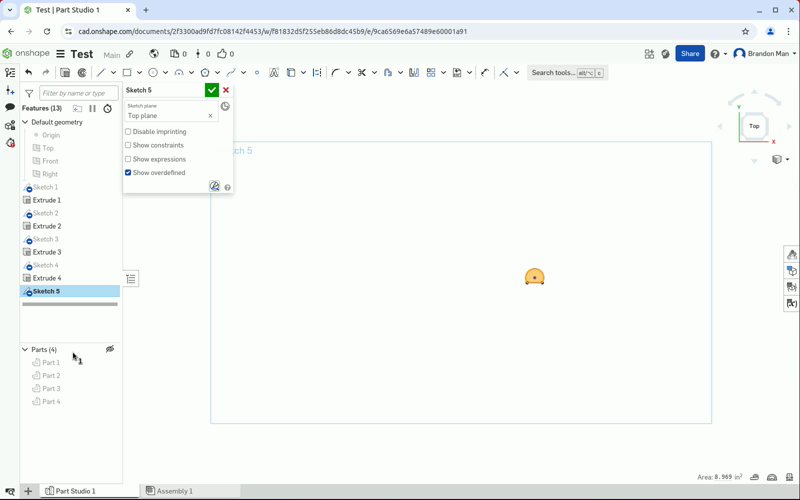
key(shift+y)
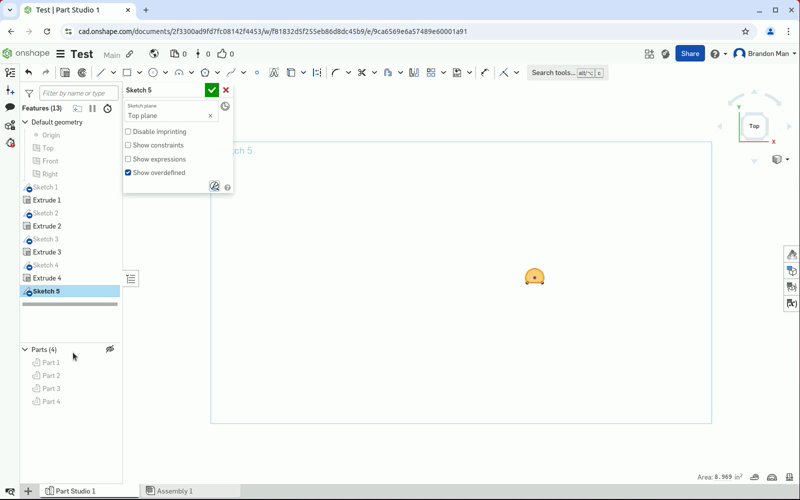
key(shift+e)
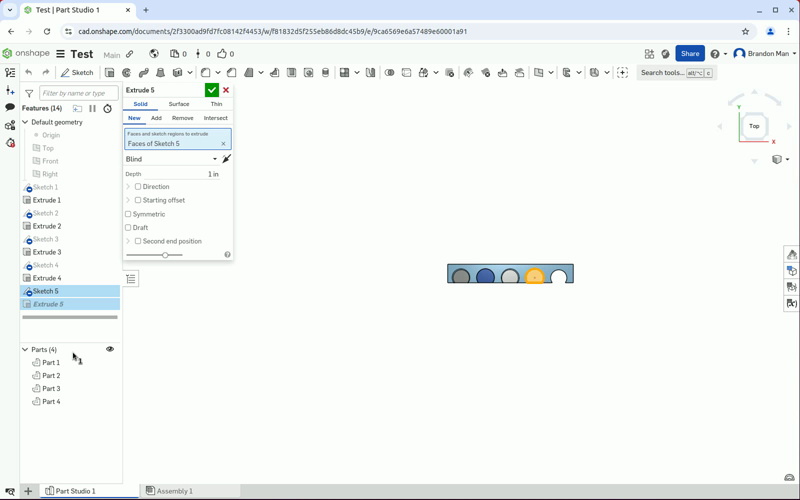
mouse_move(143, 106)
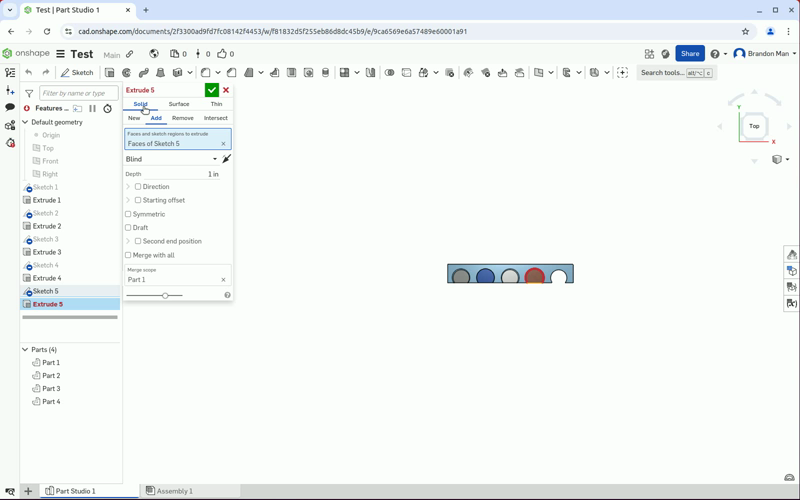
click(143, 106)
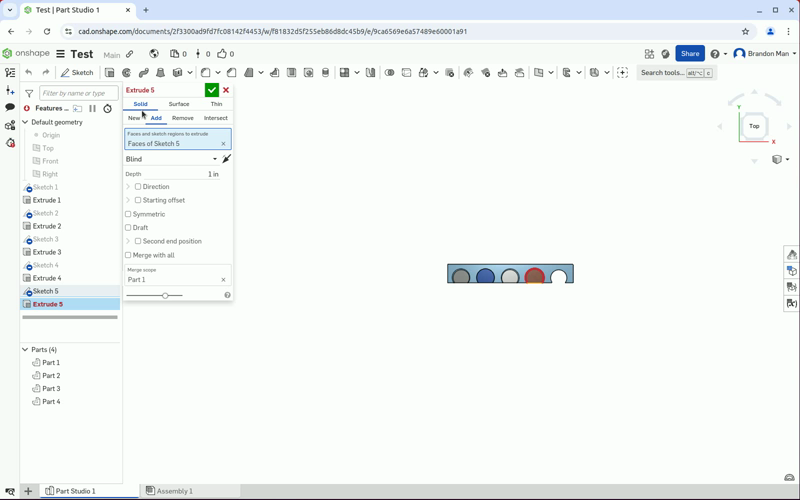
mouse_move(137, 120)
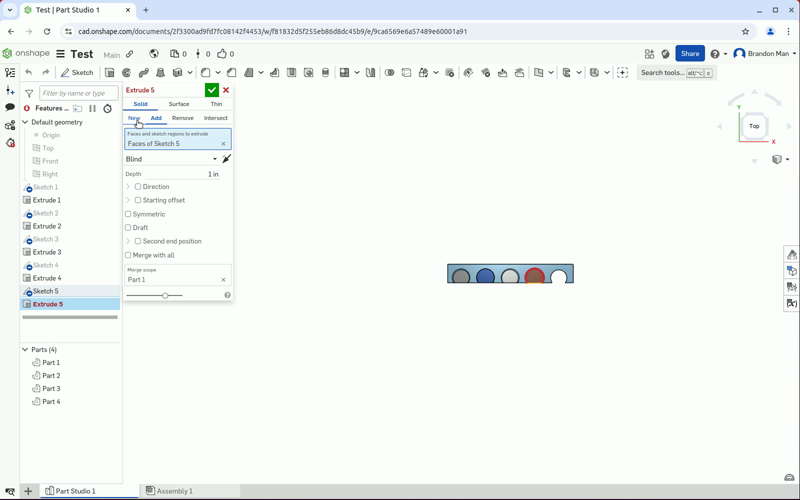
click(137, 120)
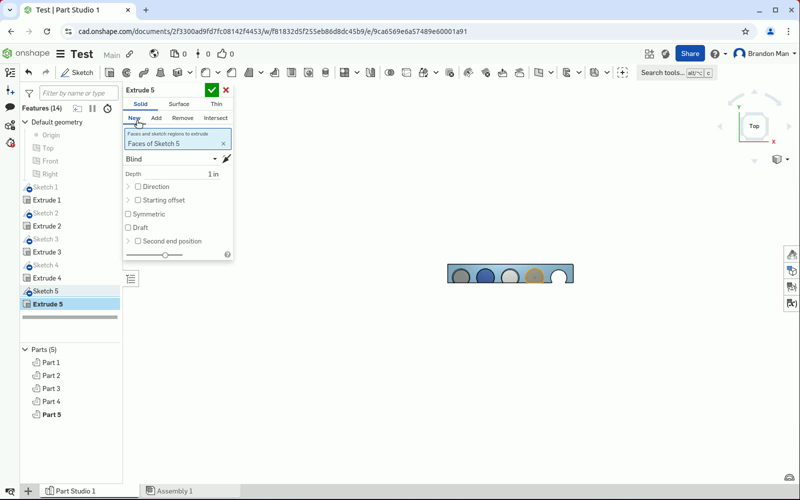
key(tab, 4)
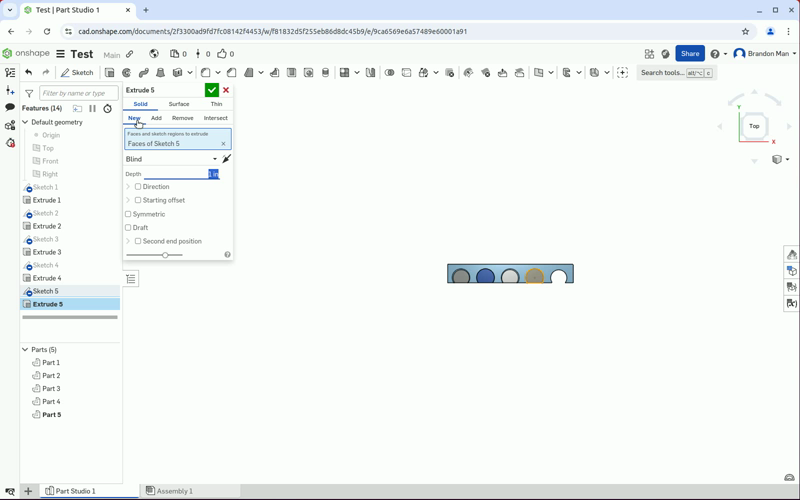
text(0.481)
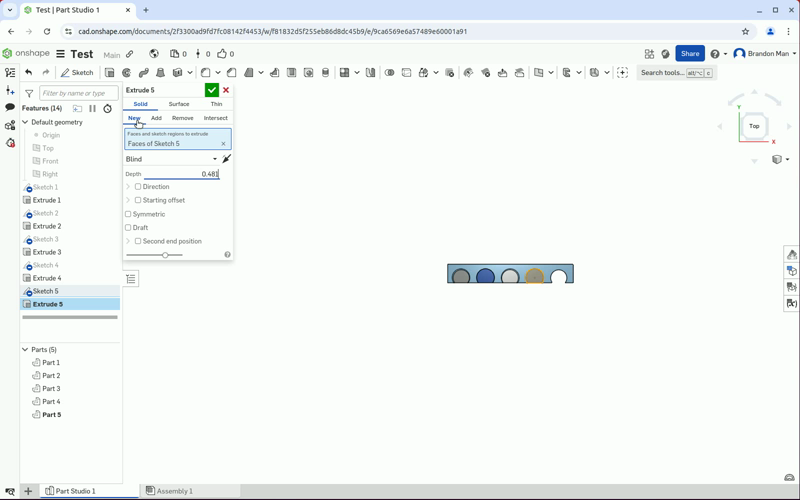
key(enter)
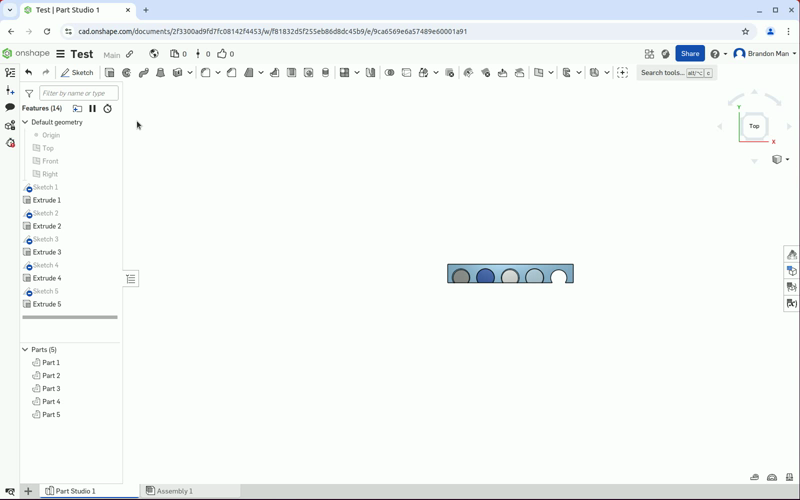
key(shift+h)
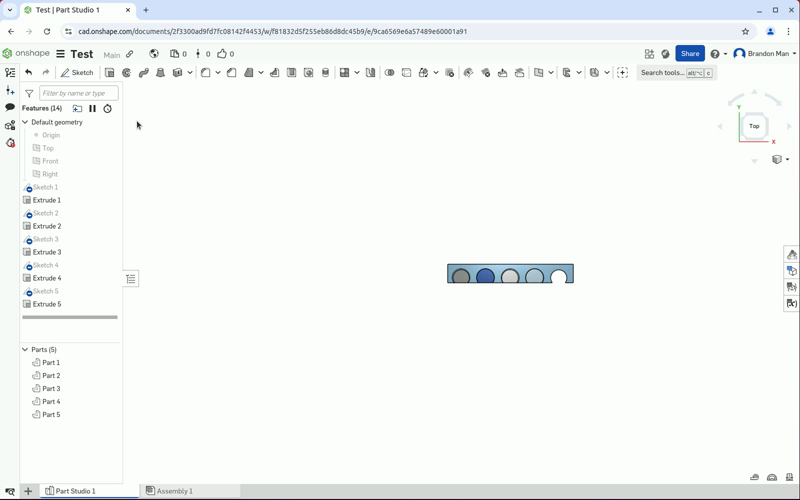
key(shift+h)
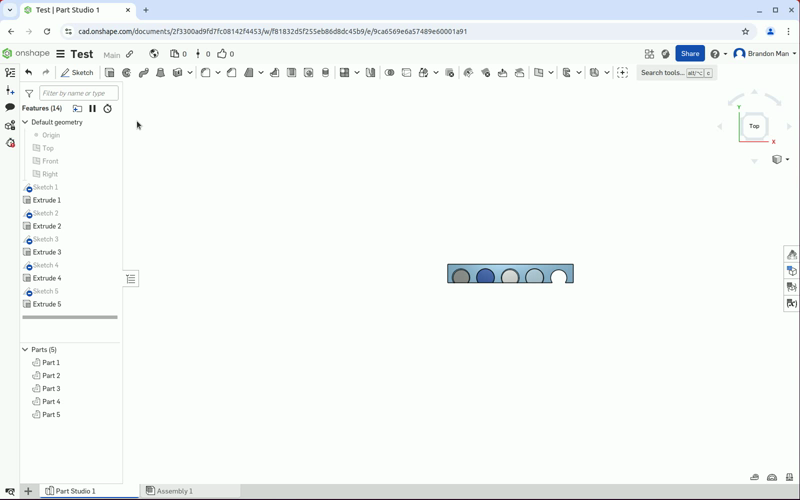
mouse_move(73, 189)
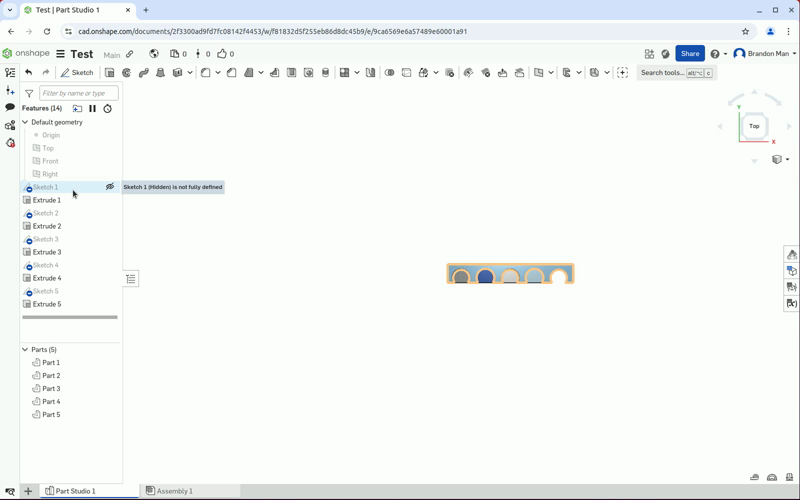
click(73, 189)
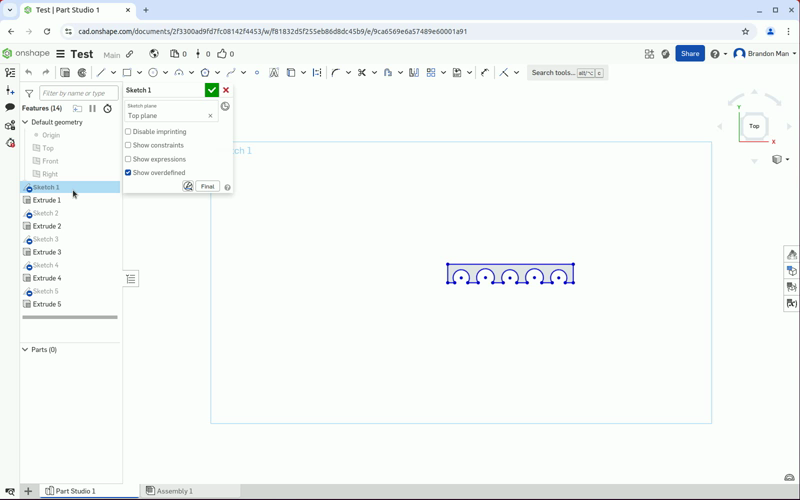
mouse_move(229, 92)
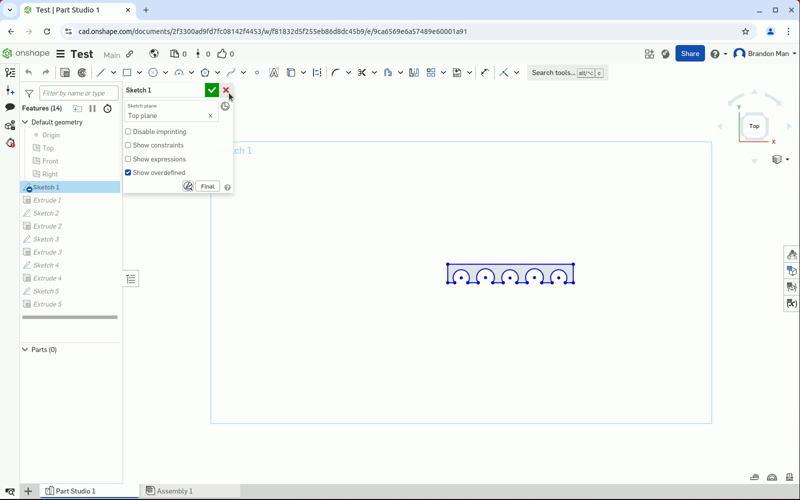
click(229, 92)
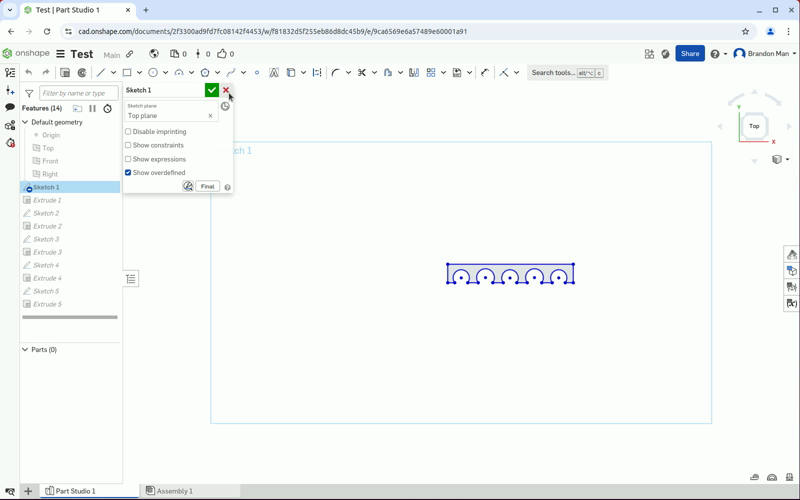
key(shift+s)
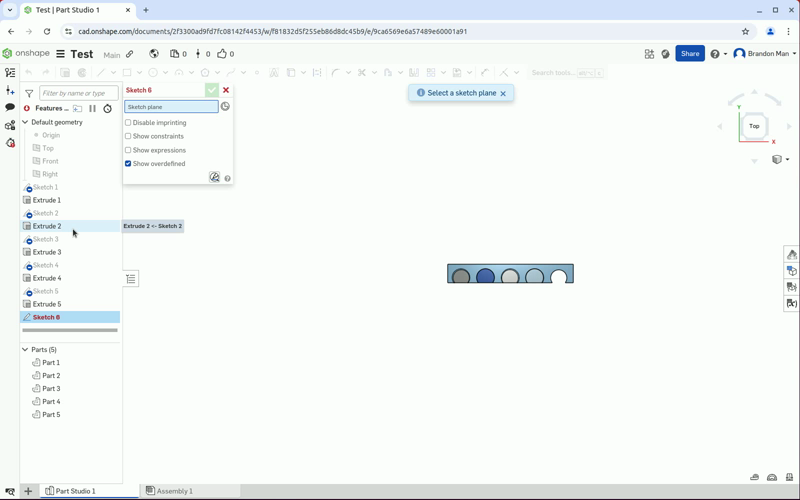
scroll(3)
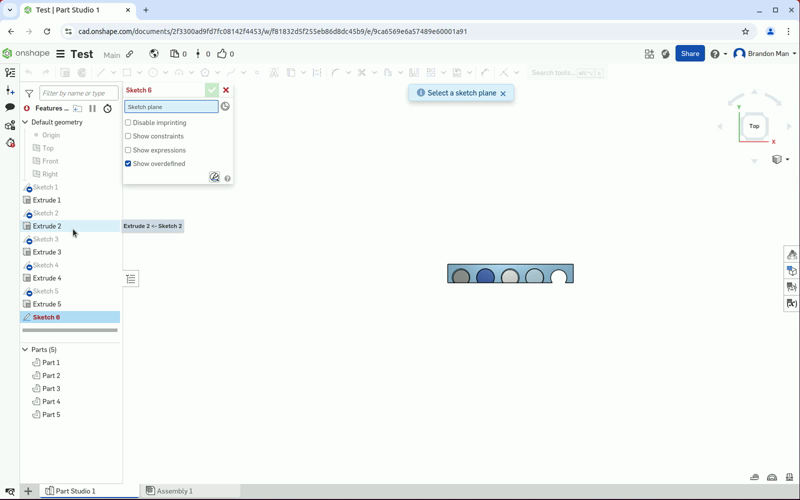
mouse_move(73, 150)
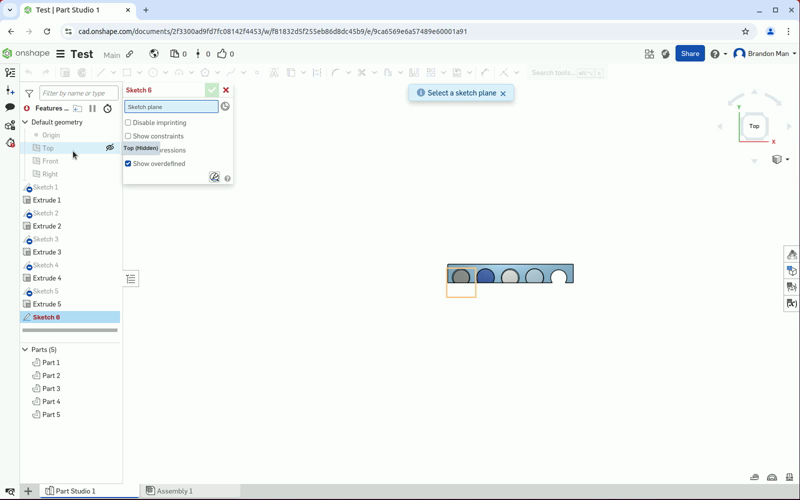
click(73, 150)
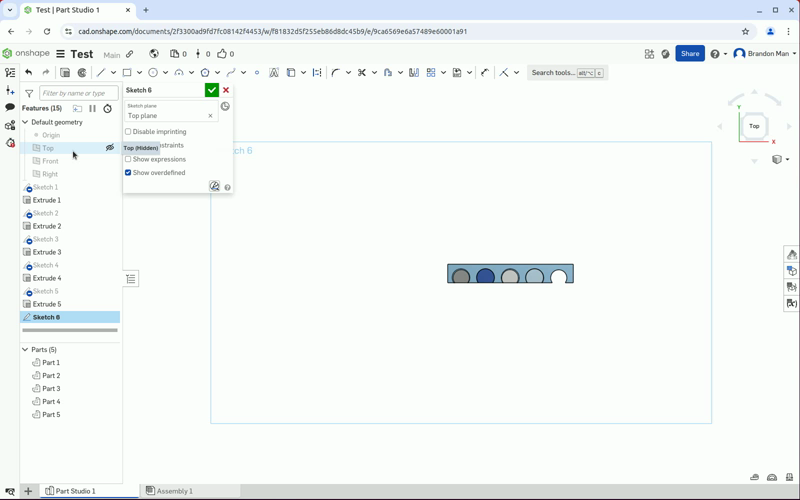
mouse_move(73, 352)
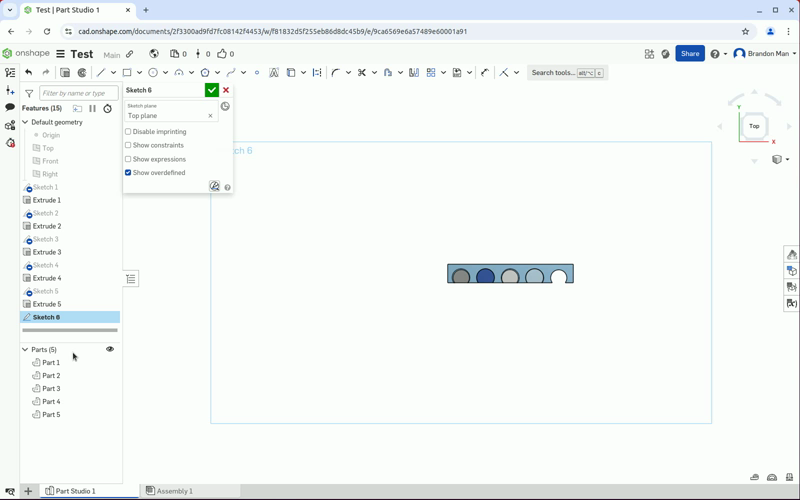
key(y)
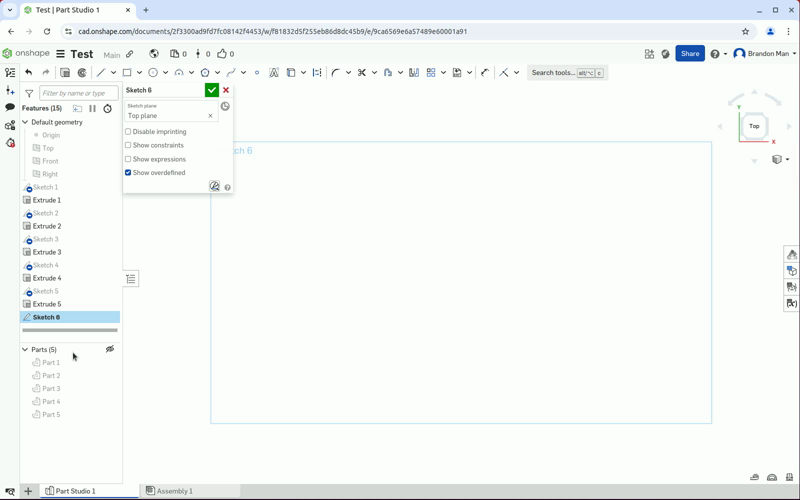
key(l)
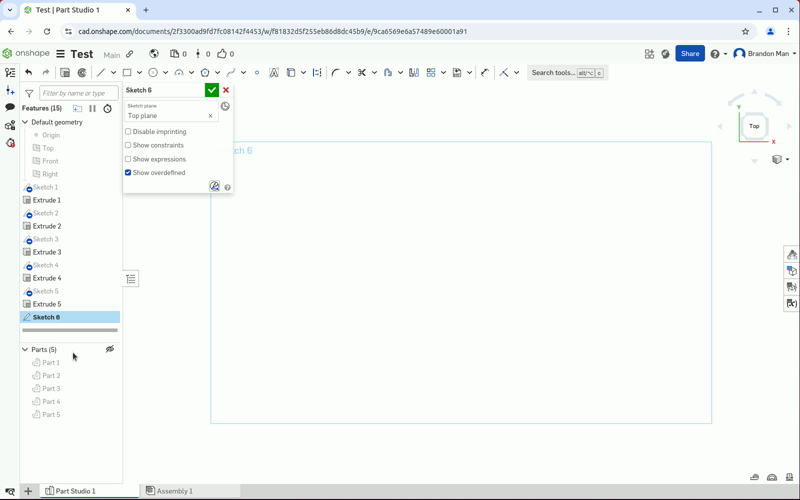
key_down(shift)
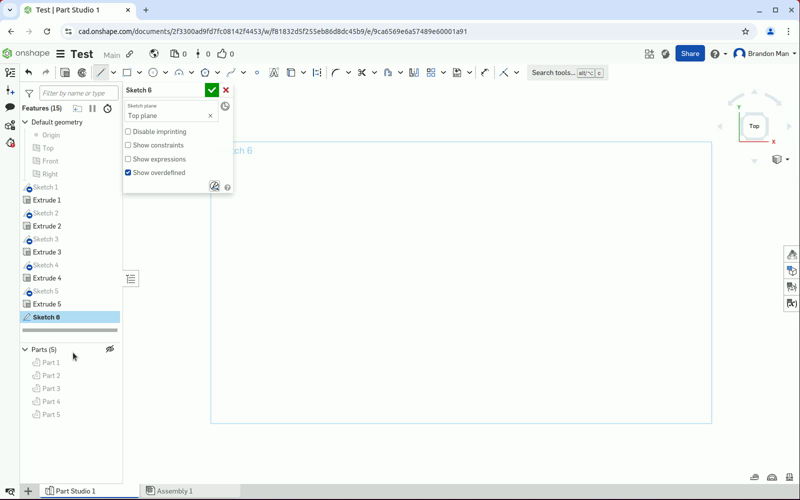
mouse_move(552, 282)
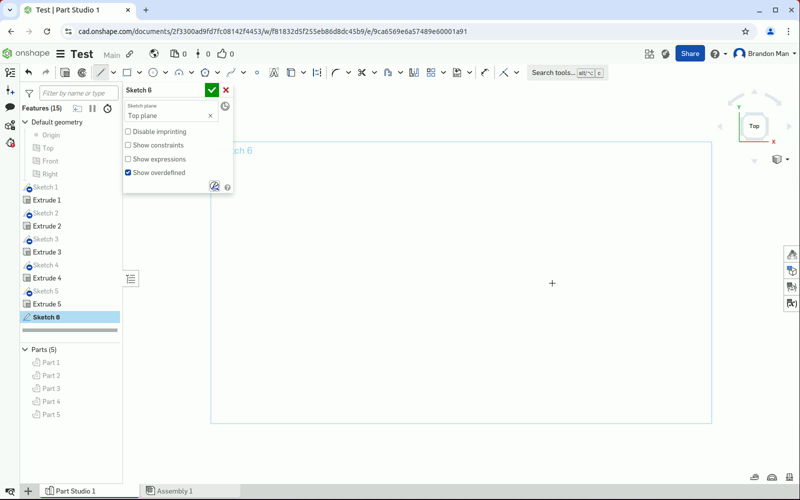
click(552, 282)
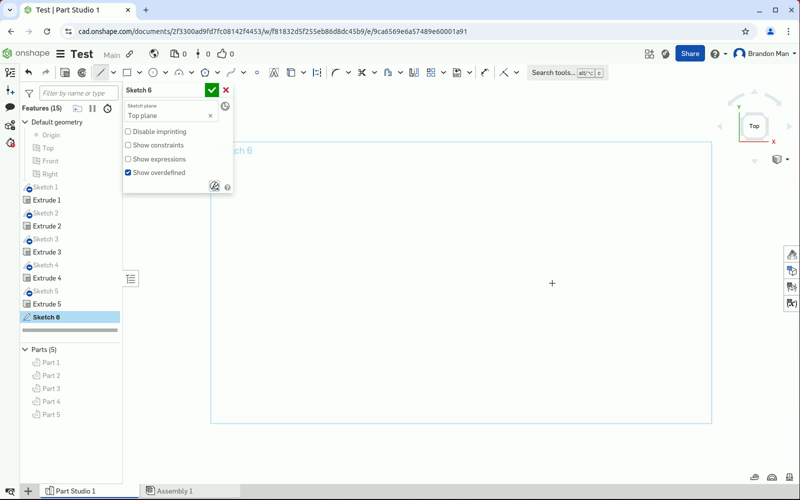
key_up(shift)
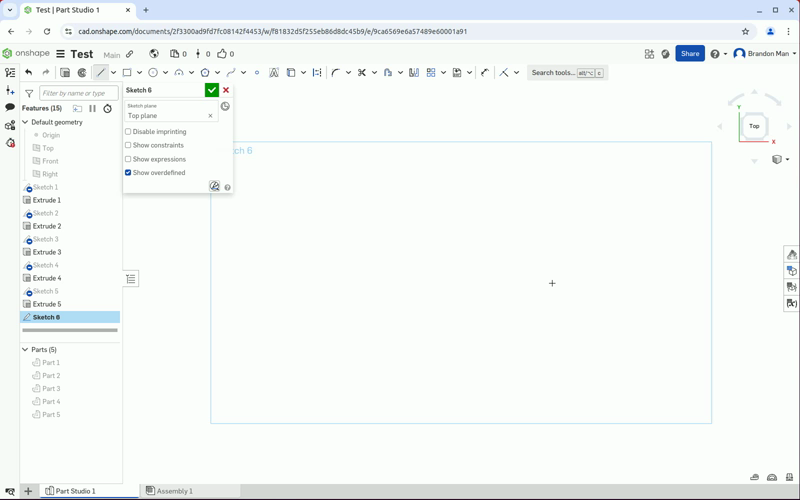
key_down(shift)
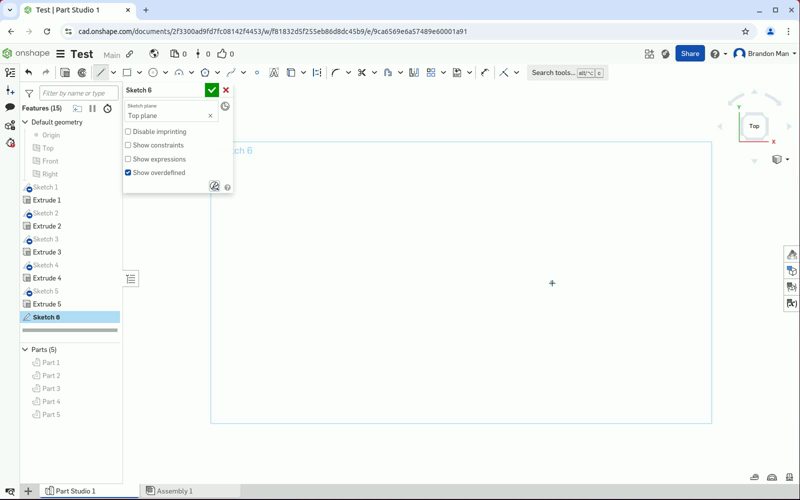
mouse_move(582, 282)
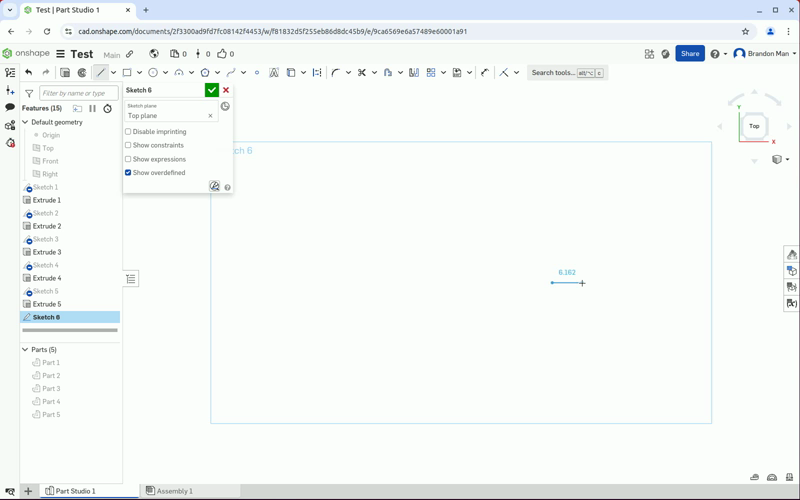
mouse_move(566, 282)
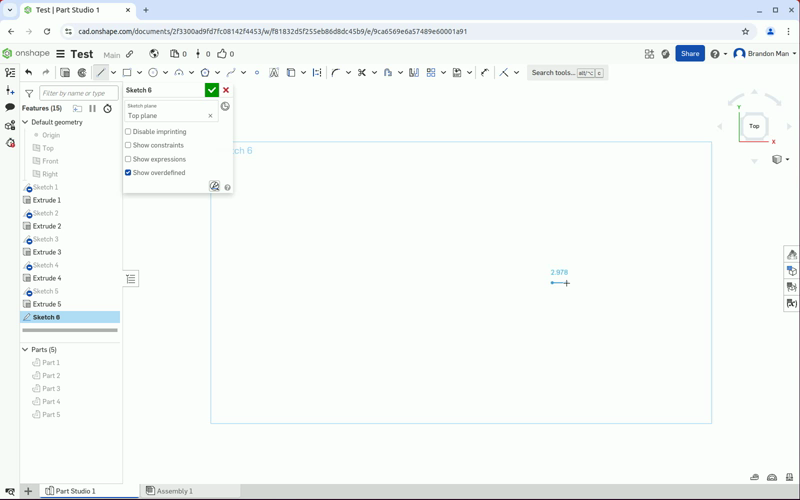
click(566, 282)
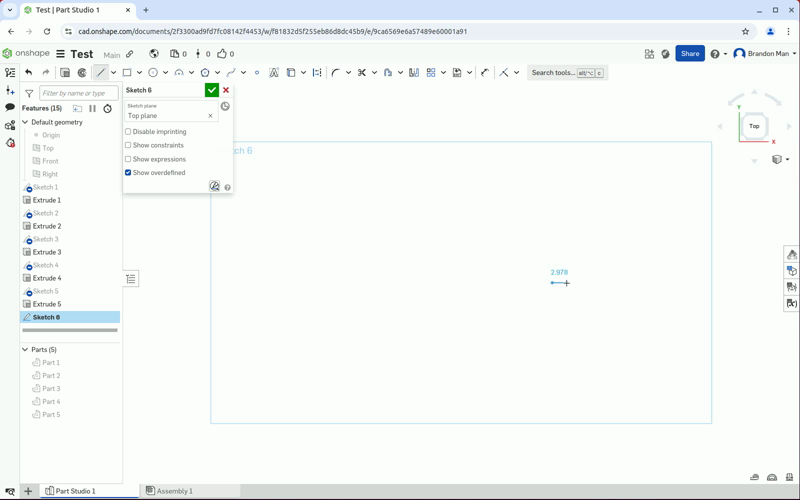
key_up(shift)
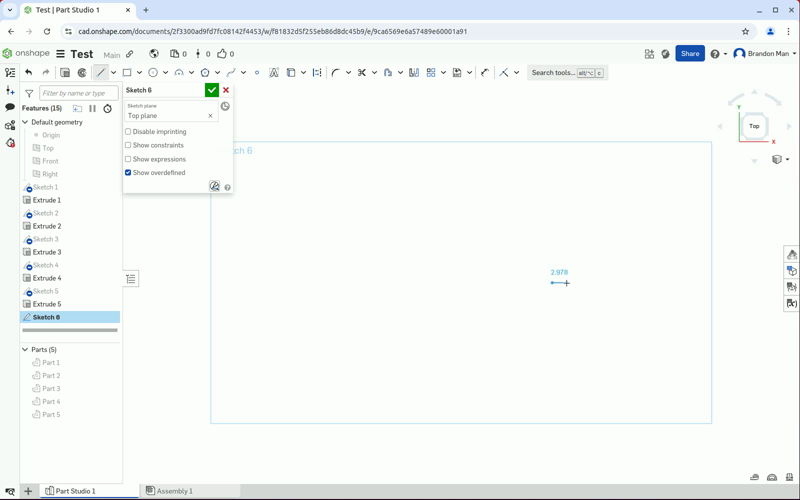
key(esc)
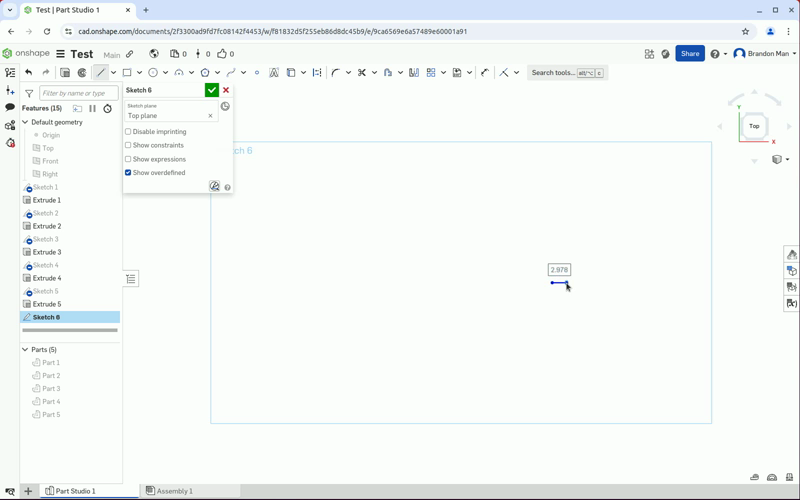
key(a)
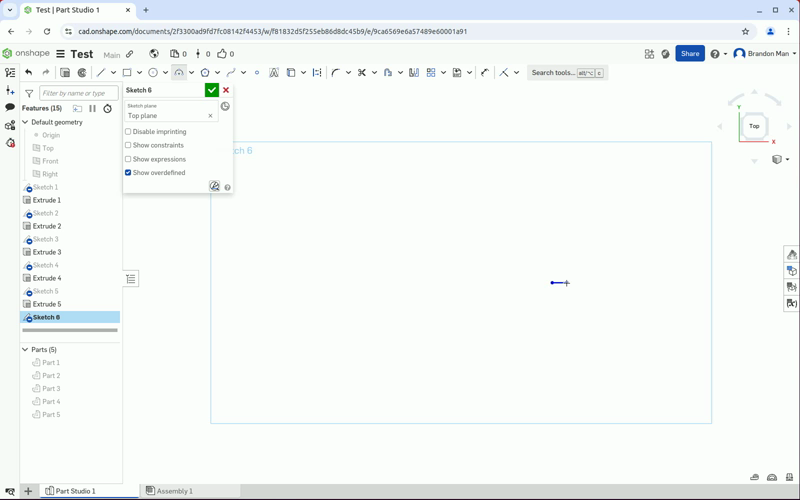
mouse_move(566, 282)
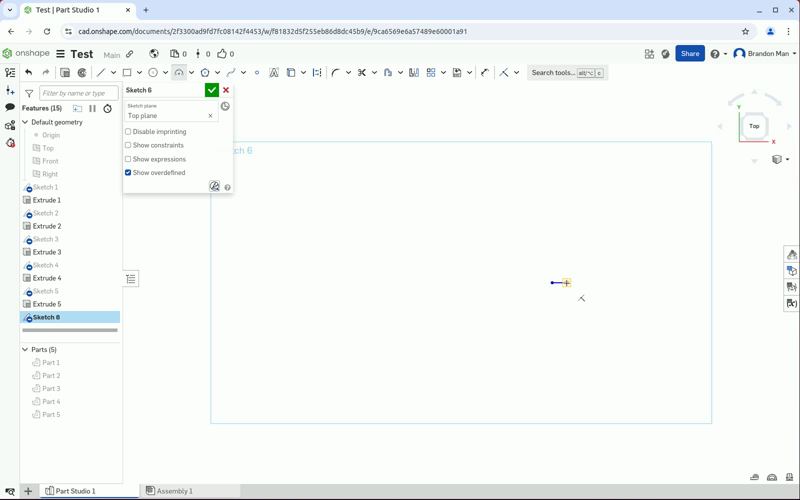
click(566, 282)
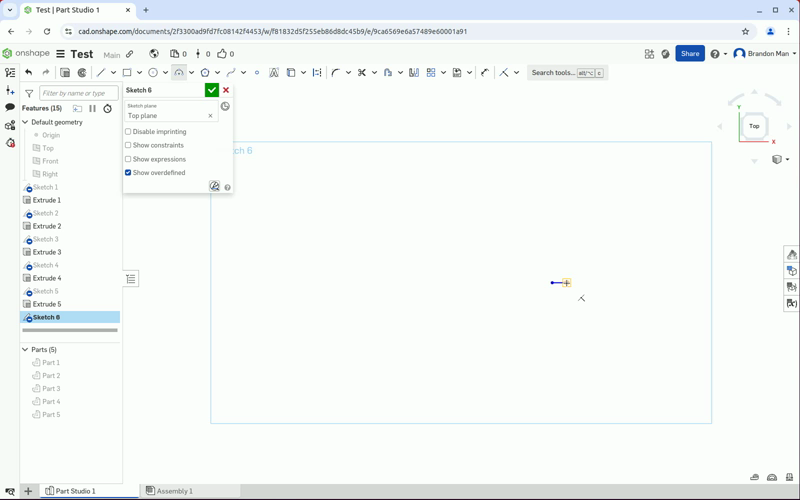
mouse_move(552, 282)
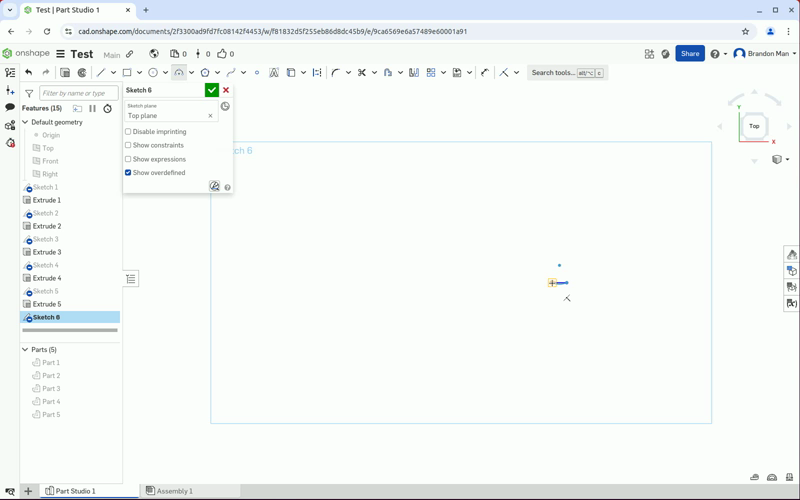
click(552, 282)
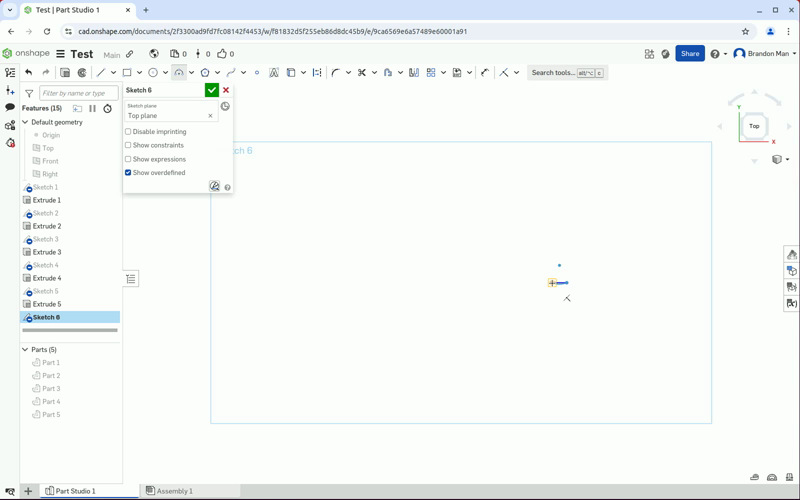
key_down(shift)
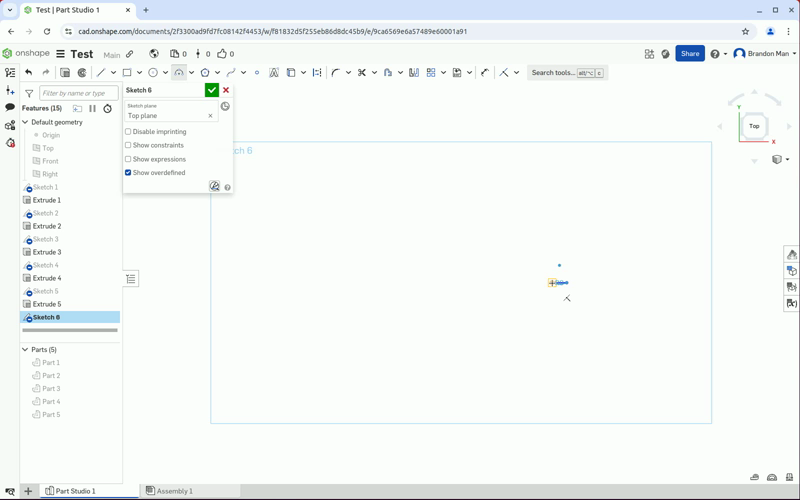
mouse_move(559, 268)
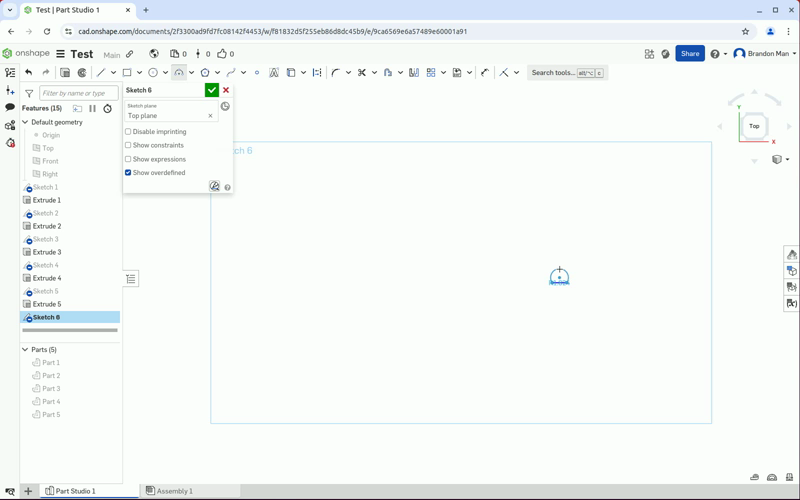
click(559, 268)
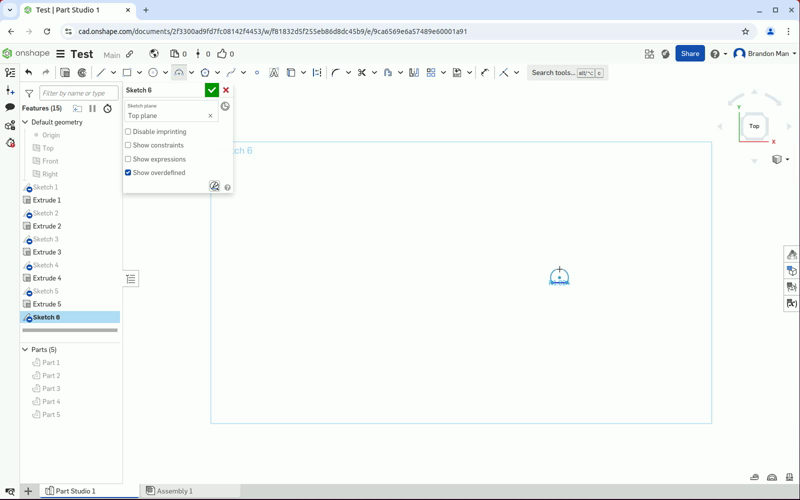
key_up(shift)
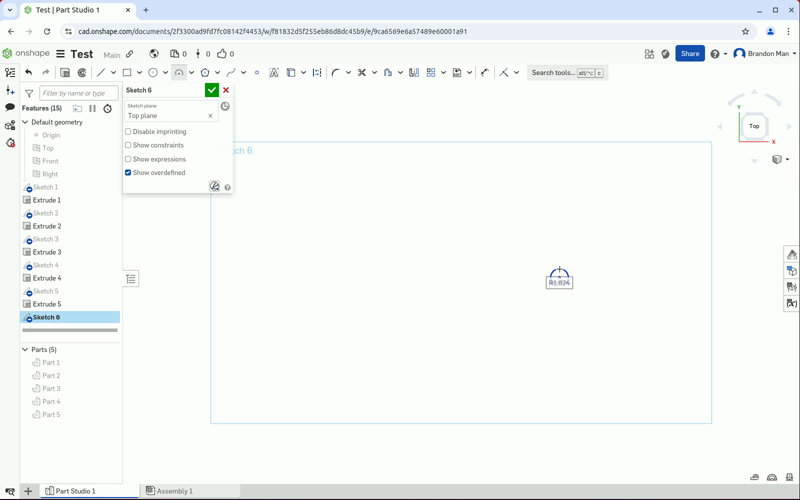
key(esc)
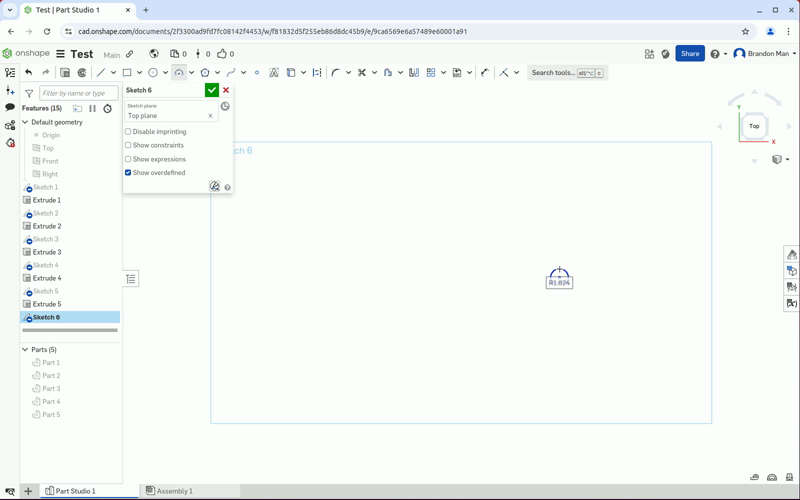
mouse_move(561, 279)
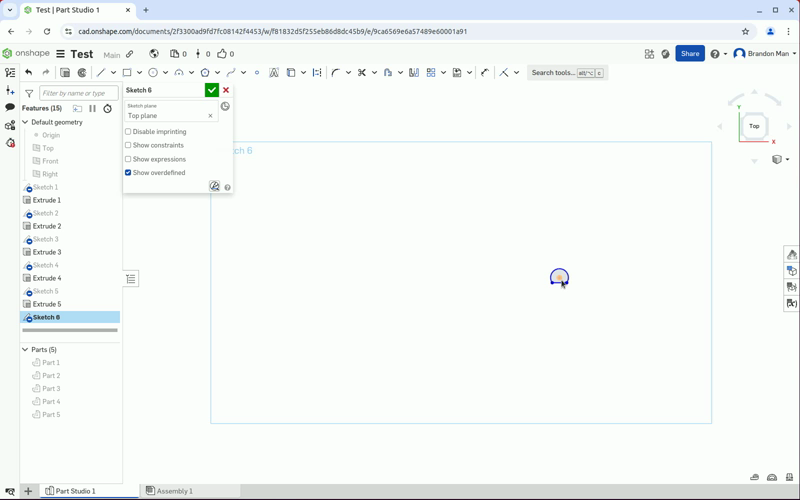
scroll(6)
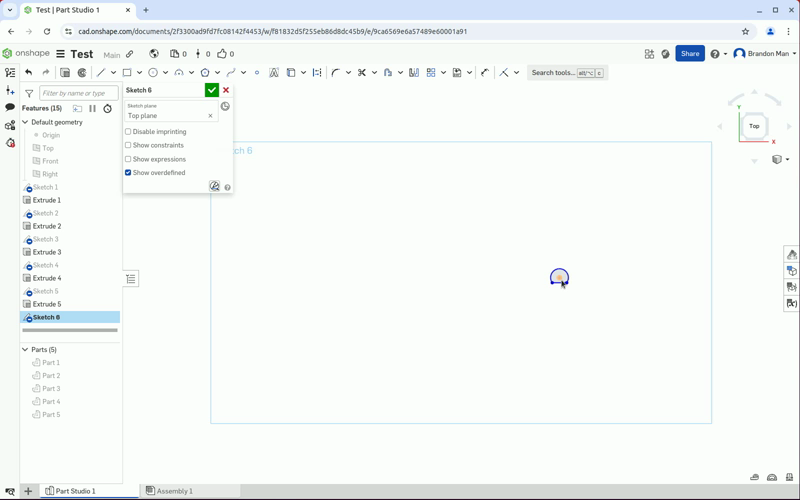
scroll(6)
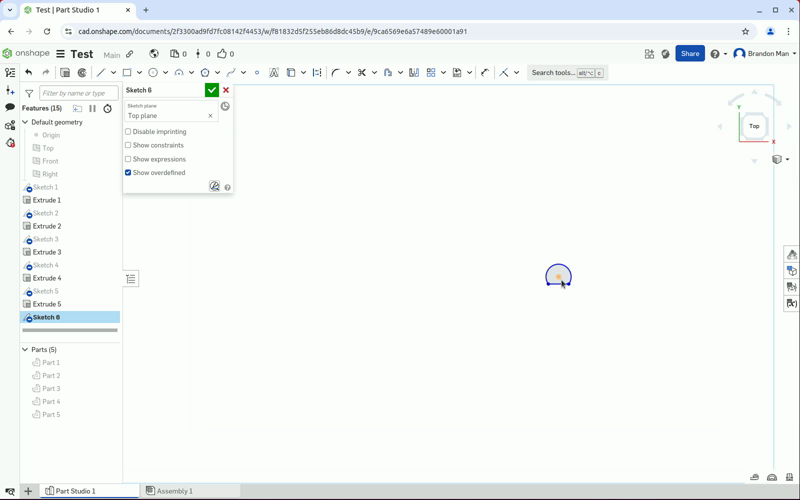
scroll(6)
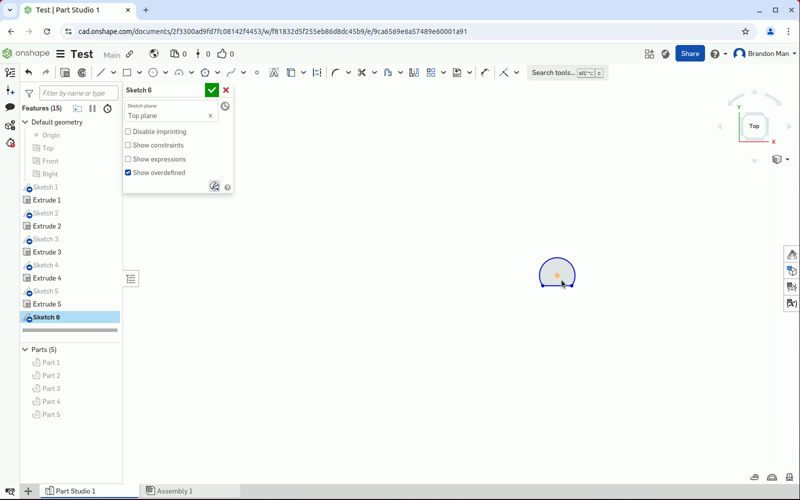
scroll(6)
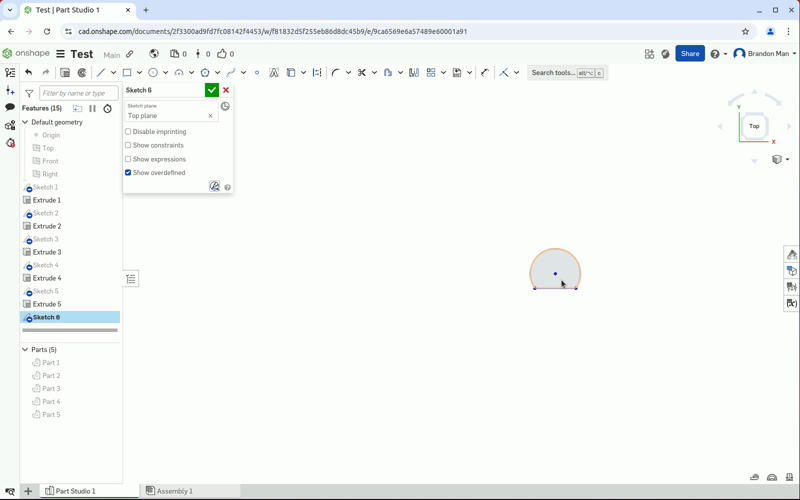
scroll(6)
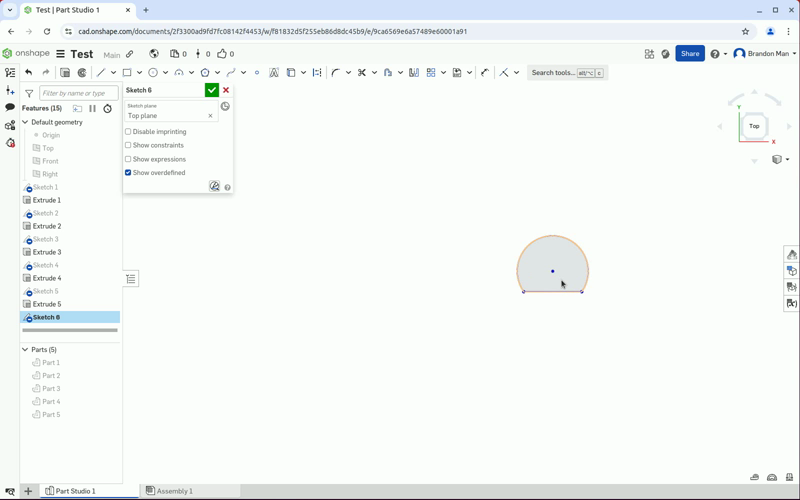
scroll(6)
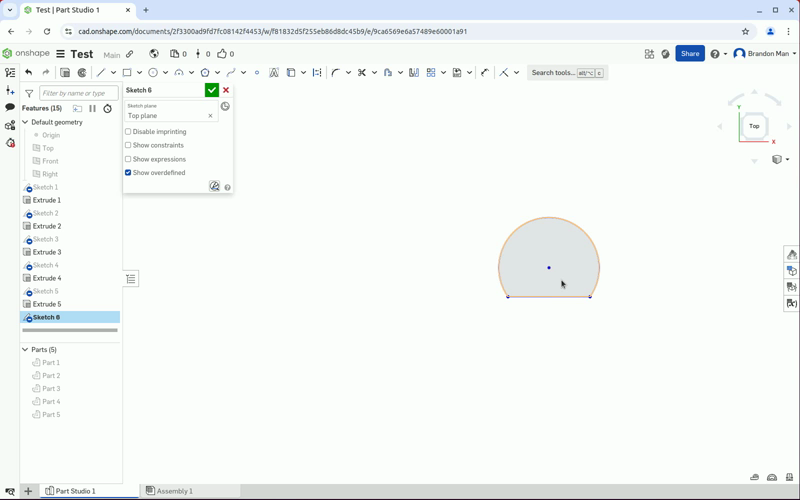
scroll(6)
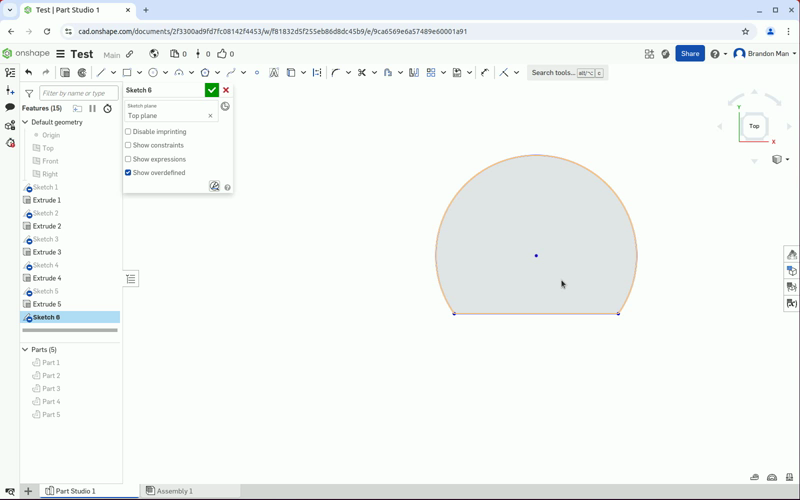
click(561, 279)
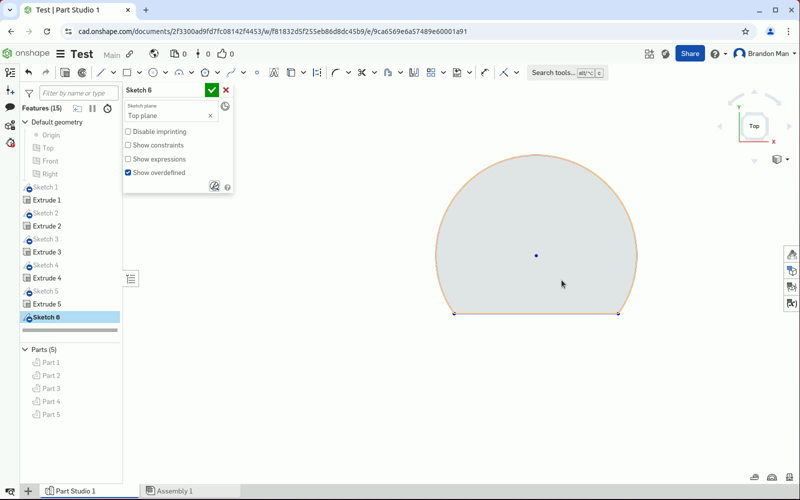
scroll(-6)
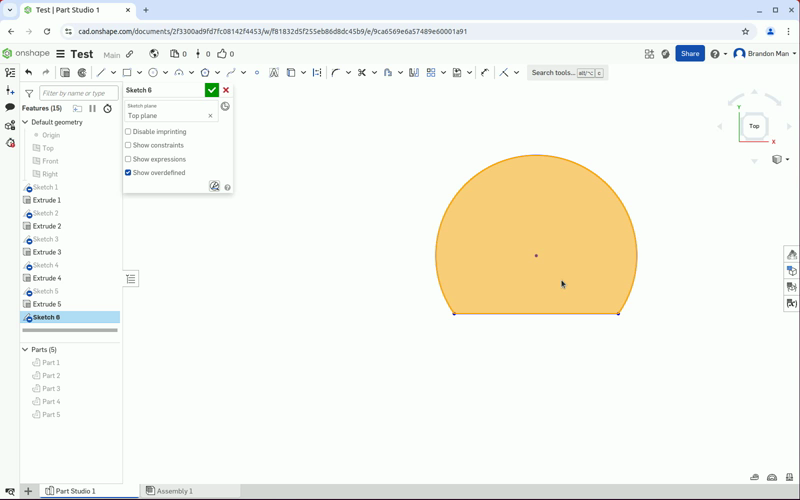
scroll(-6)
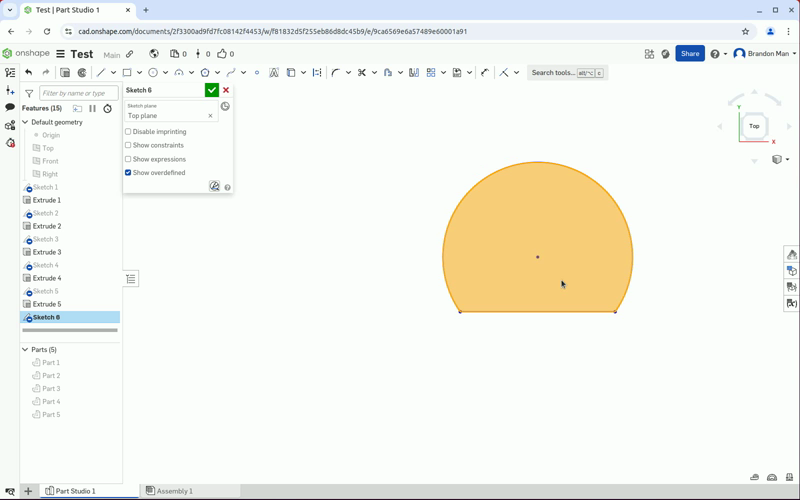
scroll(-6)
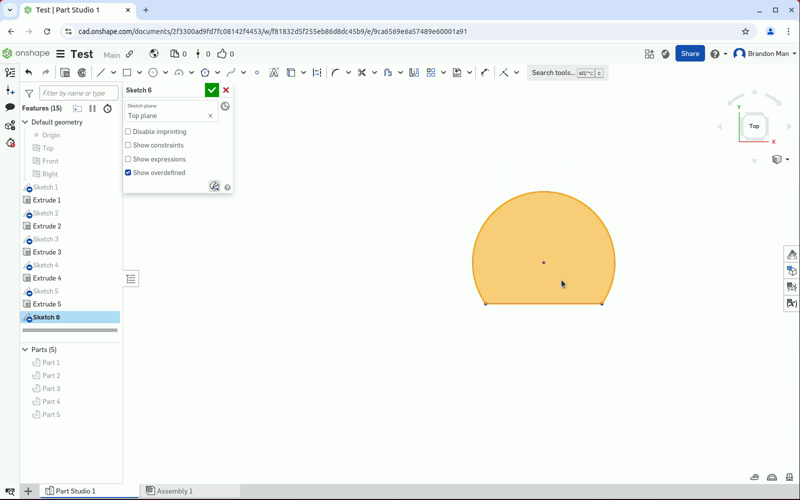
scroll(-6)
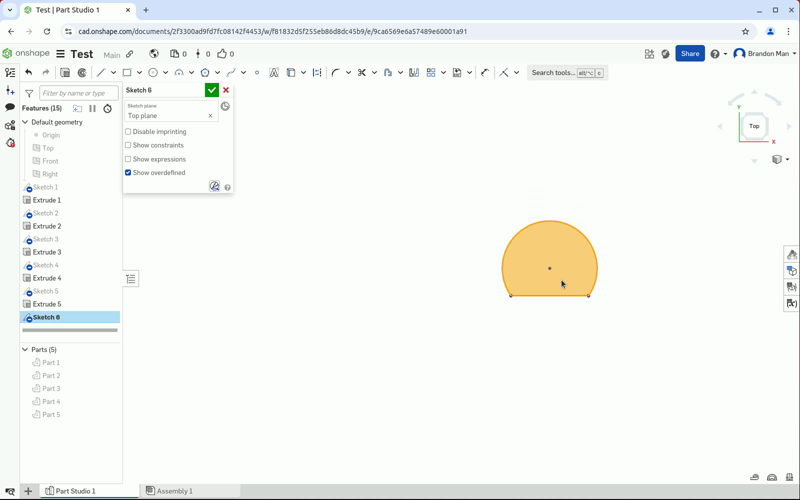
scroll(-6)
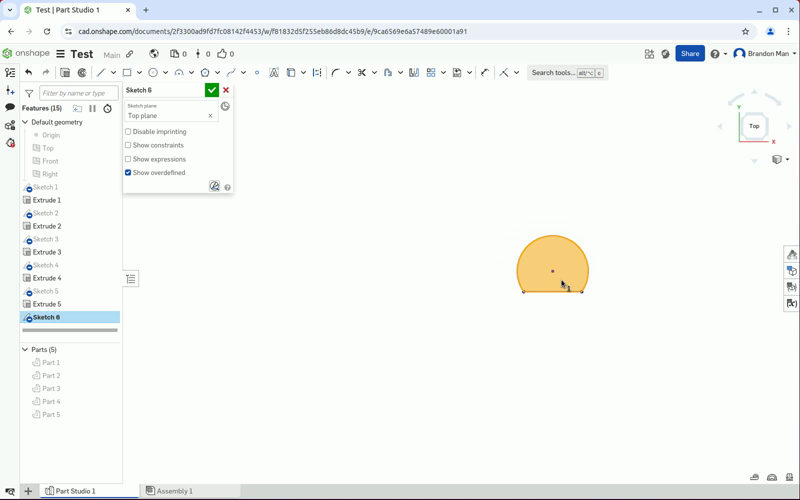
scroll(-6)
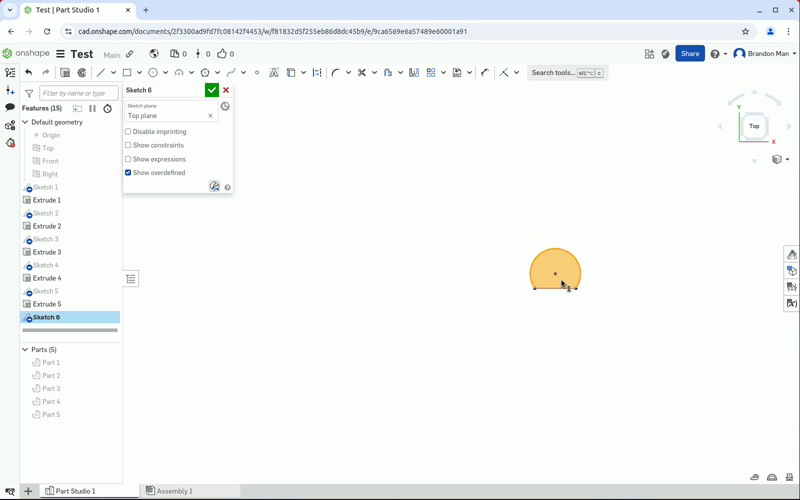
scroll(-6)
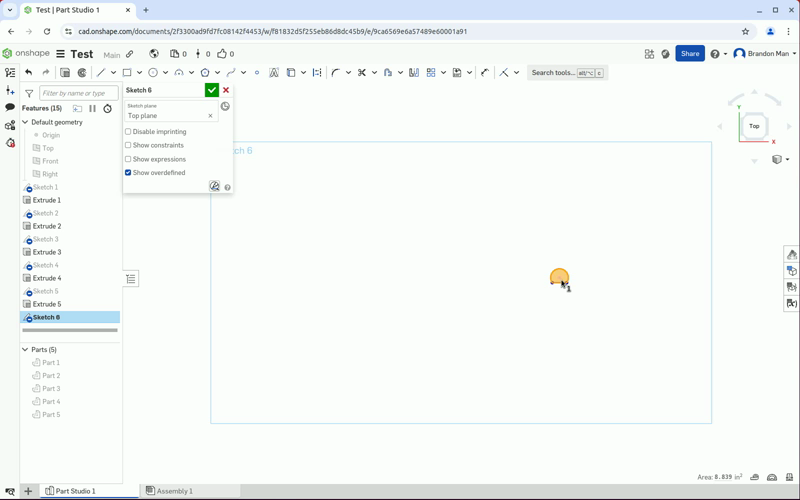
mouse_move(73, 352)
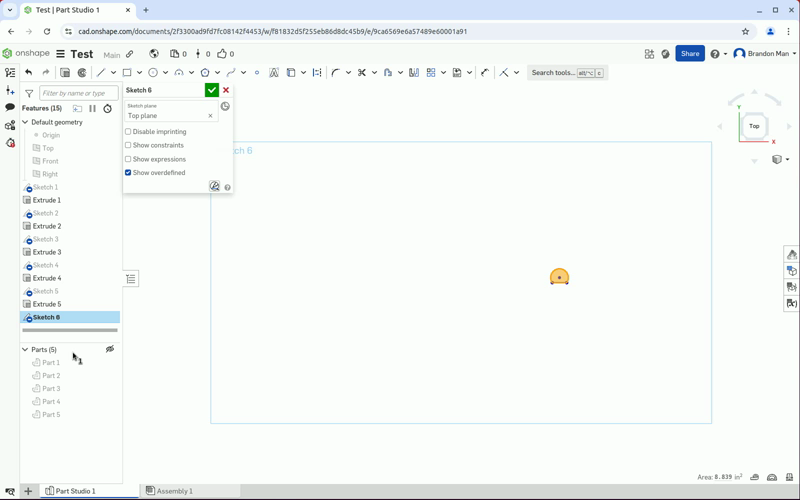
key(shift+y)
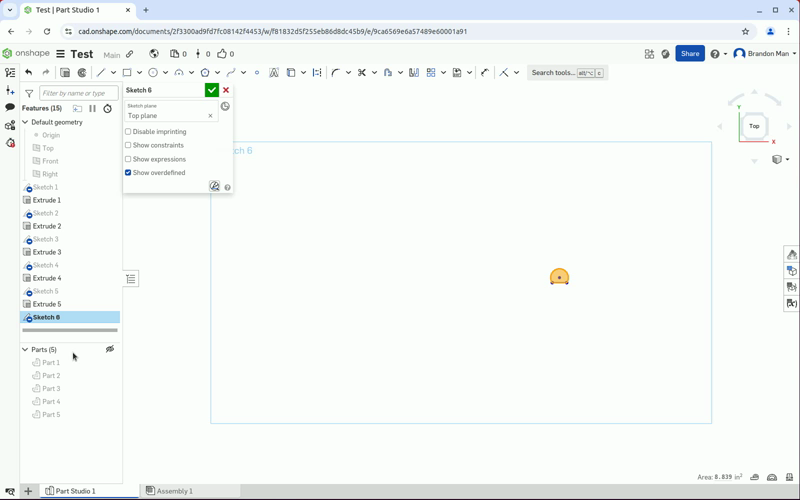
key(shift+e)
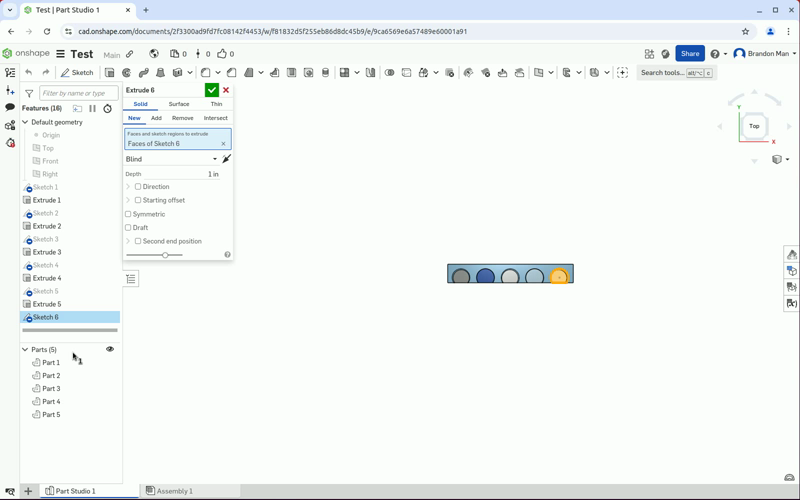
mouse_move(143, 106)
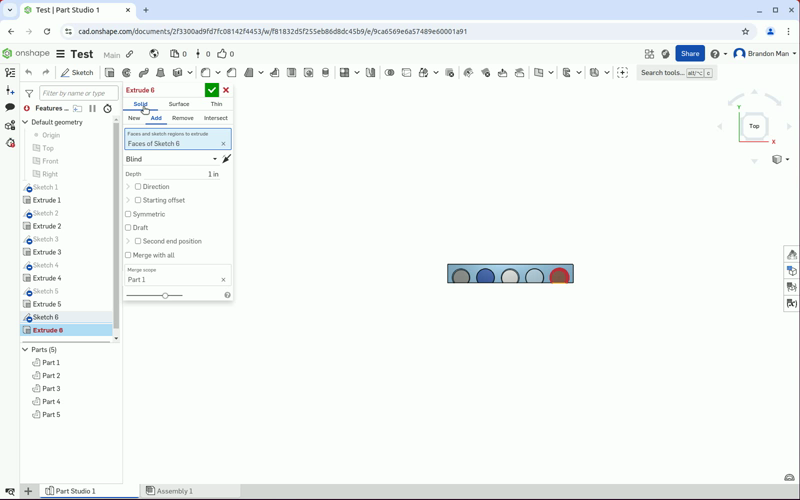
click(143, 106)
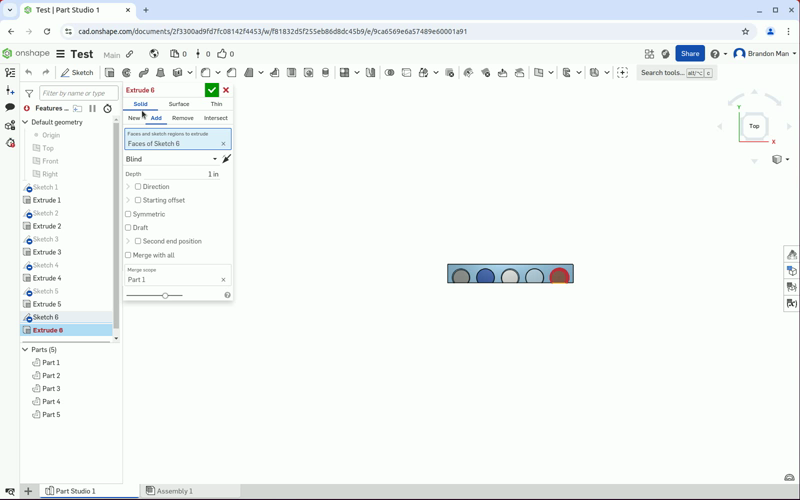
mouse_move(137, 120)
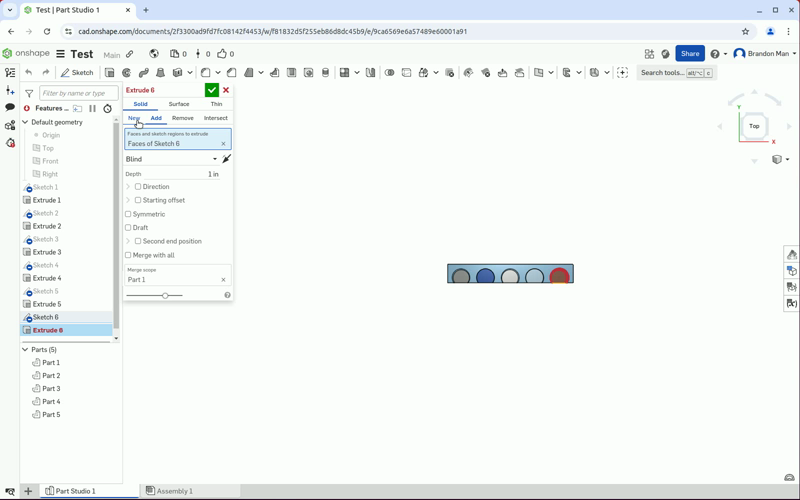
click(137, 120)
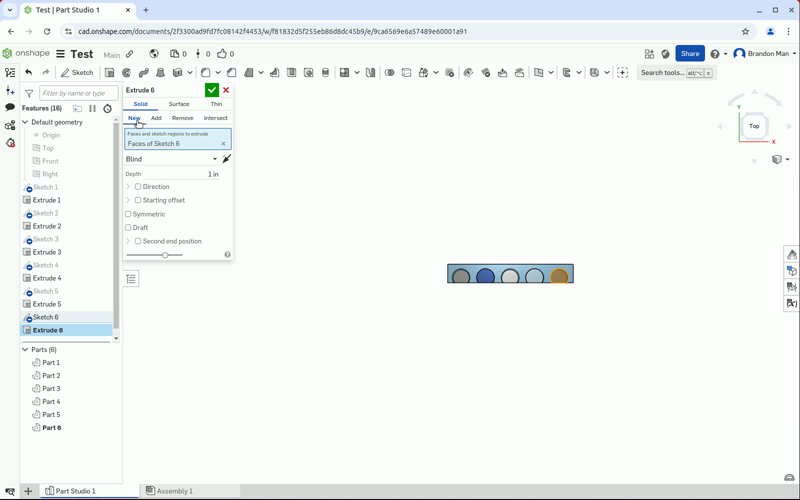
key(tab, 4)
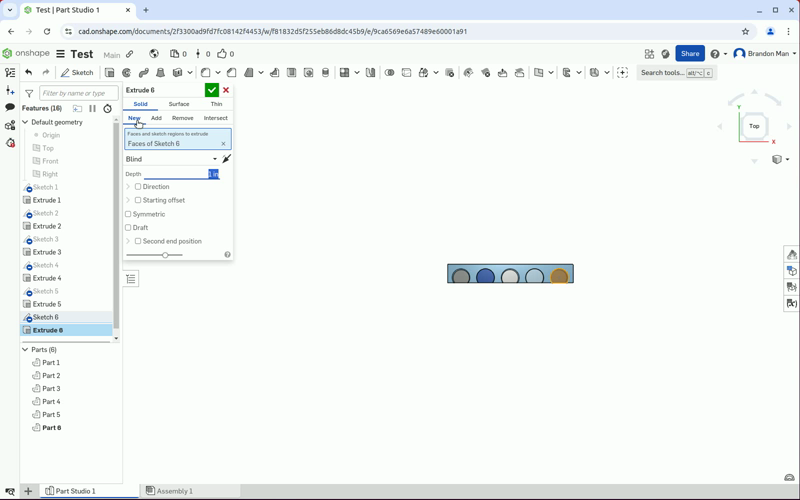
text(0.481)
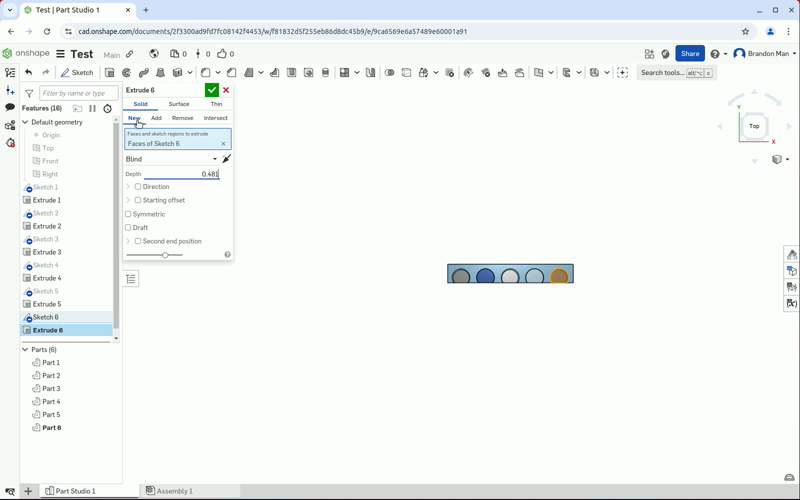
key(enter)
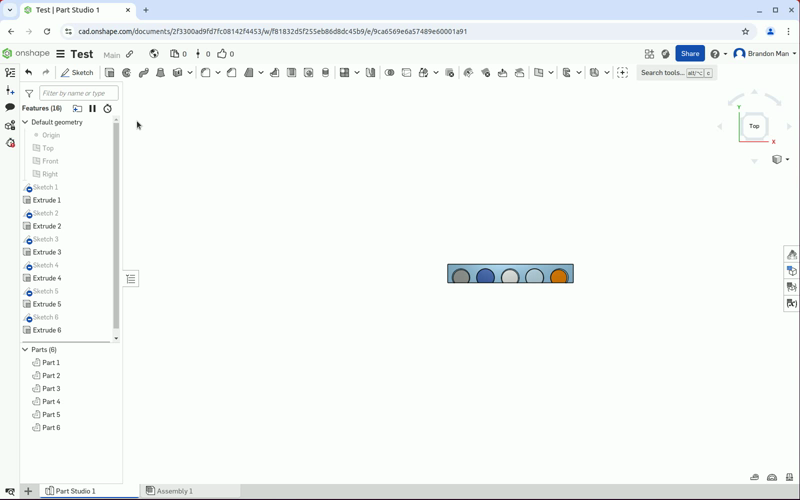
key(shift+h)
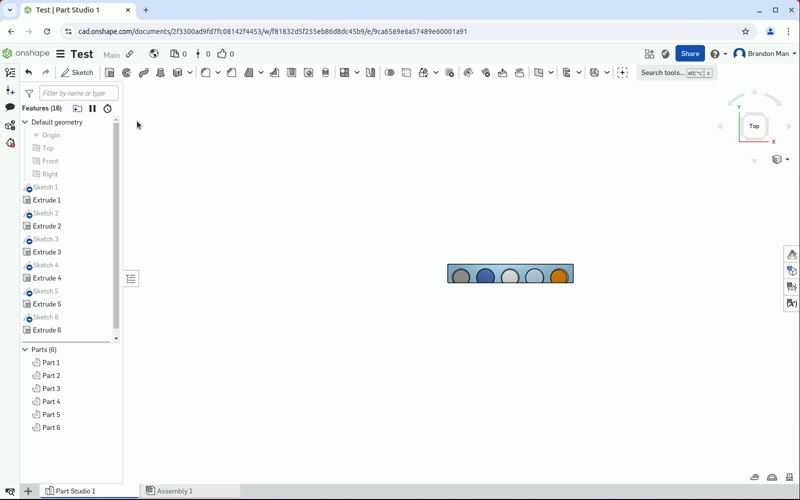
key(shift+h)
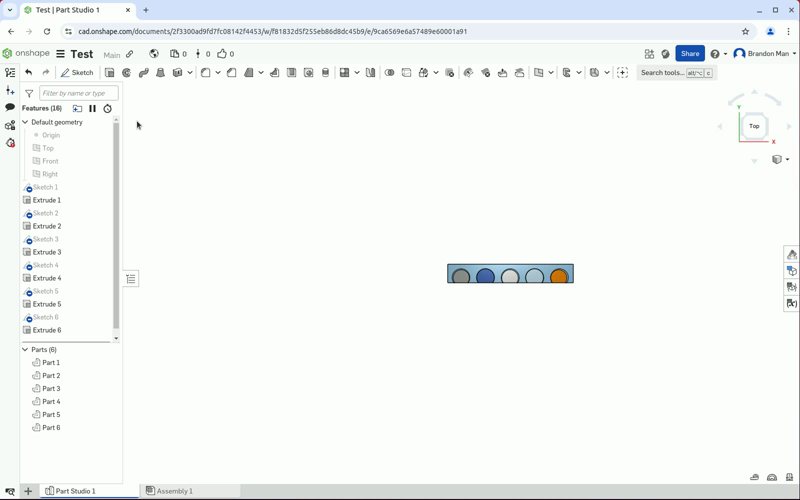
mouse_move(69, 189)
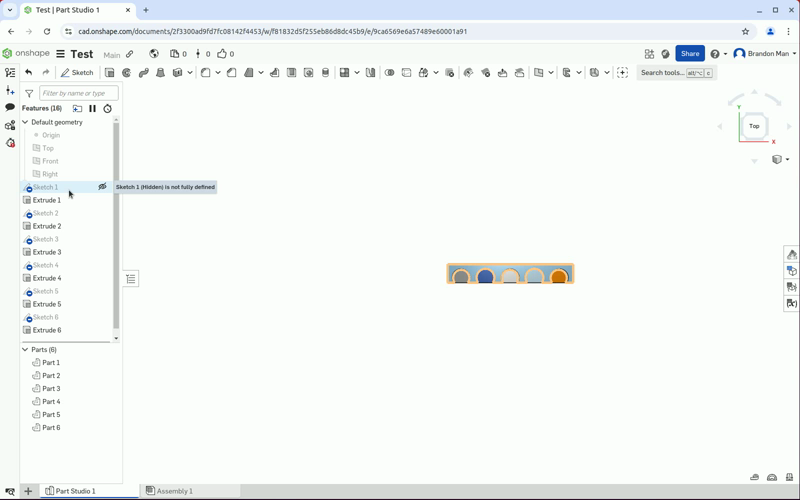
click(69, 189)
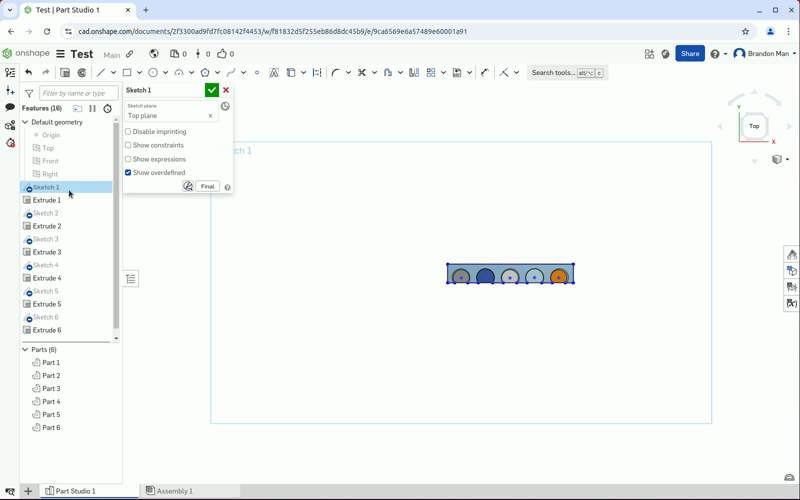
mouse_move(229, 92)
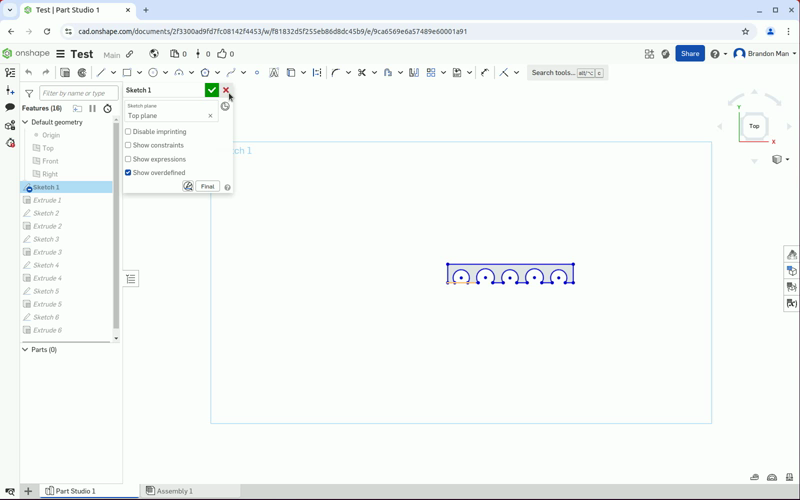
click(229, 92)
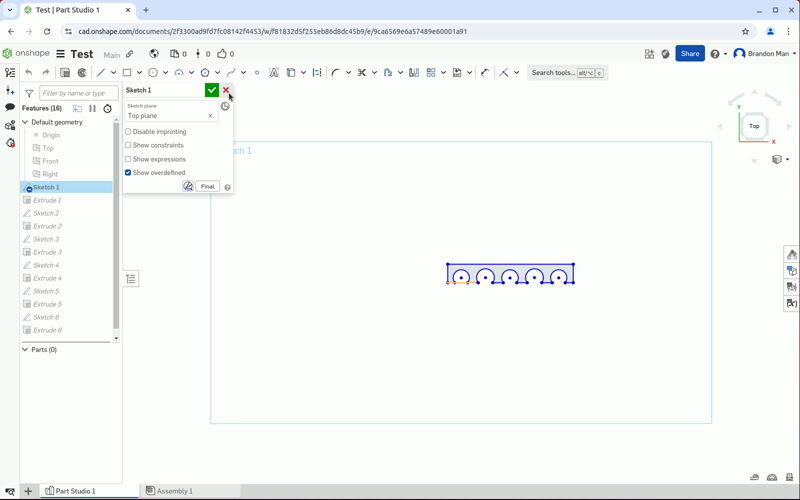
key(shift+s)
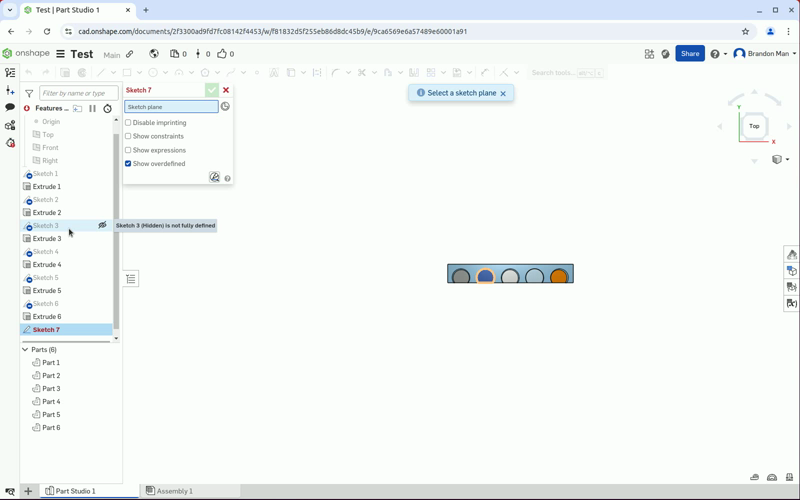
scroll(3)
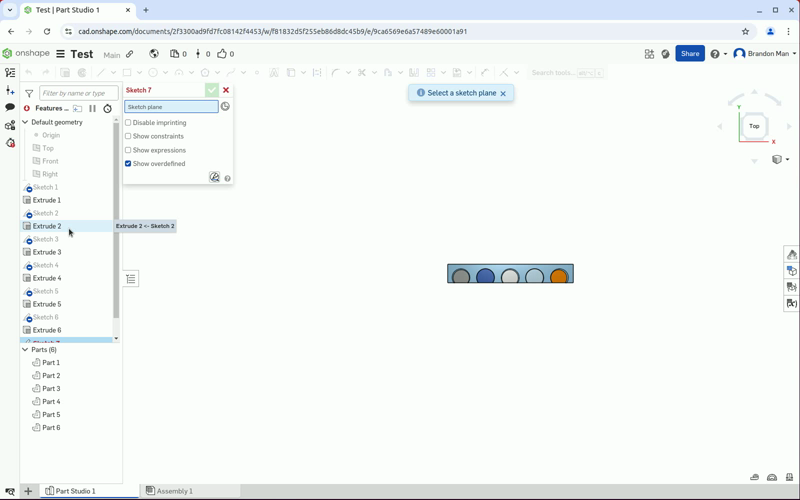
mouse_move(69, 150)
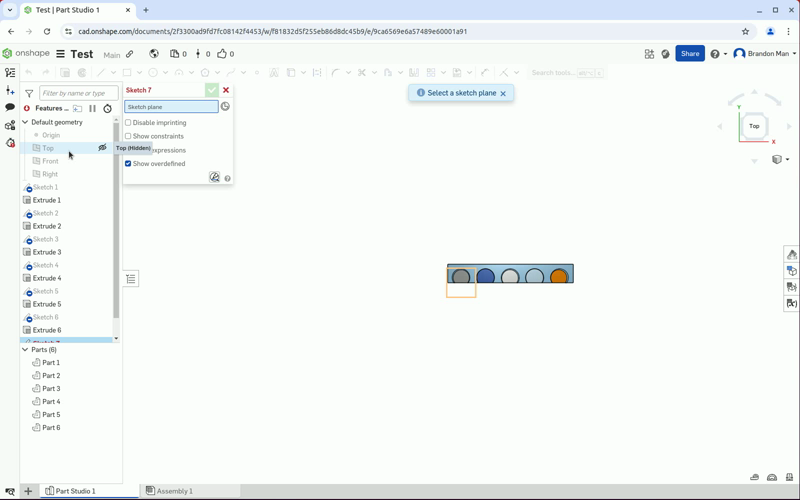
click(69, 150)
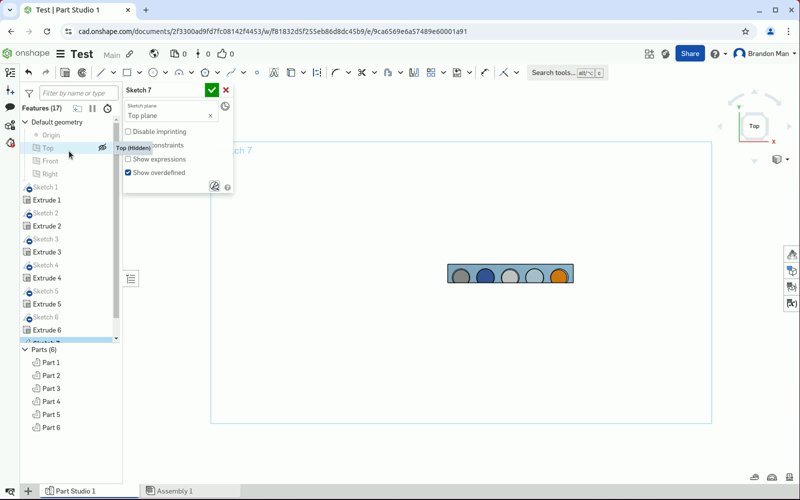
mouse_move(73, 352)
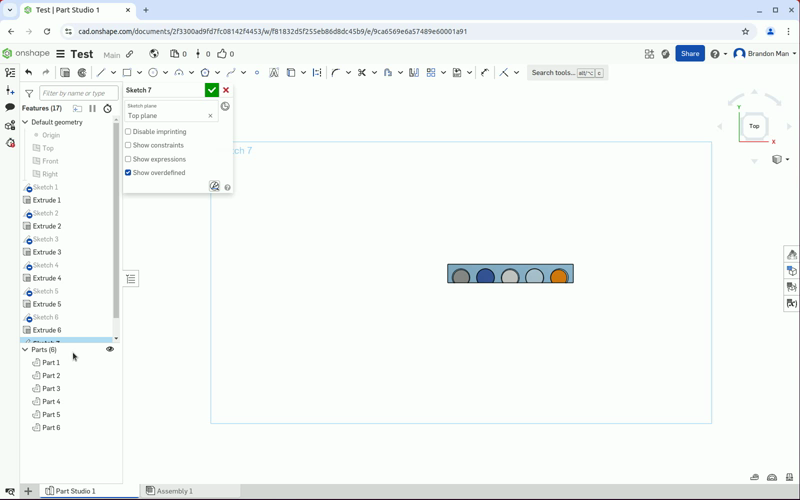
key(y)
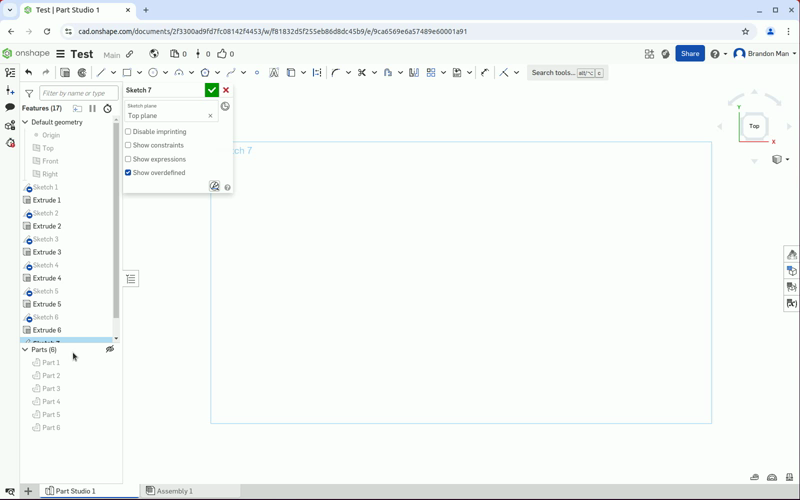
key(l)
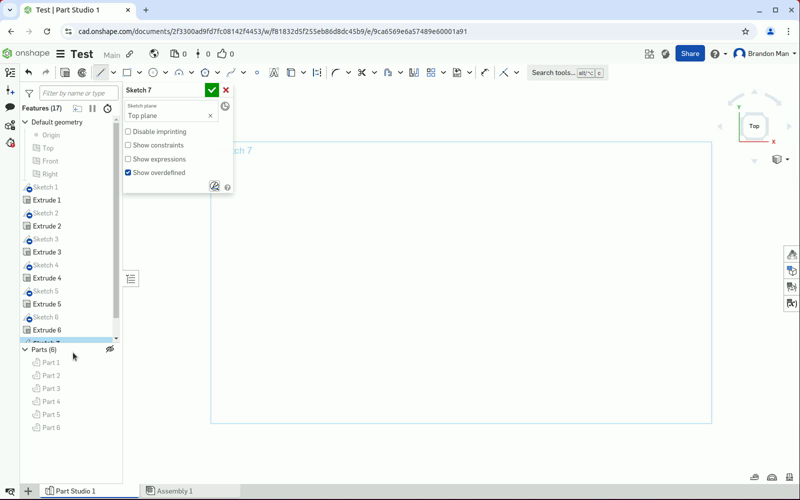
key_down(shift)
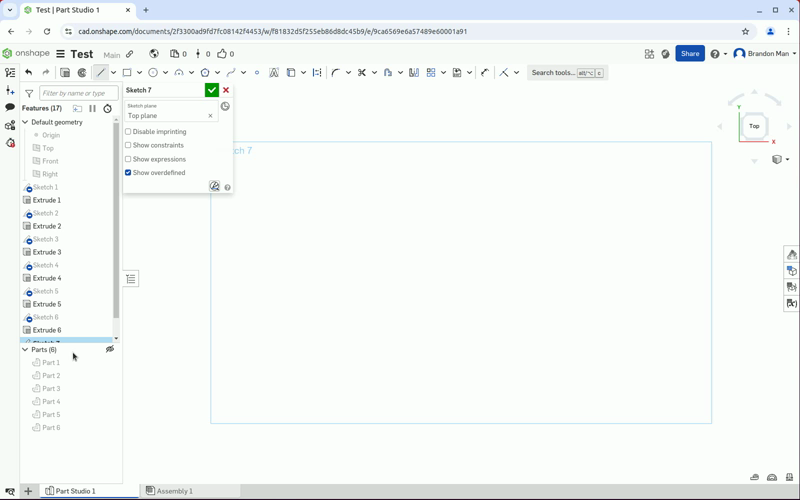
mouse_move(447, 282)
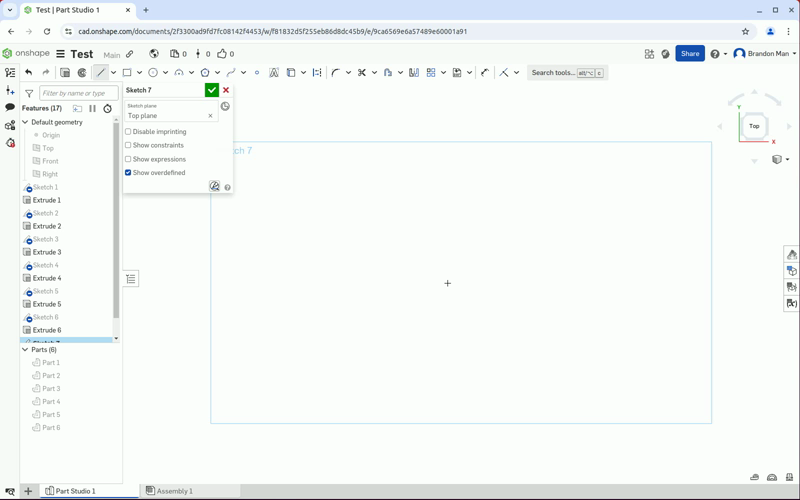
click(447, 282)
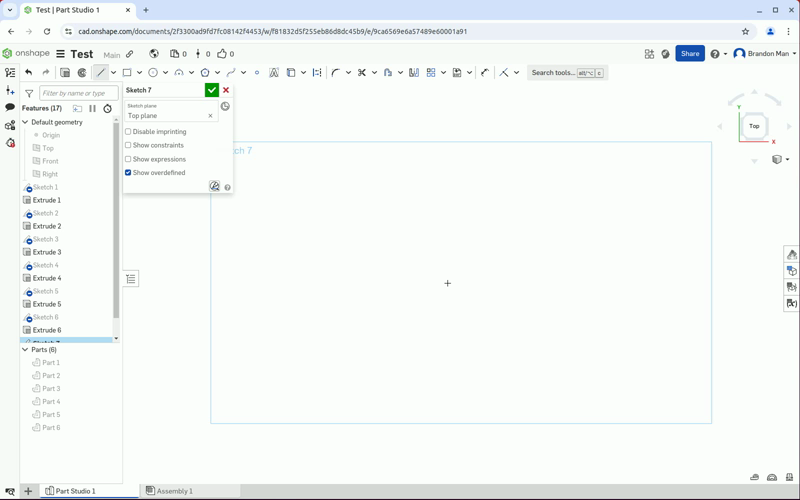
key_up(shift)
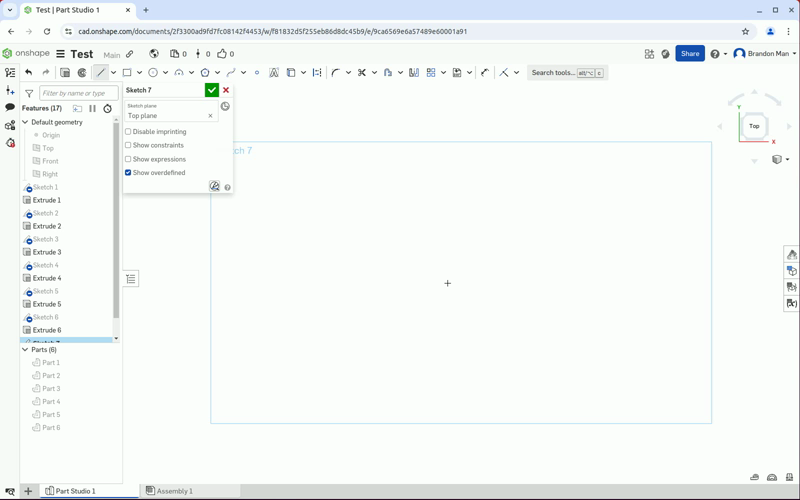
key_down(shift)
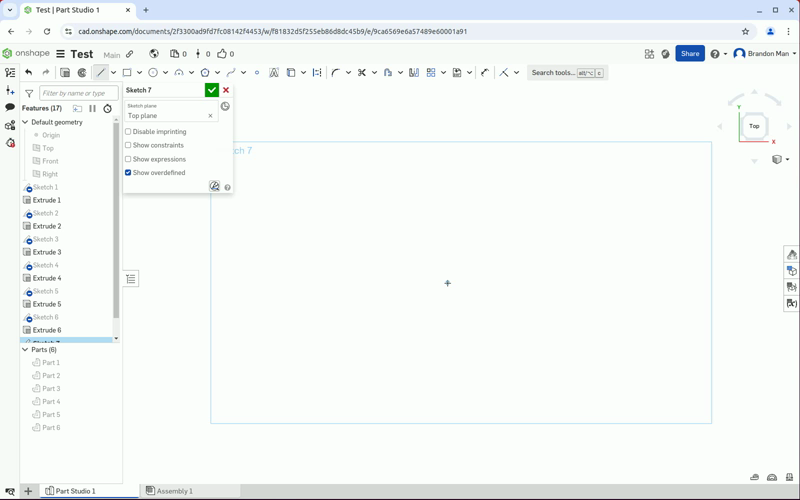
mouse_move(477, 282)
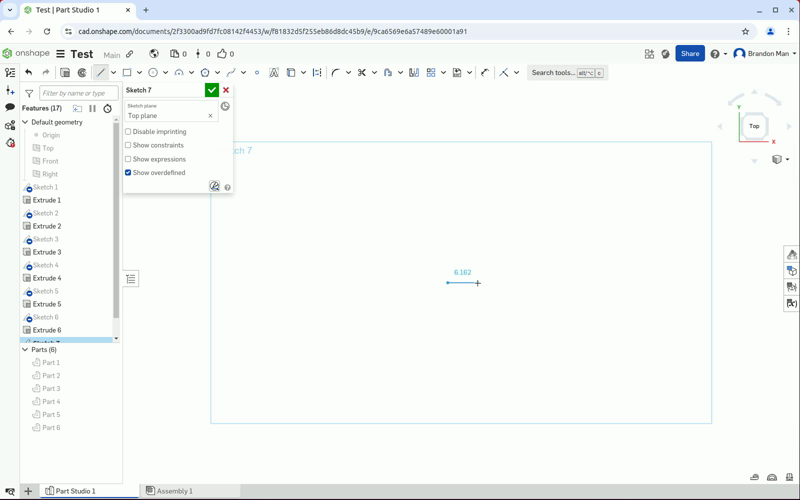
mouse_move(454, 282)
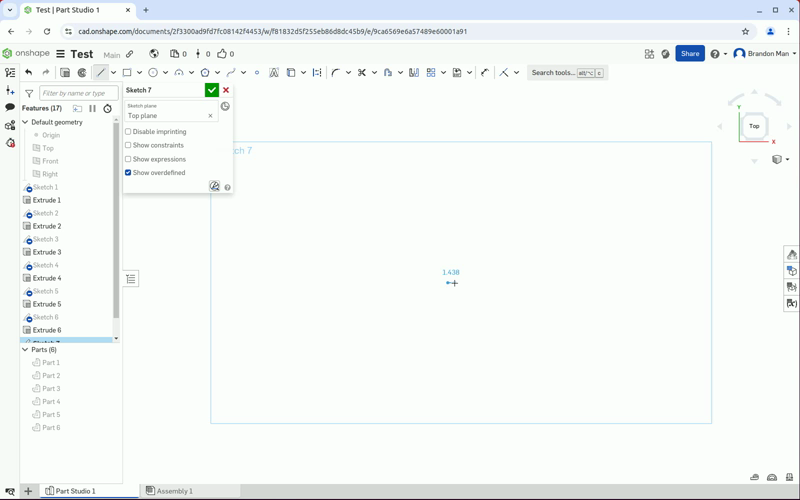
scroll(6)
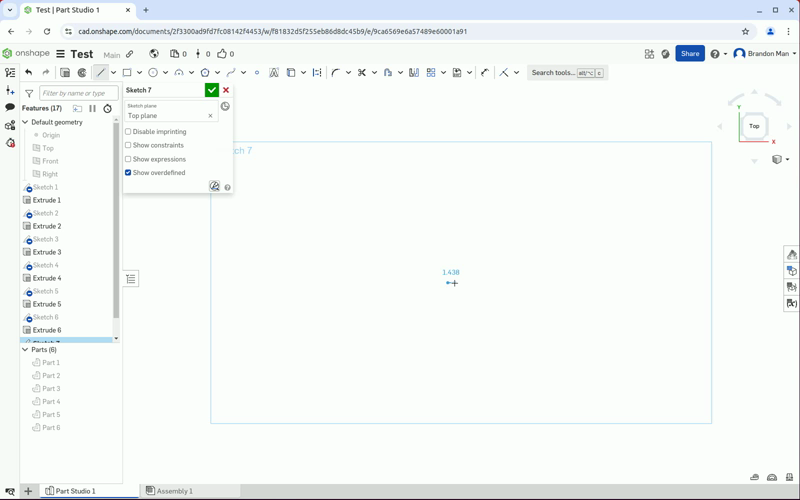
scroll(6)
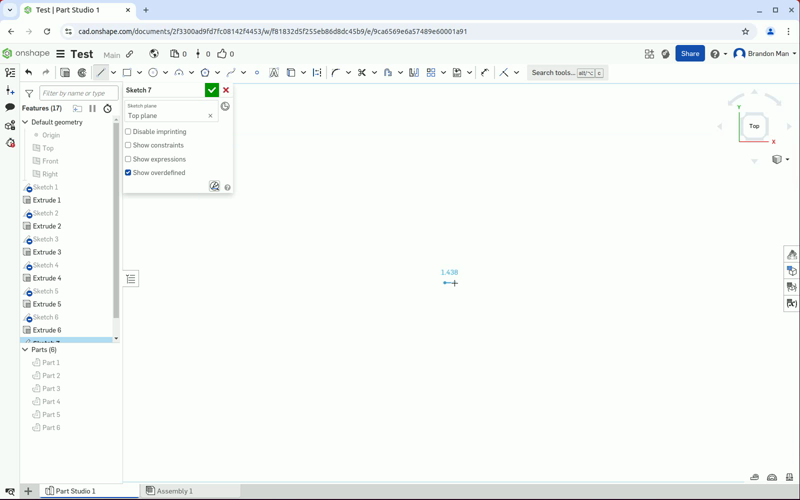
scroll(6)
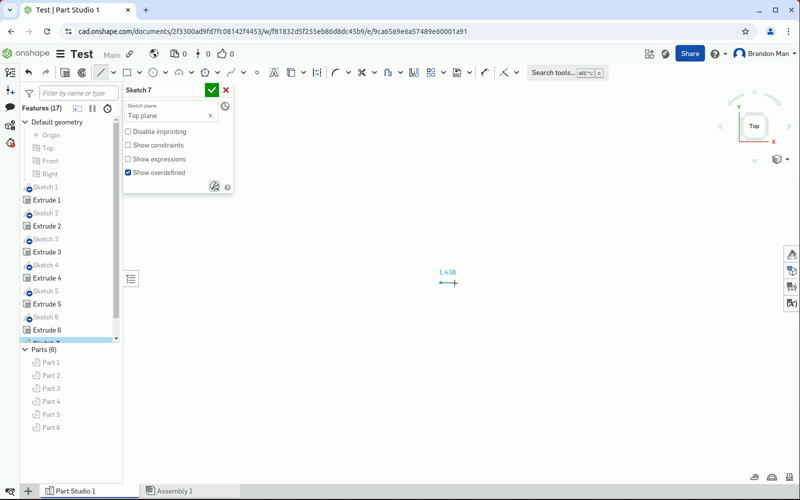
scroll(6)
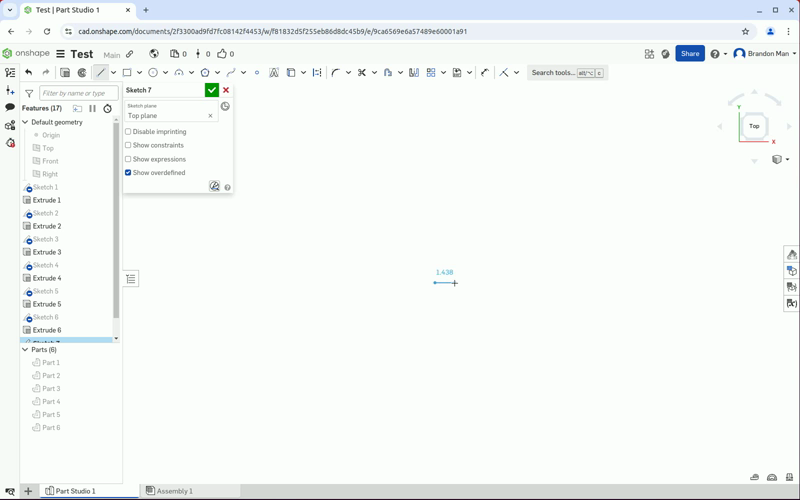
scroll(6)
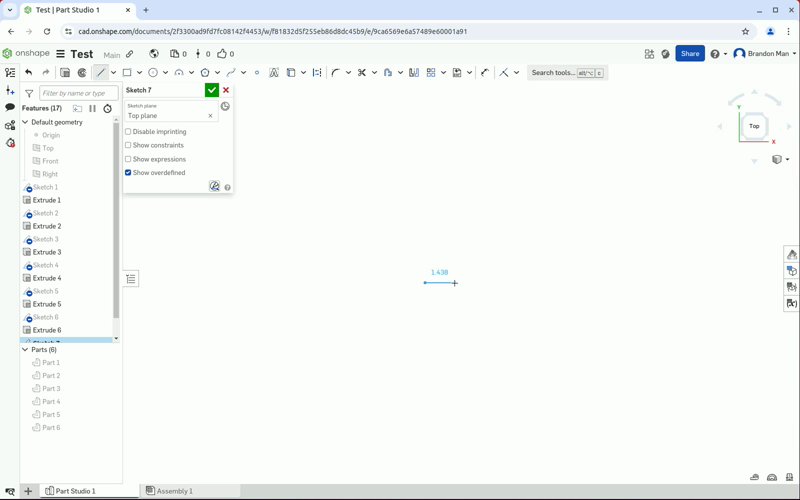
scroll(6)
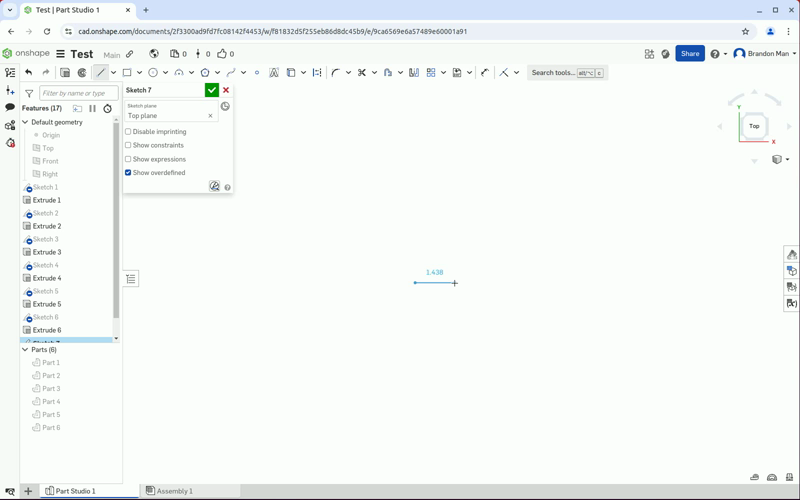
scroll(6)
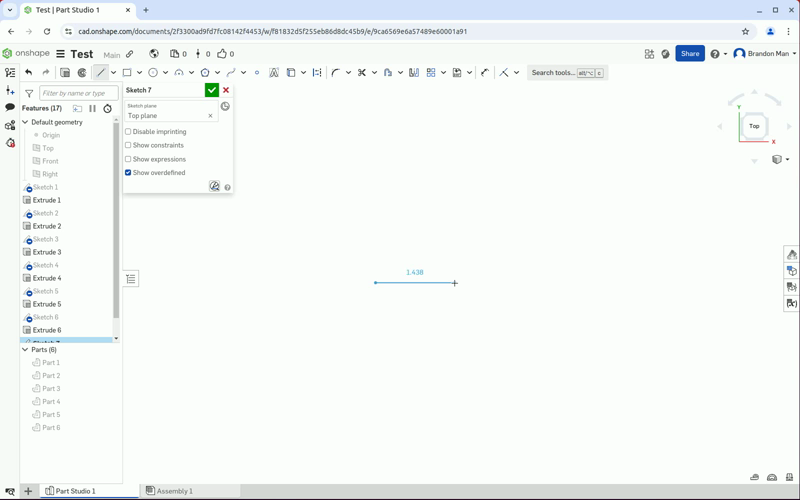
click(454, 282)
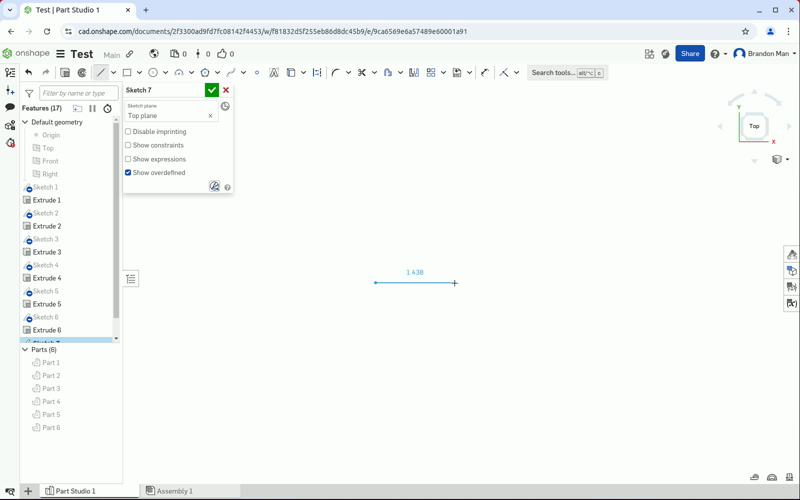
scroll(-6)
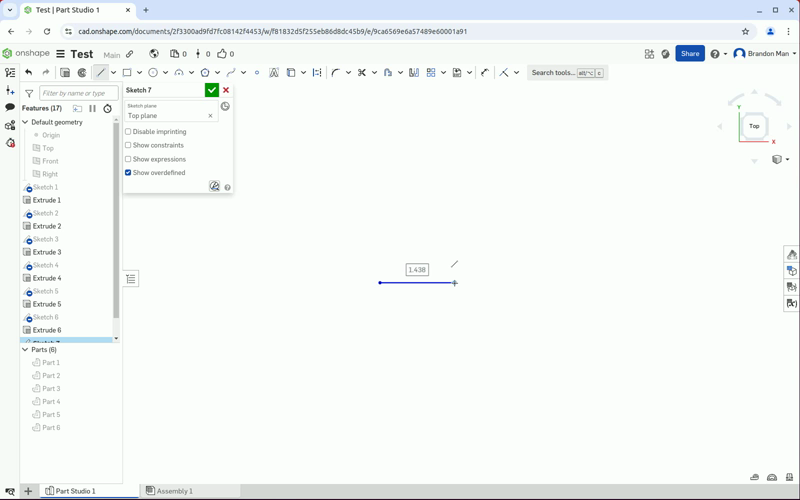
scroll(-6)
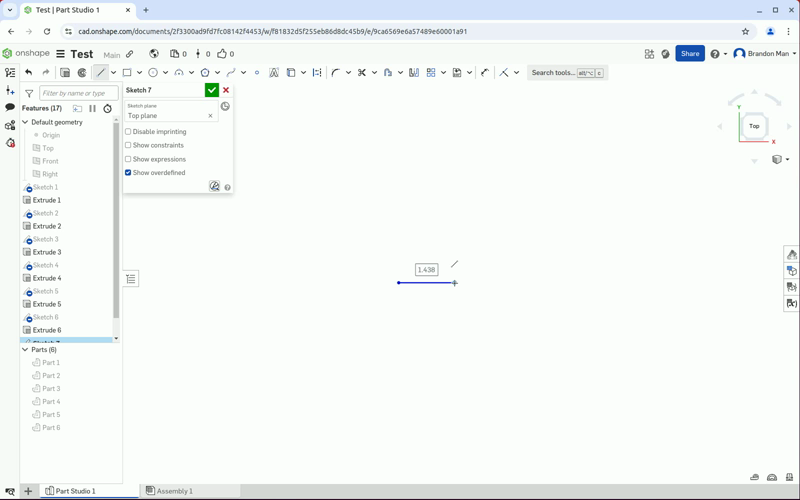
scroll(-6)
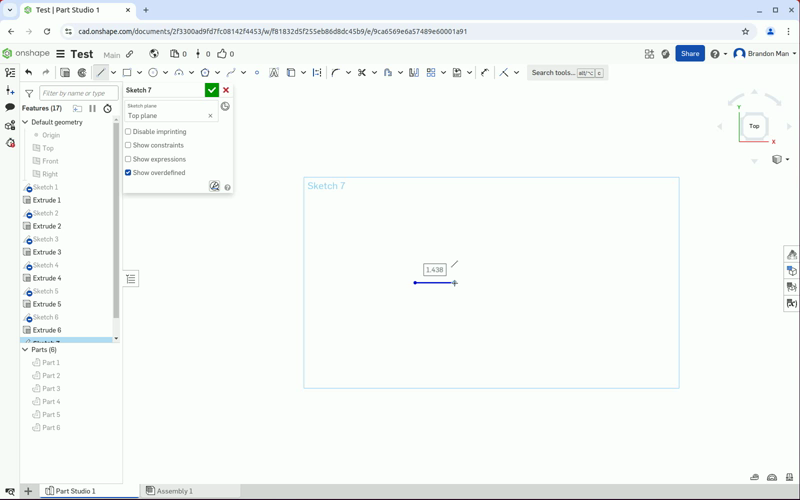
scroll(-6)
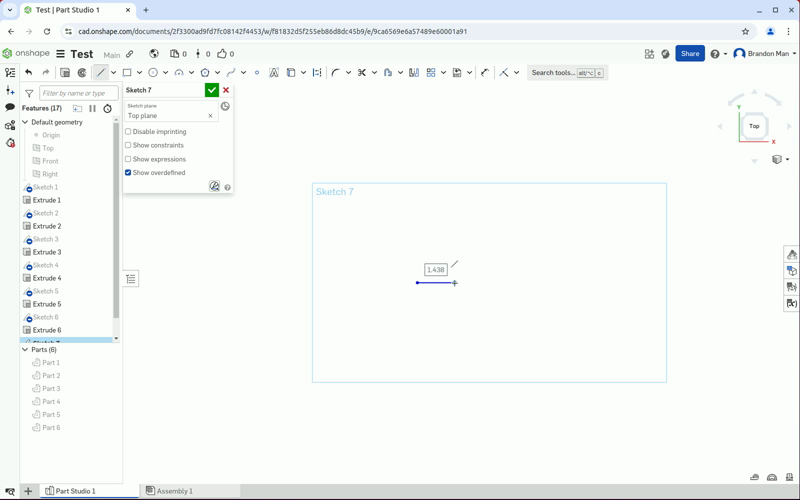
scroll(-6)
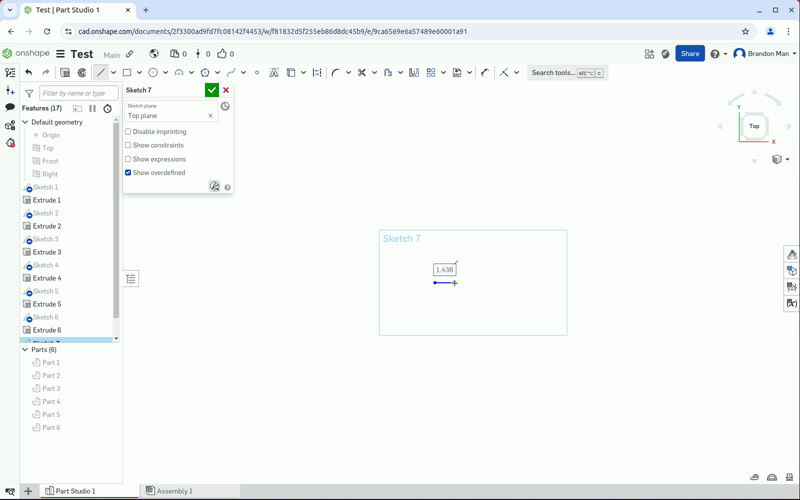
scroll(-6)
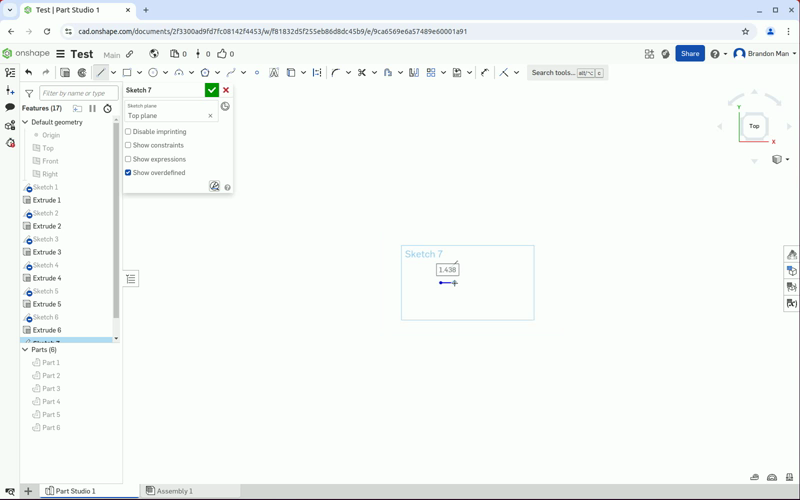
scroll(-6)
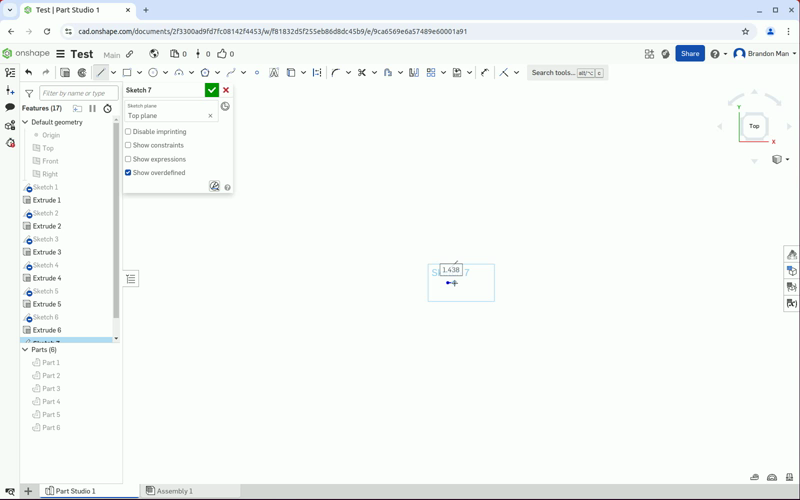
key_up(shift)
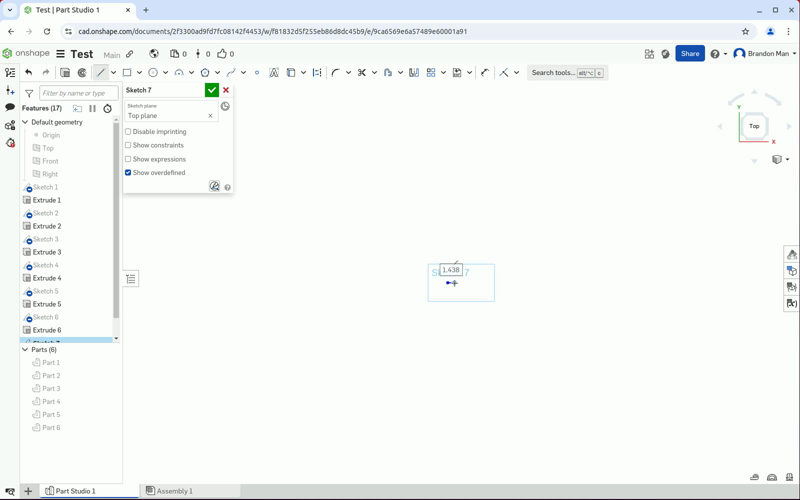
key(esc)
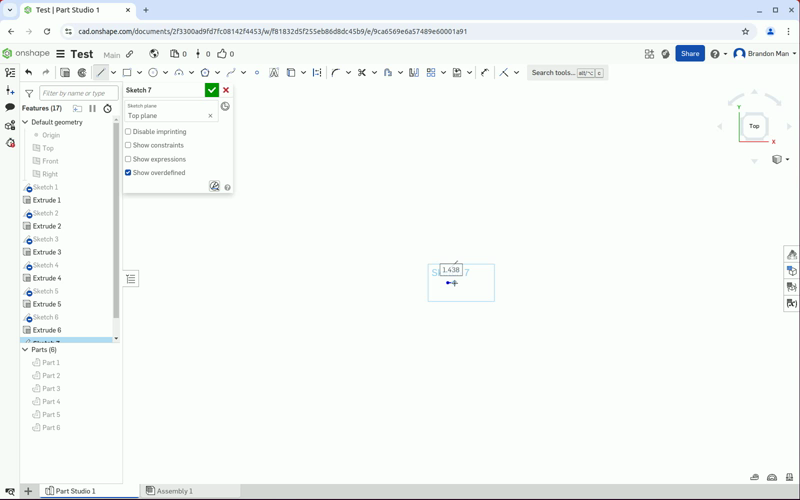
key(a)
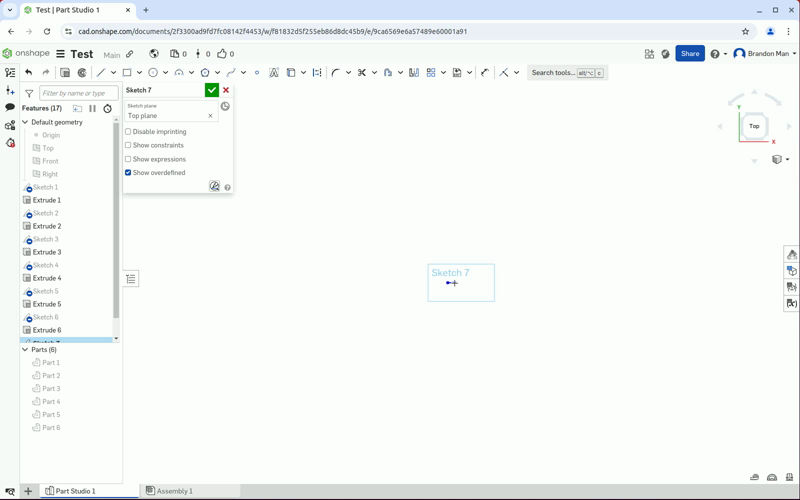
mouse_move(454, 282)
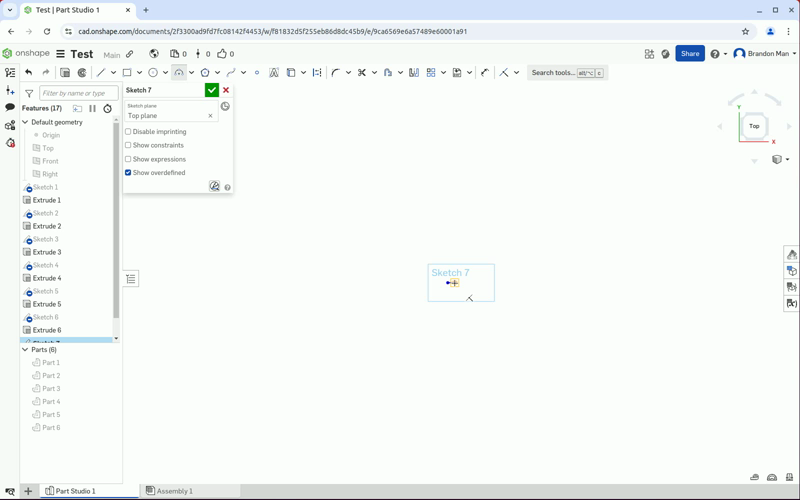
click(454, 282)
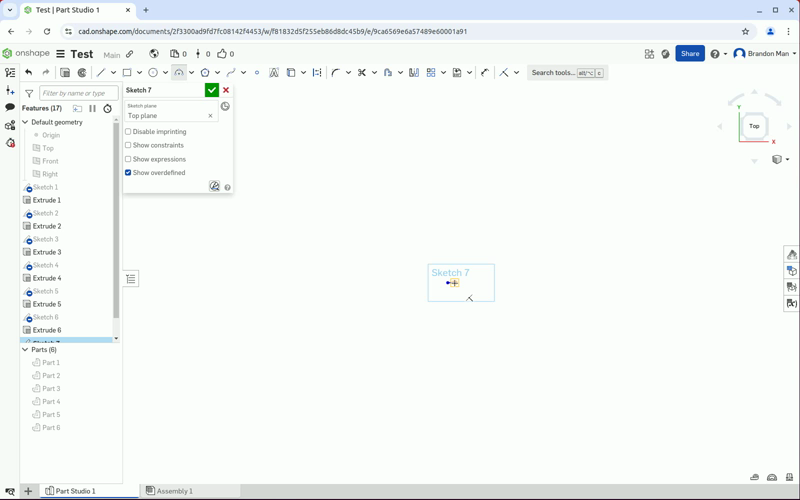
key_down(shift)
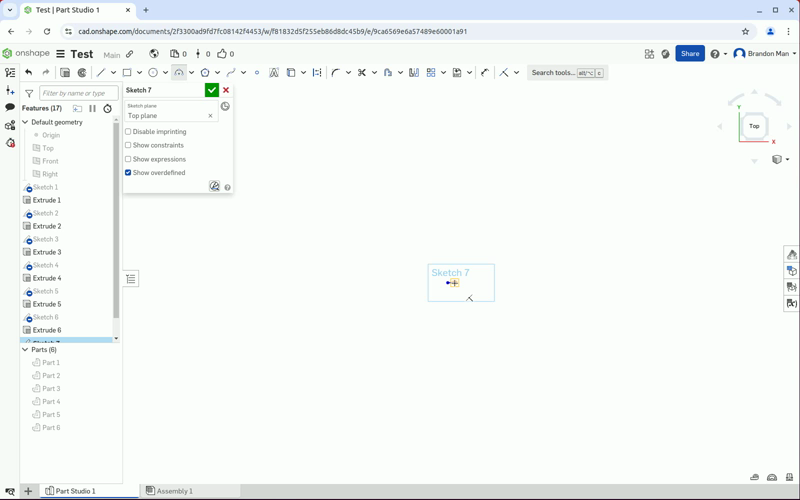
mouse_move(467, 282)
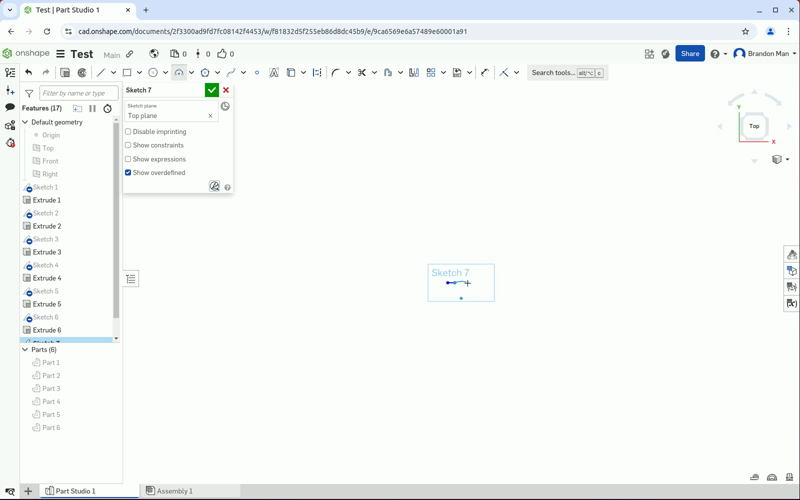
click(467, 282)
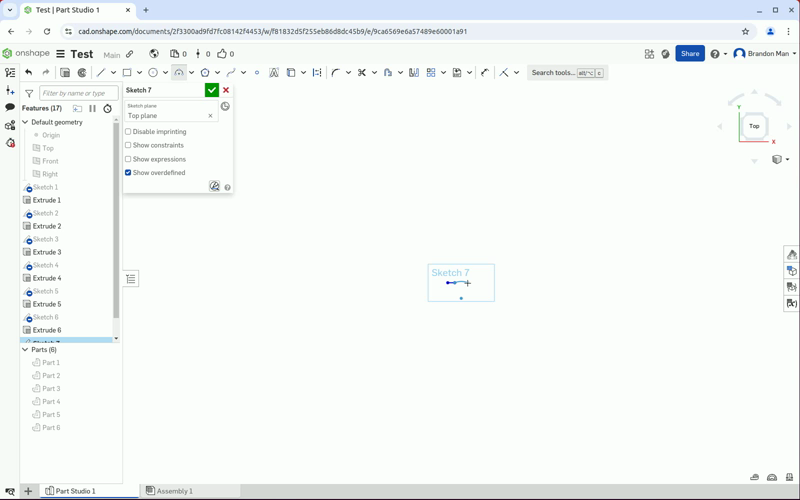
mouse_move(461, 269)
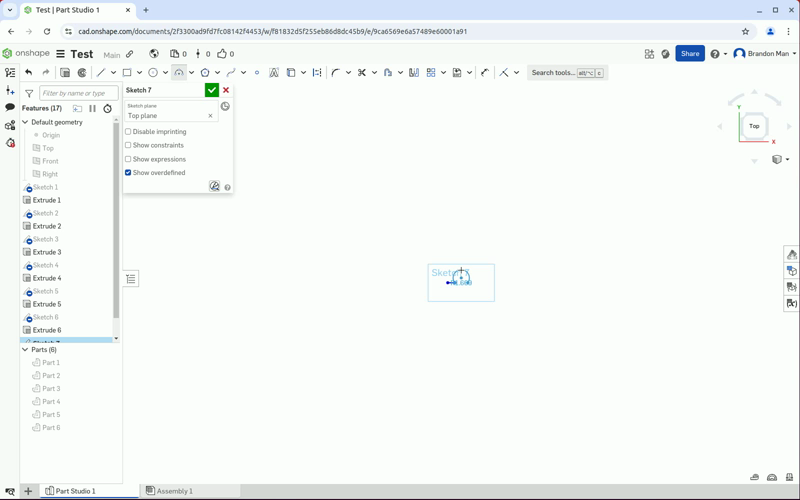
click(461, 269)
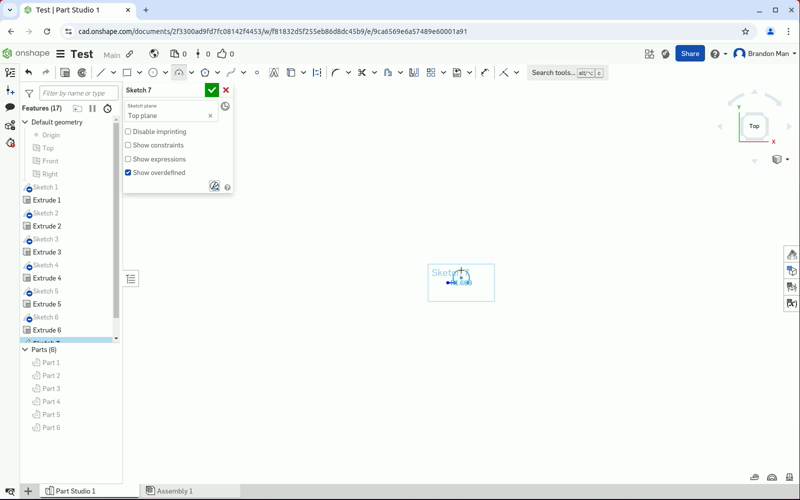
key_up(shift)
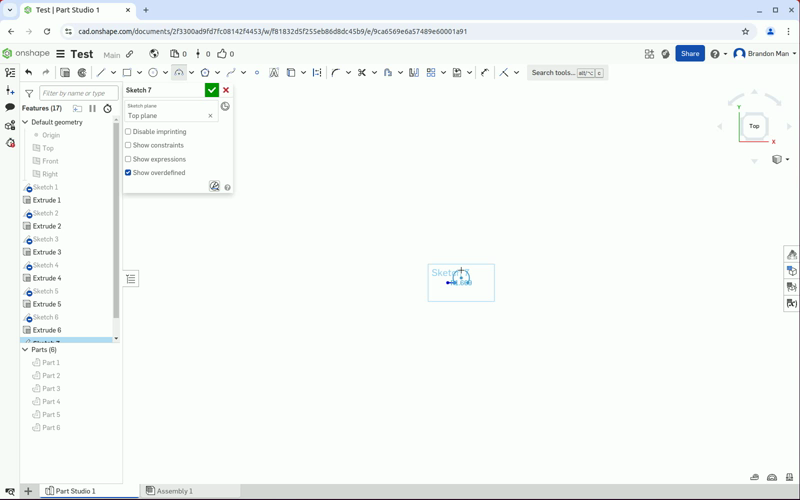
key(esc)
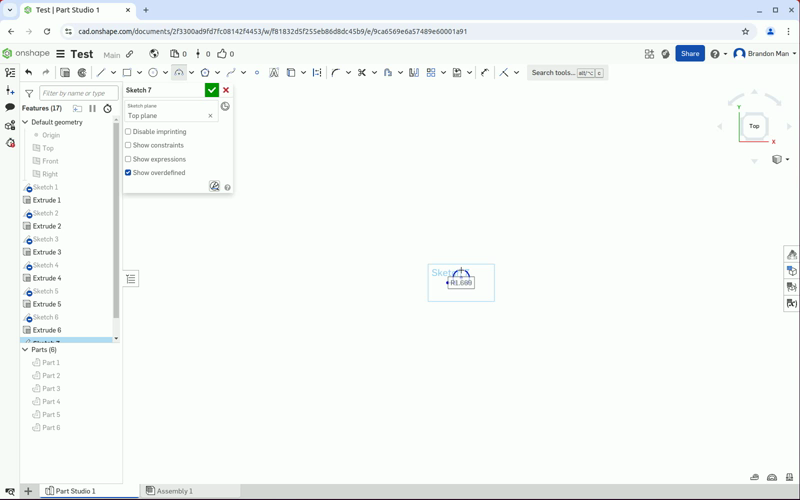
key(l)
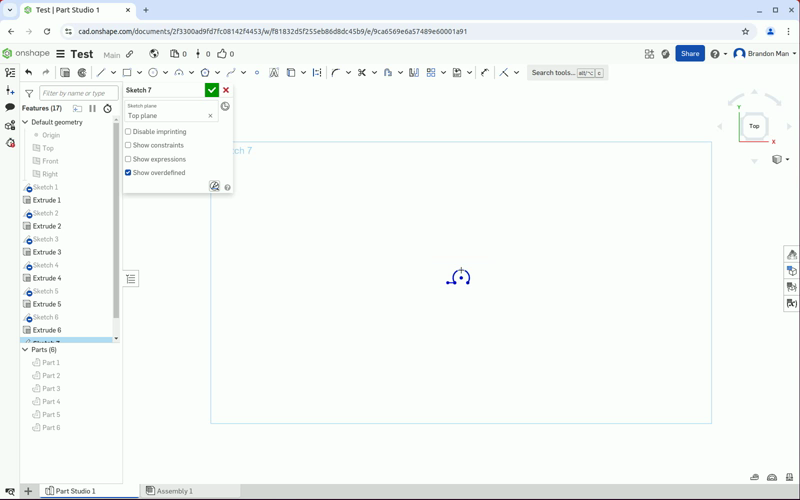
mouse_move(467, 282)
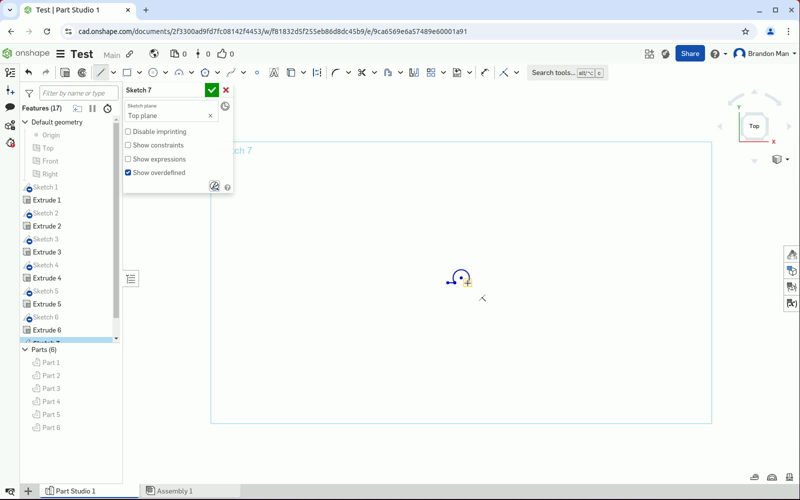
click(467, 282)
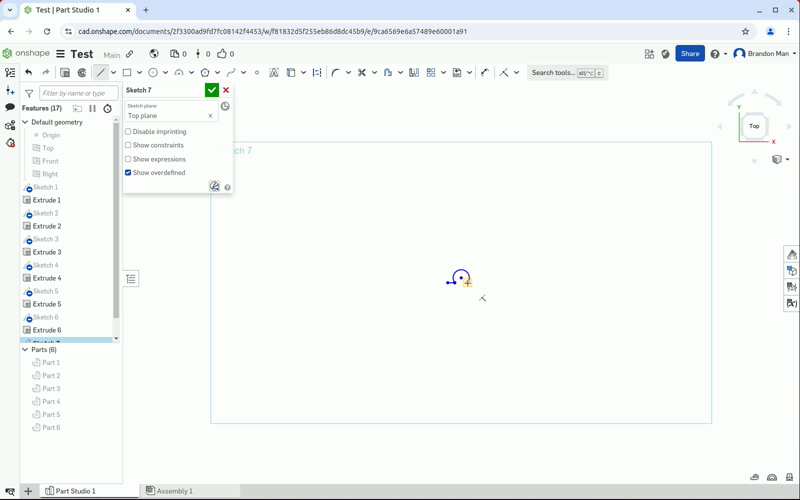
key_down(shift)
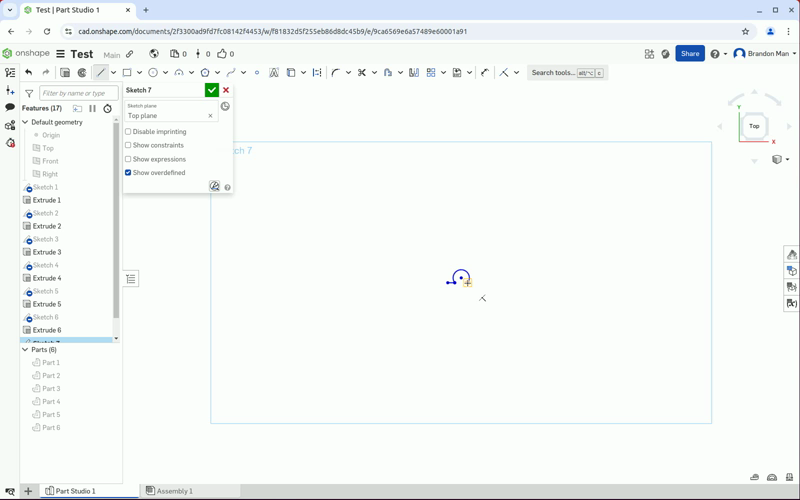
mouse_move(497, 282)
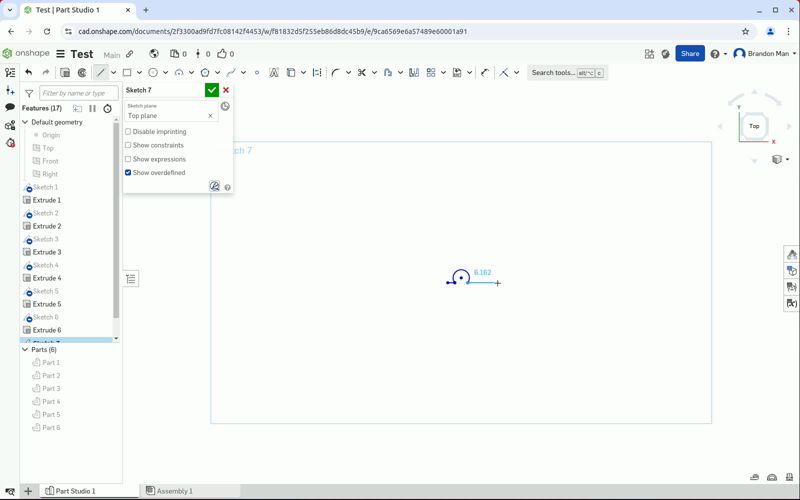
mouse_move(478, 282)
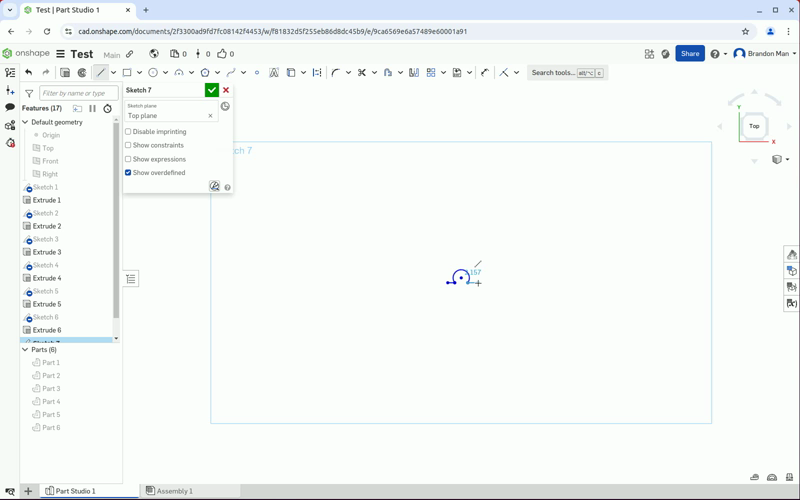
click(478, 282)
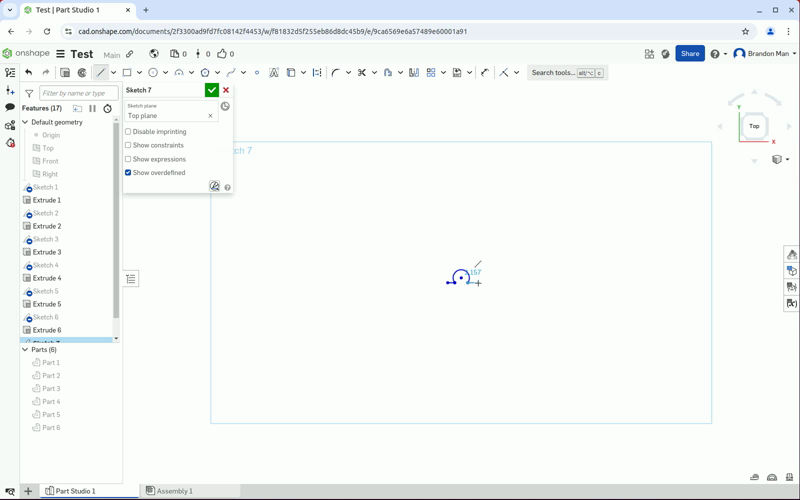
key_up(shift)
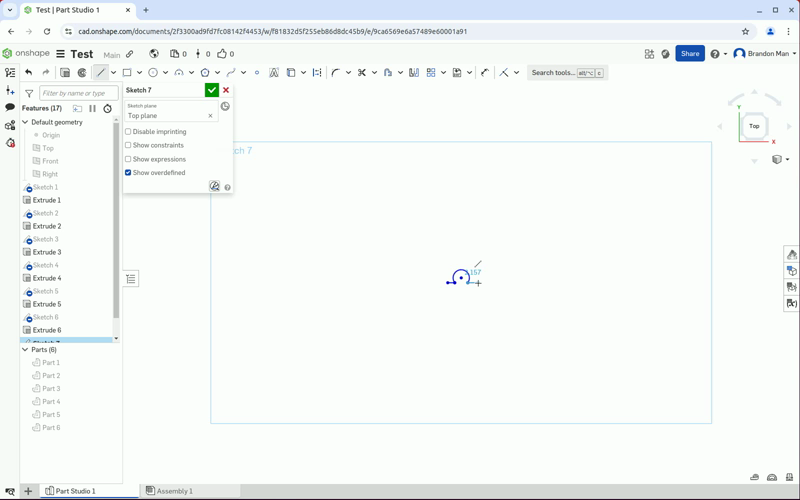
key(esc)
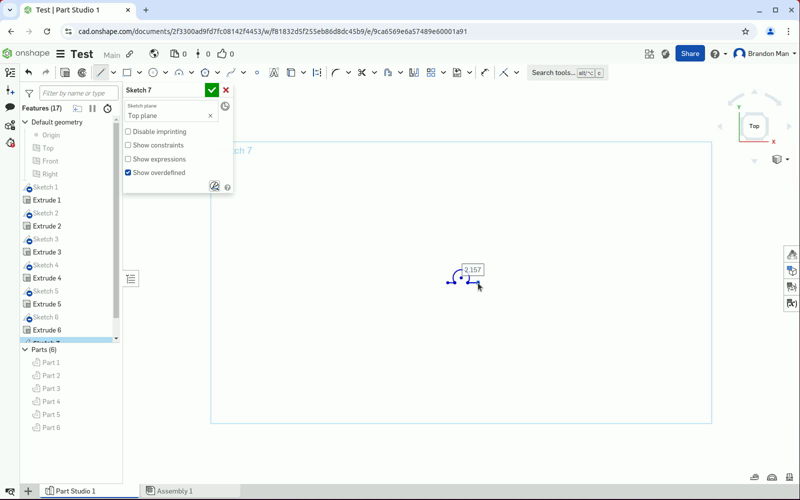
key(a)
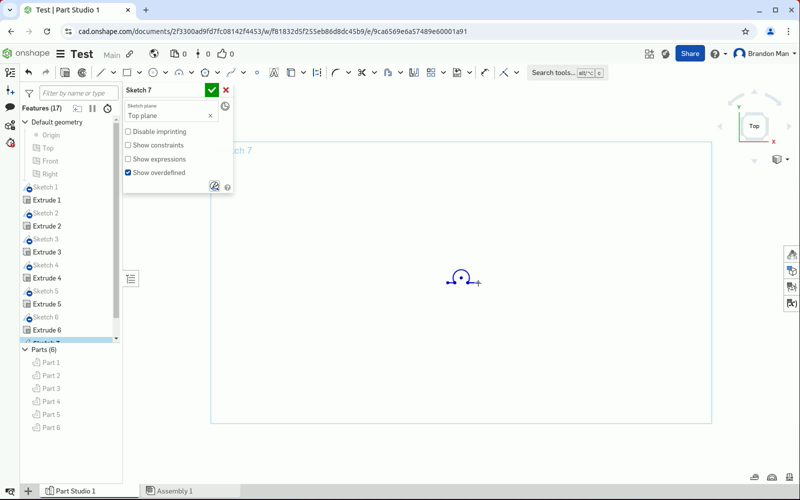
mouse_move(478, 282)
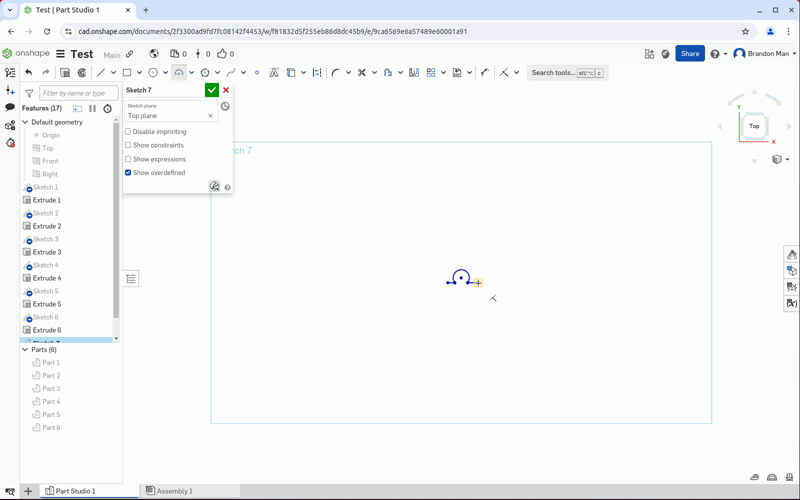
click(478, 282)
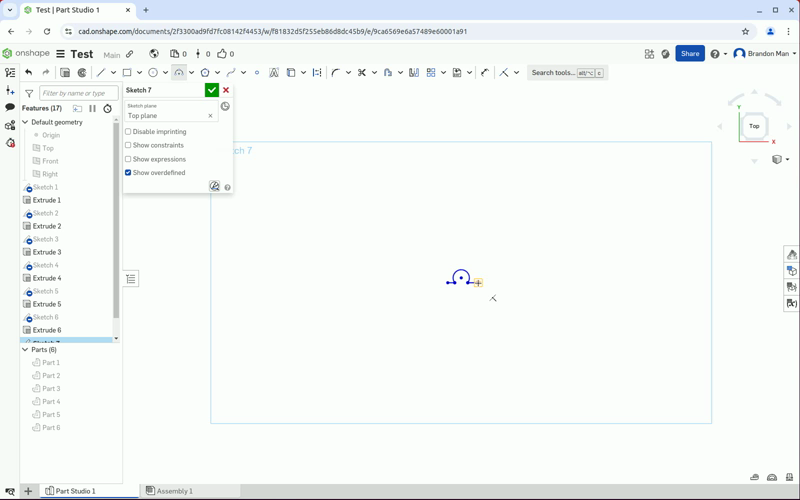
key_down(shift)
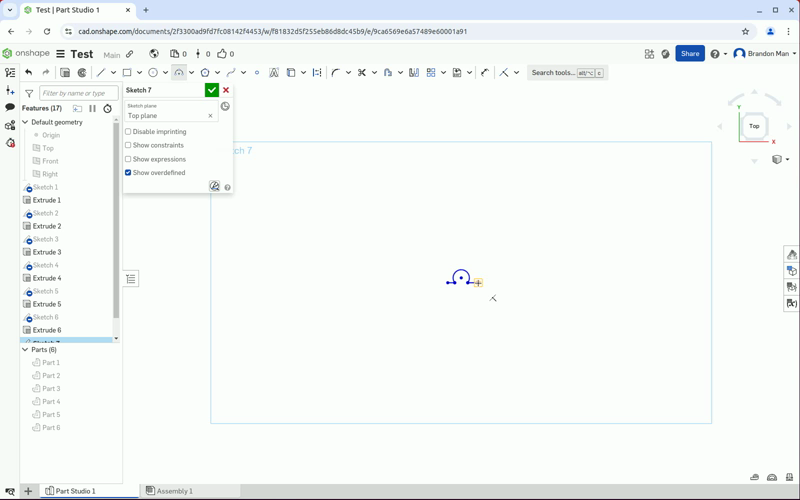
mouse_move(492, 282)
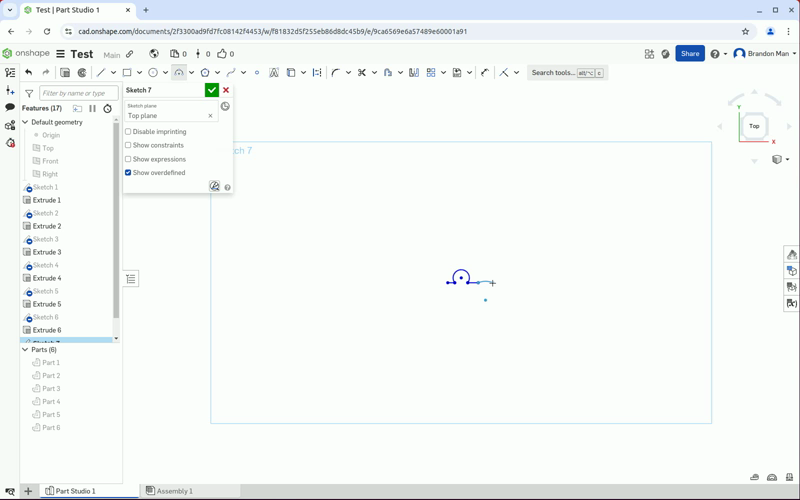
click(492, 282)
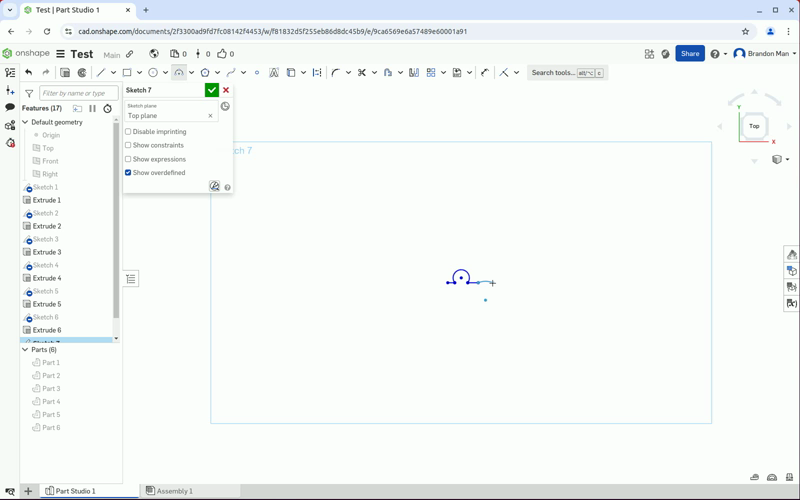
mouse_move(485, 268)
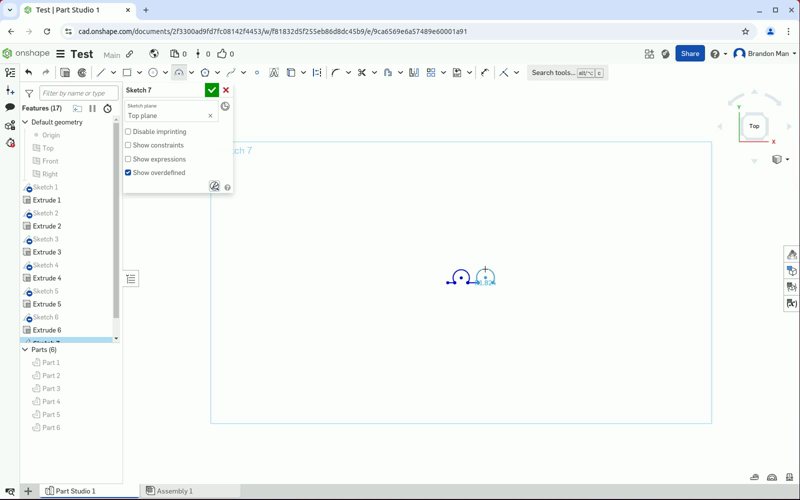
click(485, 268)
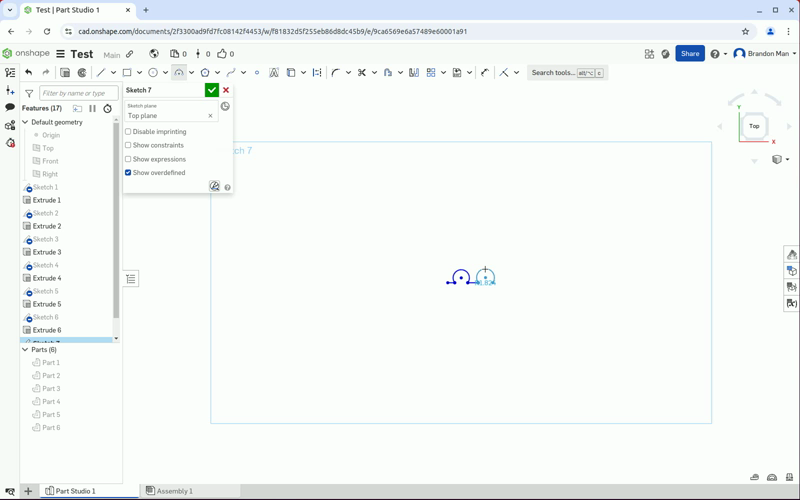
key_up(shift)
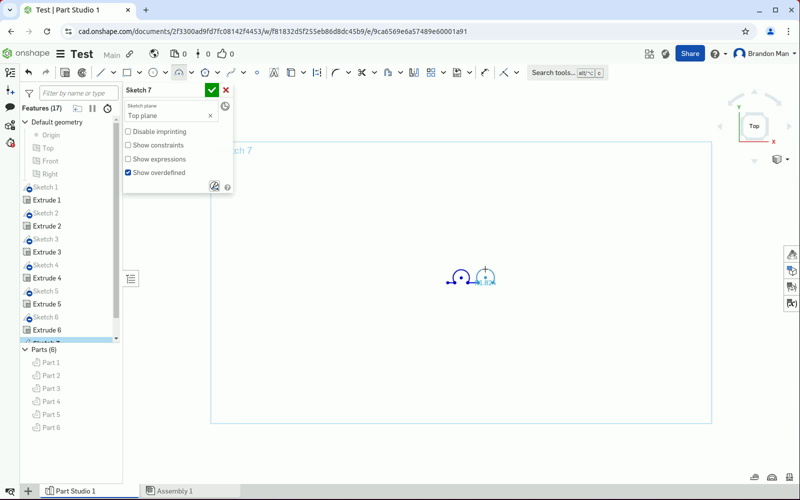
key(esc)
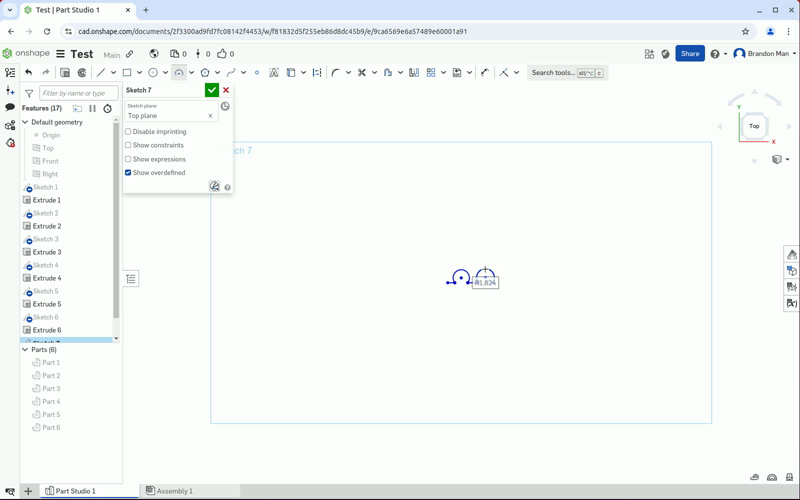
key(l)
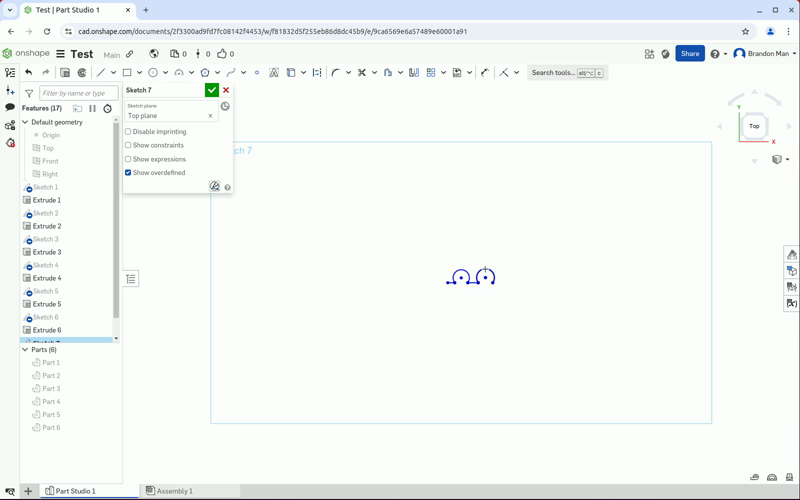
mouse_move(492, 282)
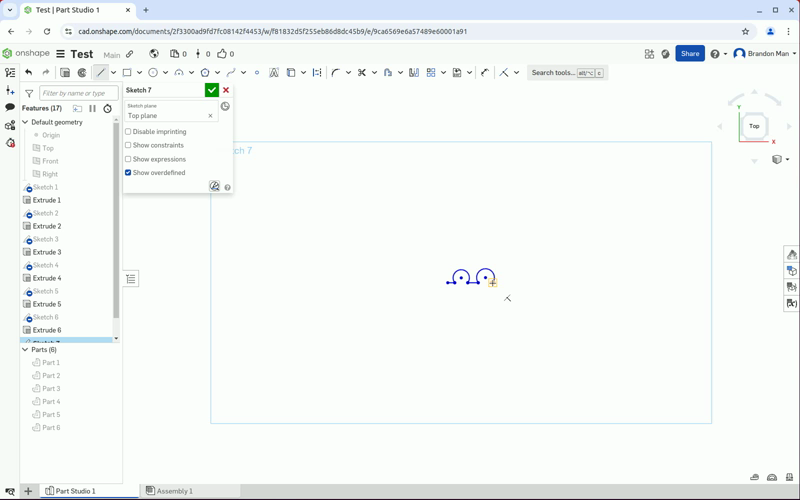
click(492, 282)
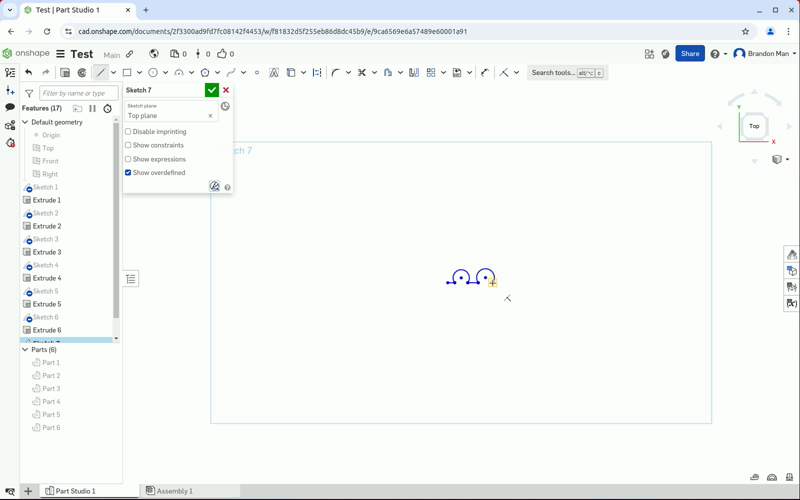
key_down(shift)
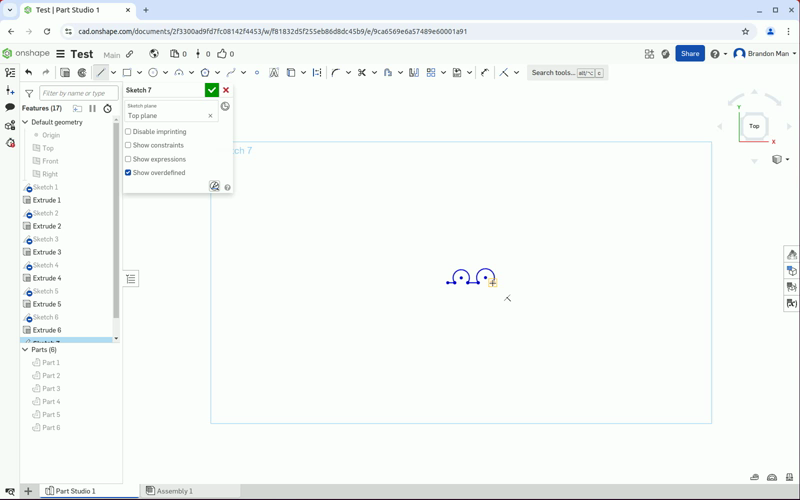
mouse_move(522, 282)
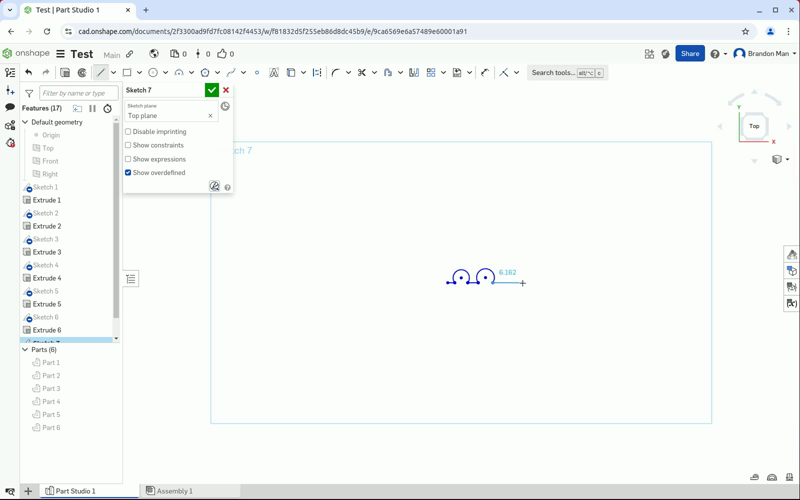
mouse_move(503, 282)
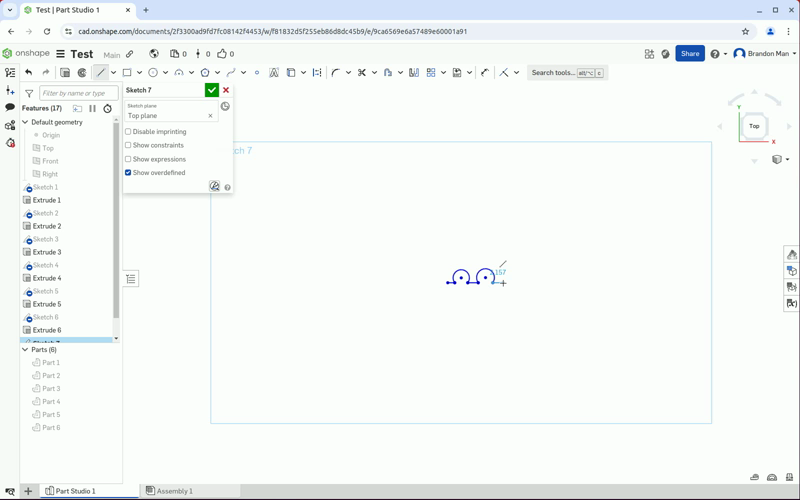
click(503, 282)
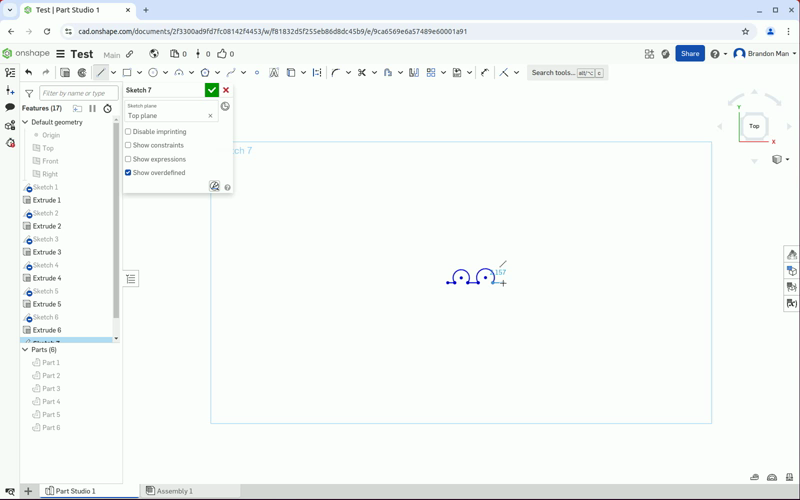
key_up(shift)
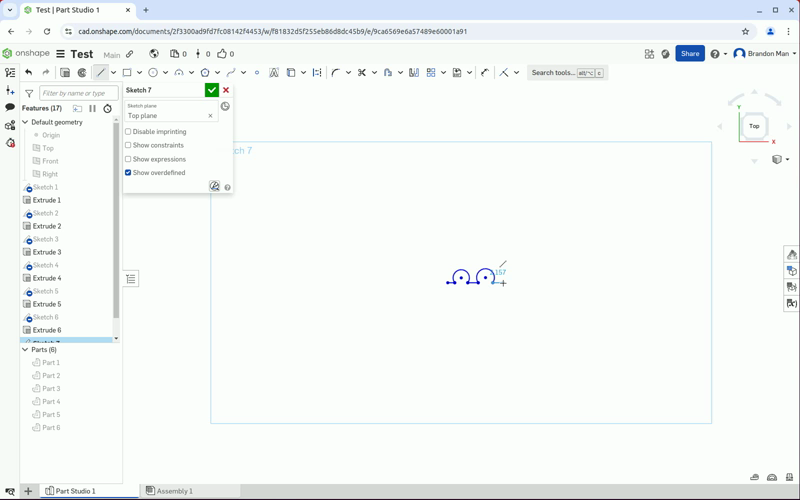
key(esc)
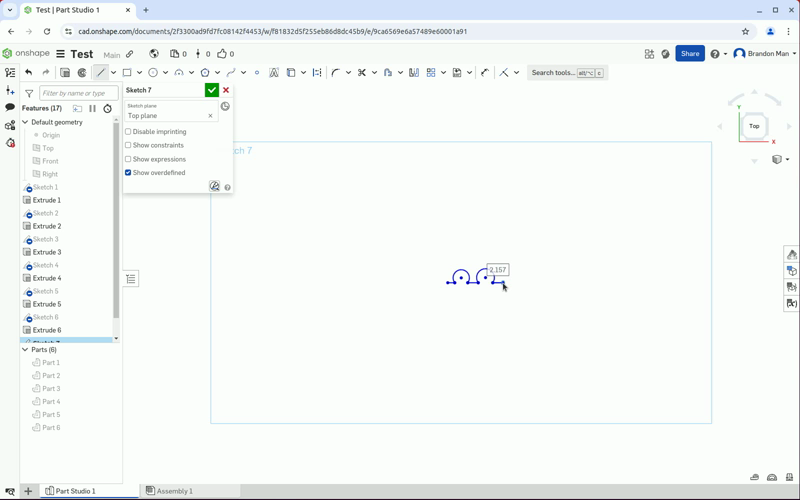
key(a)
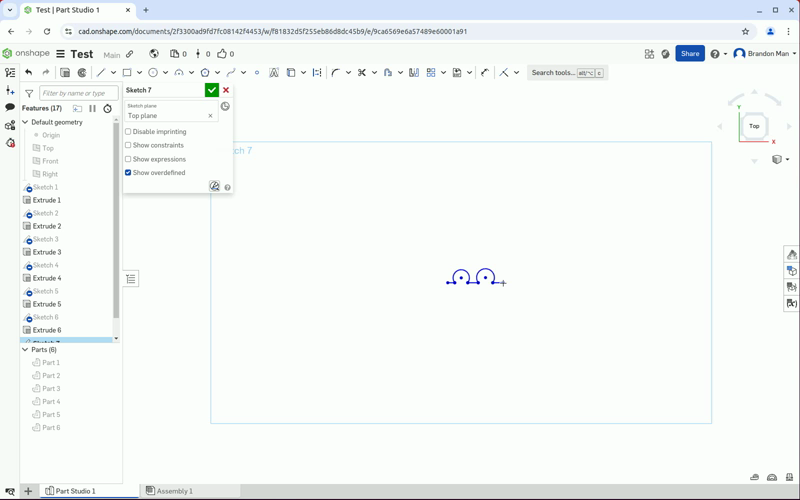
mouse_move(503, 282)
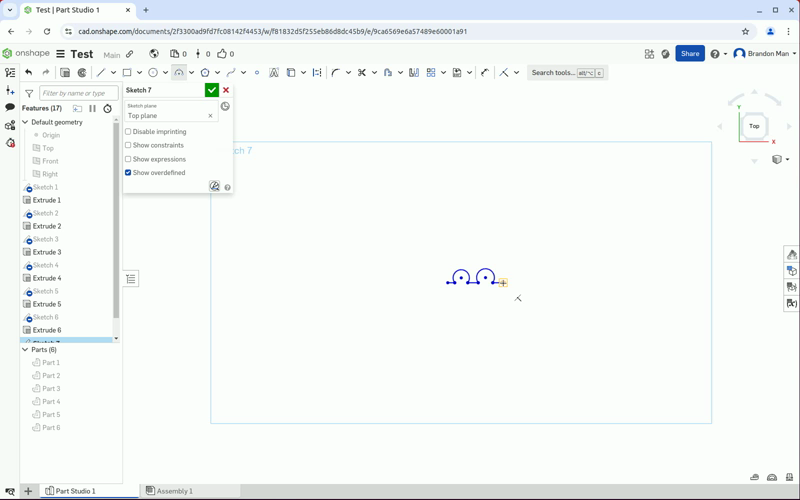
click(503, 282)
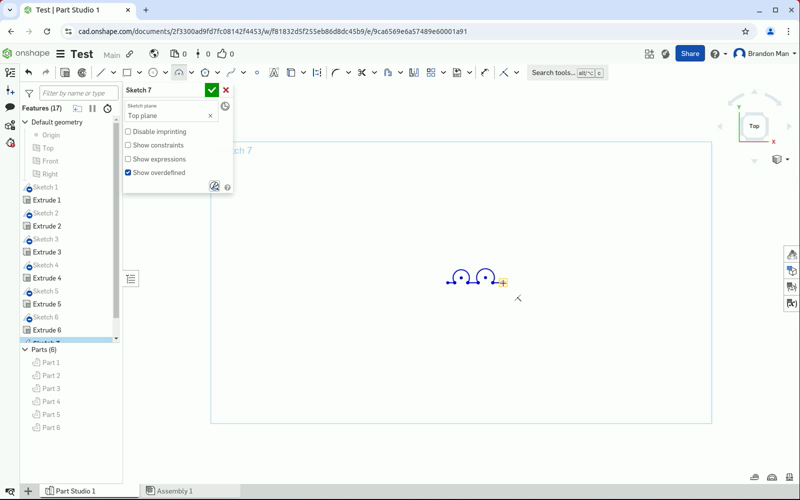
key_down(shift)
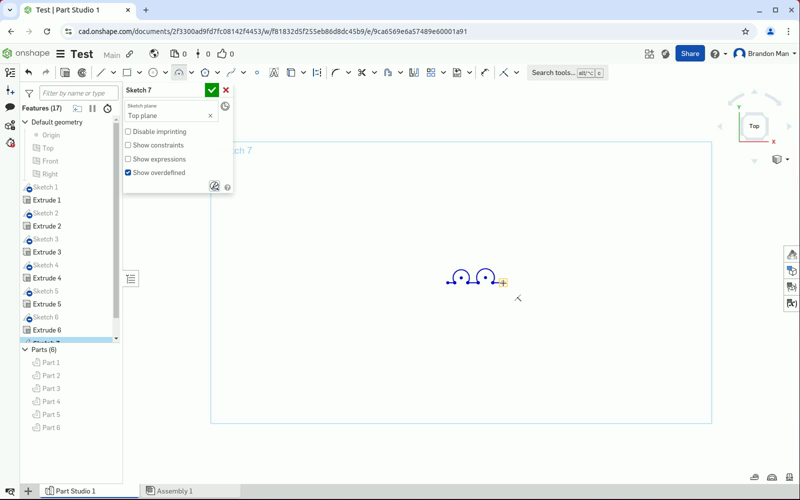
mouse_move(516, 282)
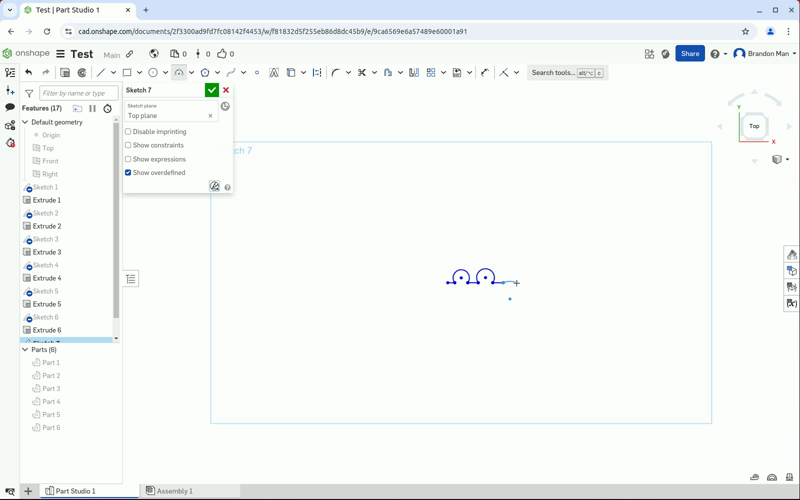
click(516, 282)
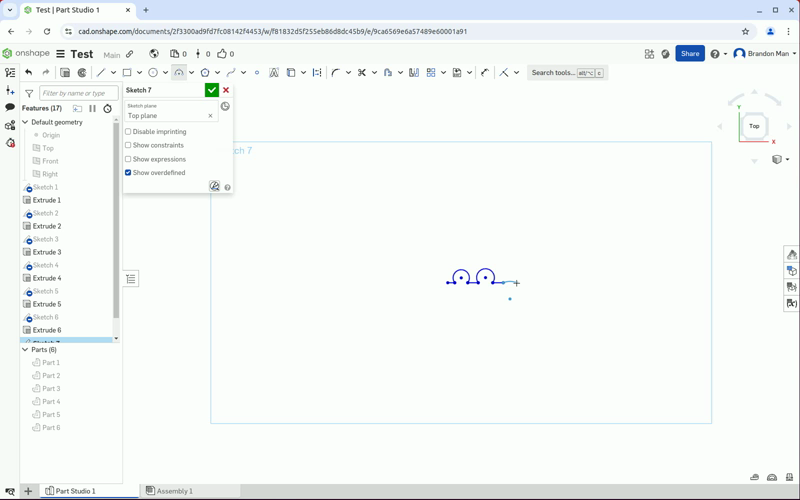
mouse_move(510, 269)
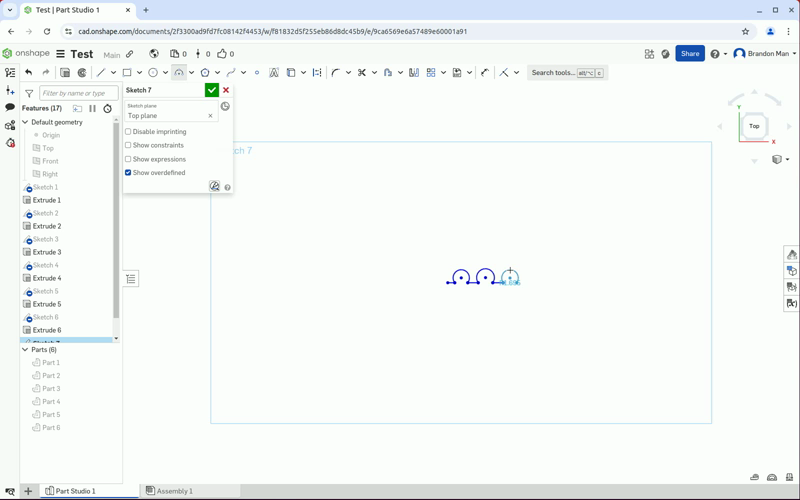
click(510, 269)
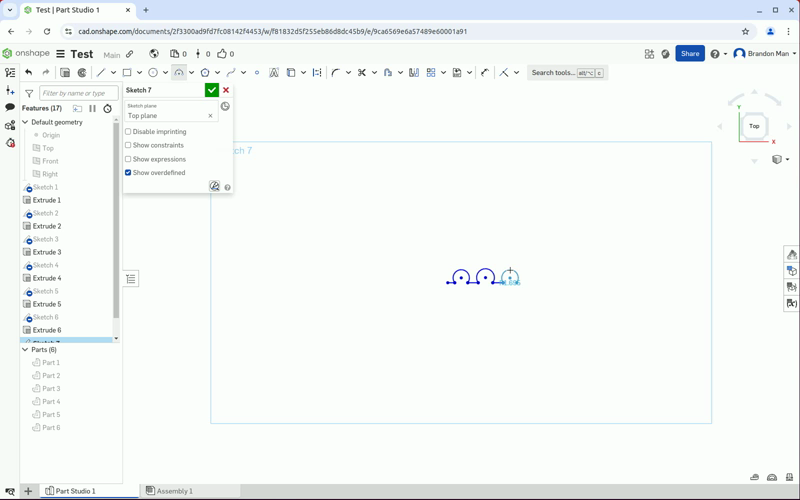
key_up(shift)
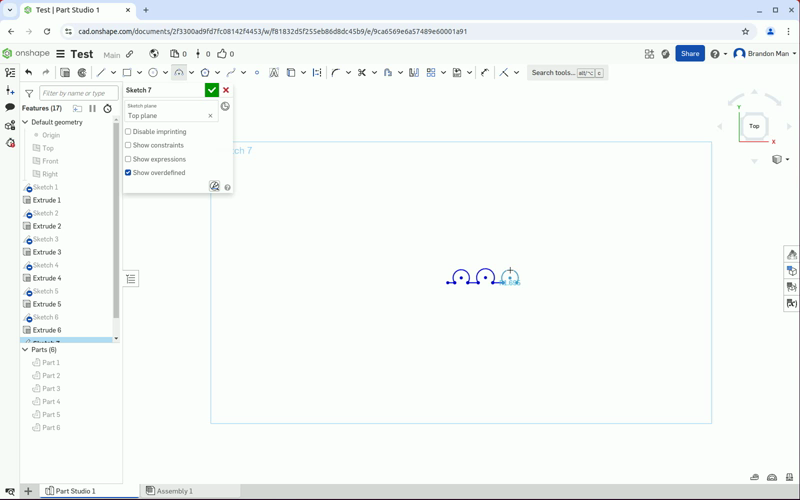
key(esc)
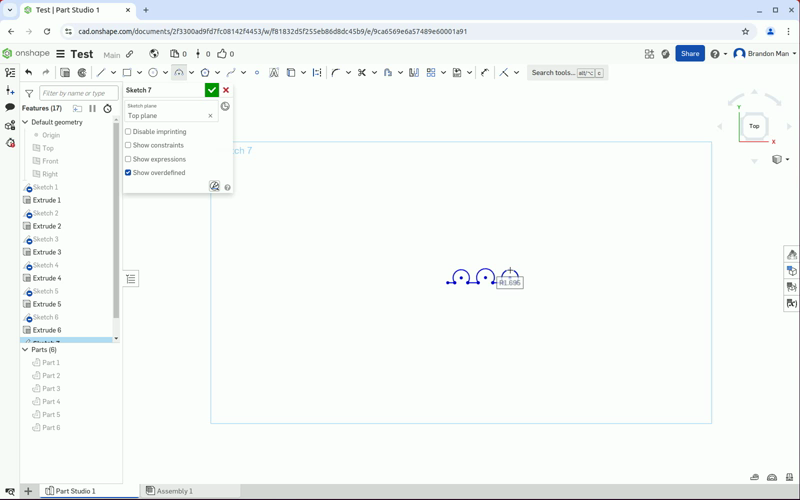
key(l)
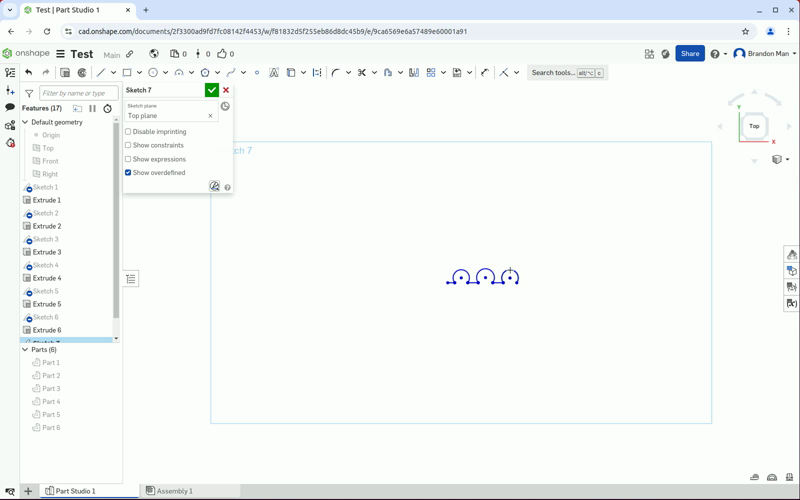
mouse_move(516, 282)
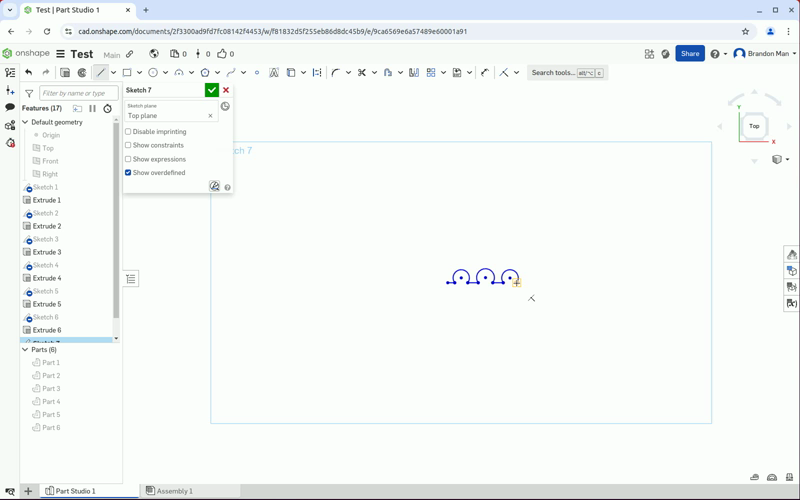
click(516, 282)
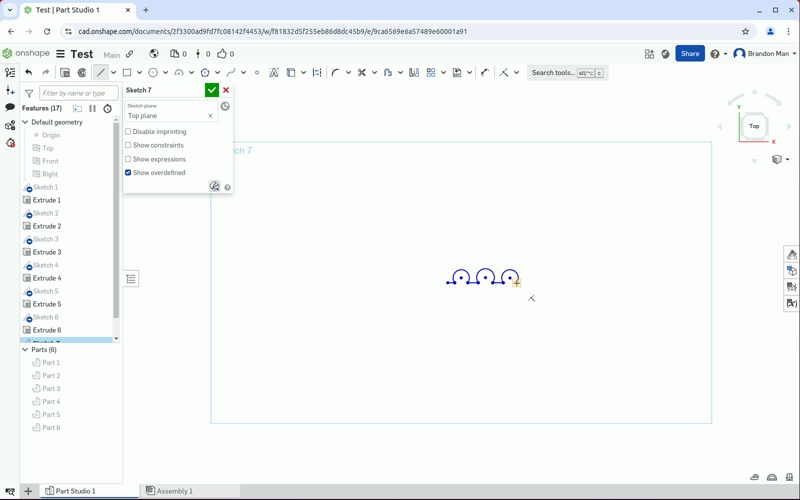
key_down(shift)
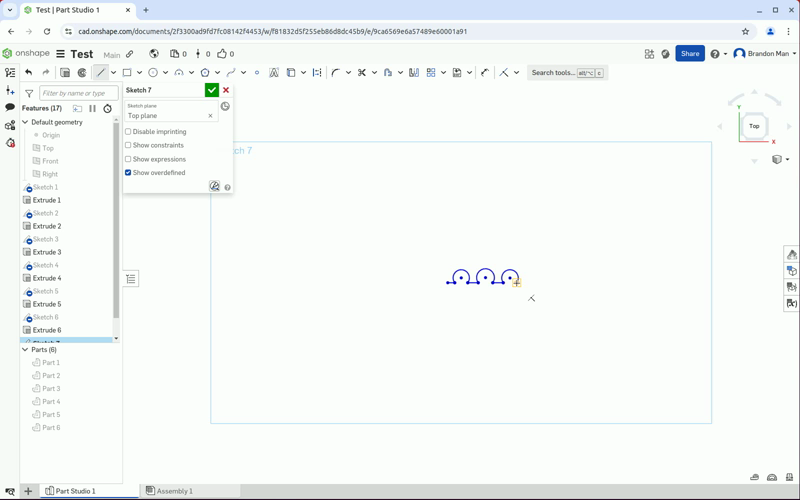
mouse_move(546, 282)
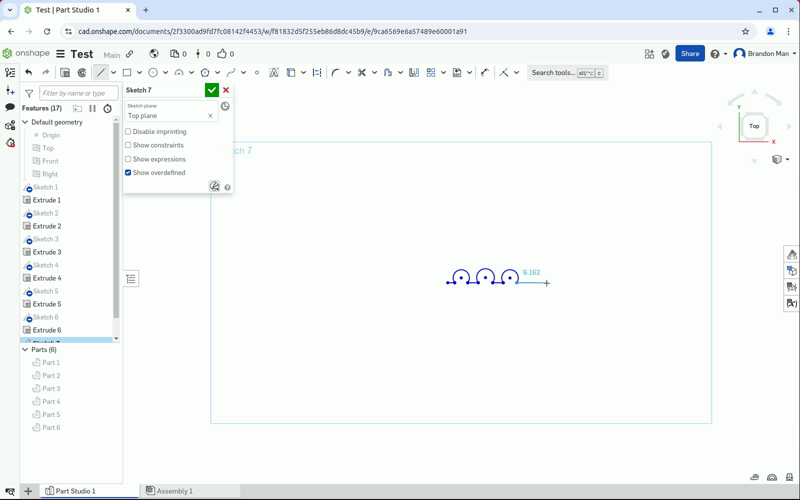
mouse_move(527, 282)
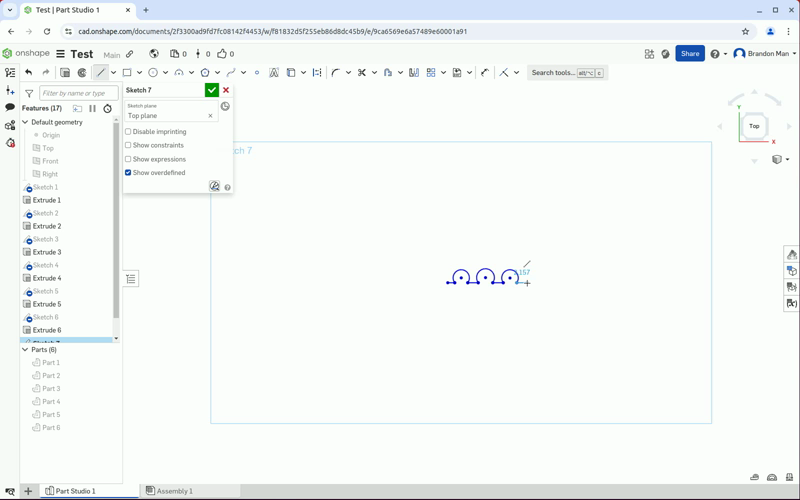
click(527, 282)
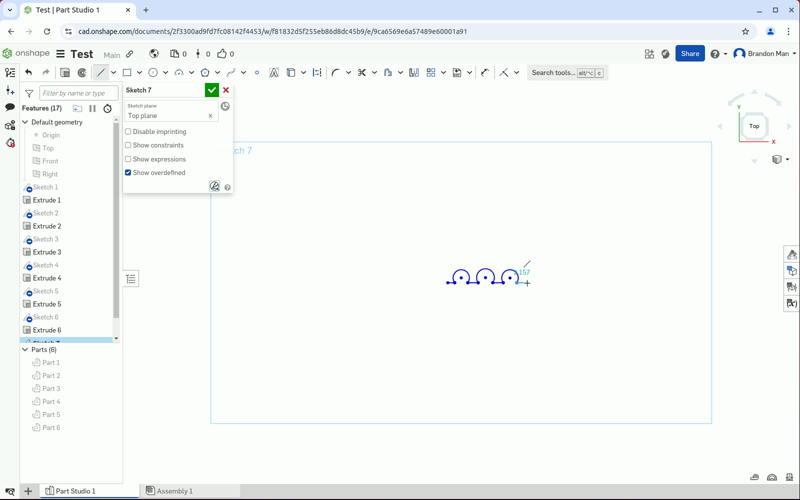
key_up(shift)
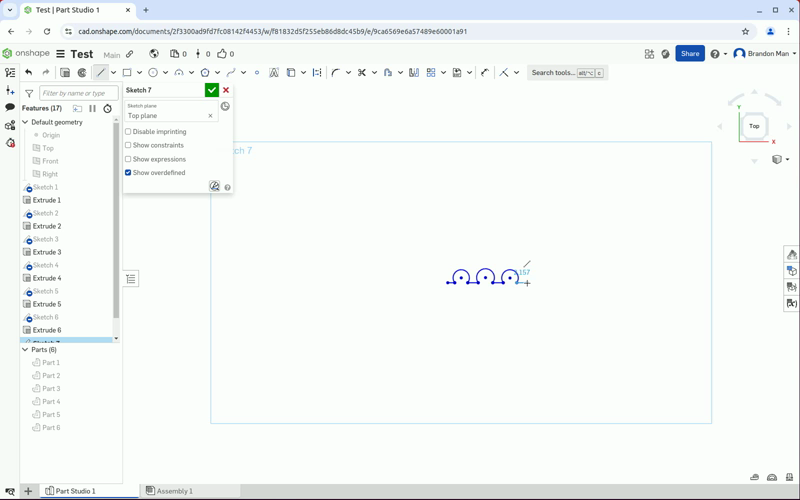
key(esc)
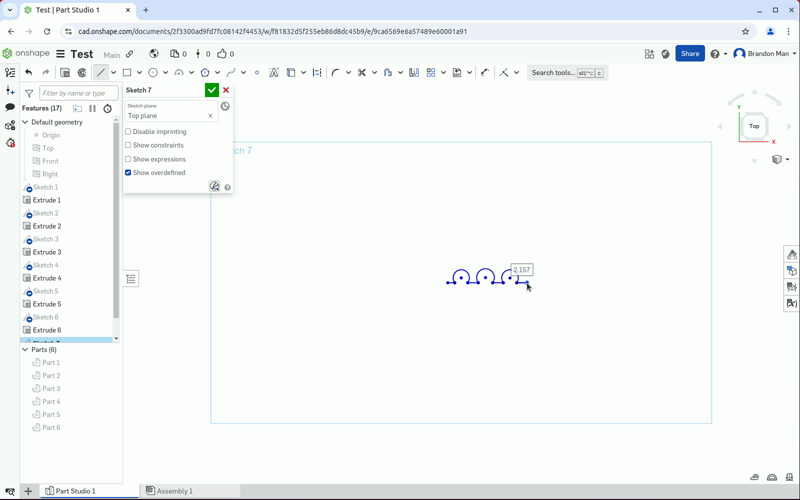
key(a)
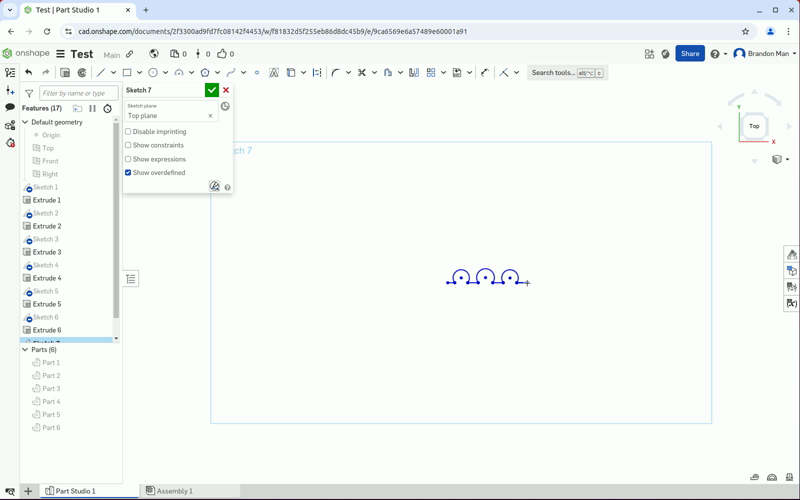
mouse_move(527, 282)
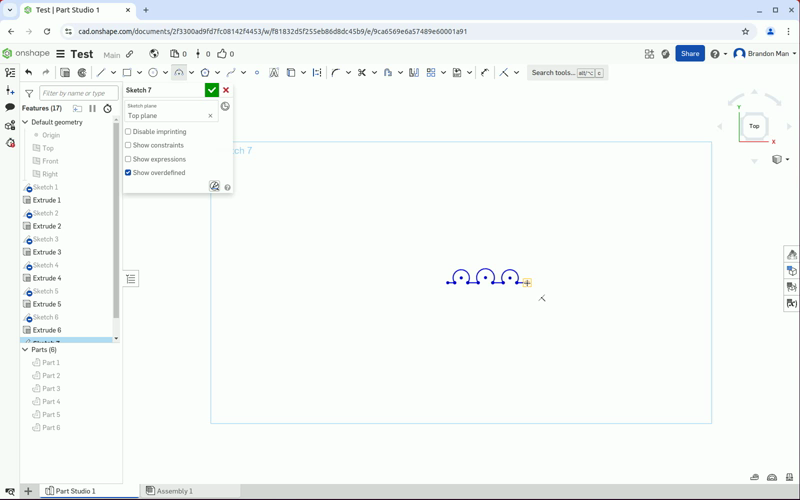
click(527, 282)
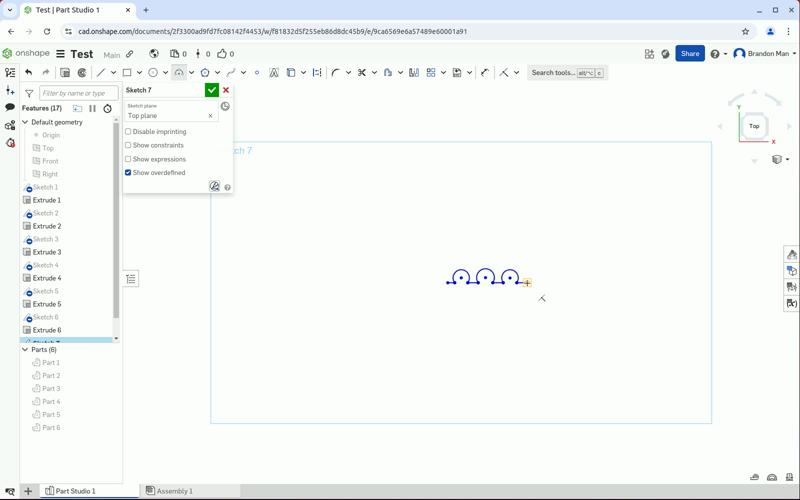
key_down(shift)
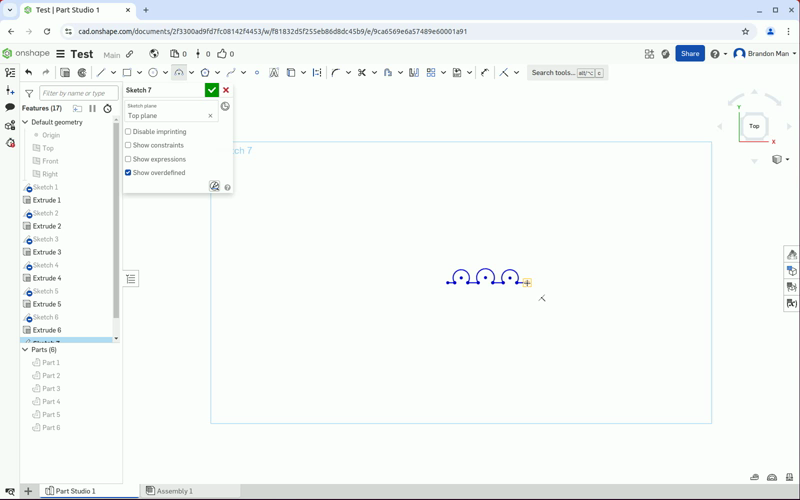
mouse_move(541, 282)
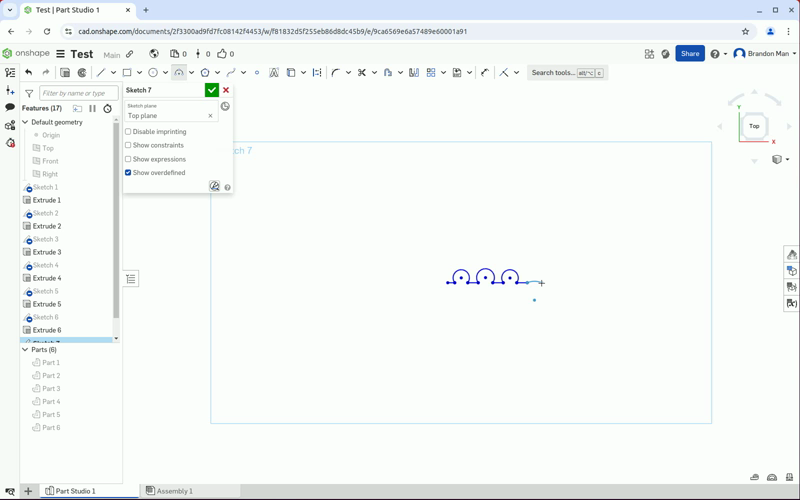
click(541, 282)
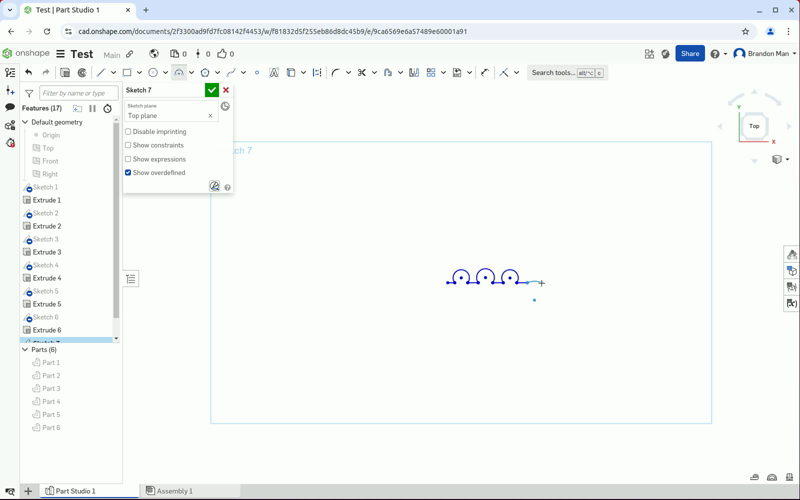
mouse_move(534, 268)
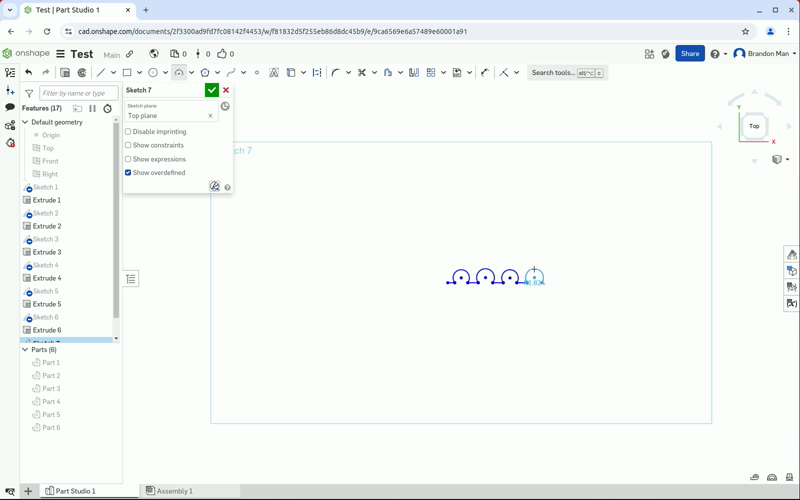
click(534, 268)
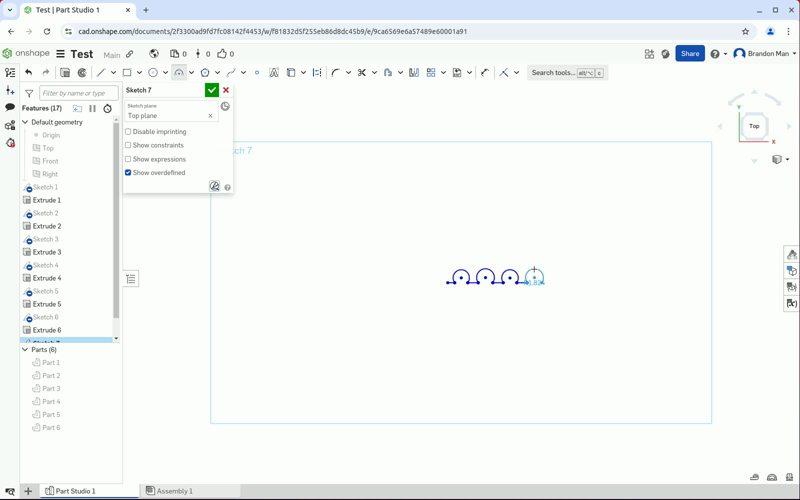
key_up(shift)
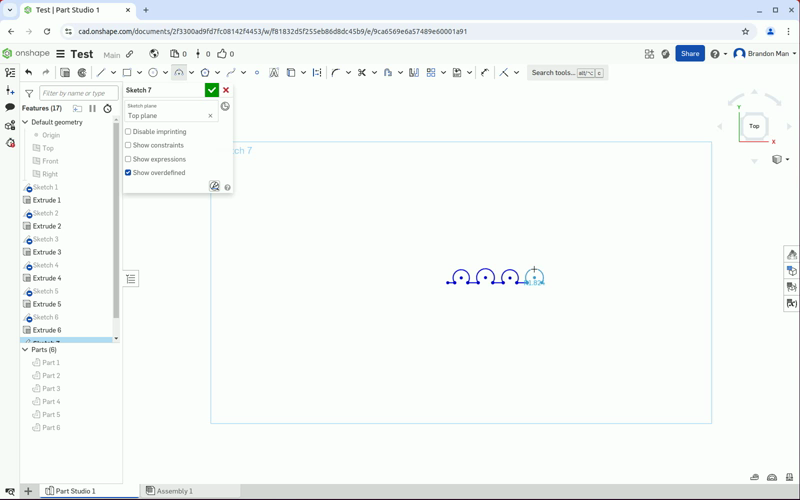
key(esc)
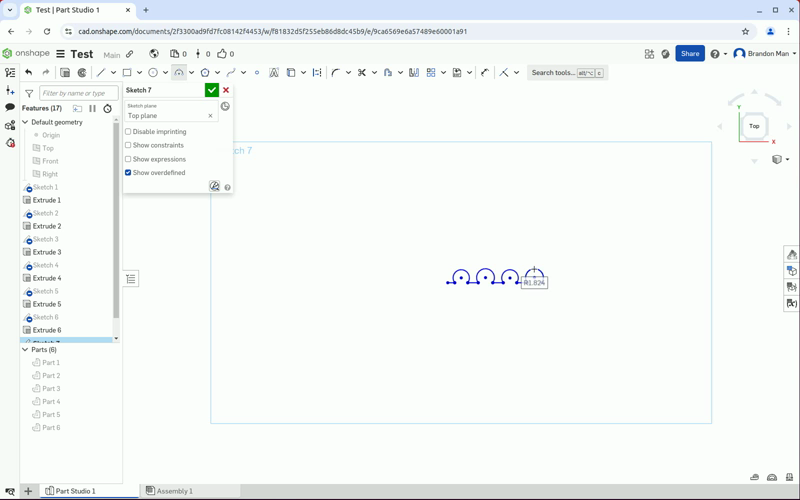
key(l)
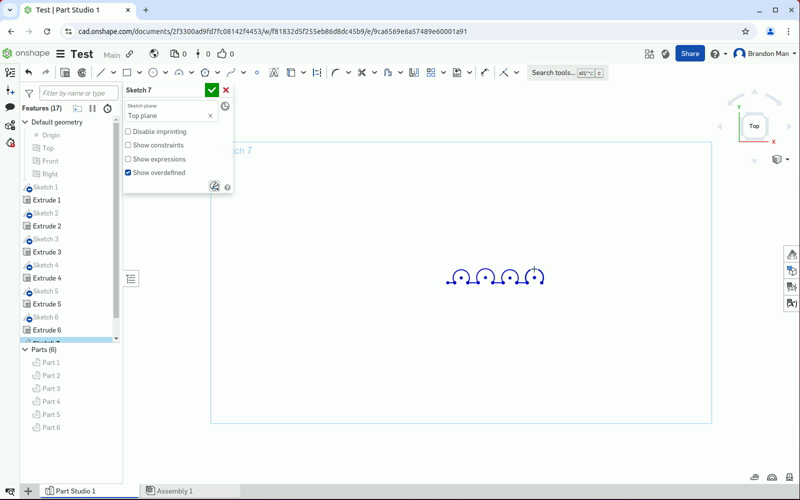
mouse_move(541, 282)
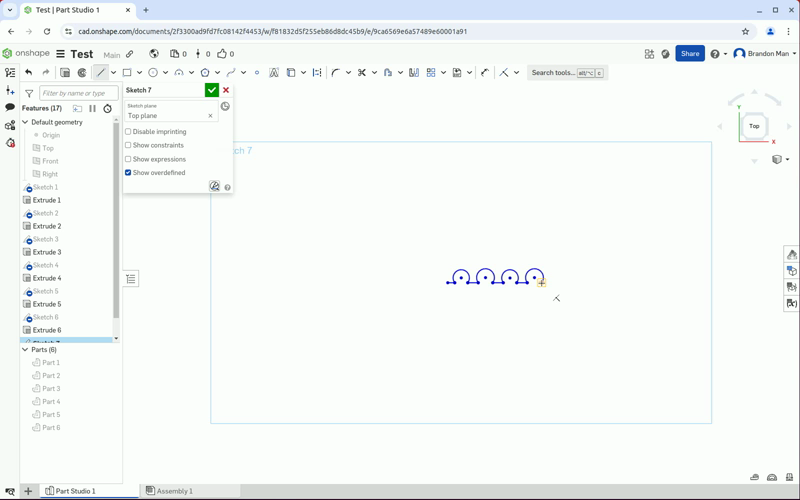
click(541, 282)
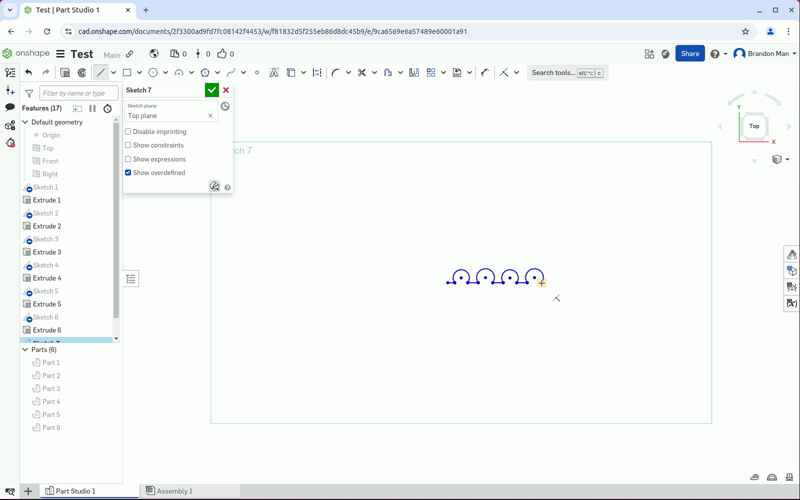
key_down(shift)
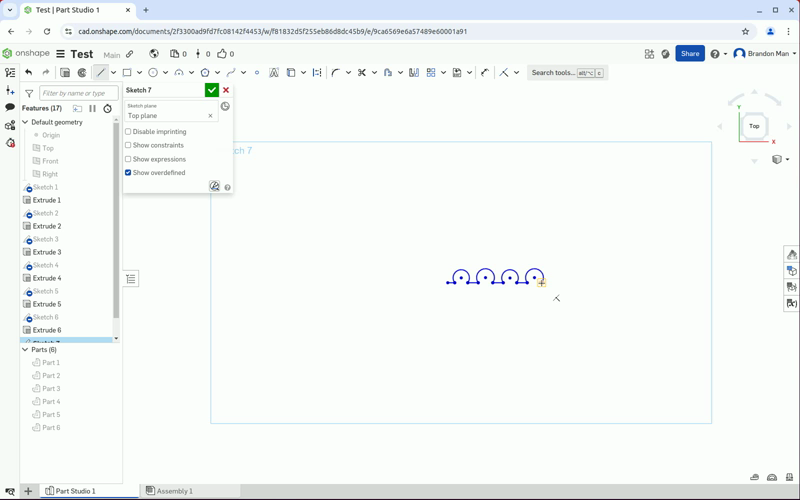
mouse_move(571, 282)
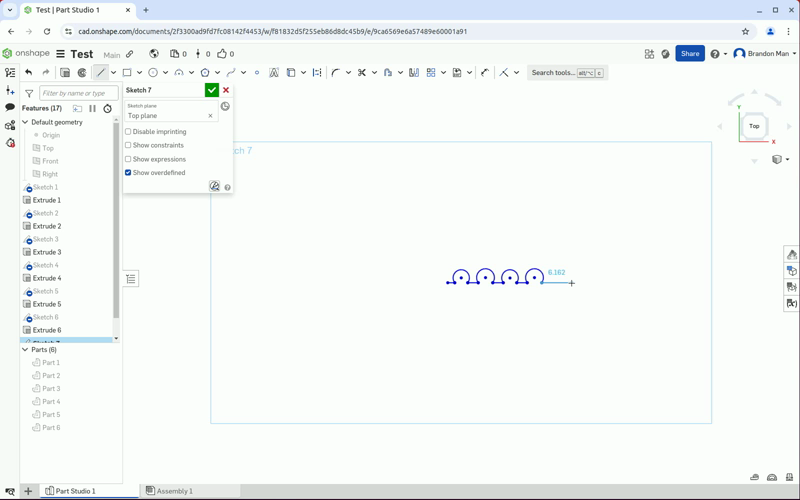
mouse_move(552, 282)
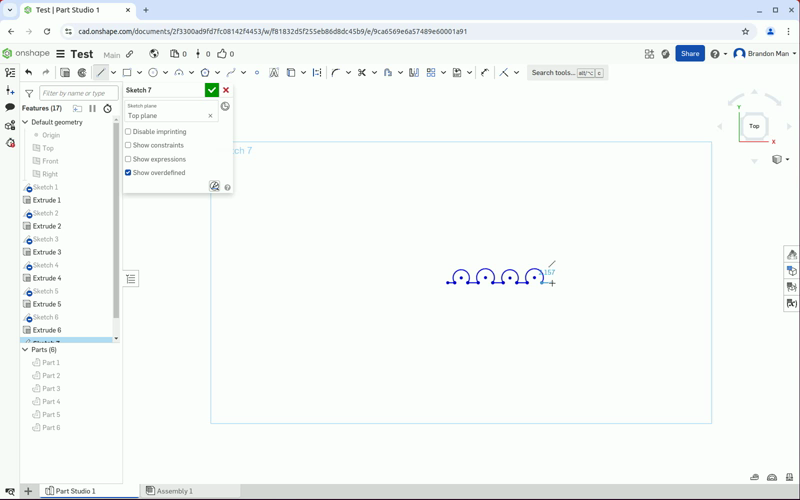
click(552, 282)
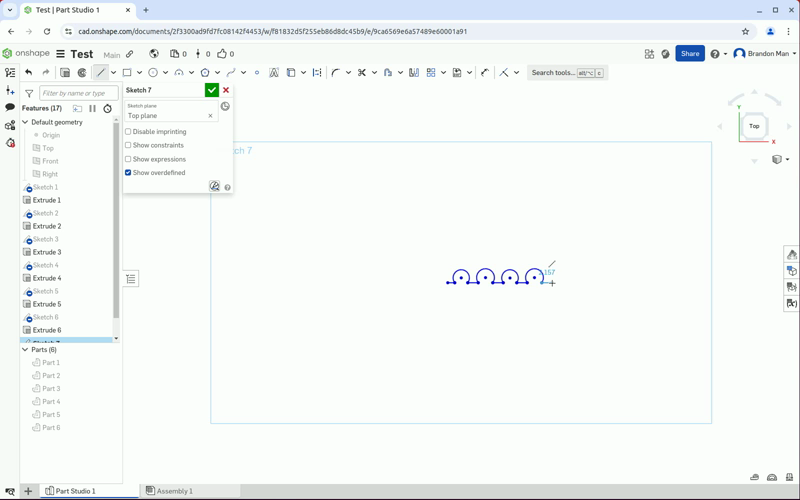
key_up(shift)
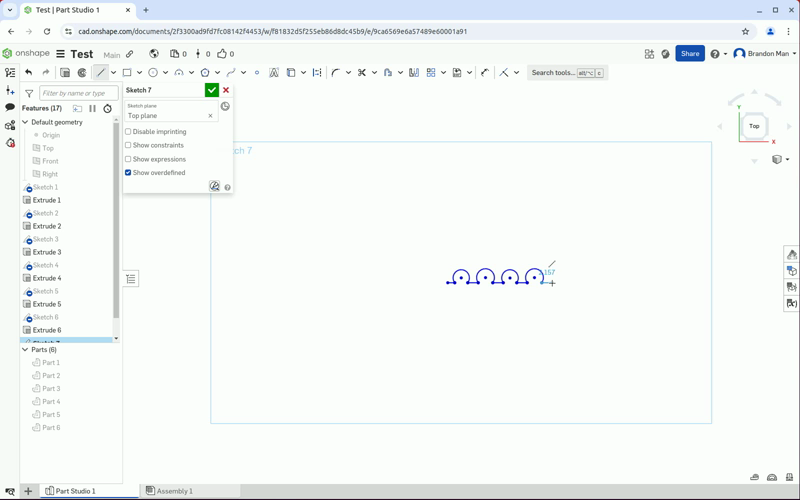
key(esc)
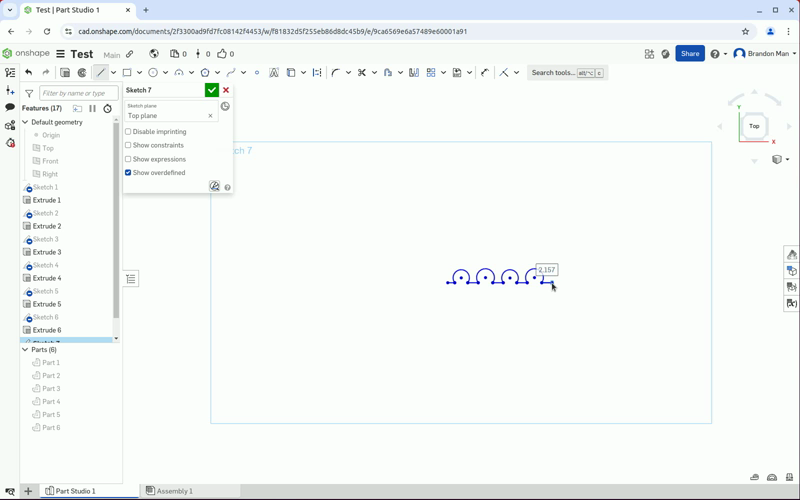
key(a)
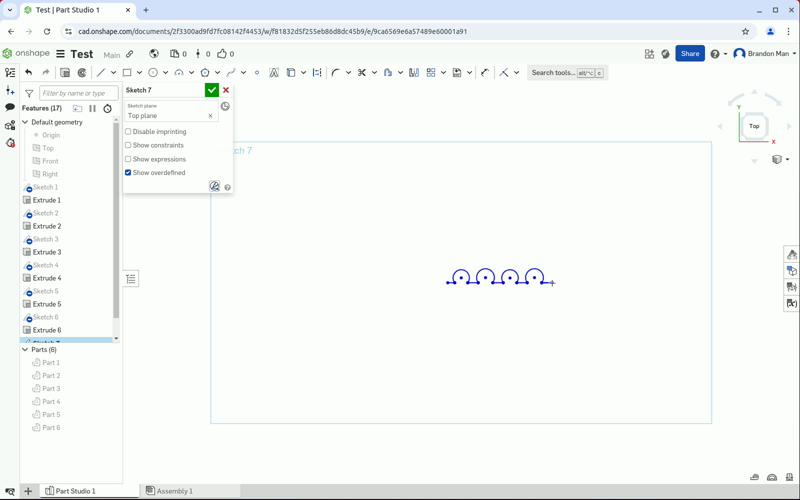
mouse_move(552, 282)
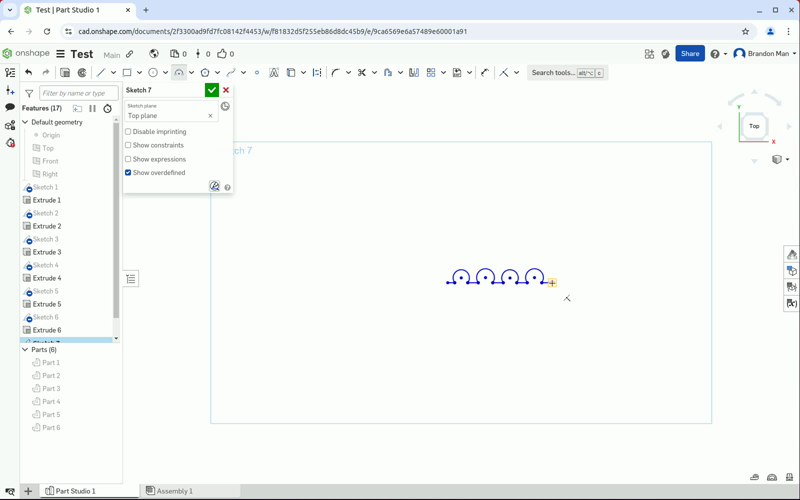
click(552, 282)
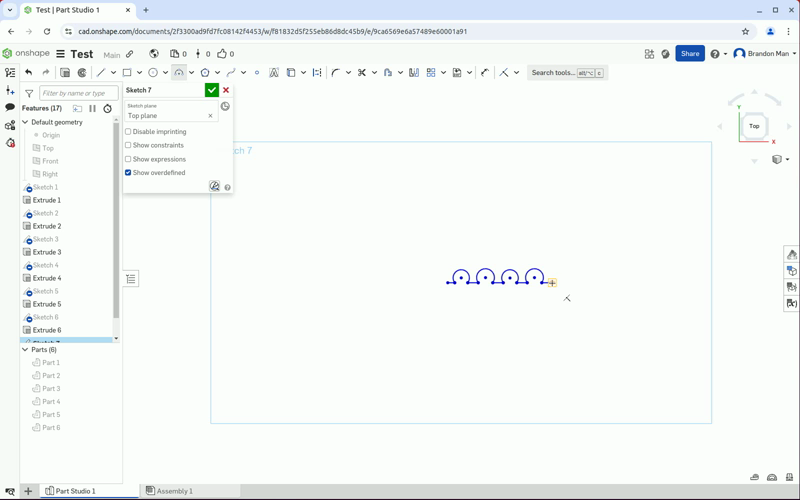
key_down(shift)
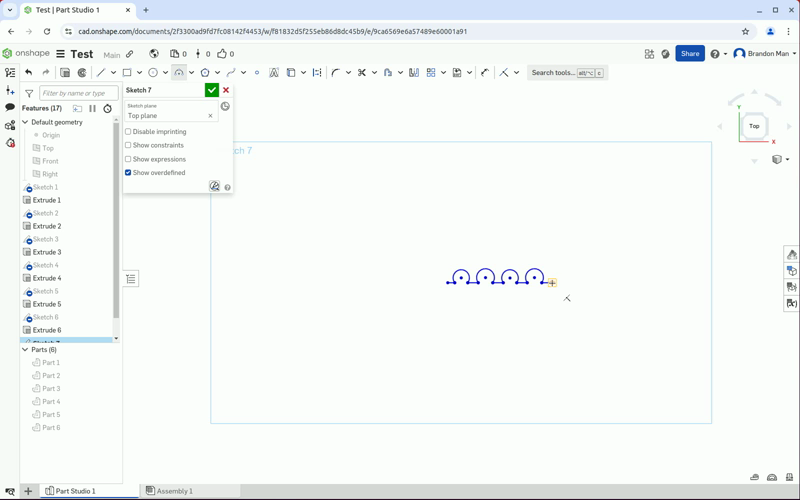
mouse_move(565, 282)
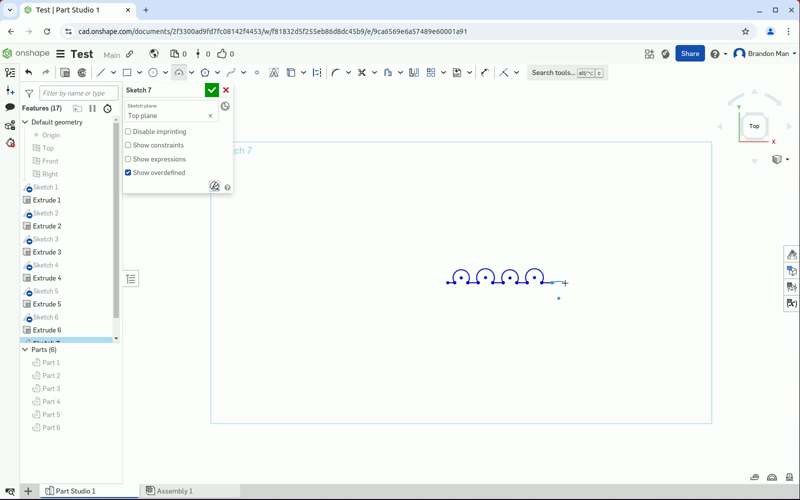
click(565, 282)
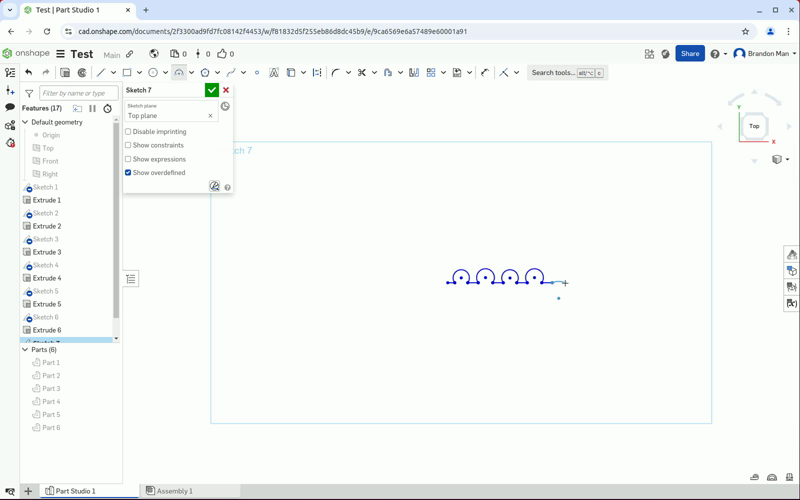
mouse_move(558, 269)
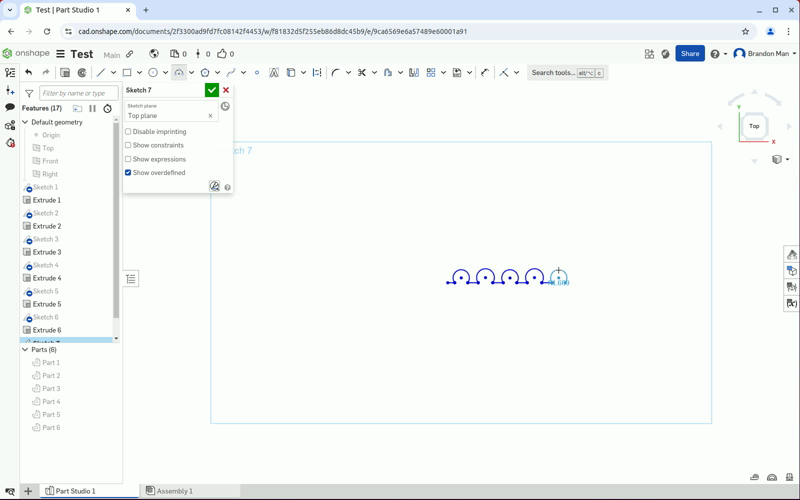
click(558, 269)
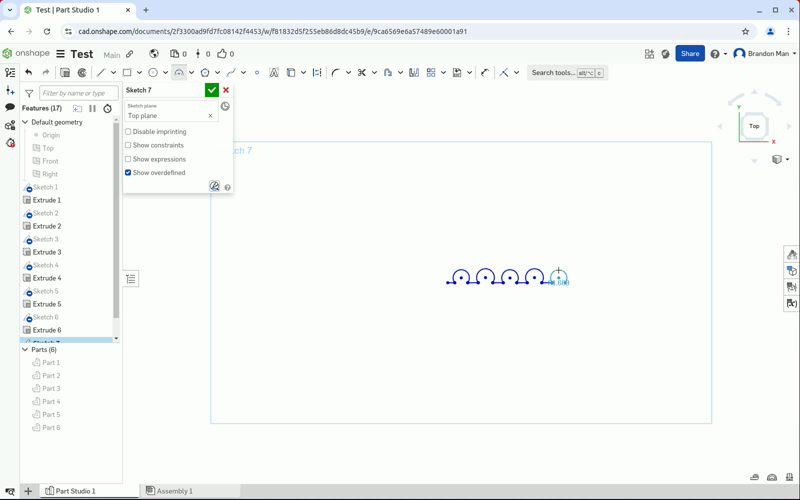
key_up(shift)
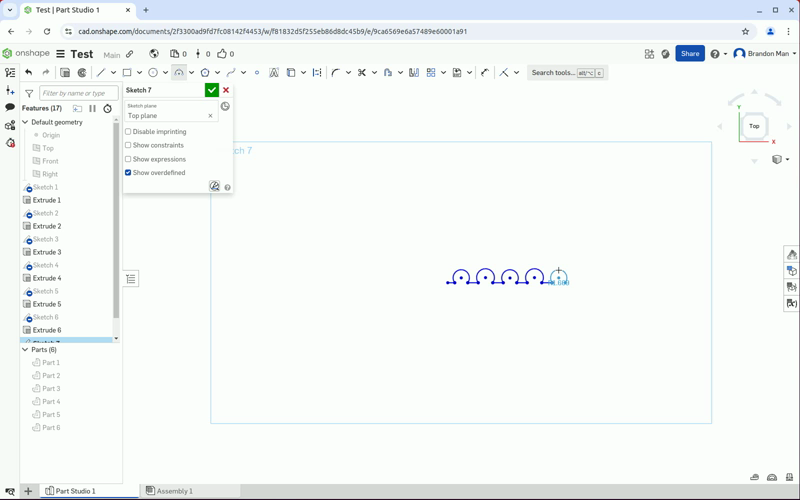
key(esc)
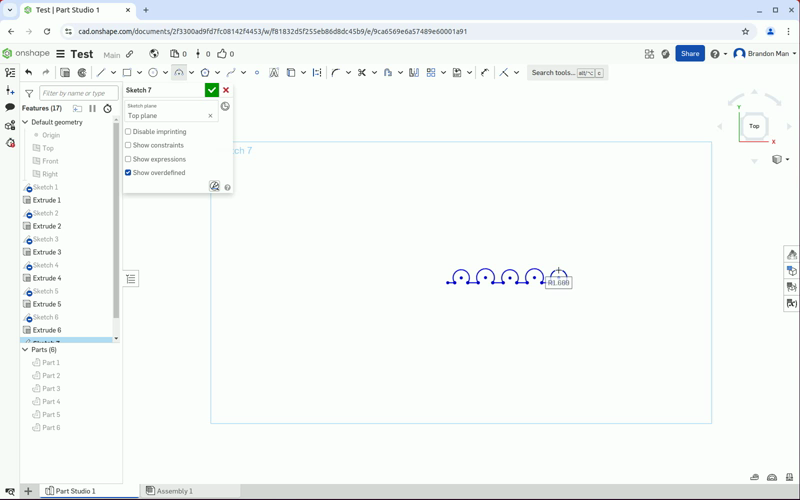
key(l)
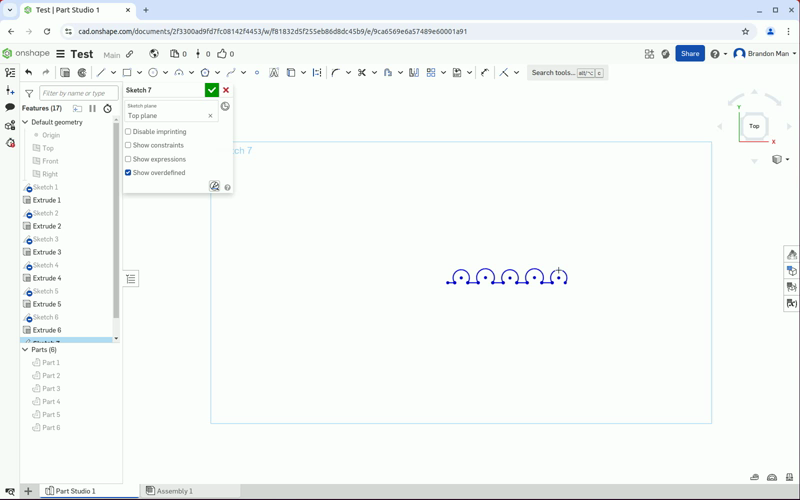
mouse_move(565, 282)
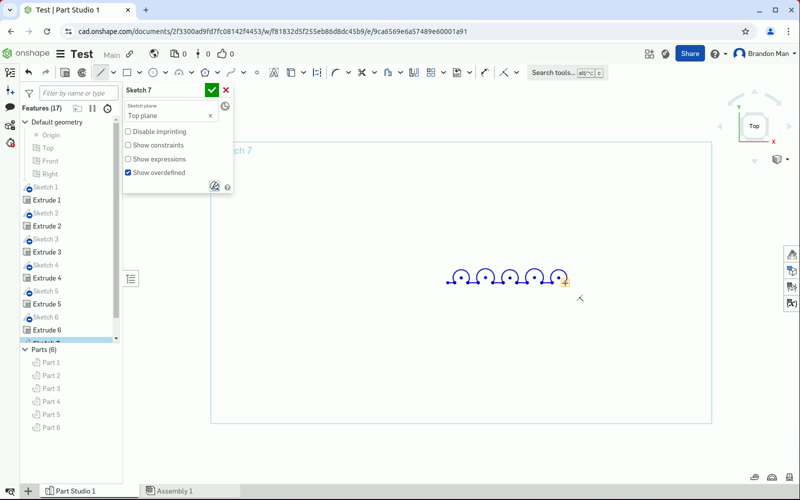
click(565, 282)
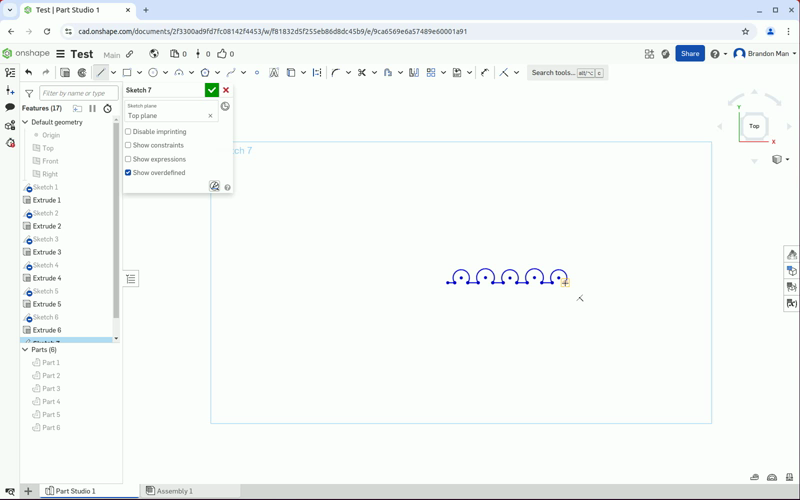
key_down(shift)
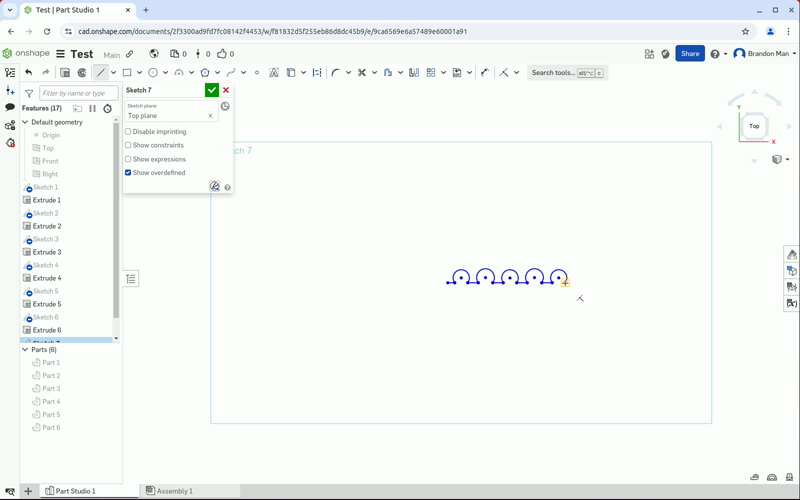
mouse_move(589, 282)
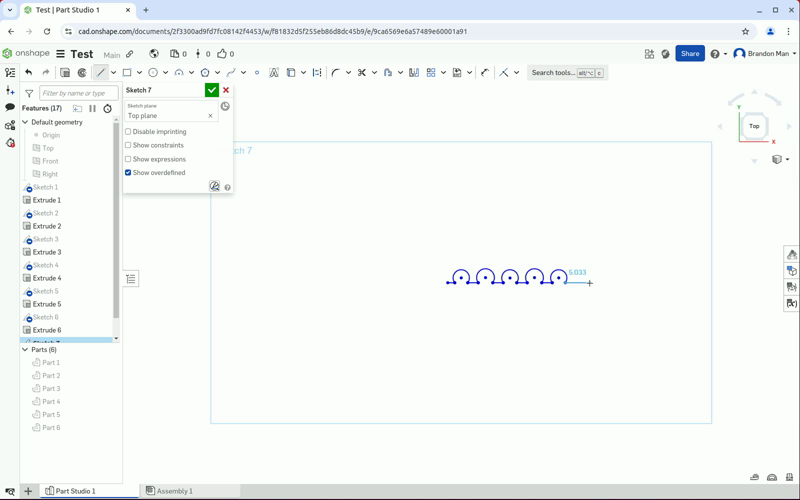
mouse_move(573, 282)
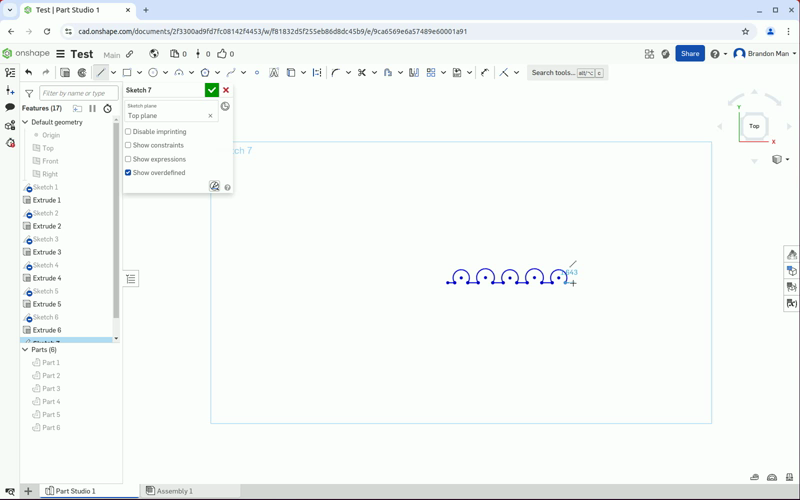
click(573, 282)
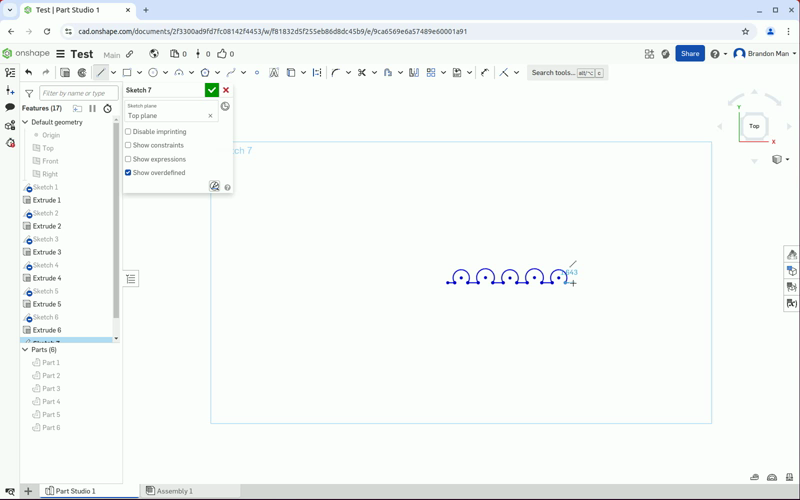
key_up(shift)
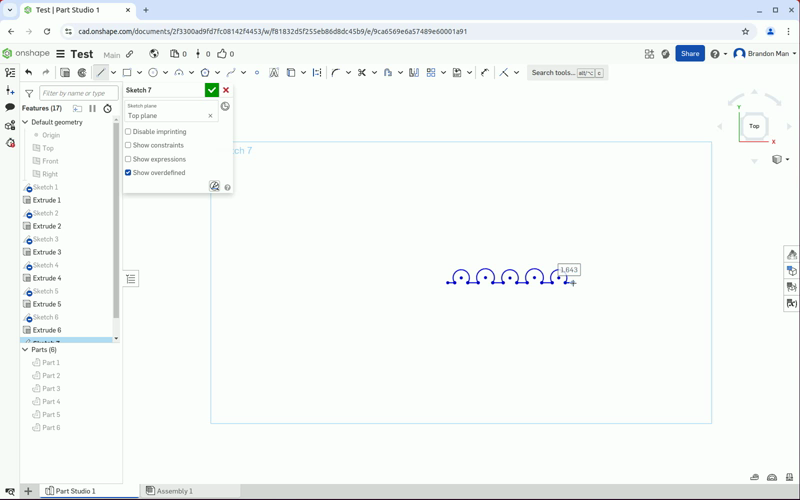
key_down(shift)
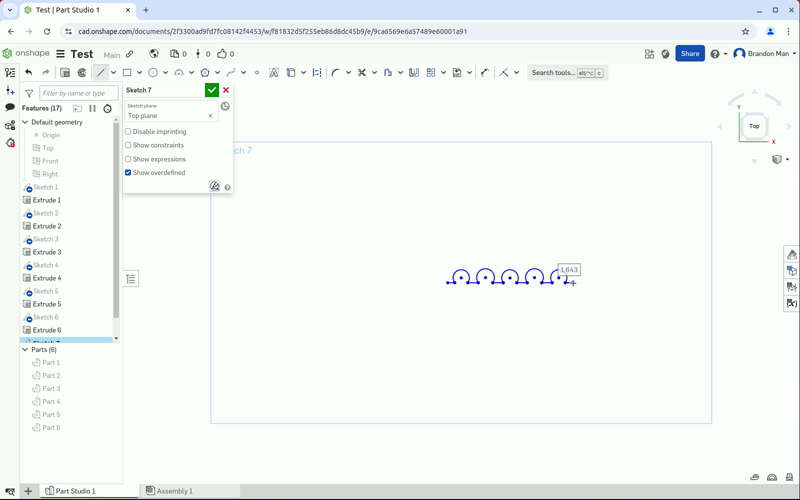
mouse_move(589, 282)
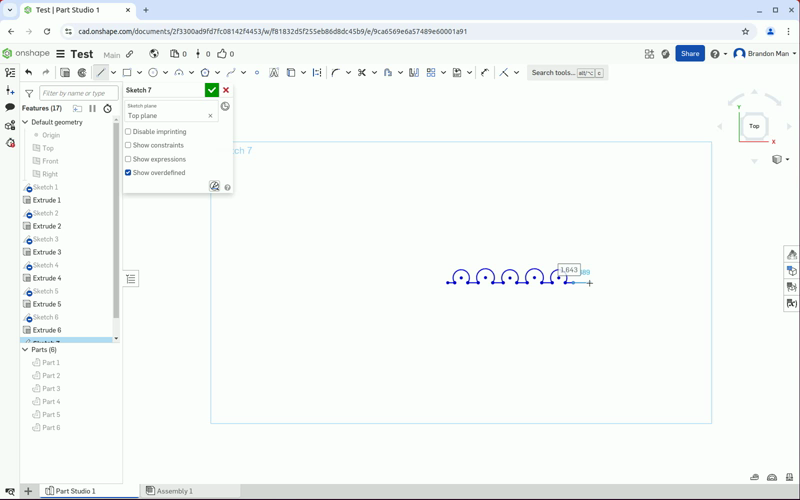
mouse_move(573, 264)
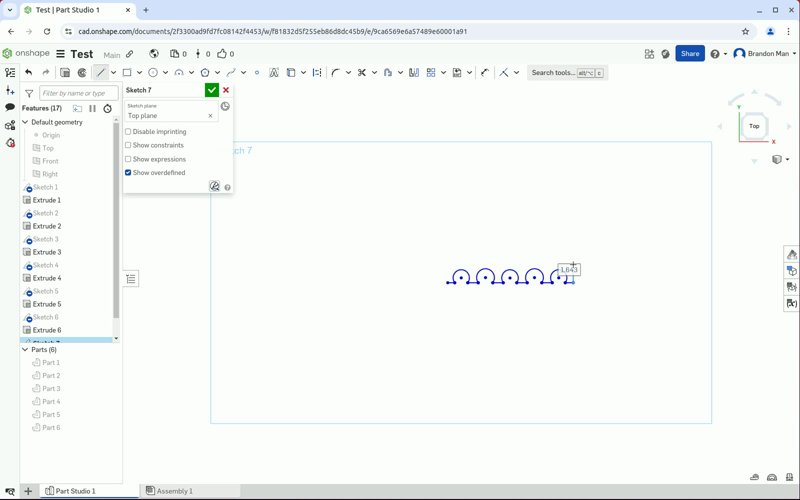
click(573, 264)
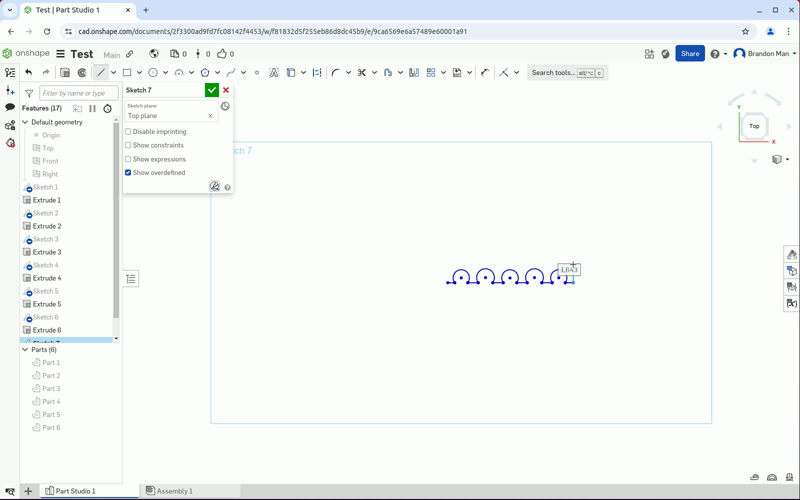
key_up(shift)
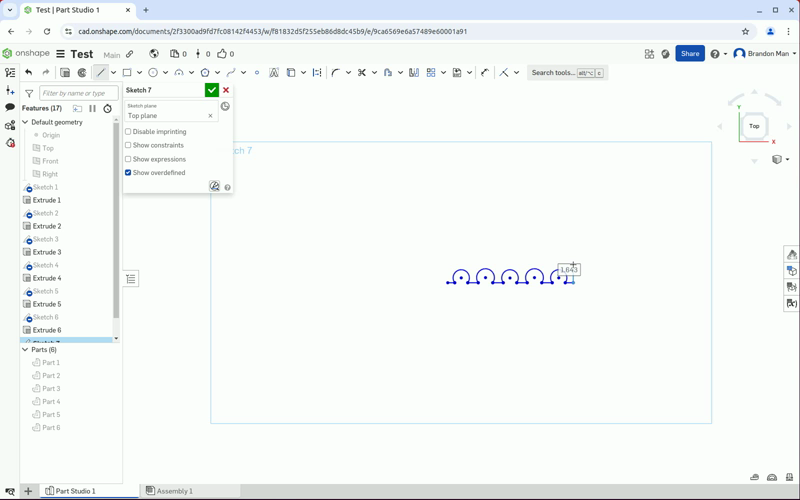
key_down(shift)
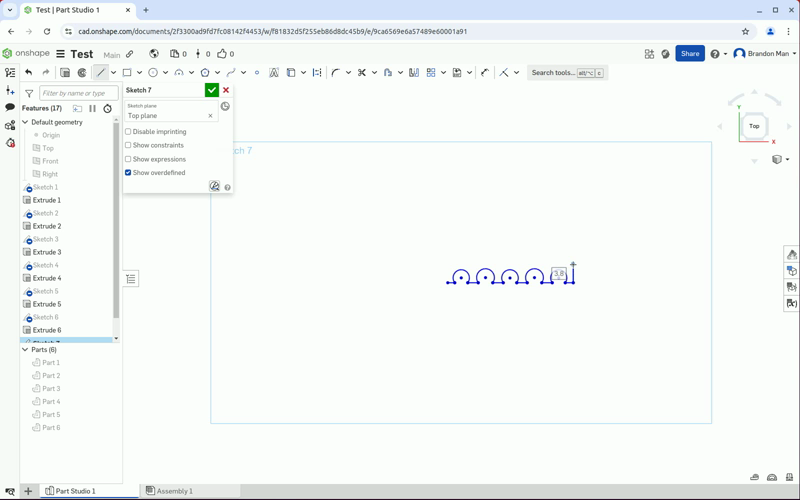
mouse_move(447, 264)
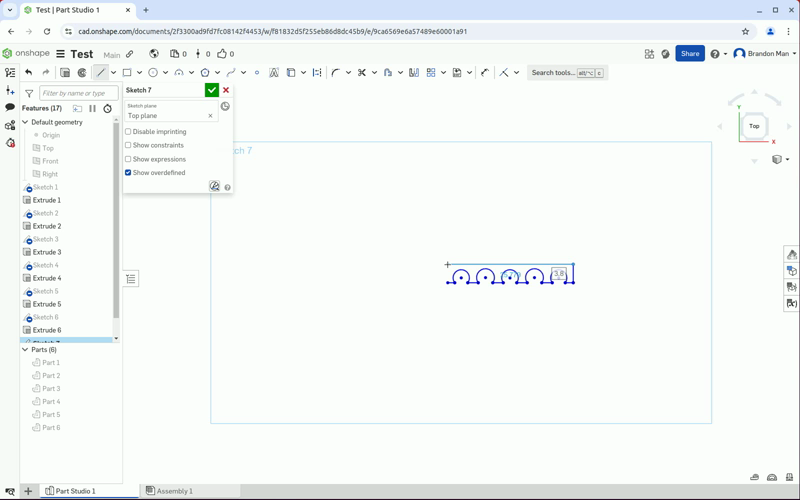
click(447, 264)
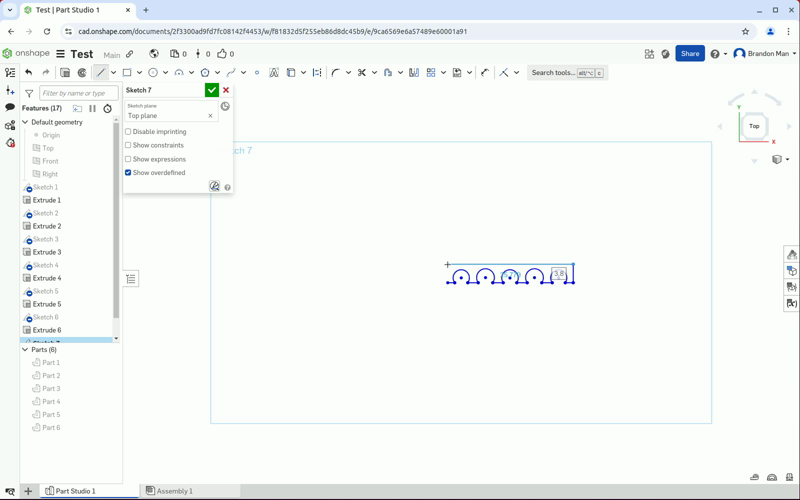
key_up(shift)
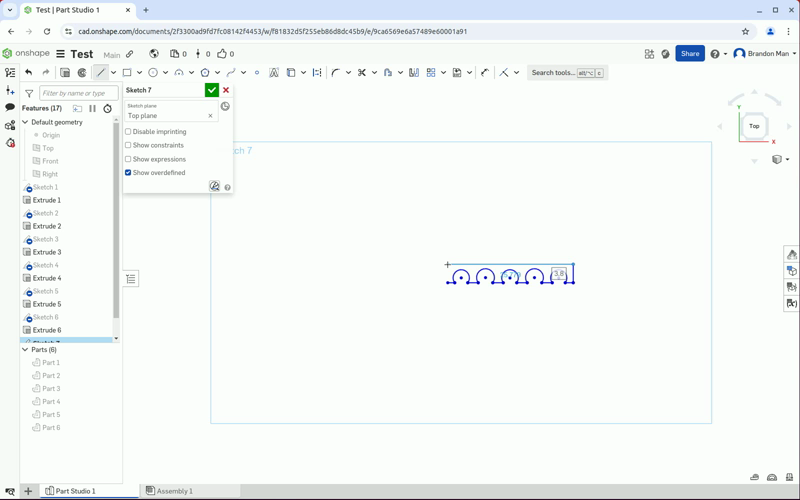
mouse_move(477, 264)
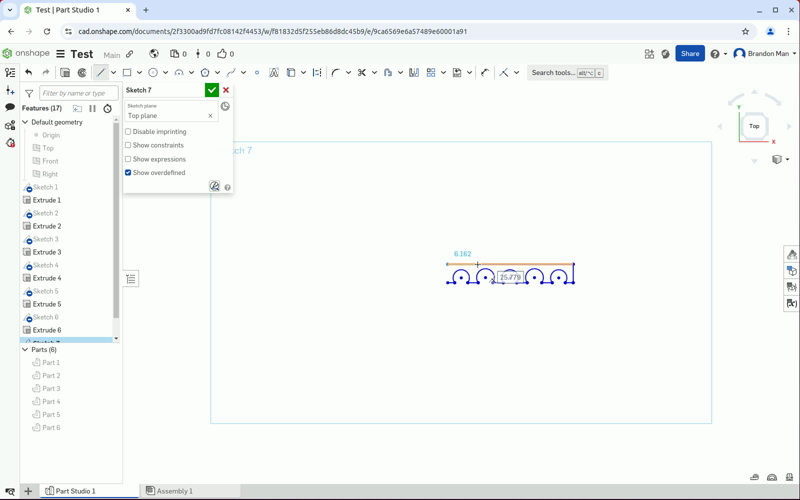
key_down(shift)
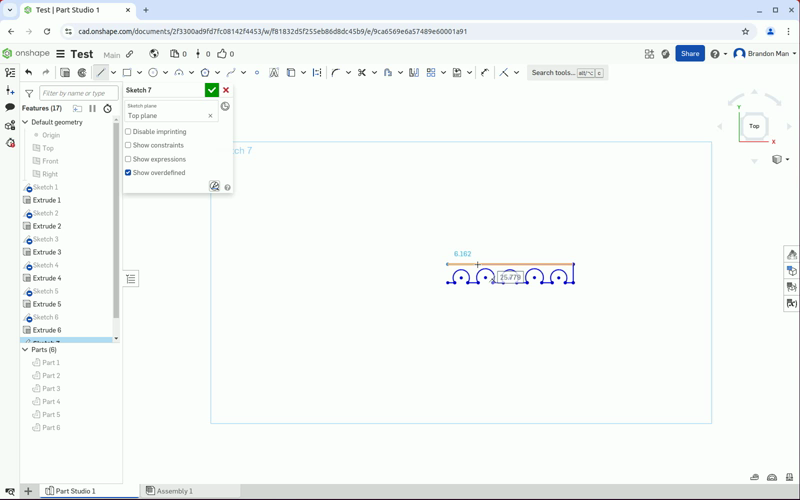
mouse_move(447, 282)
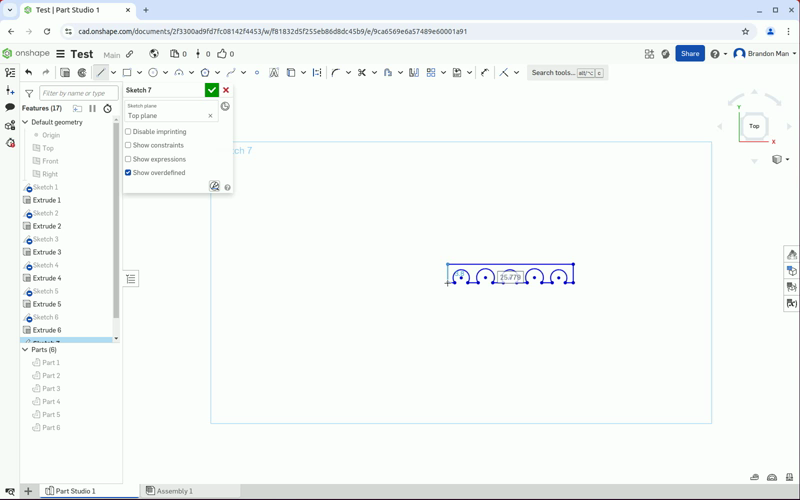
key_up(shift)
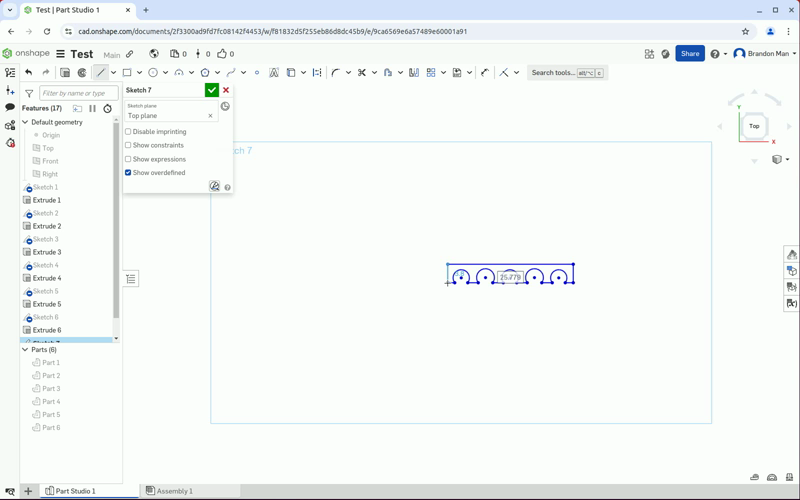
click(447, 282)
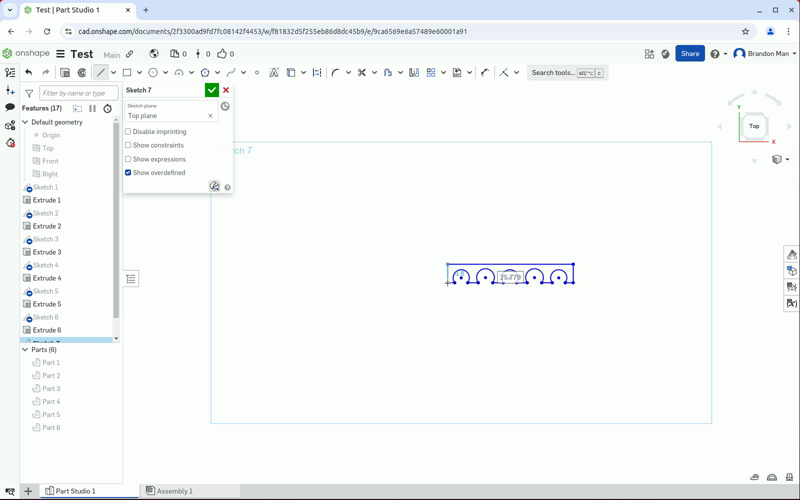
key(esc)
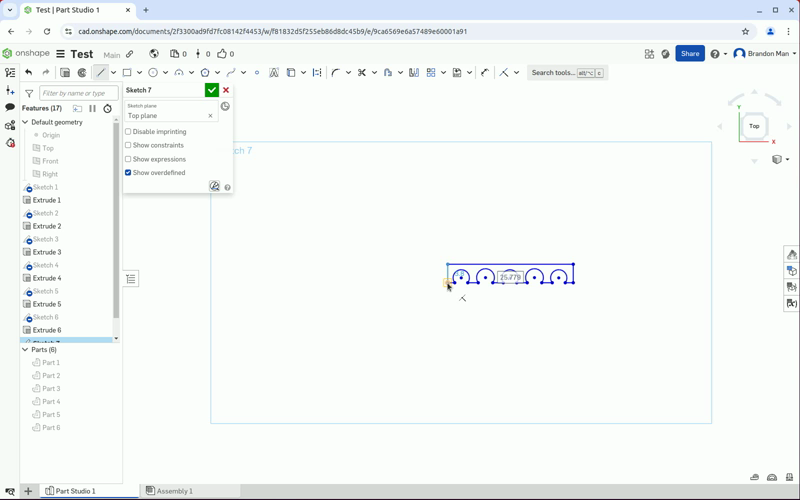
mouse_move(552, 268)
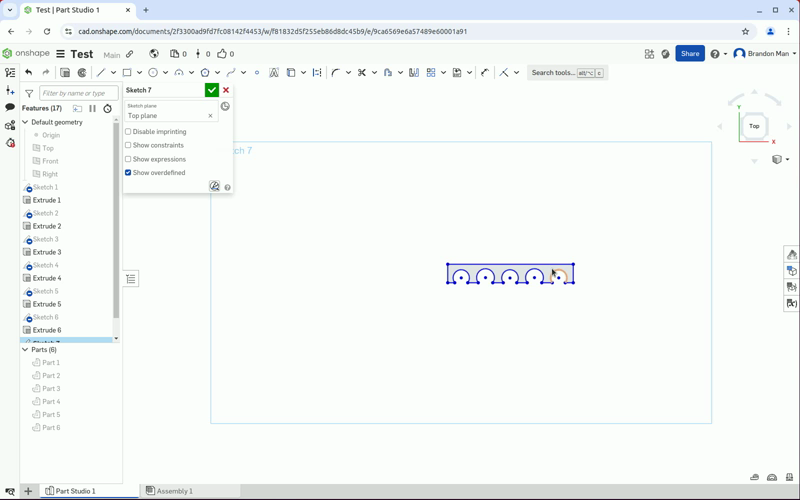
scroll(6)
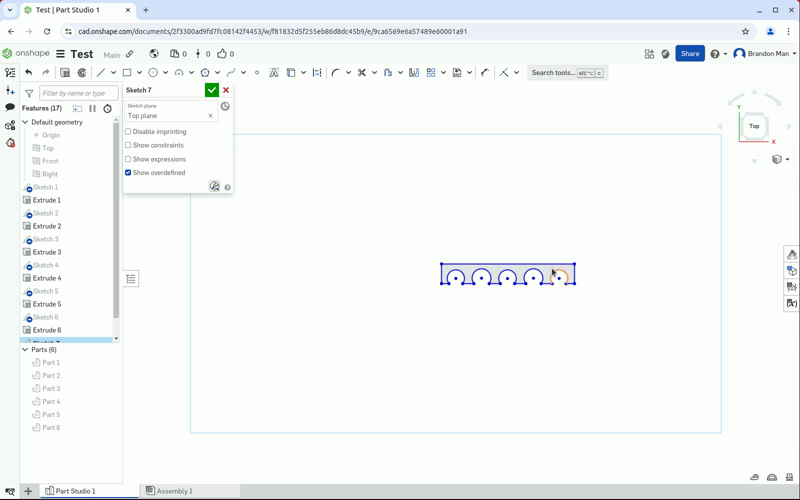
scroll(6)
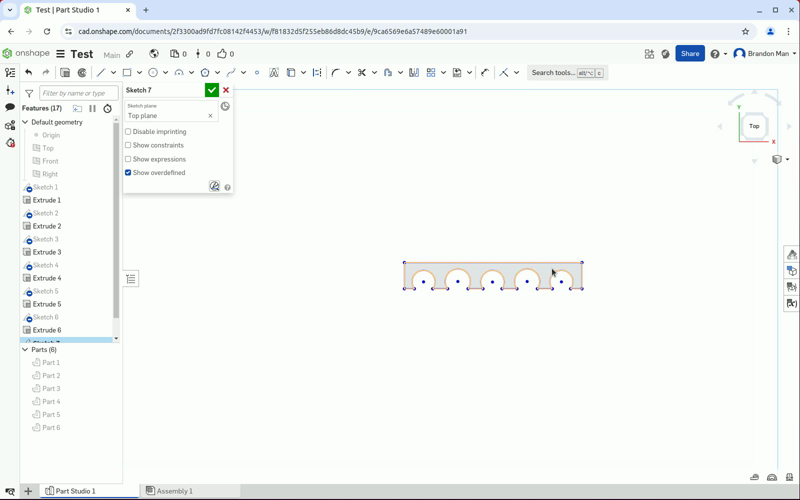
scroll(6)
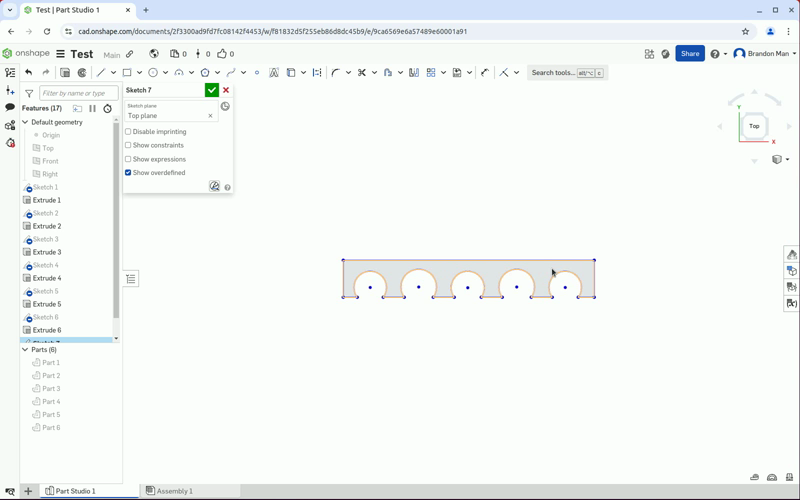
scroll(6)
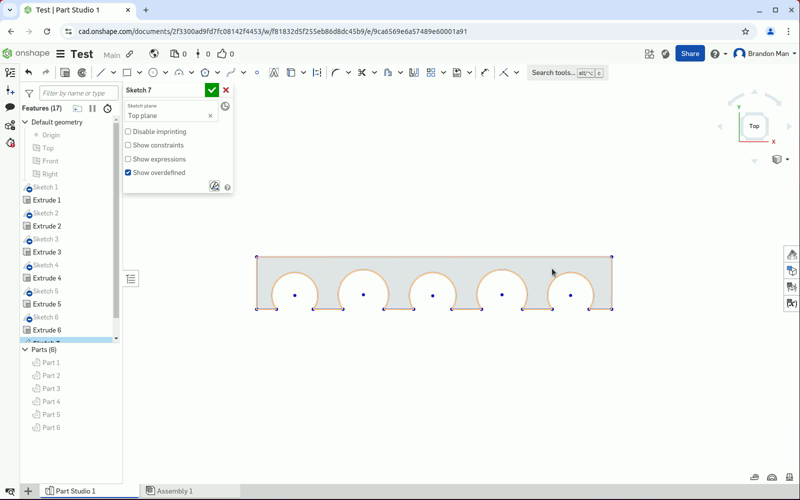
scroll(6)
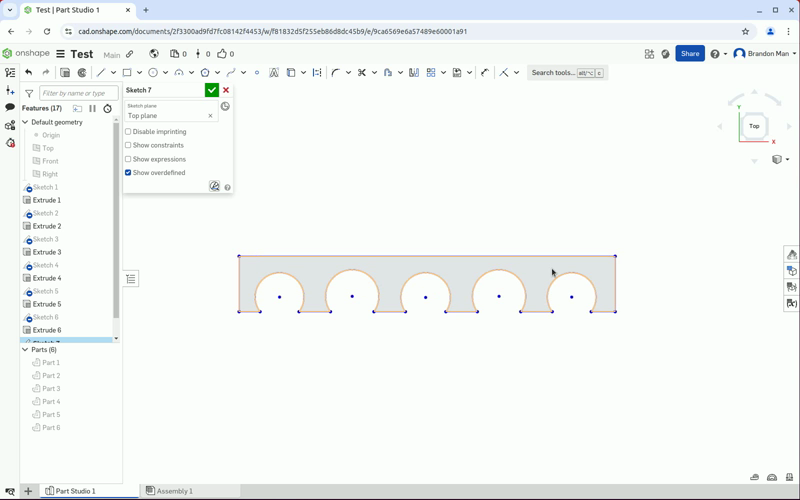
scroll(6)
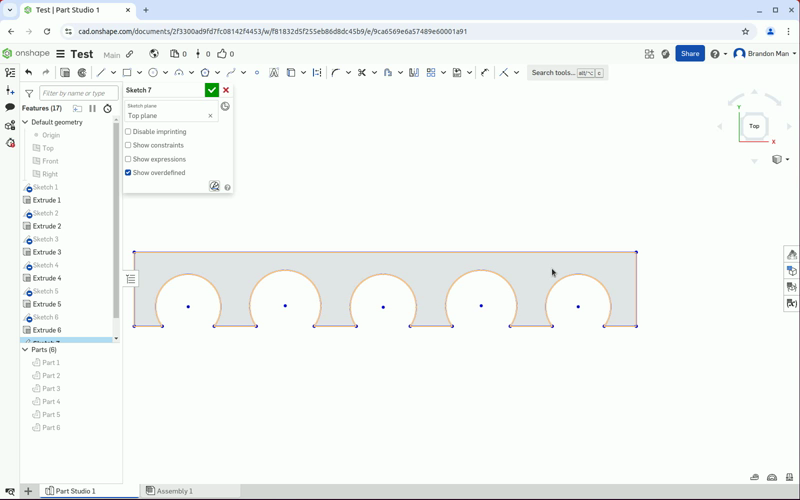
scroll(6)
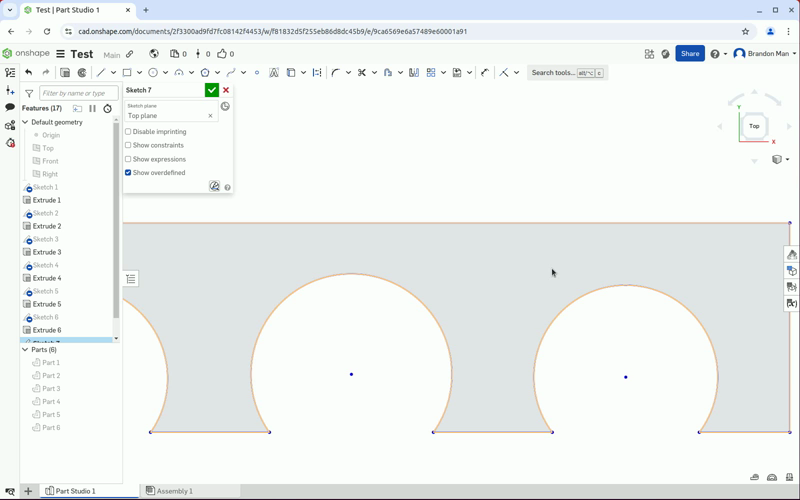
click(552, 268)
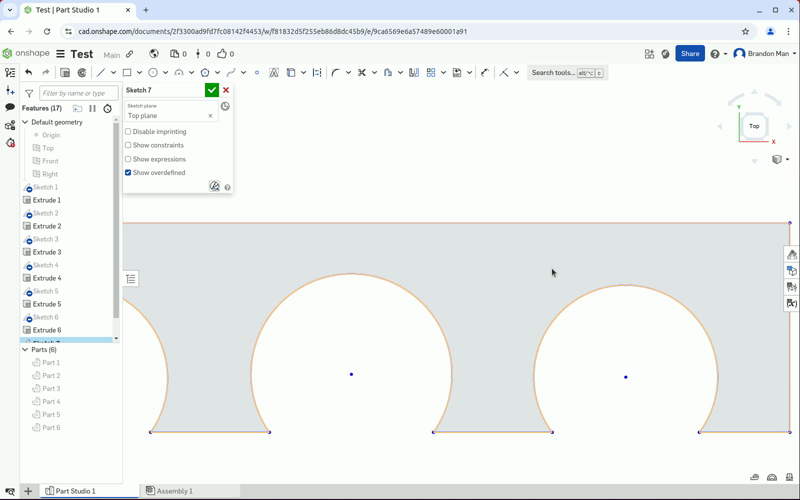
scroll(-6)
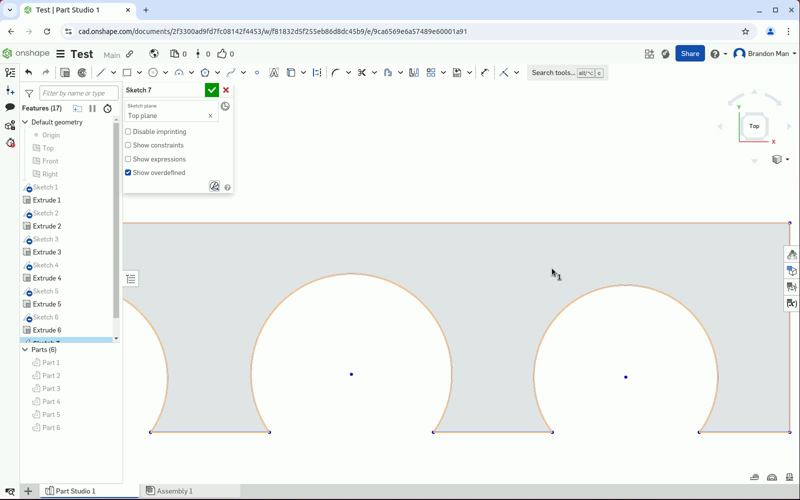
scroll(-6)
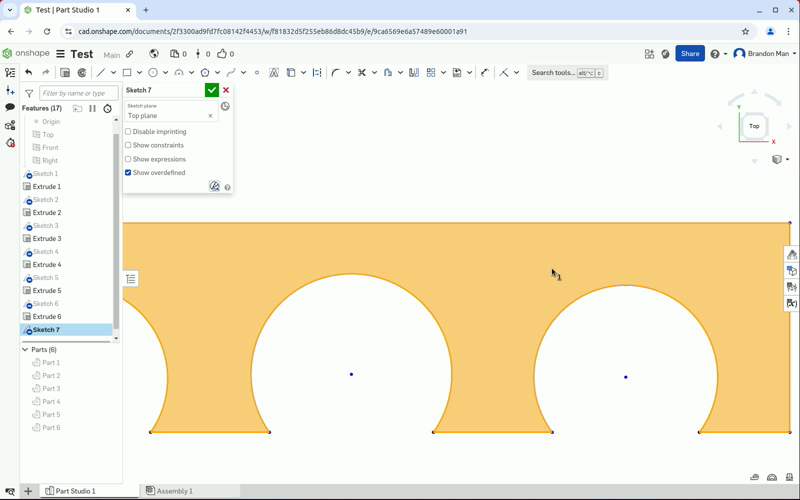
scroll(-6)
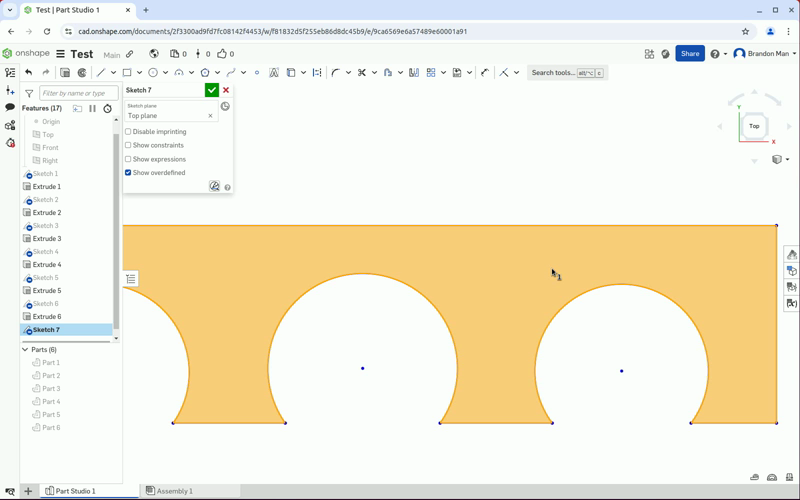
scroll(-6)
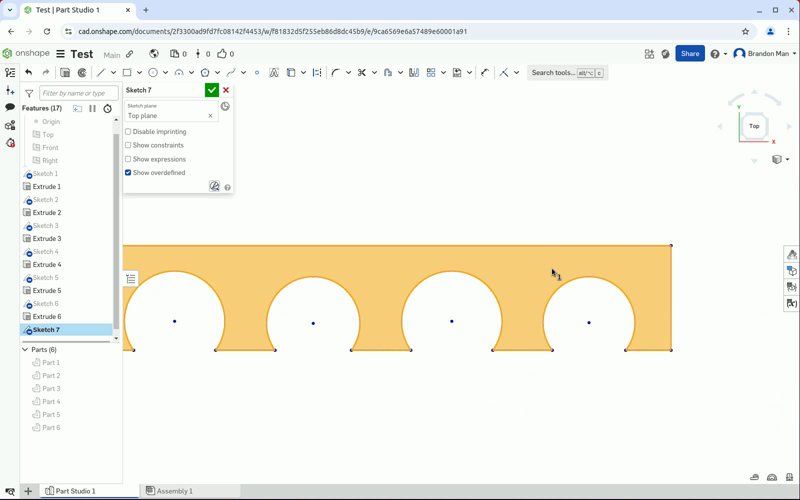
scroll(-6)
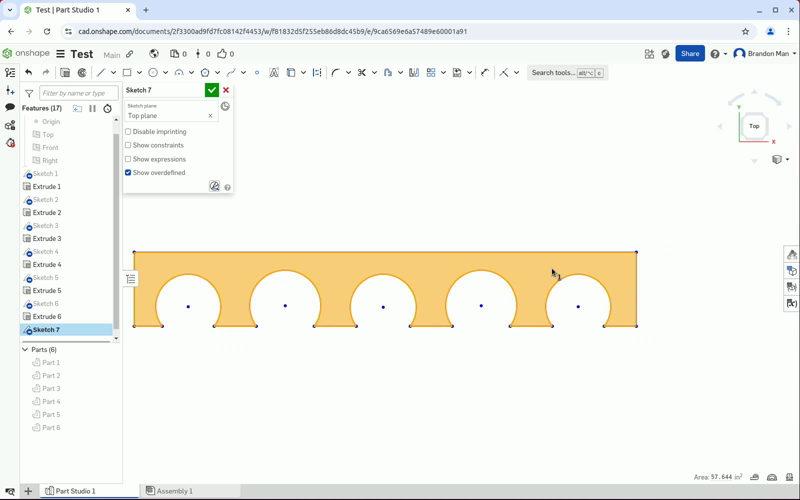
scroll(-6)
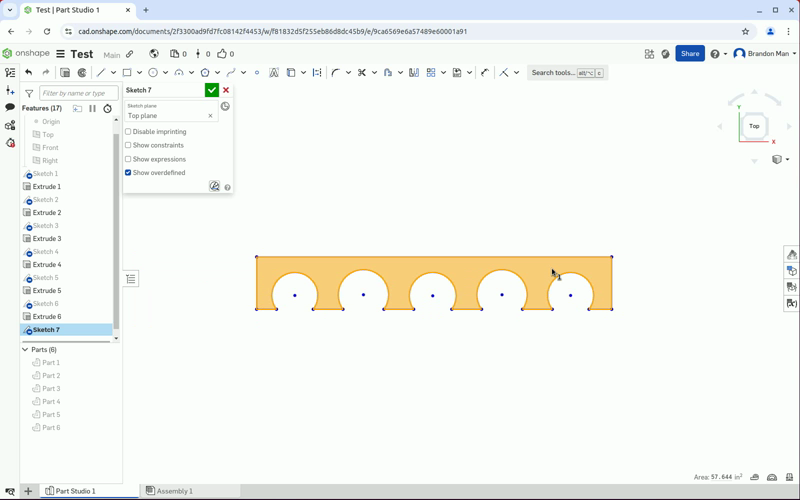
scroll(-6)
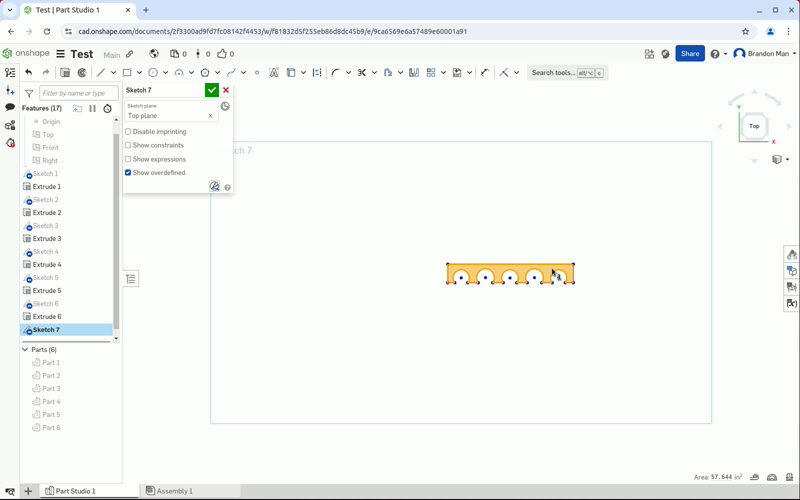
mouse_move(73, 352)
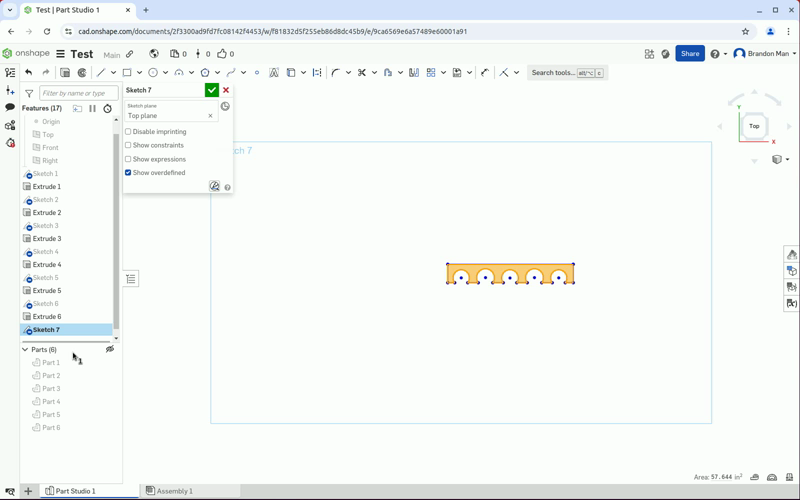
key(shift+y)
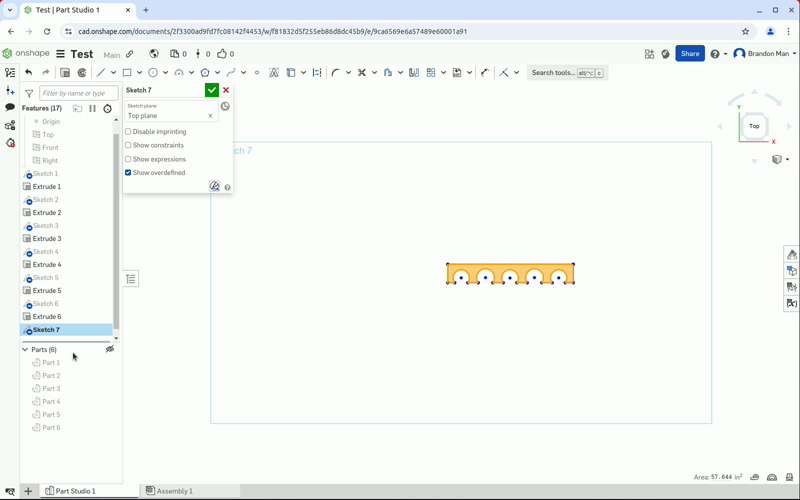
key(shift+e)
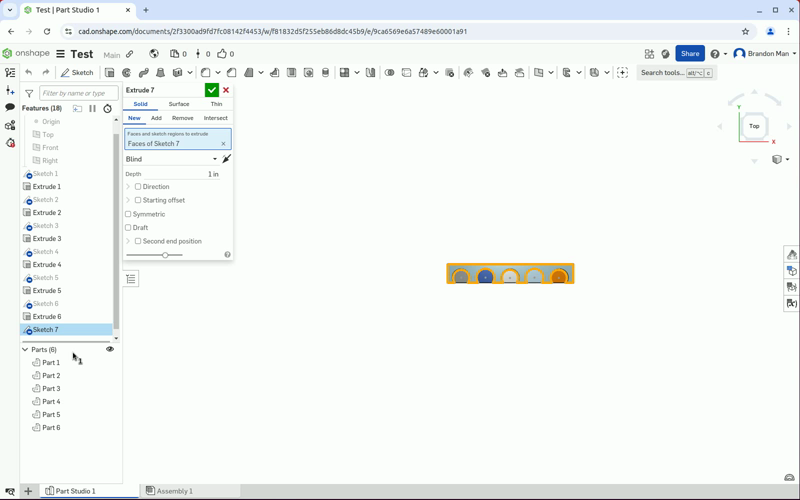
mouse_move(143, 106)
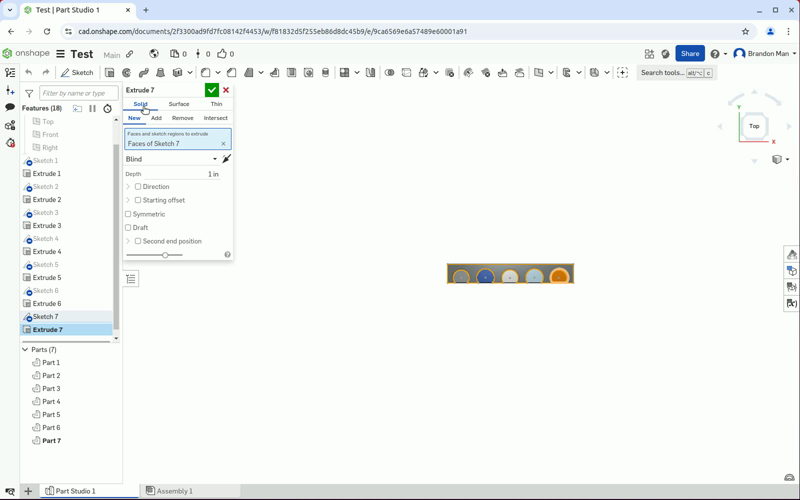
click(143, 106)
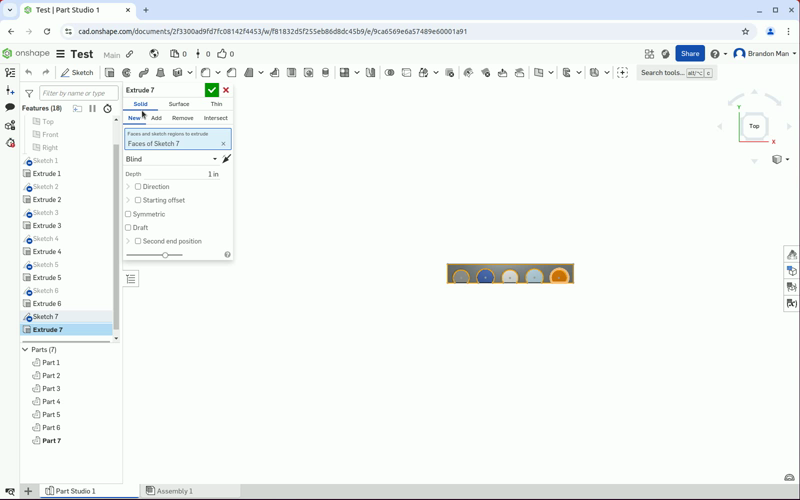
mouse_move(137, 120)
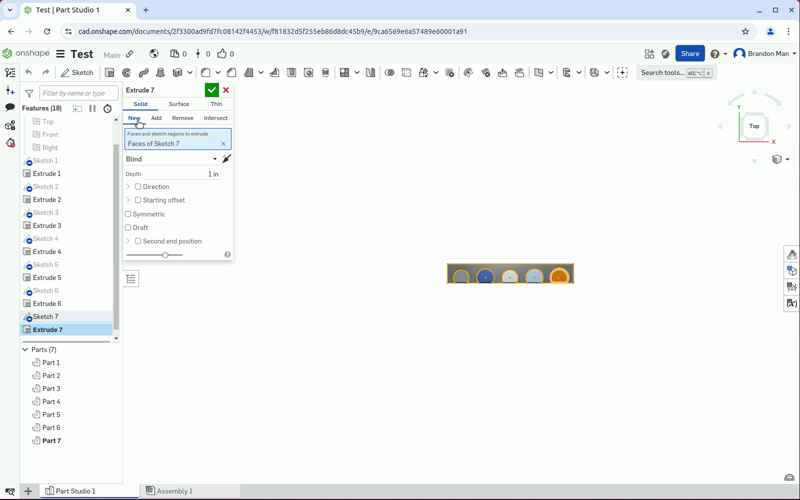
click(137, 120)
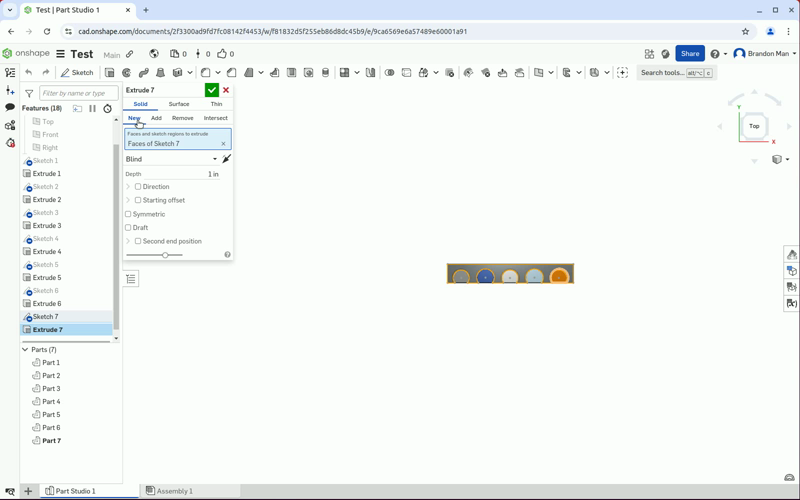
key(tab, 4)
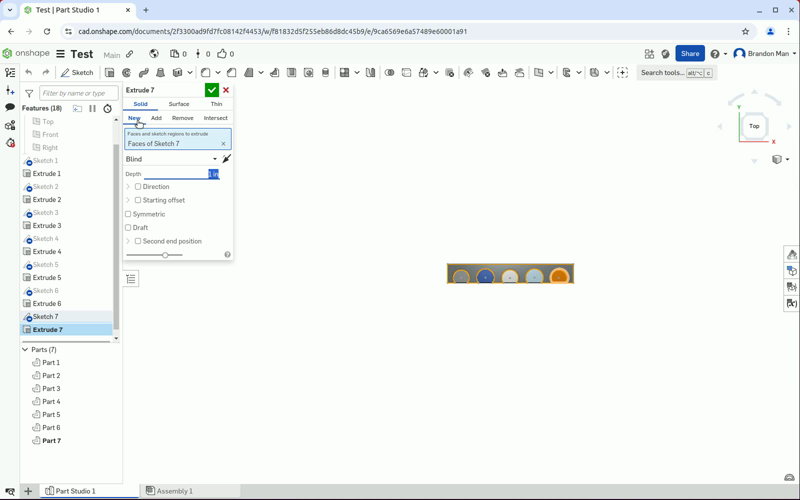
text(9.388)
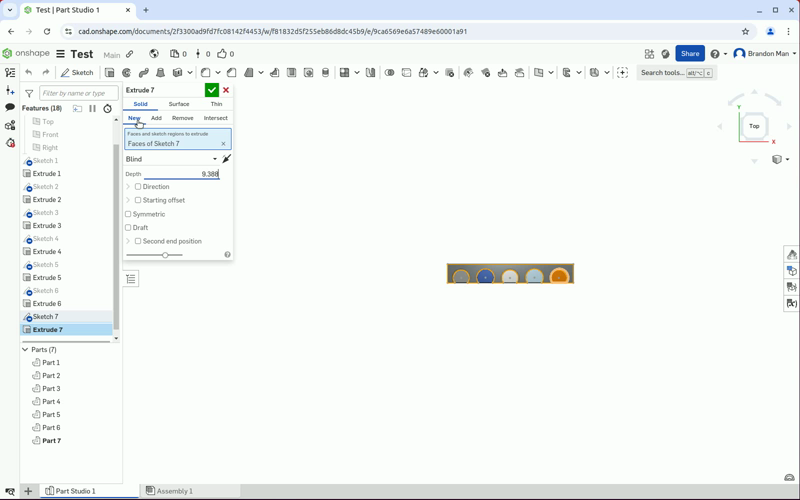
key(enter)
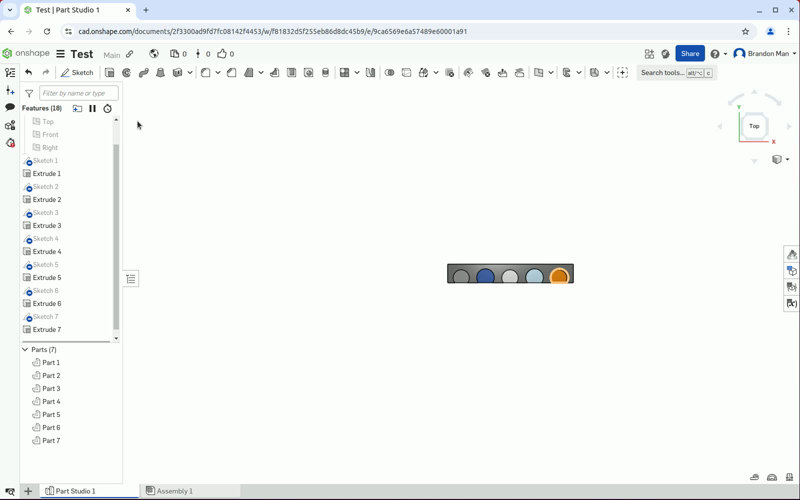
key(shift+h)
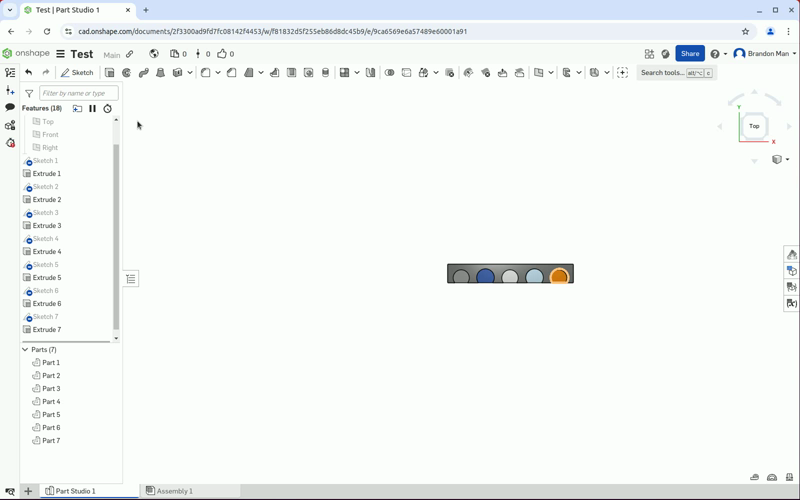
key(shift+h)
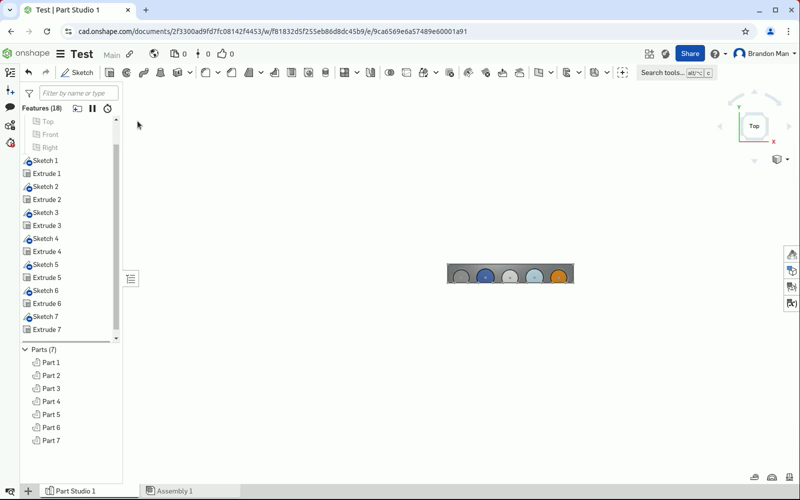
key(shift+7)
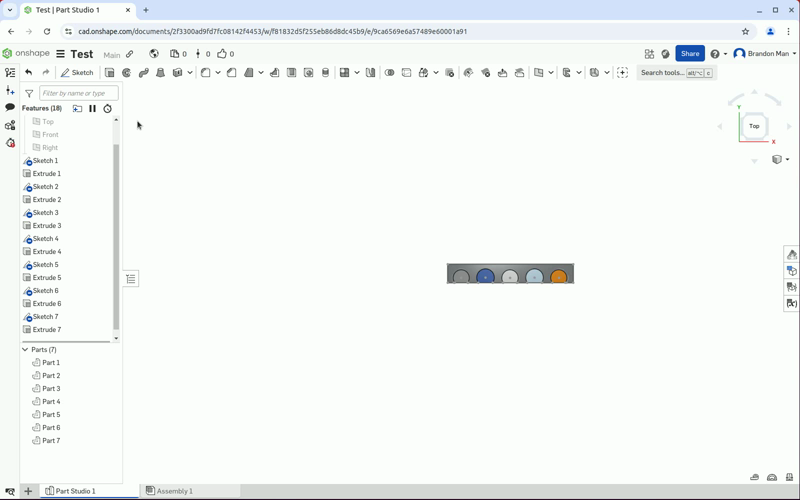
key(up, 3)
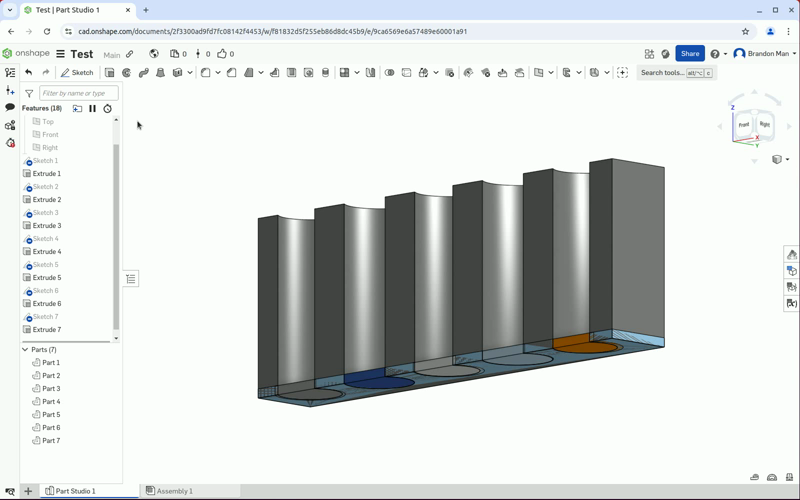
key(left, 3)
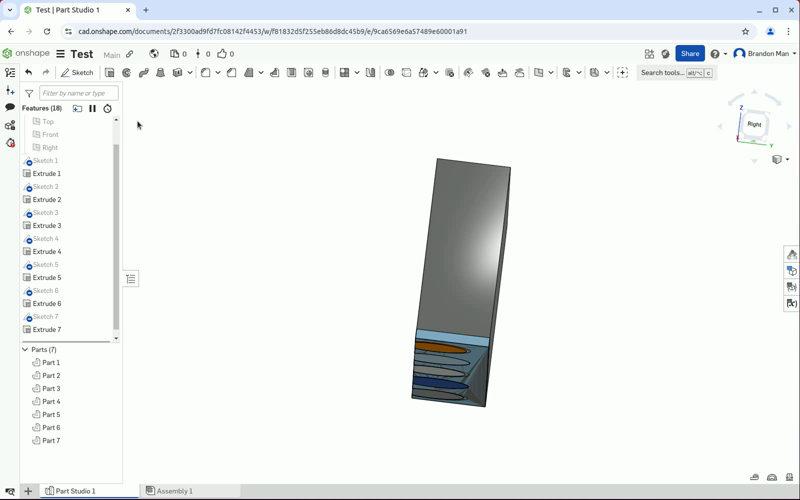
key(right, 3)
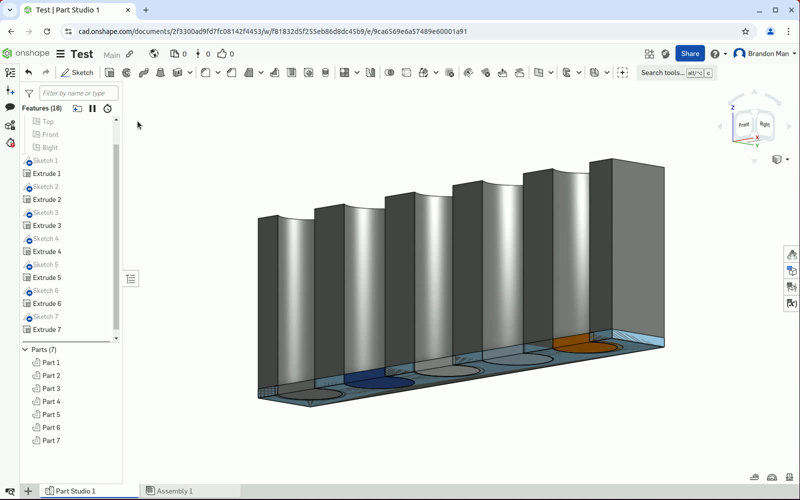
key(down, 3)
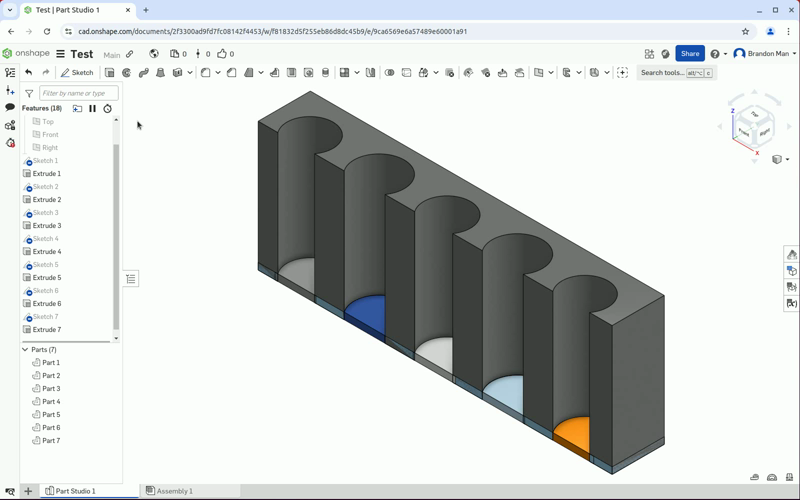
mouse_move(69, 163)
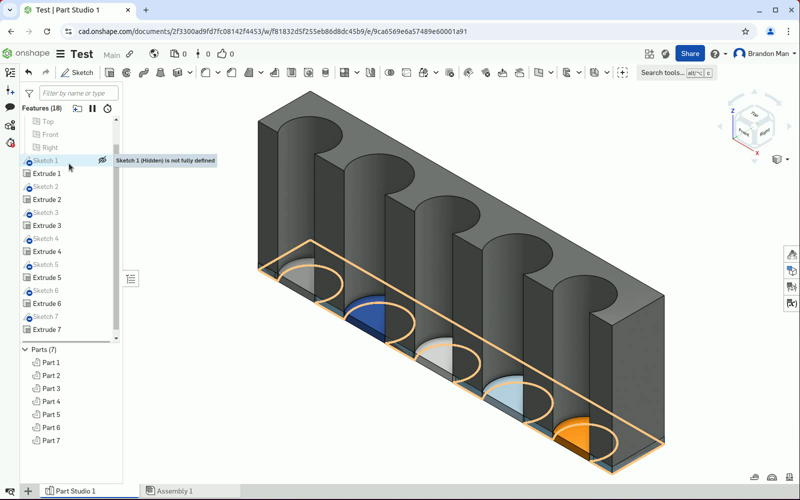
click(69, 163)